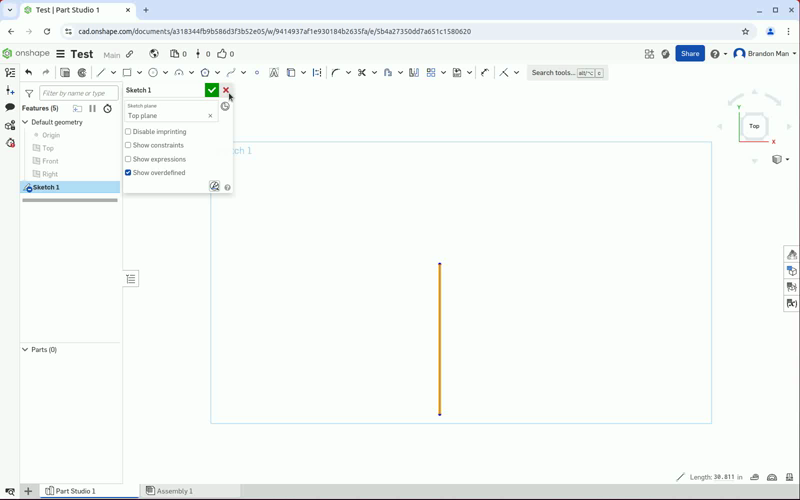
key(shift+h)
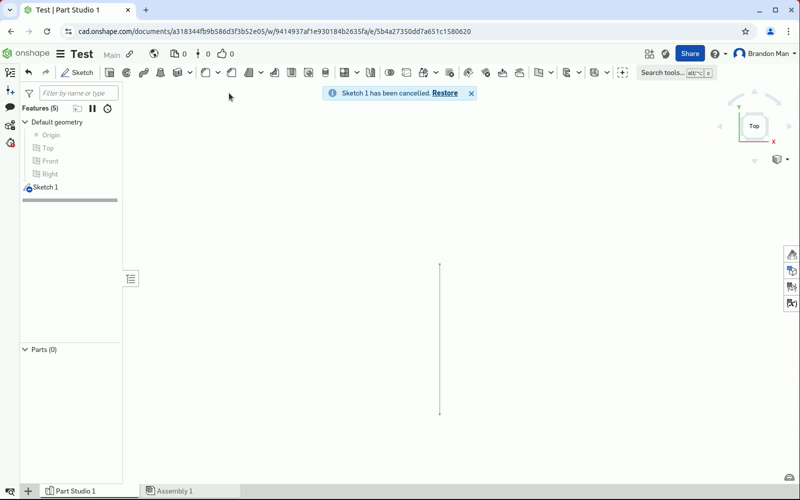
key(shift+s)
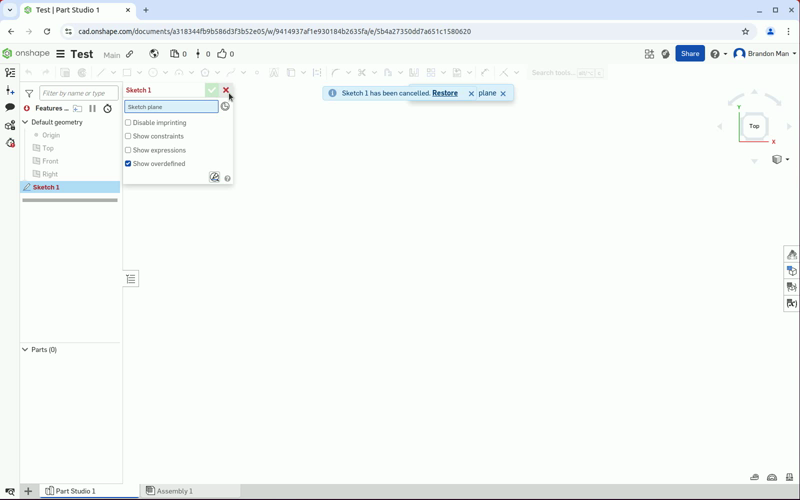
mouse_move(73, 150)
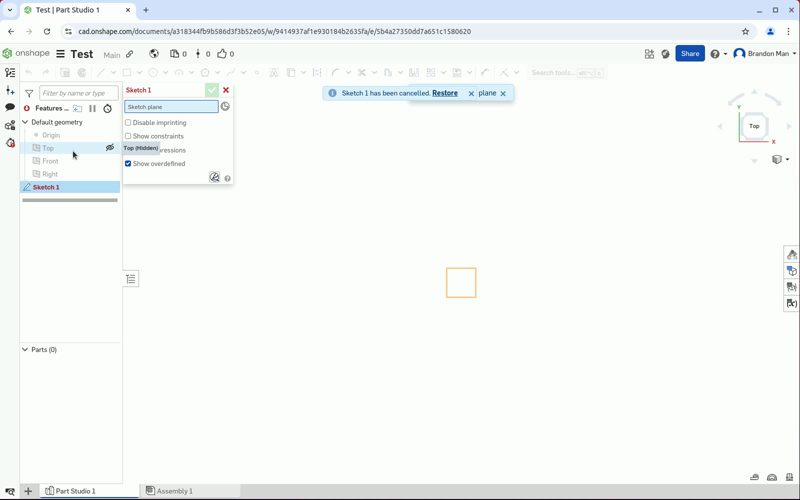
click(73, 150)
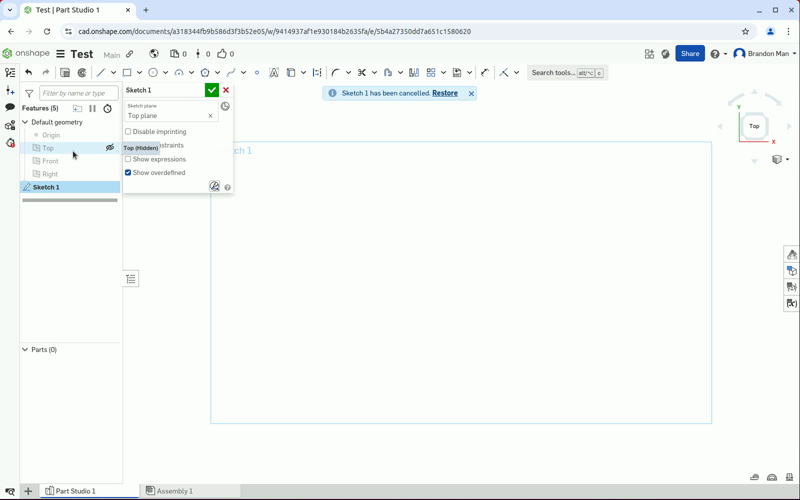
mouse_move(73, 352)
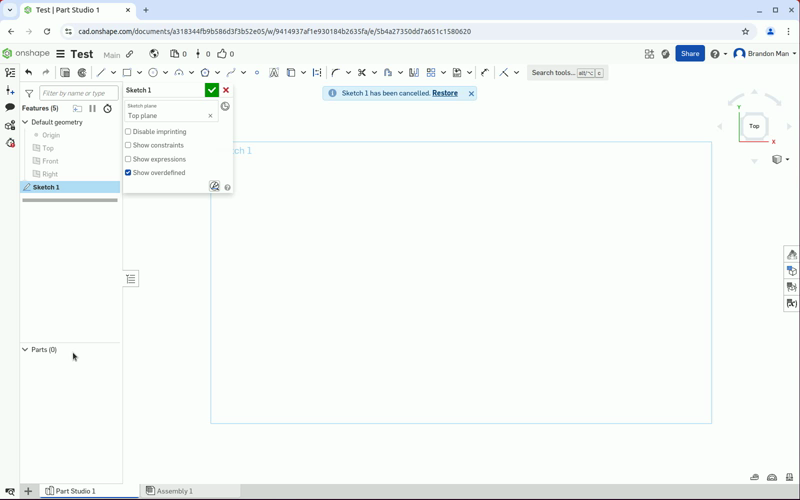
key(y)
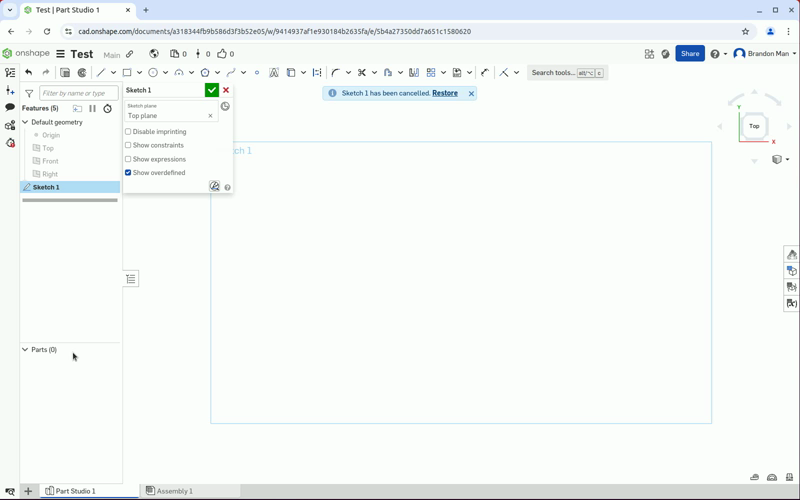
key(a)
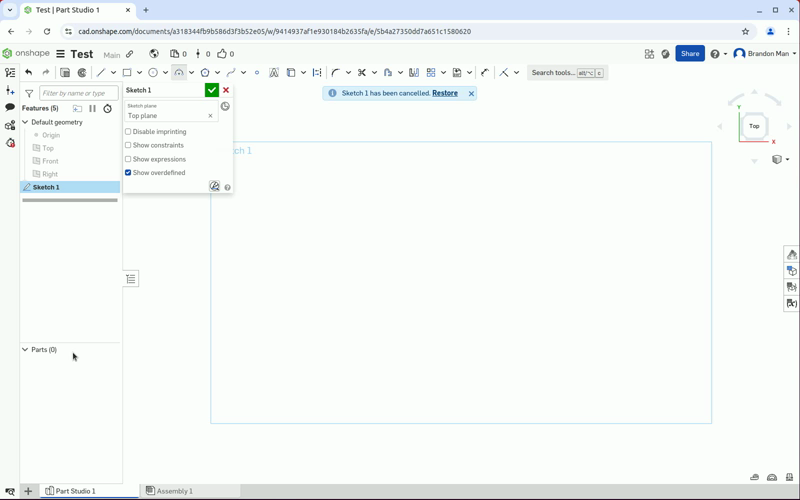
key_down(shift)
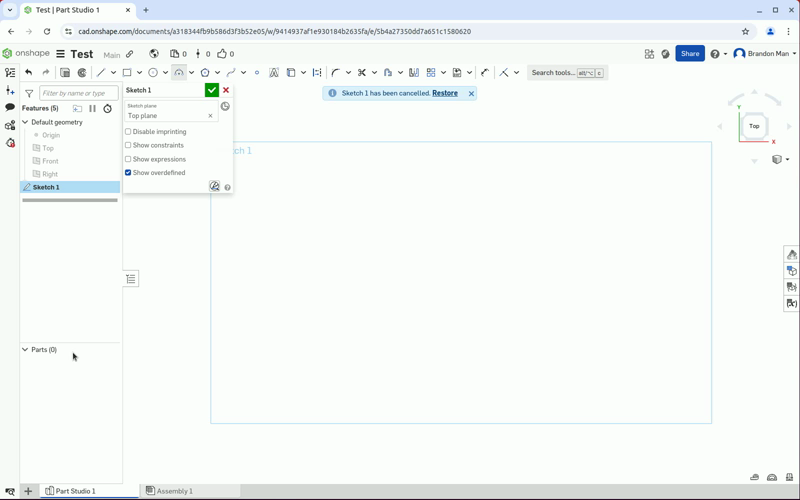
mouse_move(350, 282)
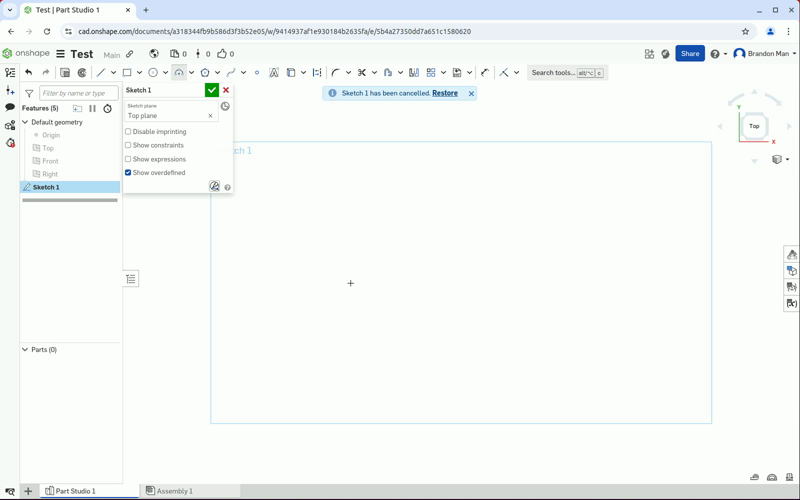
click(350, 282)
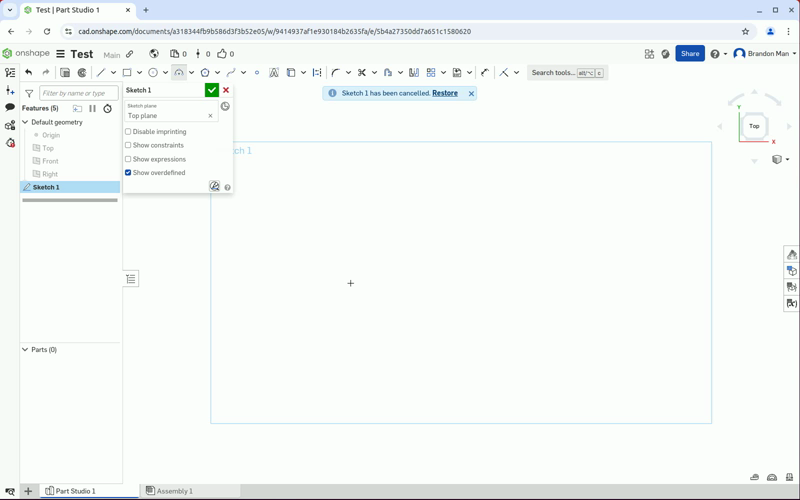
key_up(shift)
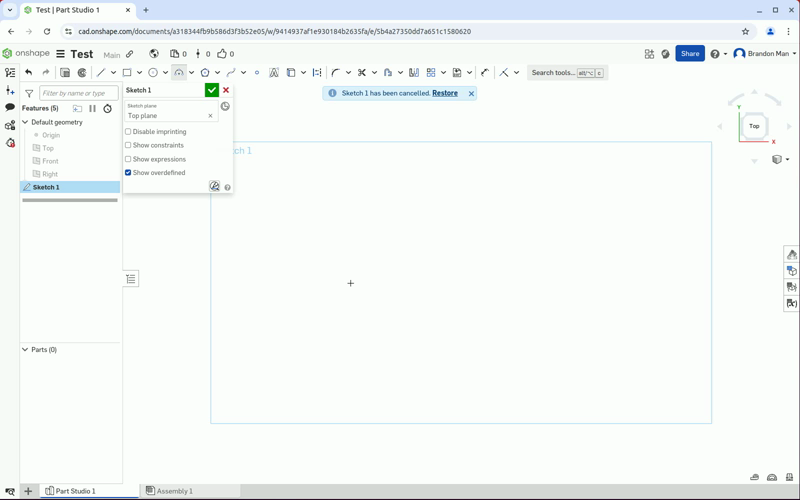
key_down(shift)
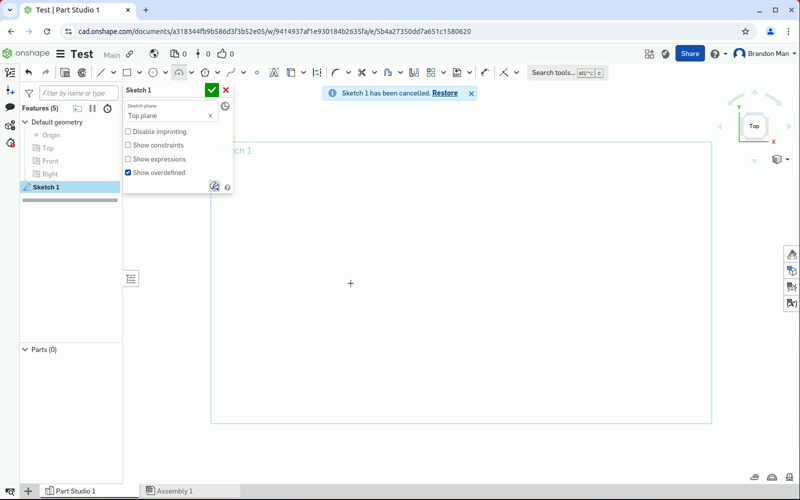
mouse_move(423, 386)
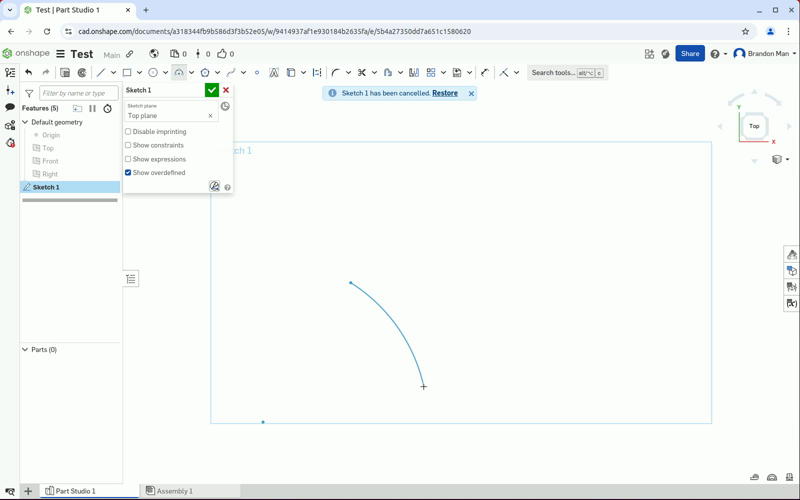
click(423, 386)
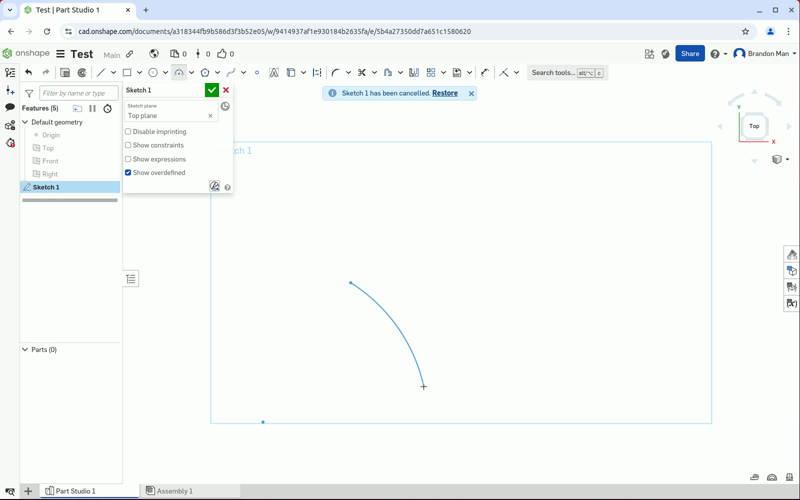
mouse_move(370, 345)
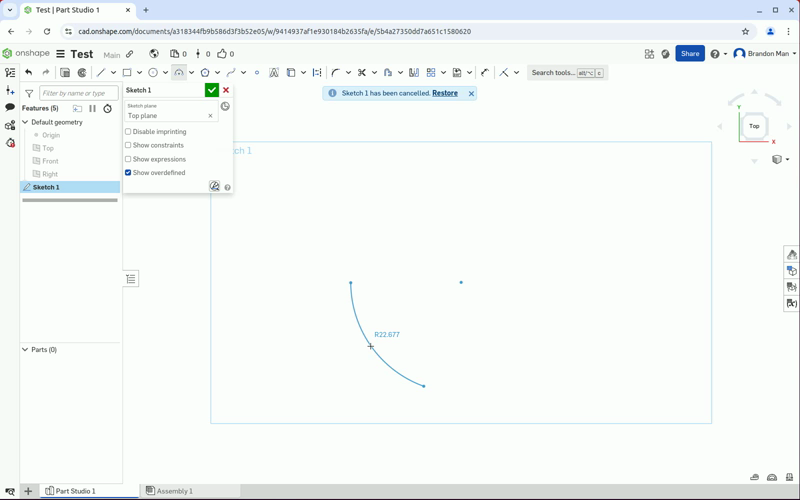
click(370, 345)
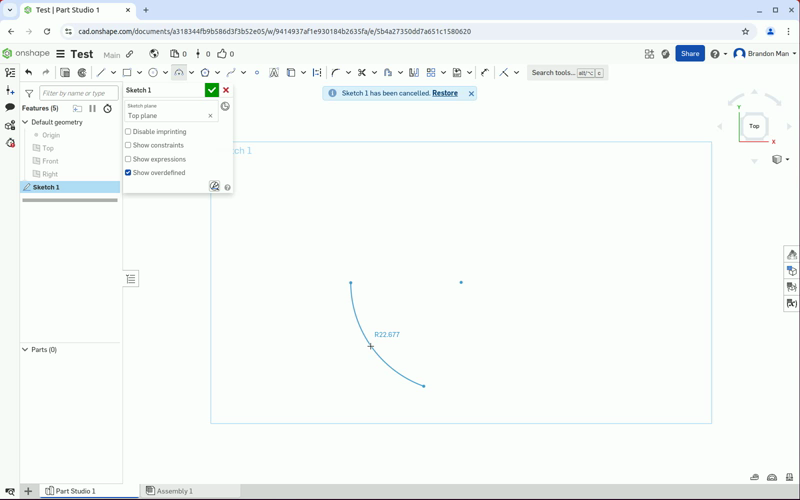
key_up(shift)
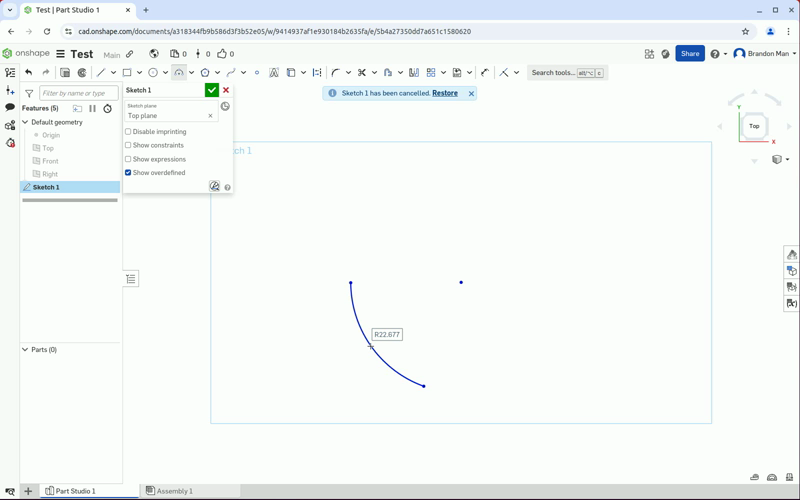
key(esc)
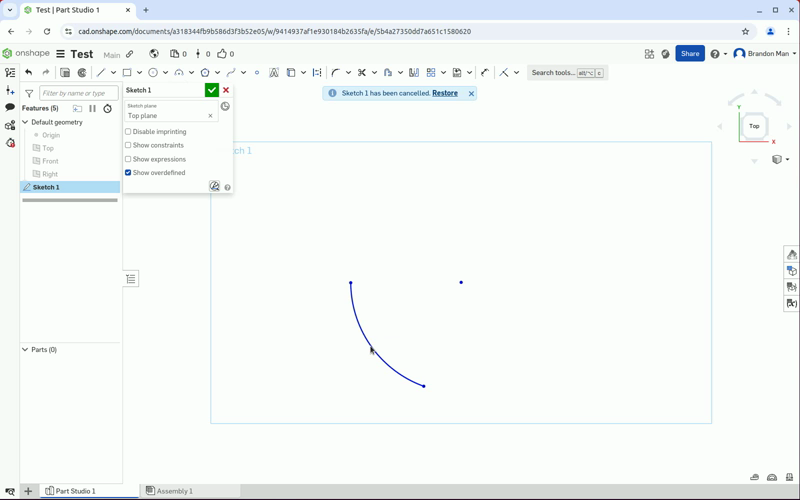
key(l)
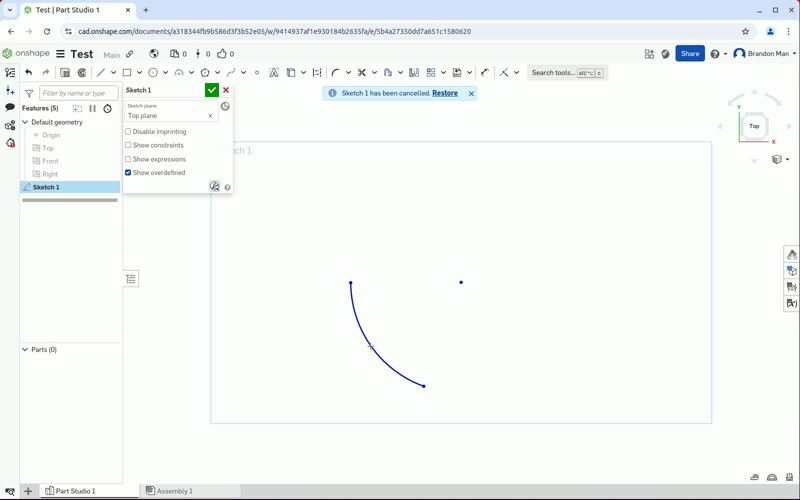
mouse_move(423, 386)
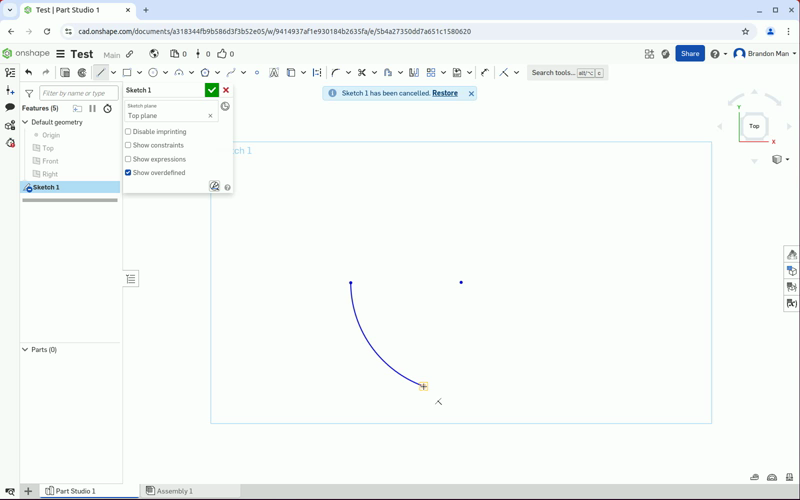
click(423, 386)
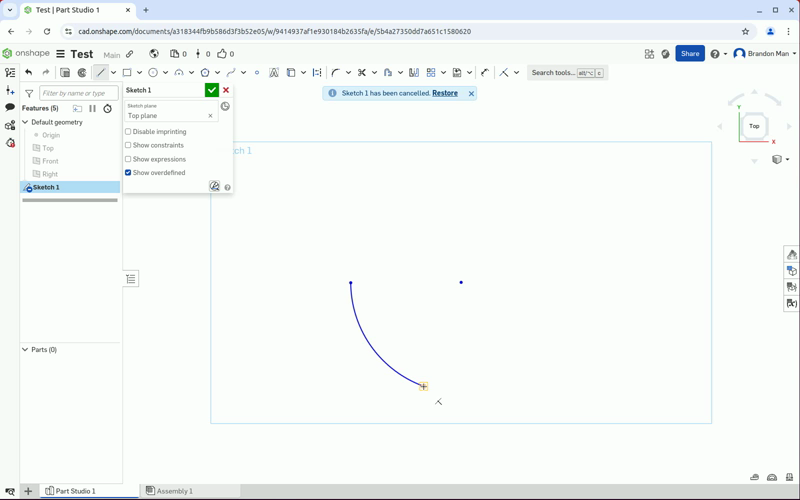
key_down(shift)
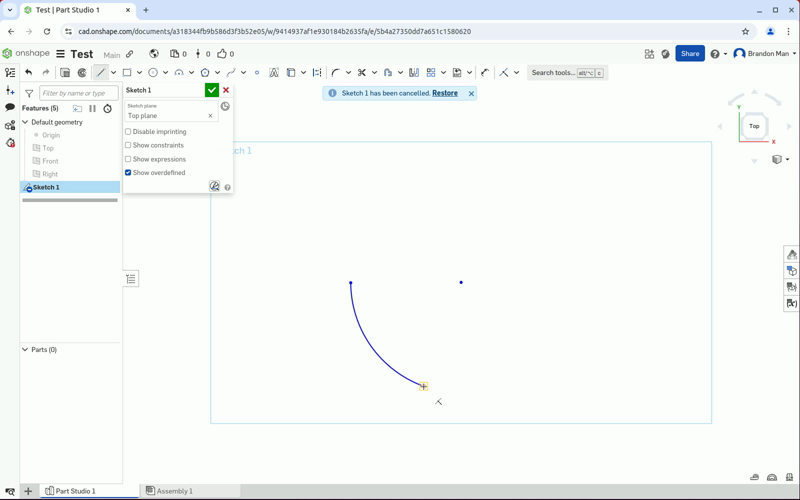
mouse_move(453, 386)
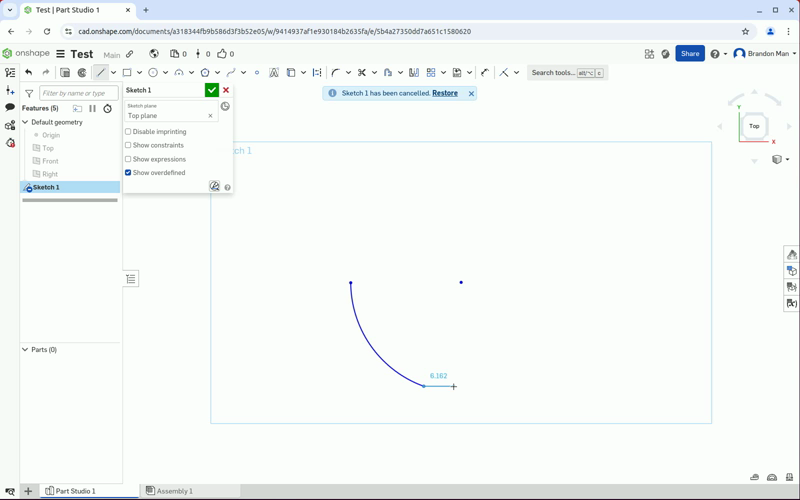
mouse_move(423, 384)
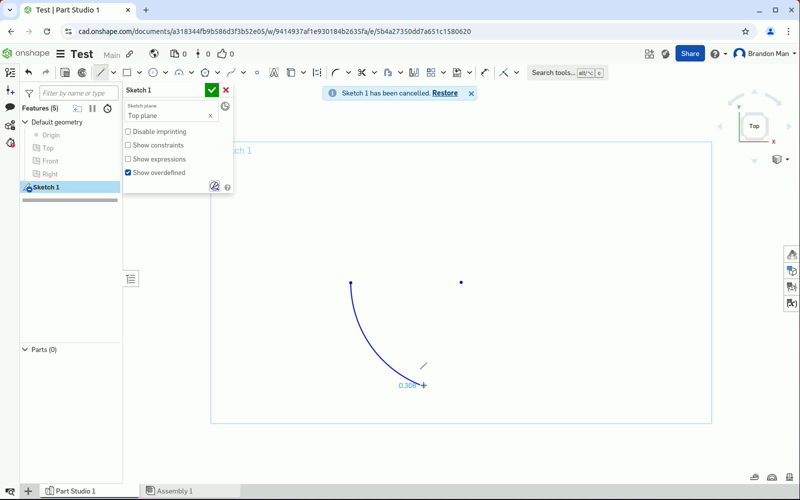
scroll(6)
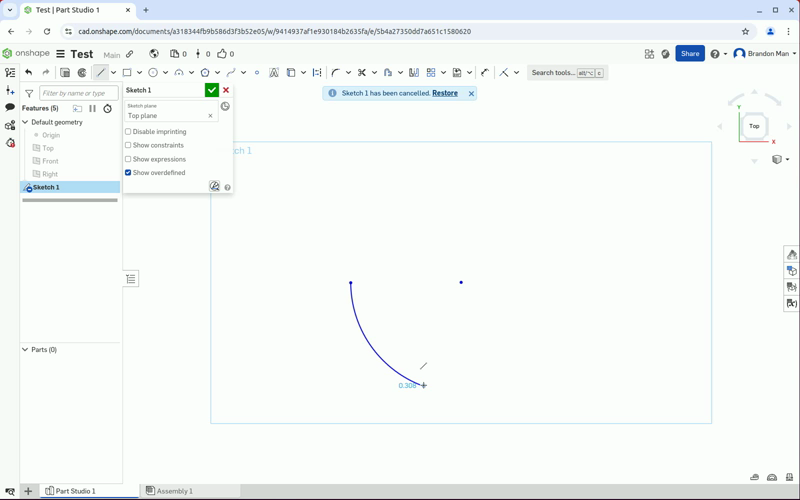
scroll(6)
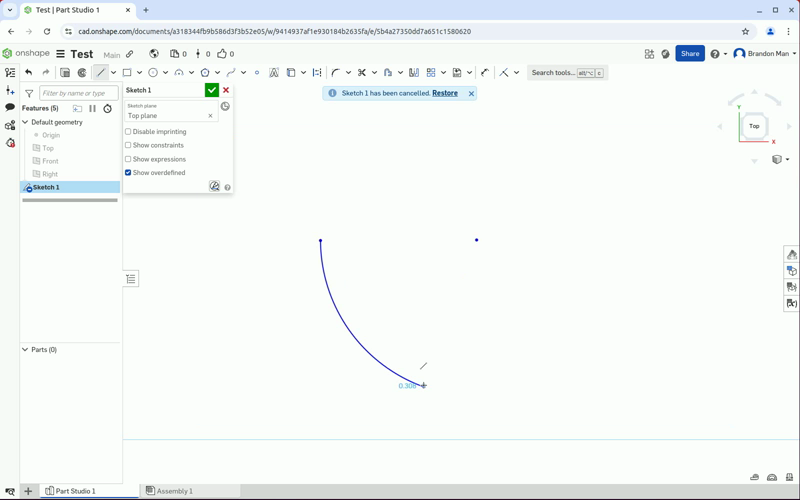
scroll(6)
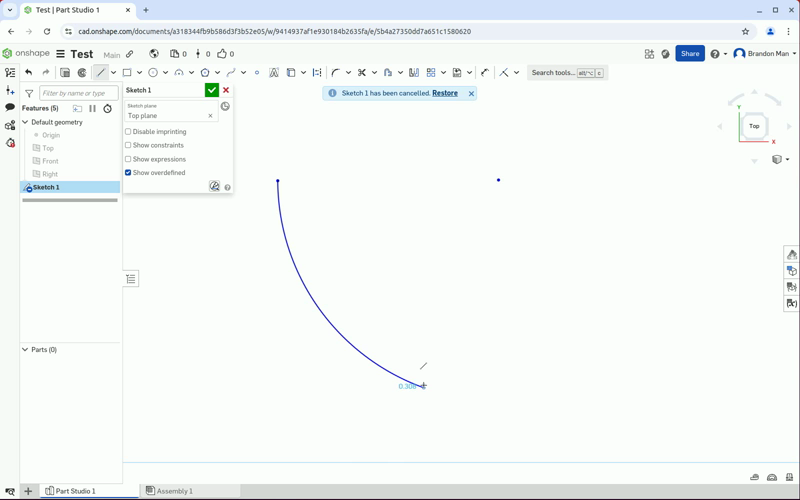
scroll(6)
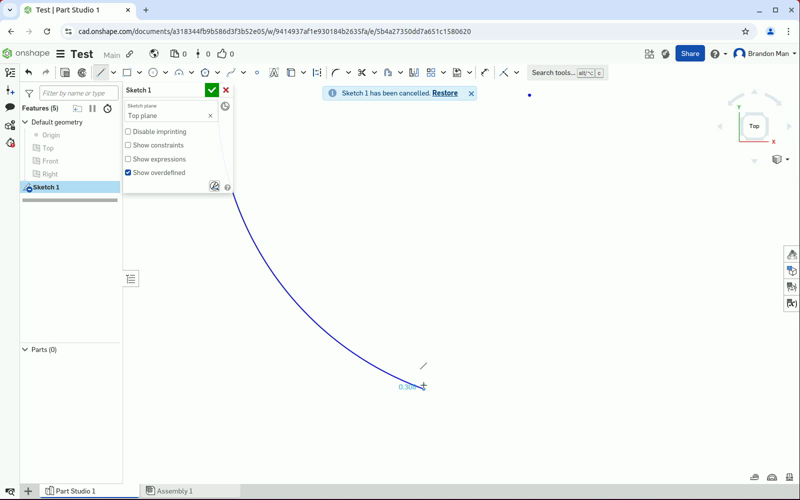
scroll(6)
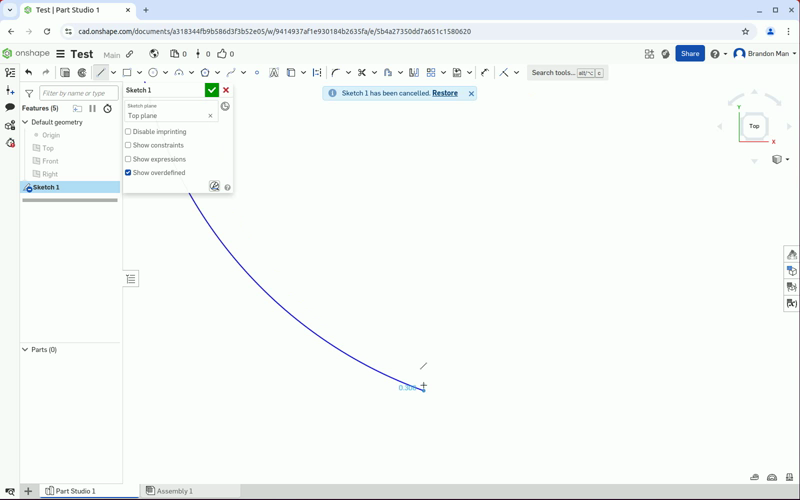
scroll(6)
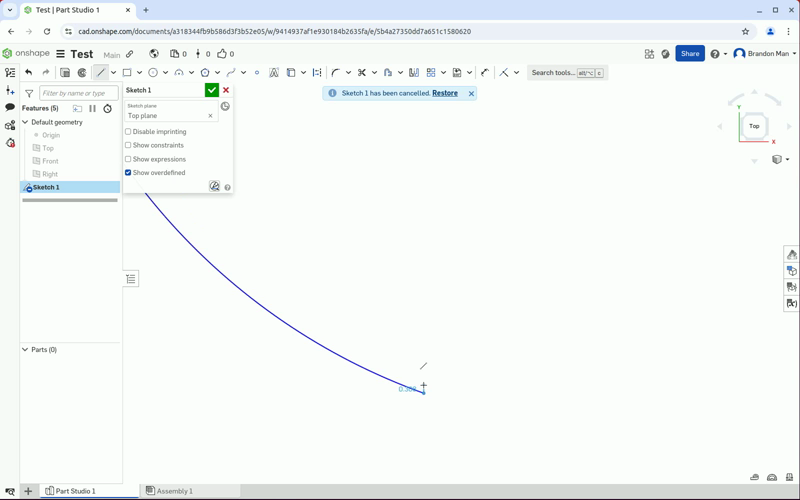
scroll(6)
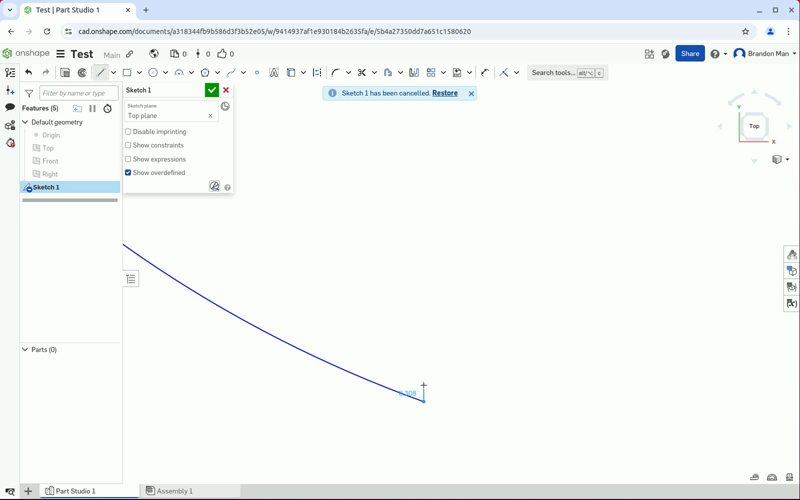
click(423, 384)
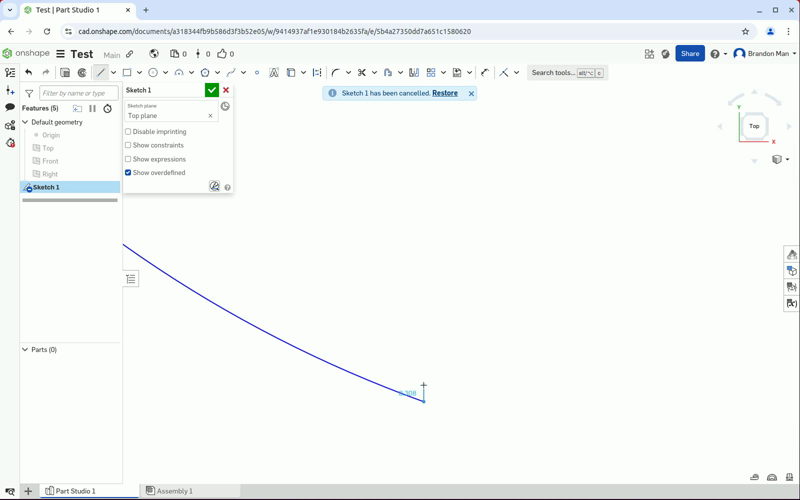
scroll(-6)
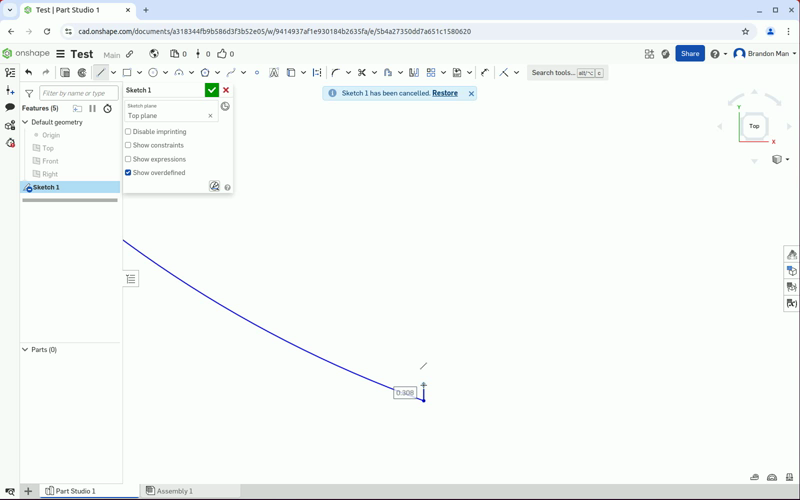
scroll(-6)
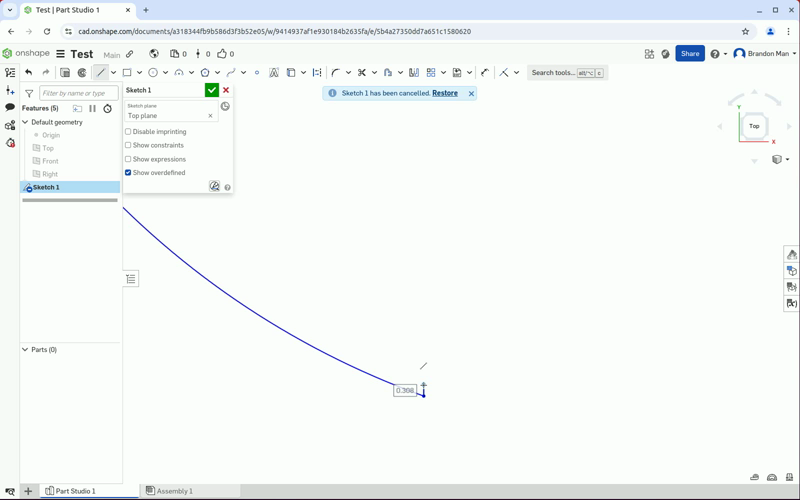
scroll(-6)
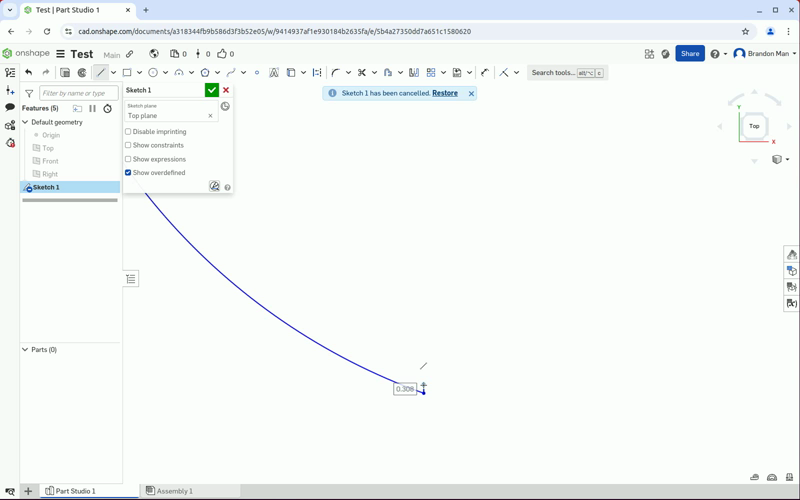
scroll(-6)
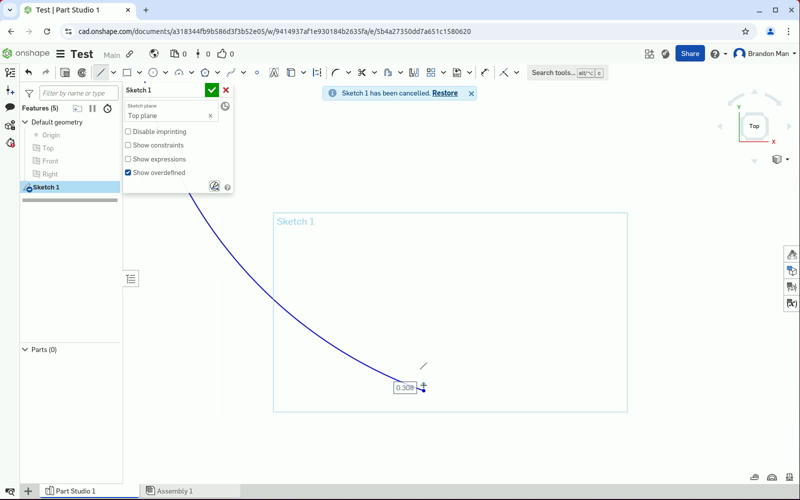
scroll(-6)
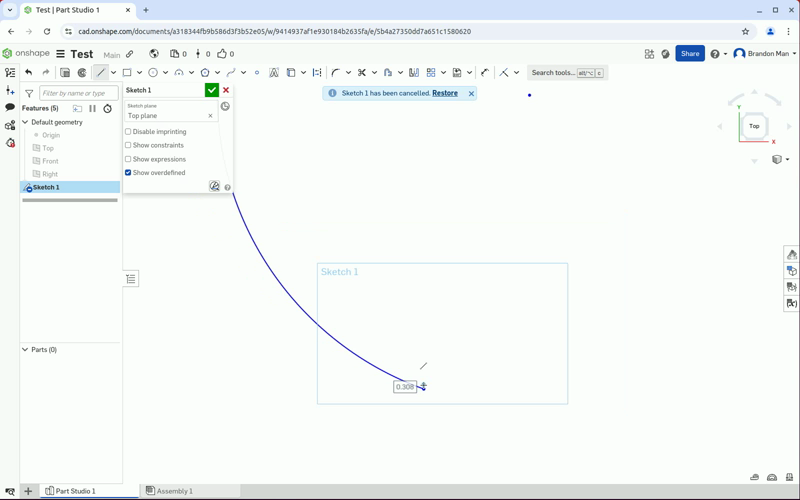
scroll(-6)
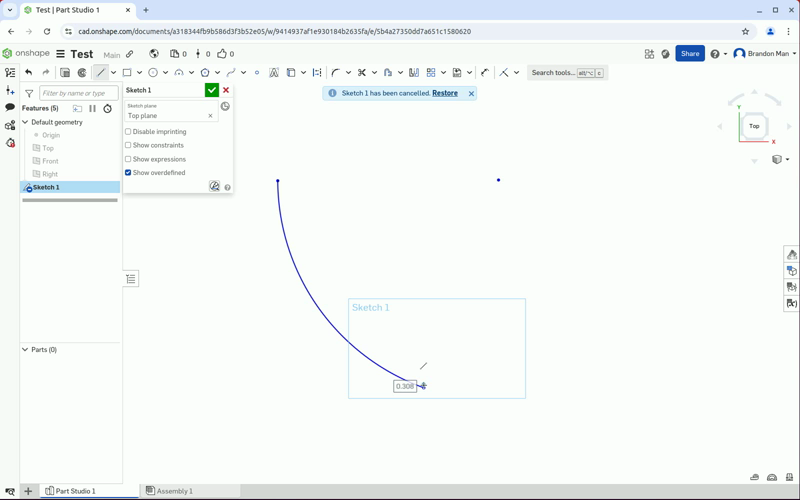
scroll(-6)
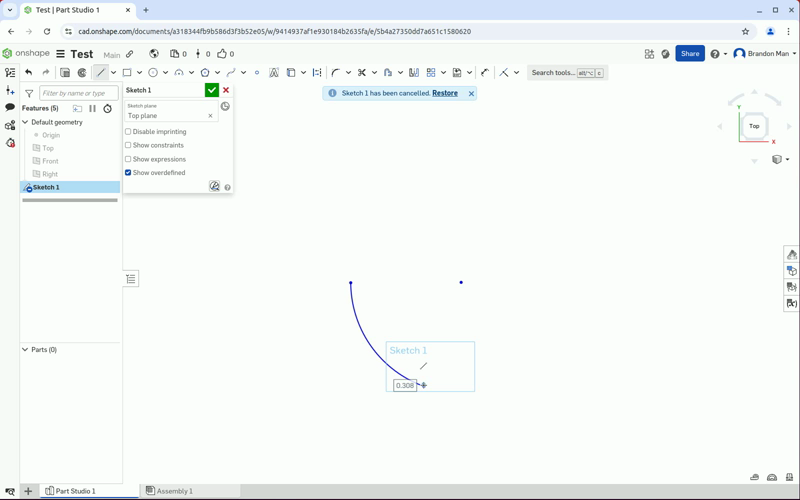
key_up(shift)
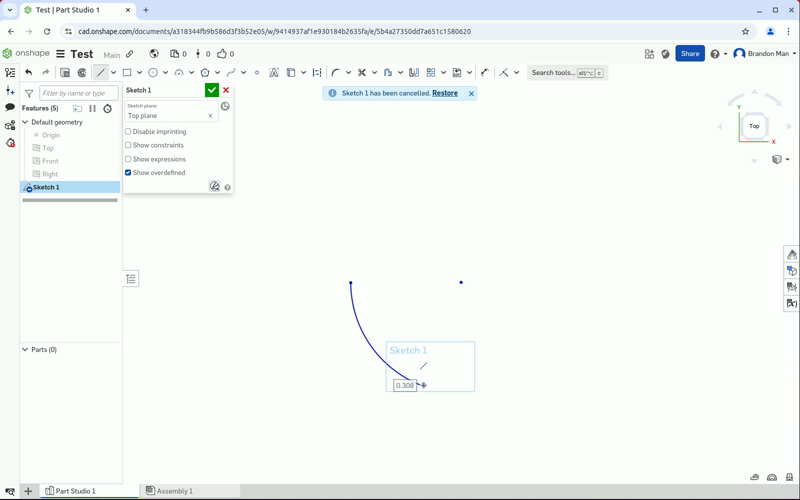
key(esc)
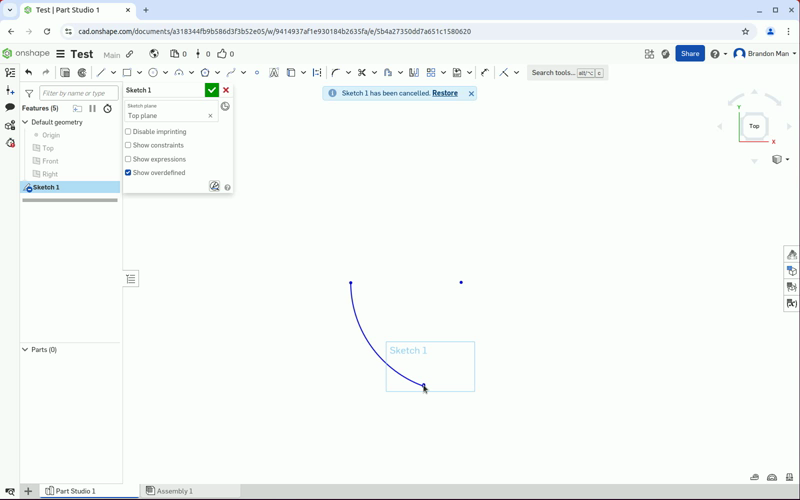
key(a)
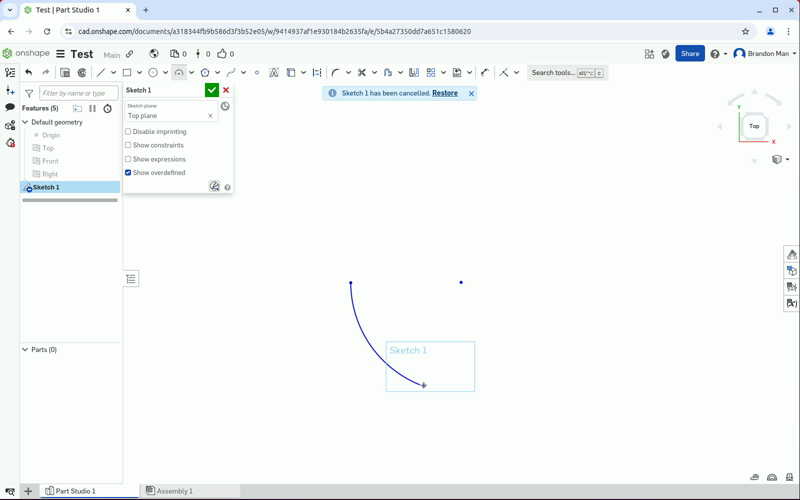
mouse_move(423, 384)
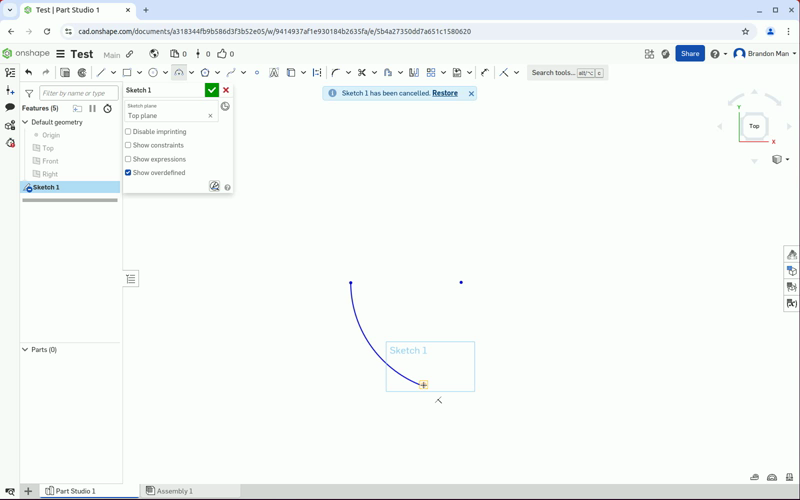
scroll(6)
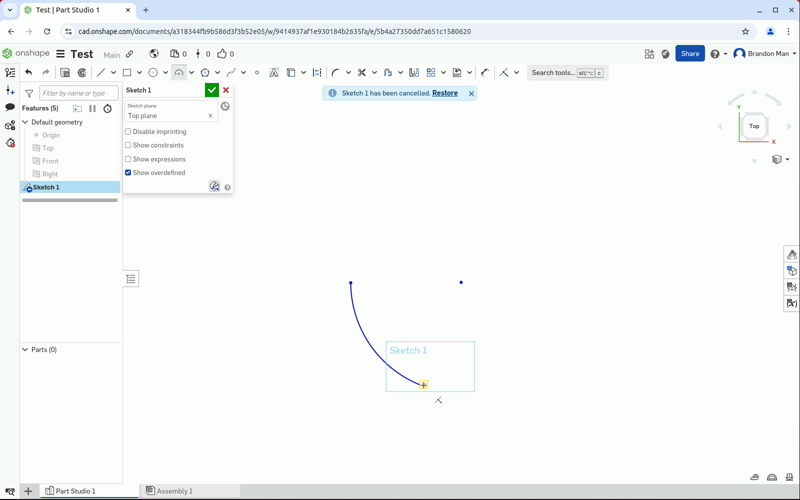
scroll(6)
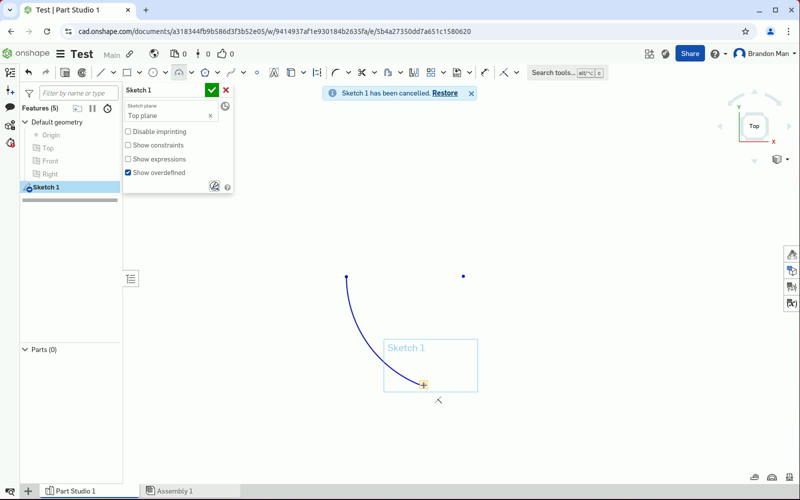
scroll(6)
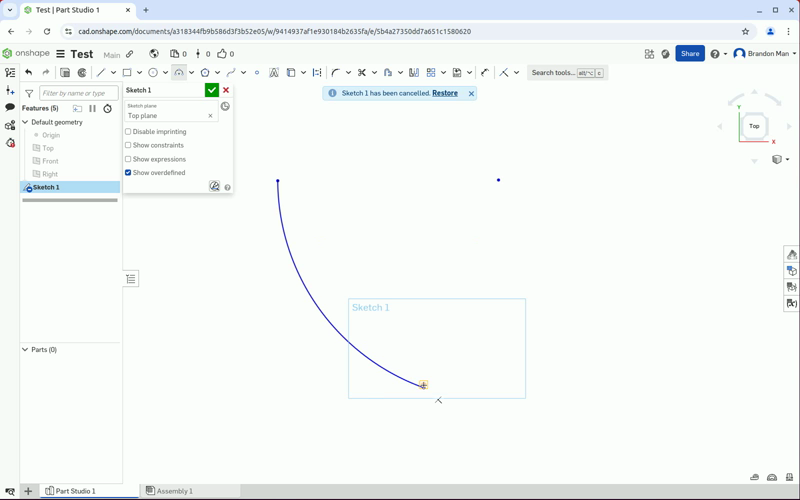
scroll(6)
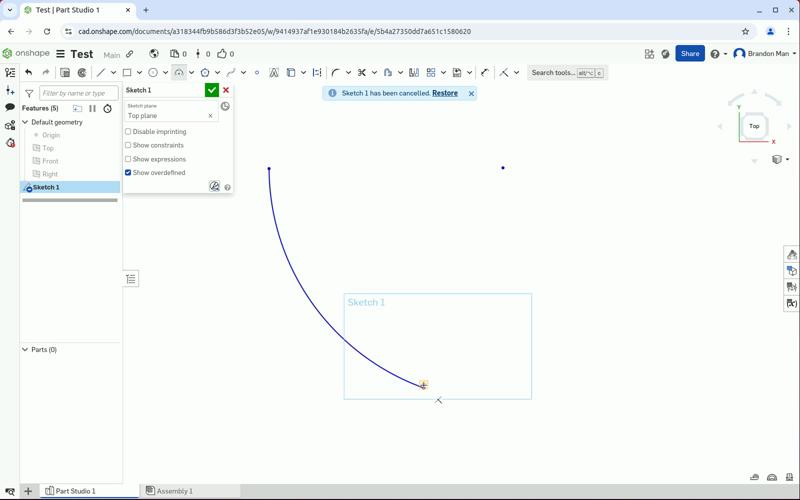
scroll(6)
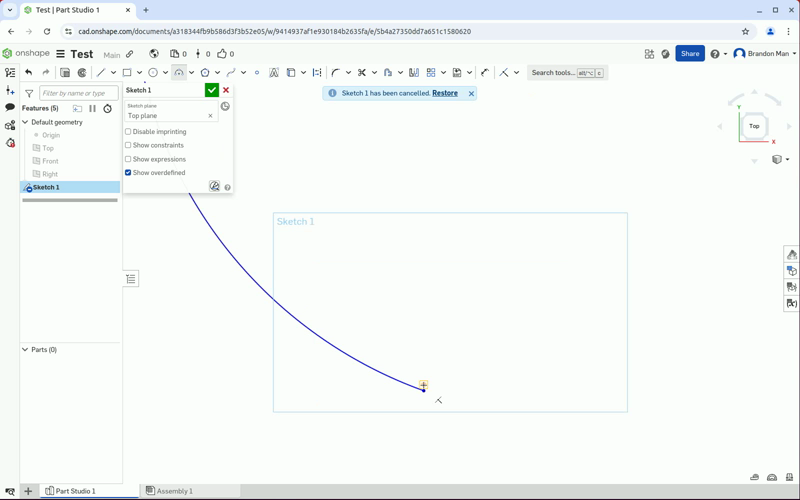
scroll(6)
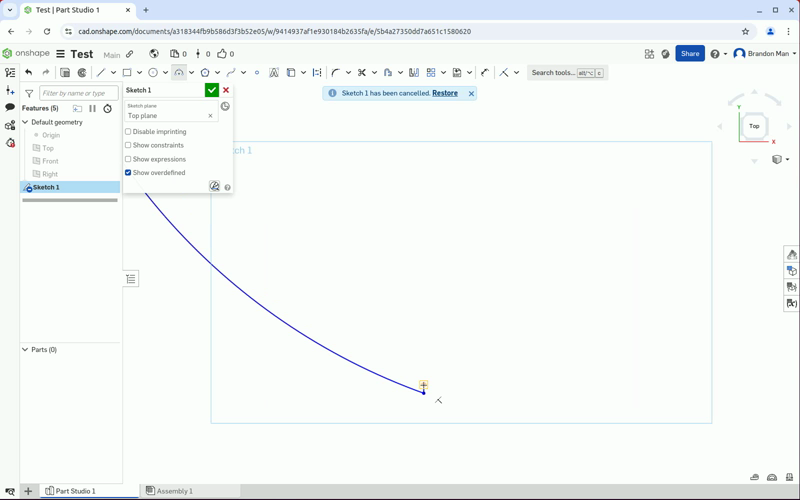
scroll(6)
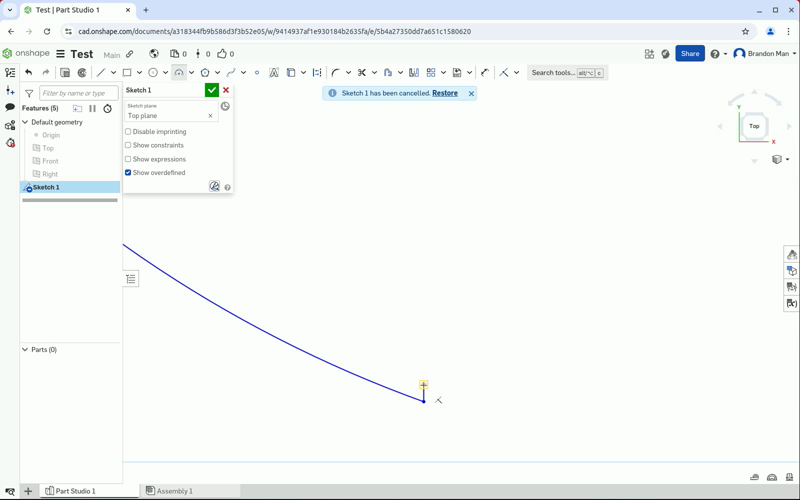
click(423, 384)
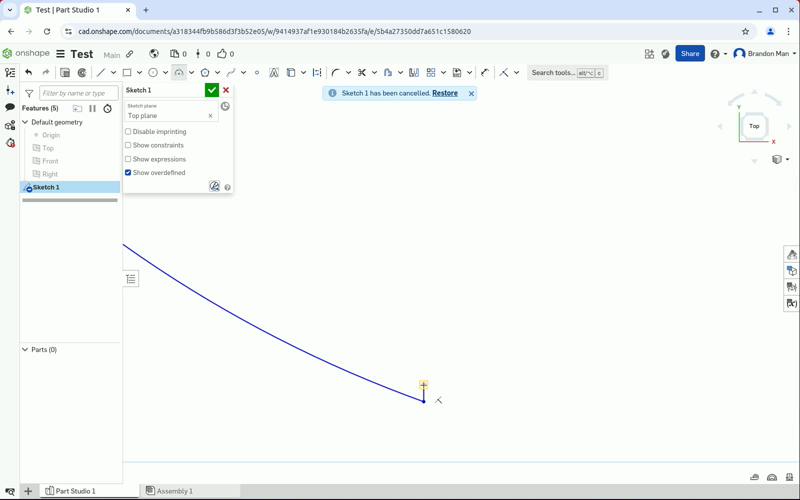
scroll(-6)
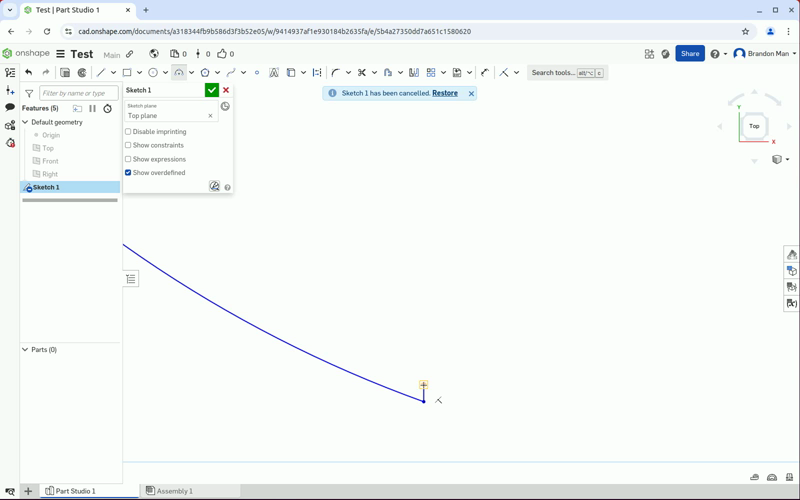
scroll(-6)
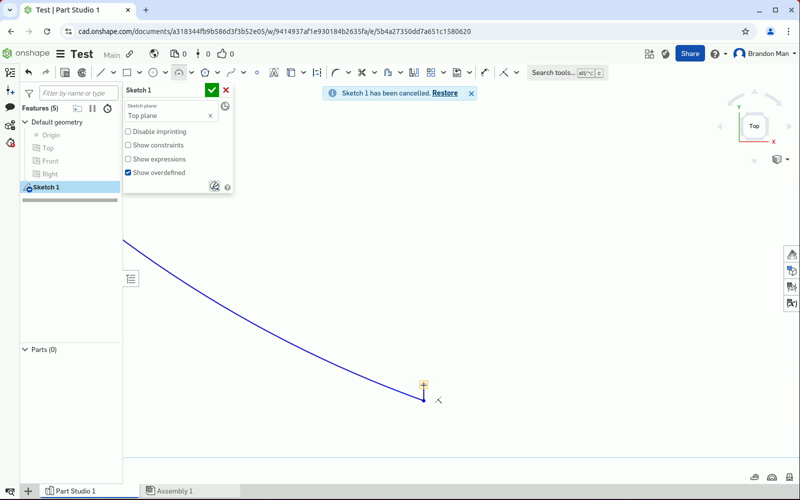
scroll(-6)
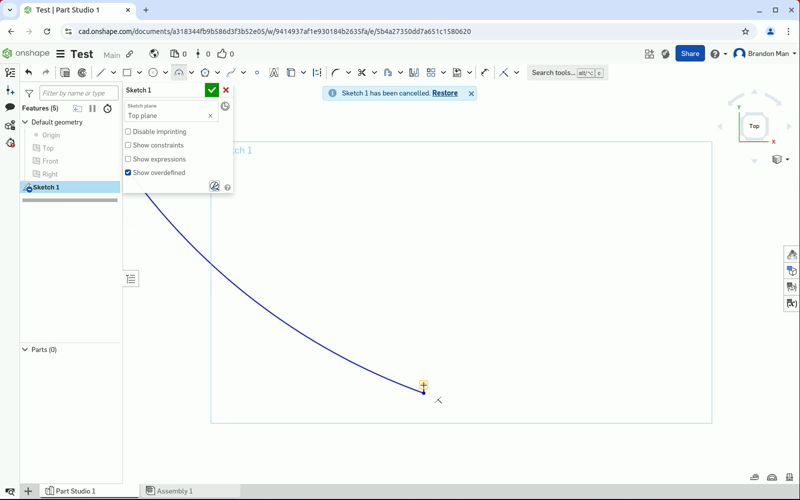
scroll(-6)
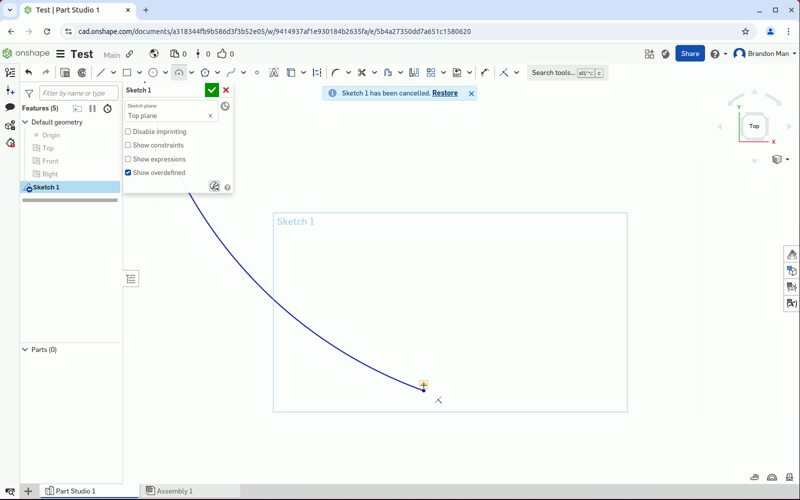
scroll(-6)
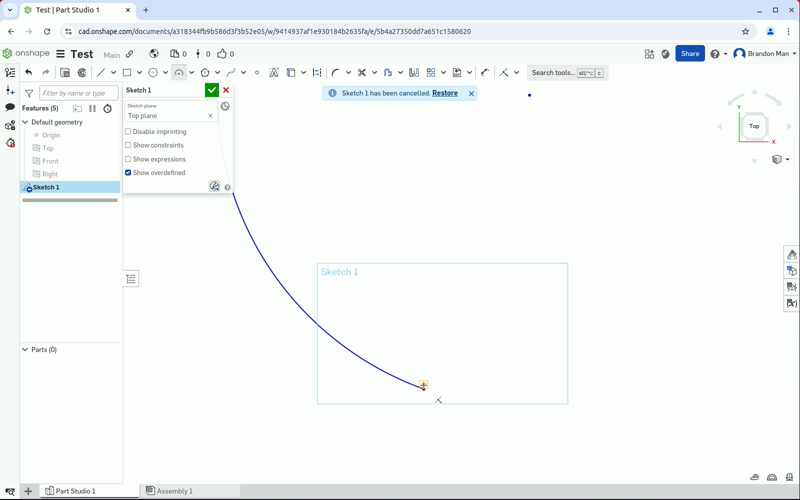
scroll(-6)
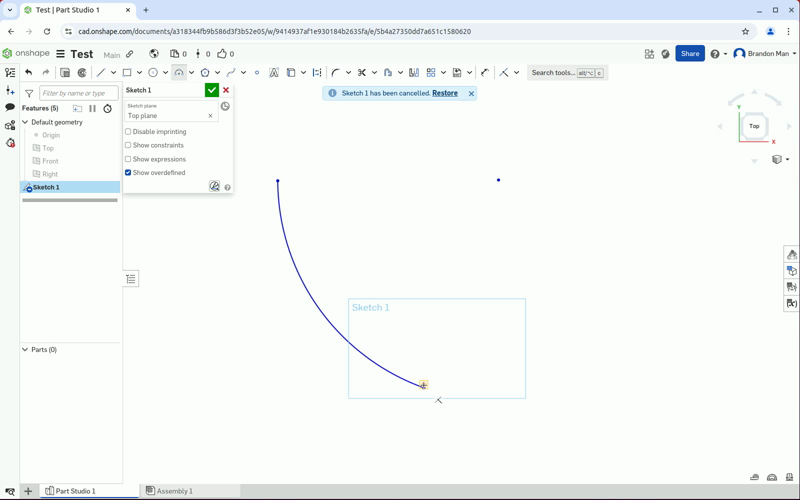
scroll(-6)
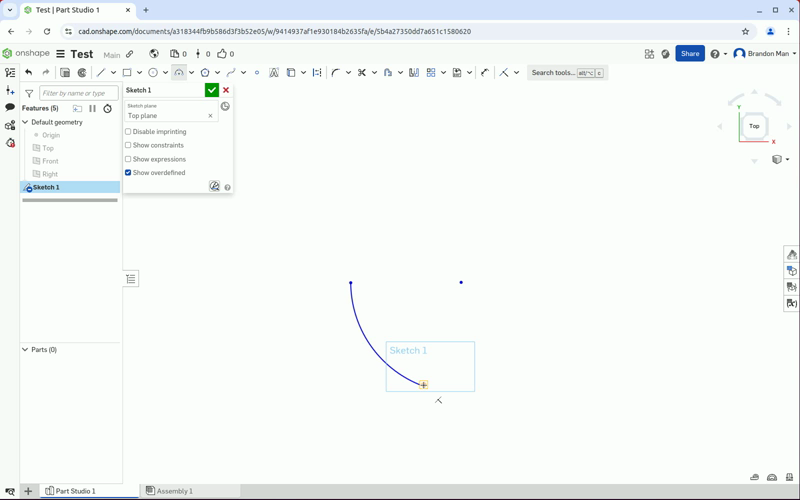
key_down(shift)
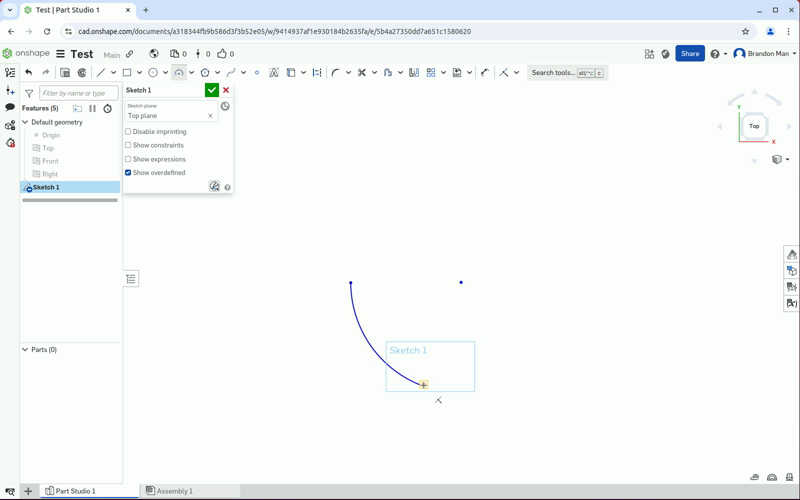
mouse_move(351, 282)
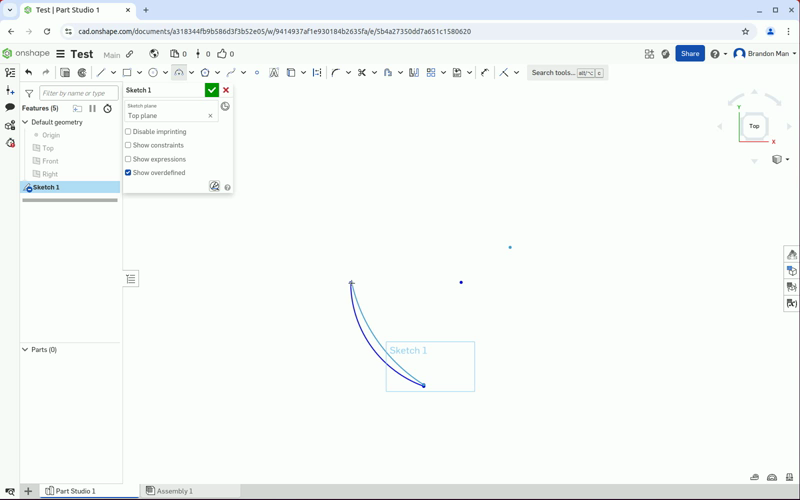
scroll(6)
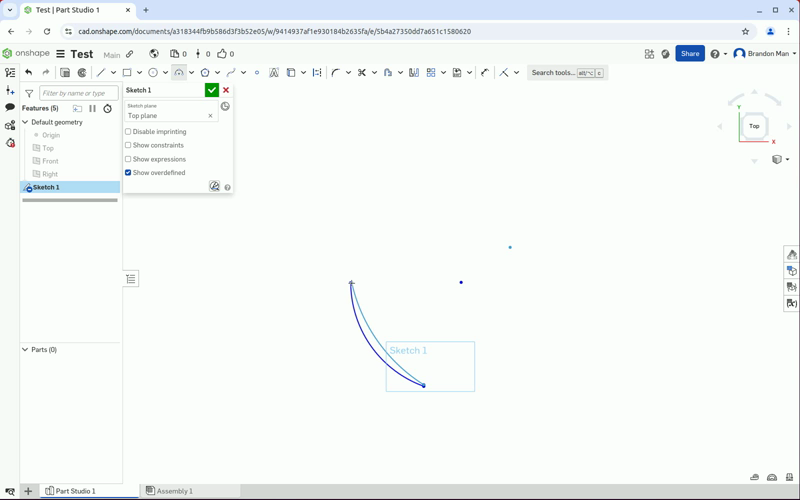
scroll(6)
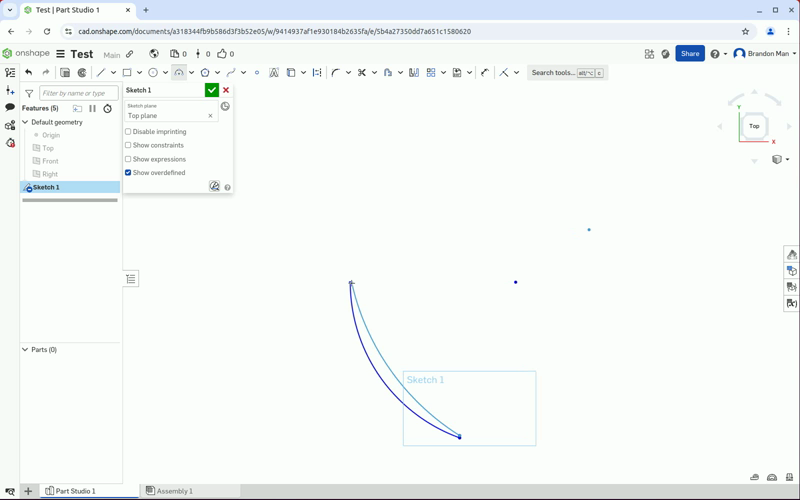
scroll(6)
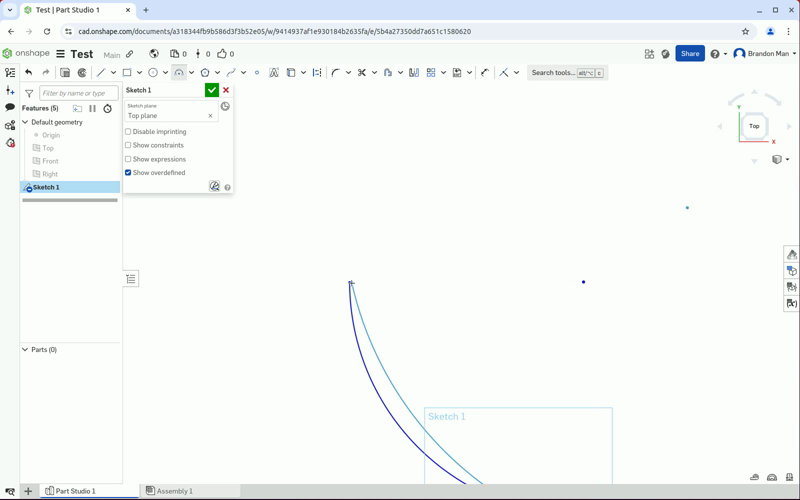
scroll(6)
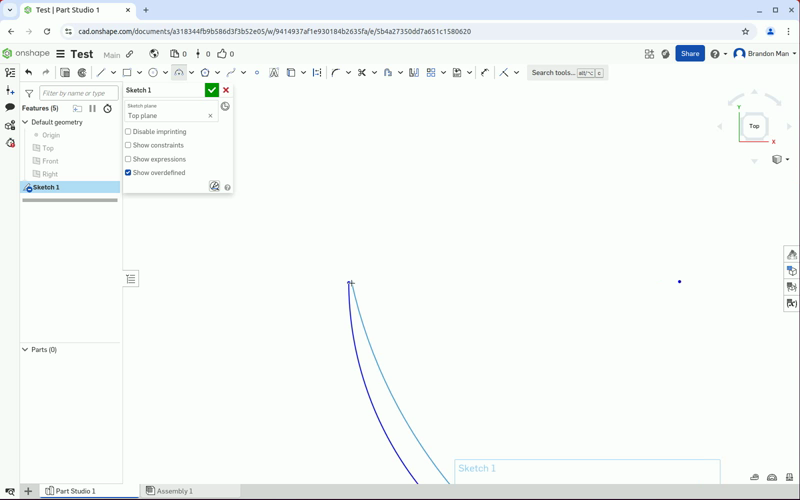
scroll(6)
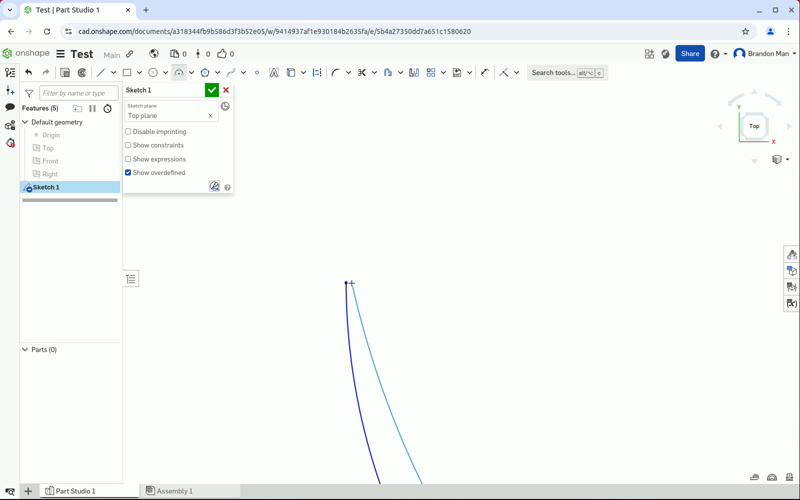
scroll(6)
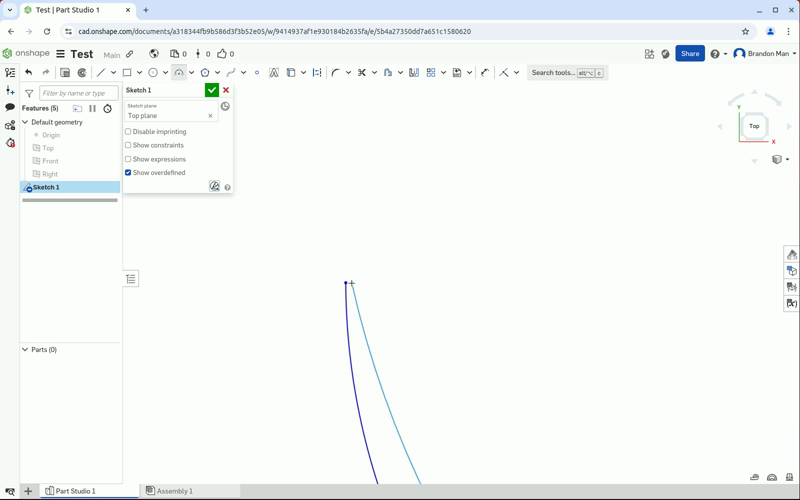
scroll(6)
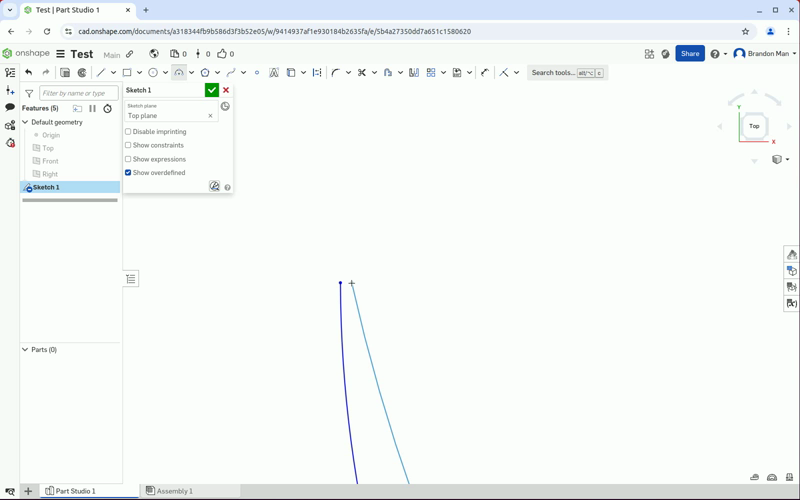
click(351, 282)
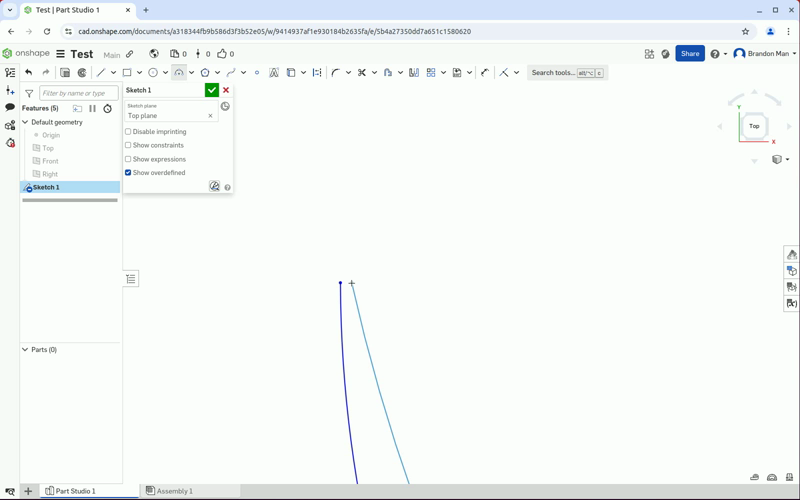
scroll(-6)
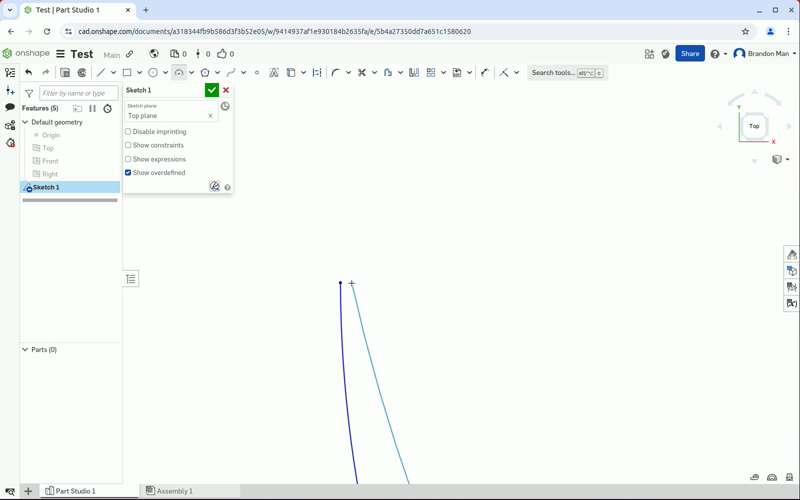
scroll(-6)
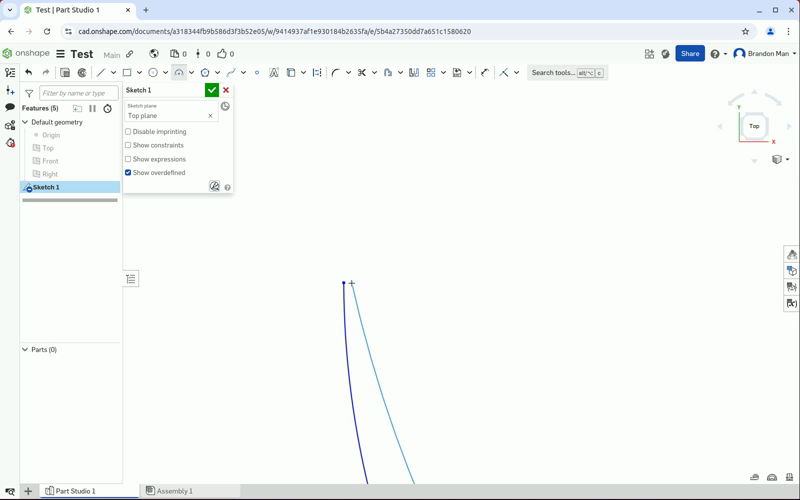
scroll(-6)
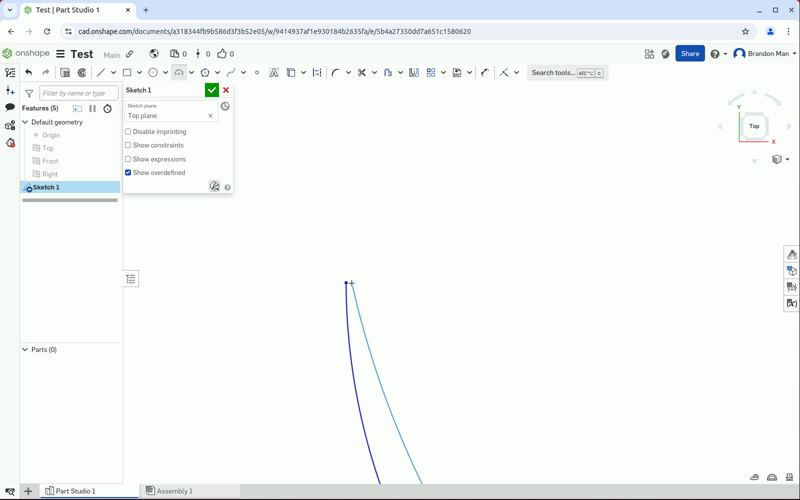
scroll(-6)
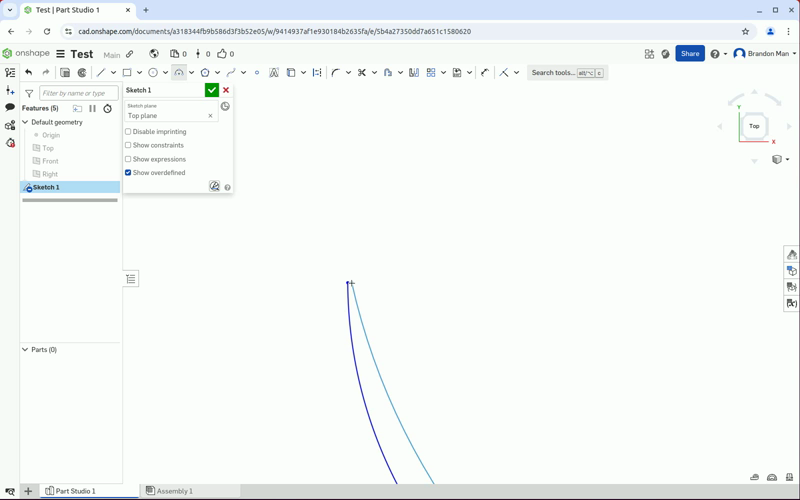
scroll(-6)
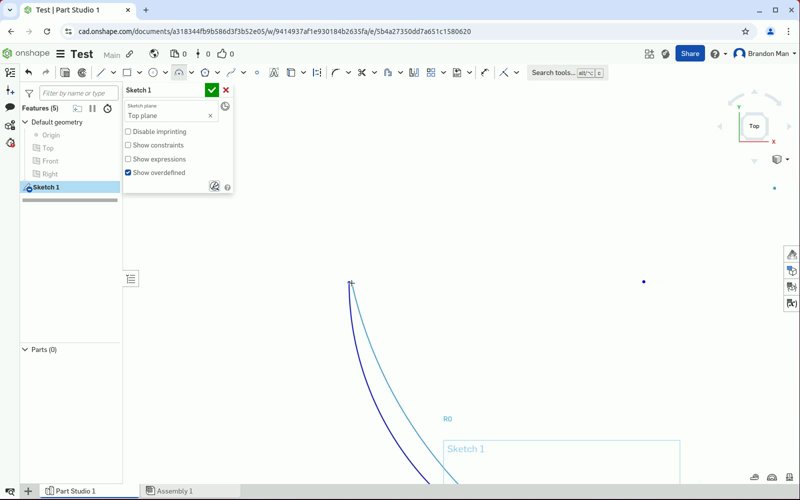
scroll(-6)
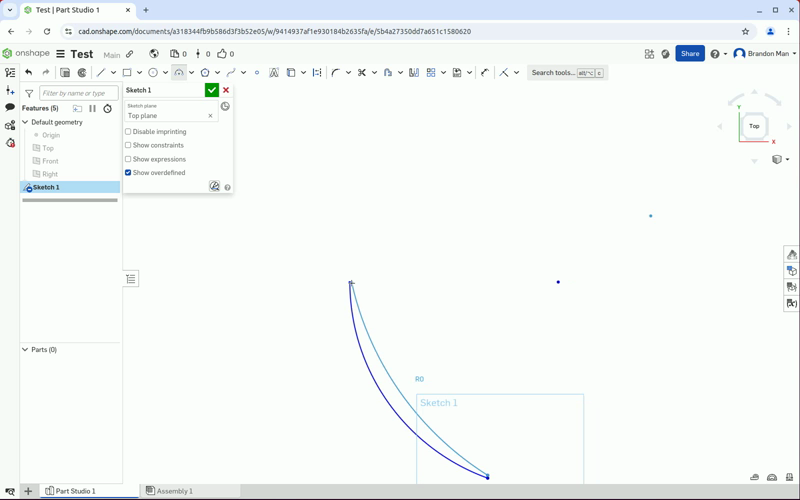
scroll(-6)
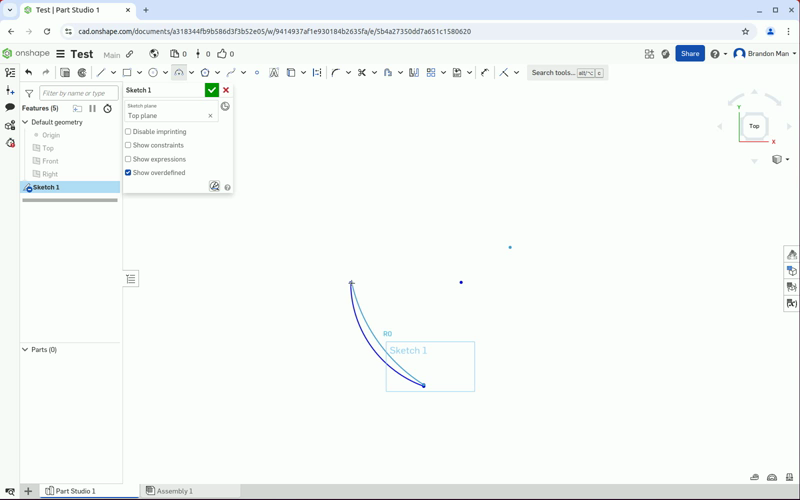
mouse_move(371, 345)
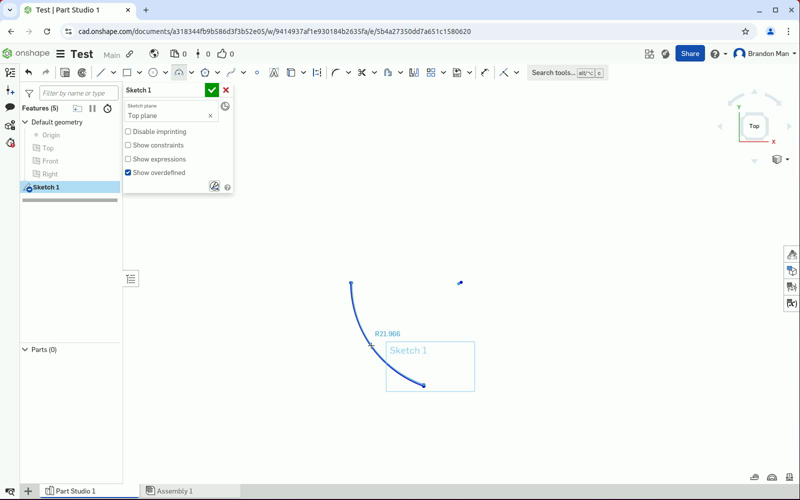
scroll(6)
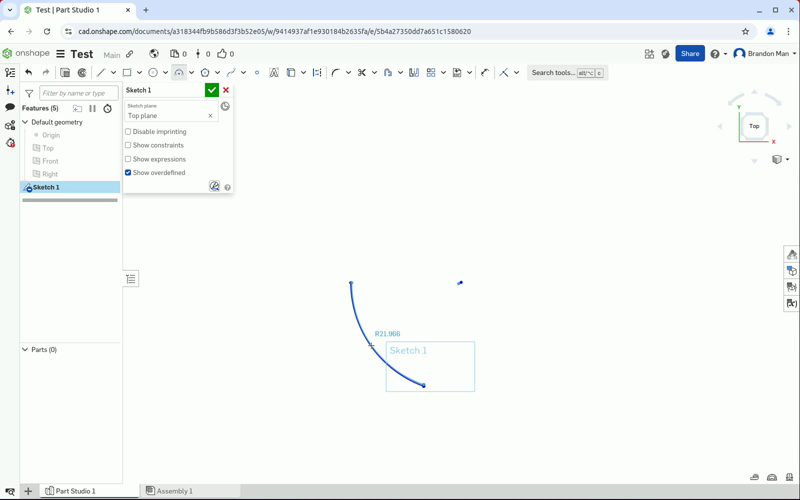
scroll(6)
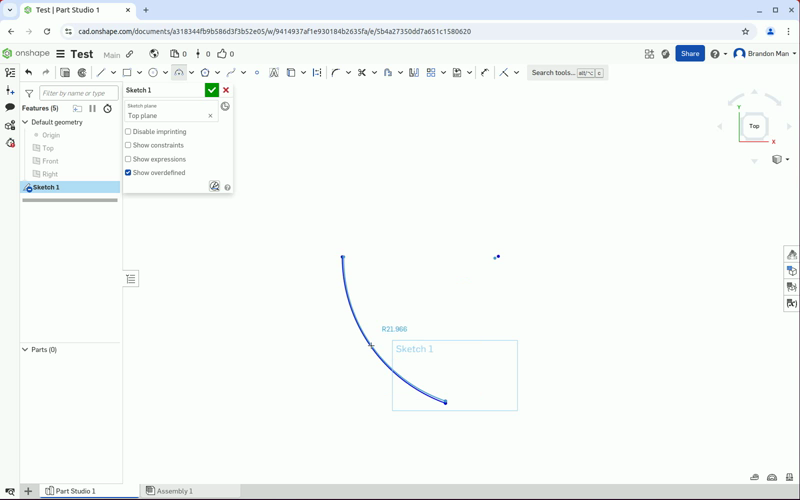
scroll(6)
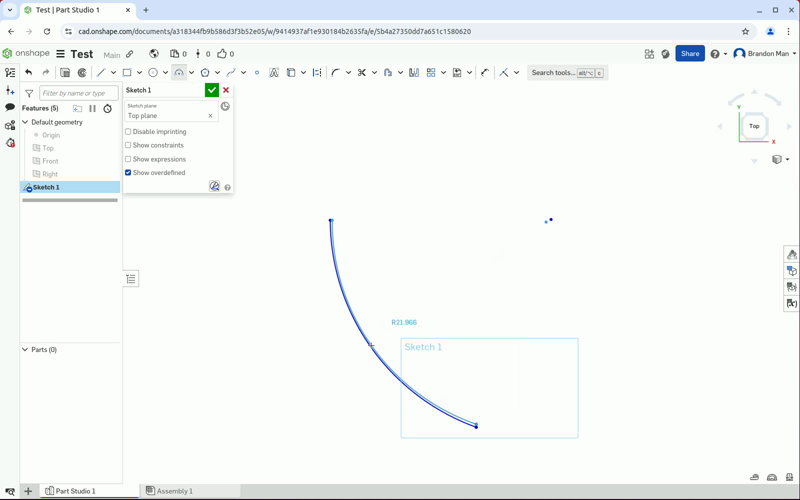
scroll(6)
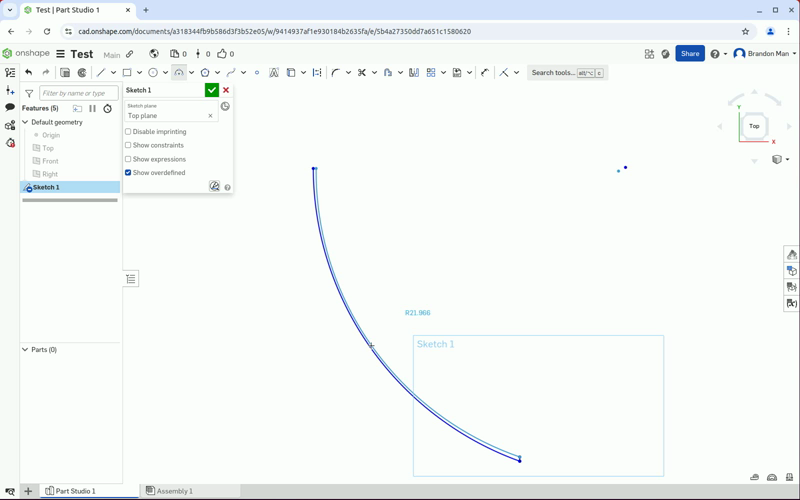
scroll(6)
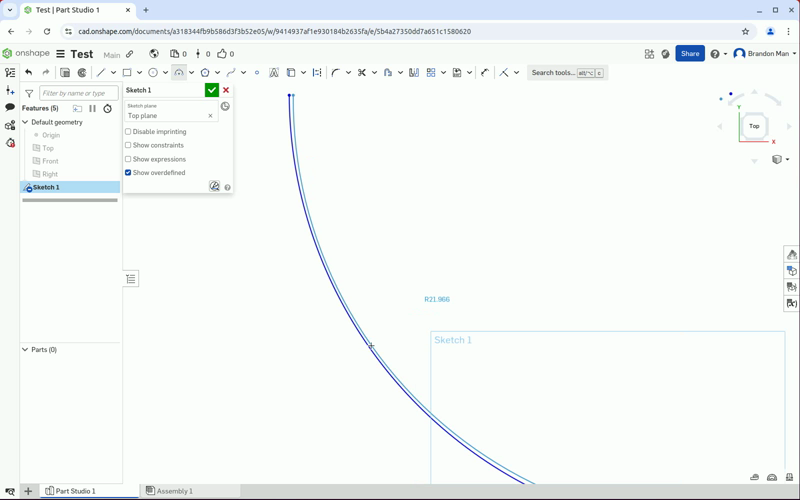
scroll(6)
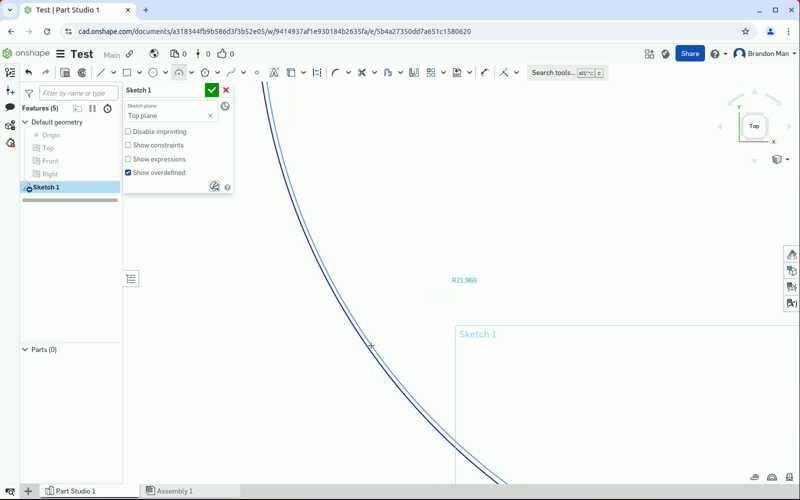
scroll(6)
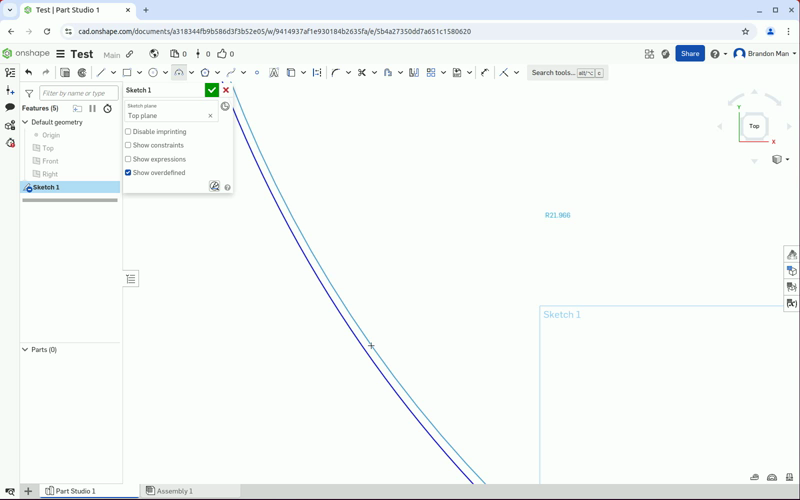
click(371, 345)
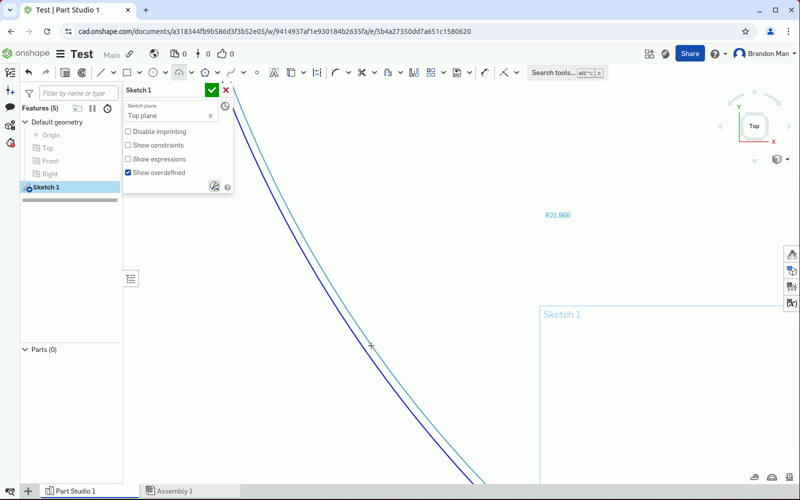
scroll(-6)
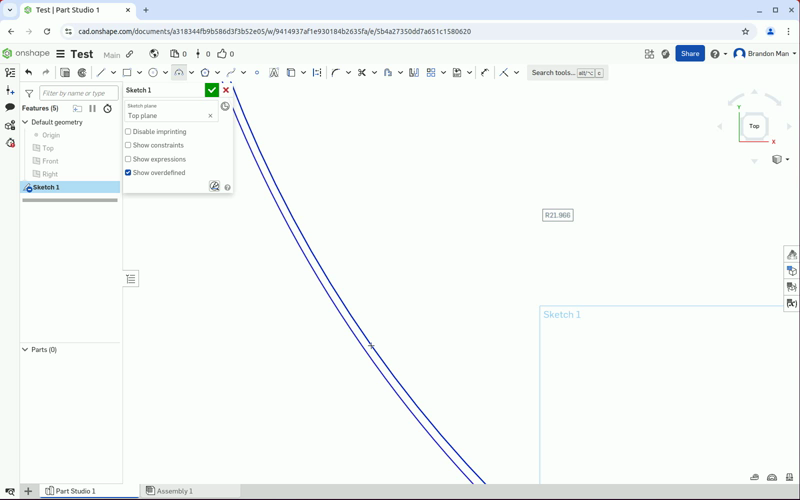
scroll(-6)
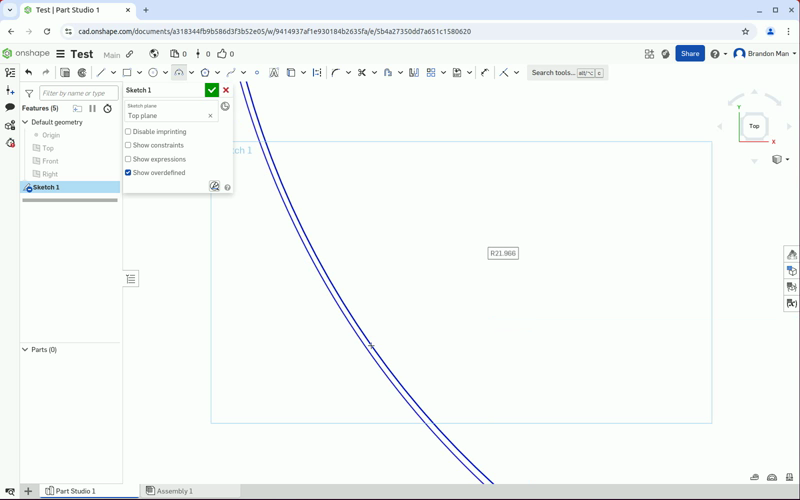
scroll(-6)
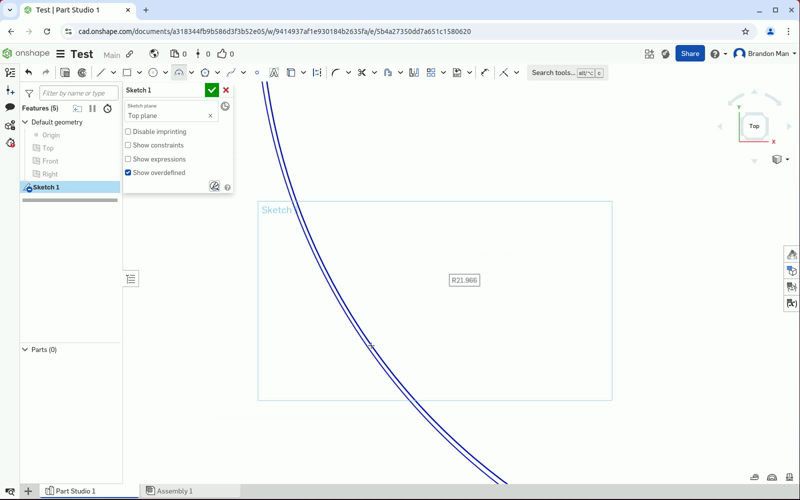
scroll(-6)
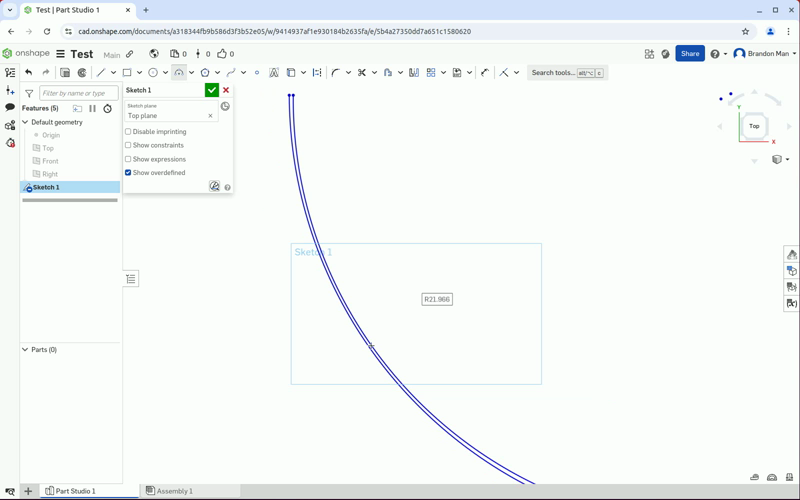
scroll(-6)
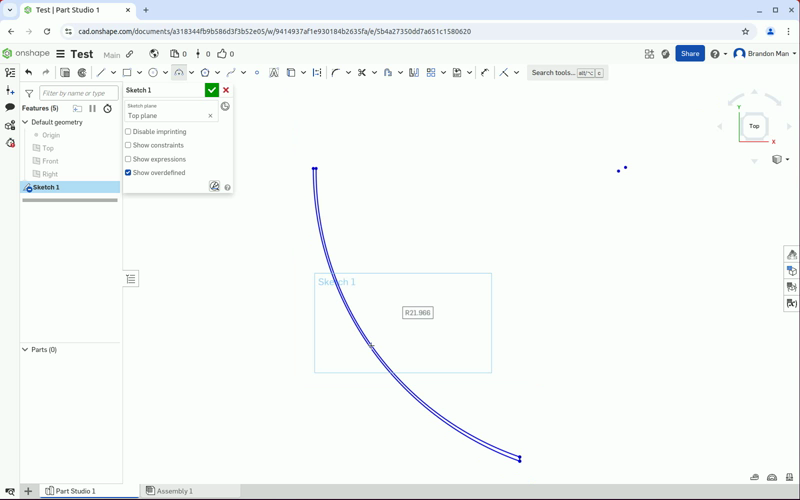
scroll(-6)
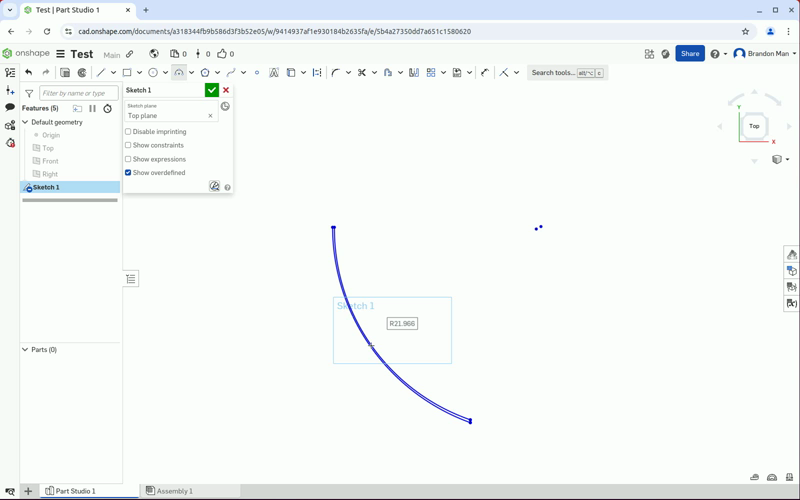
scroll(-6)
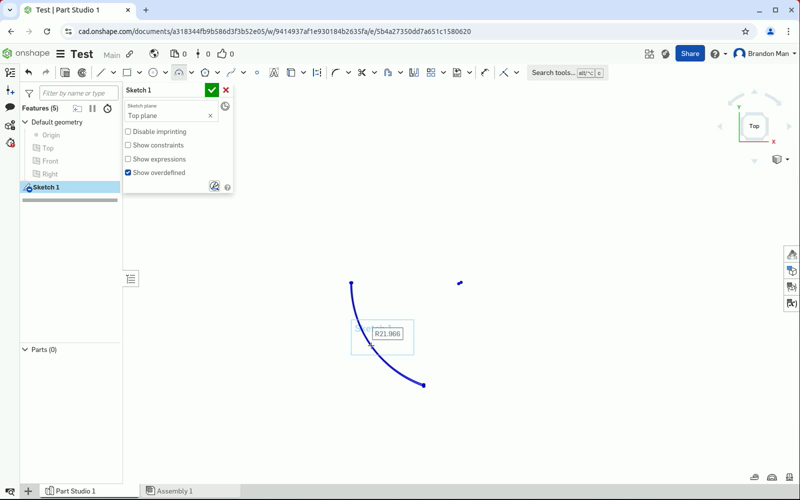
key_up(shift)
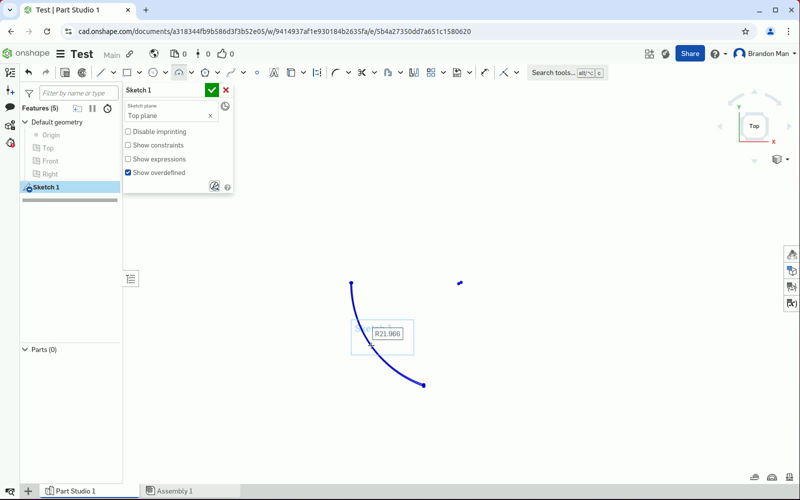
key(esc)
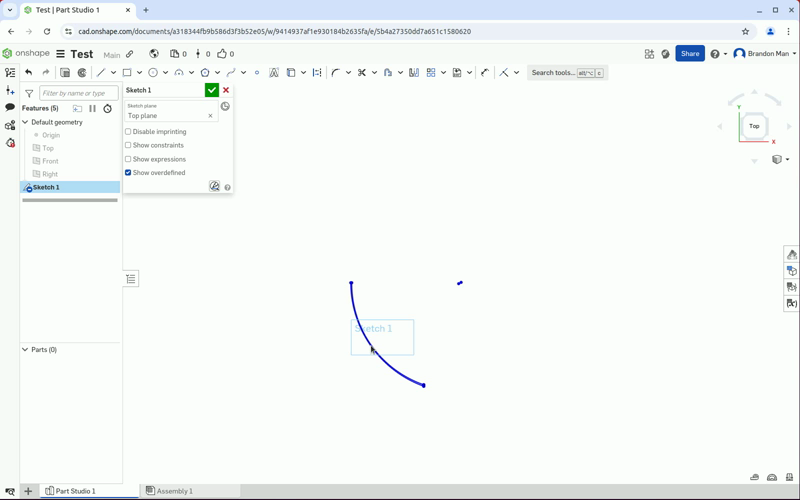
key(l)
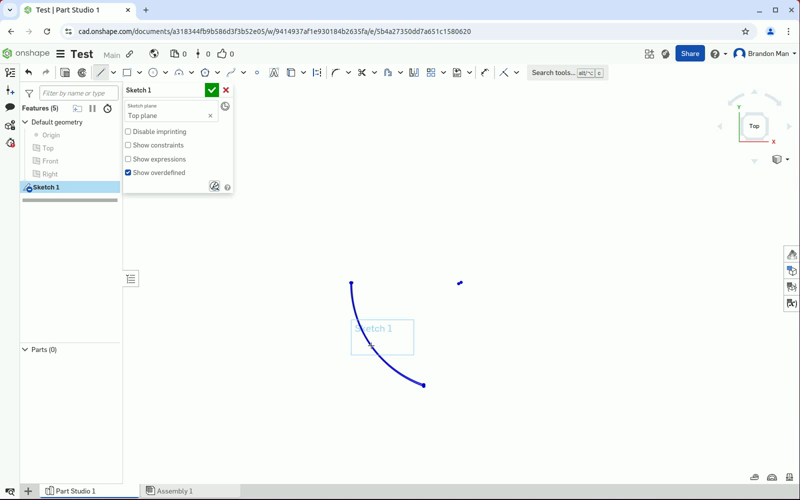
mouse_move(351, 282)
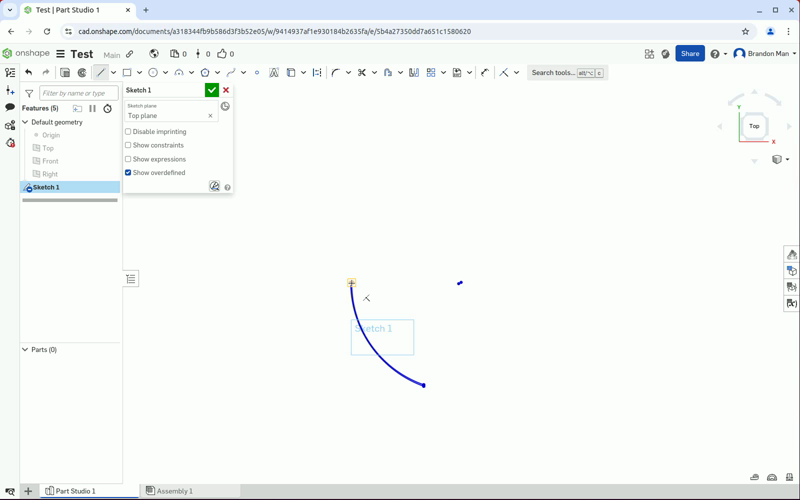
scroll(6)
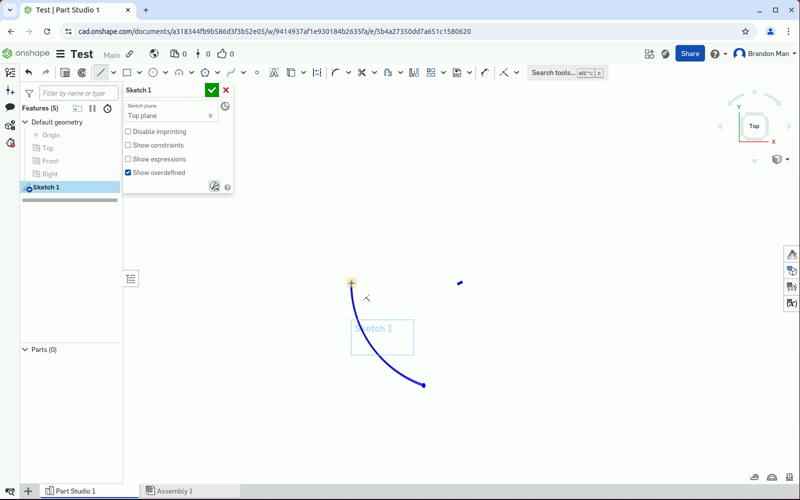
scroll(6)
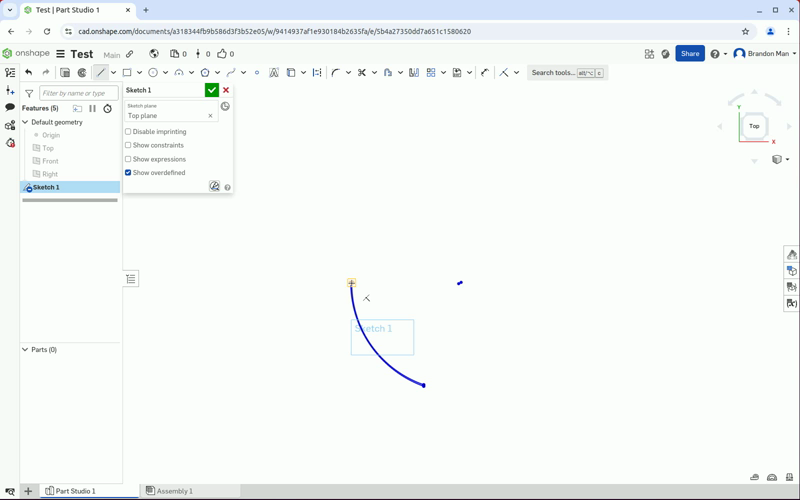
scroll(6)
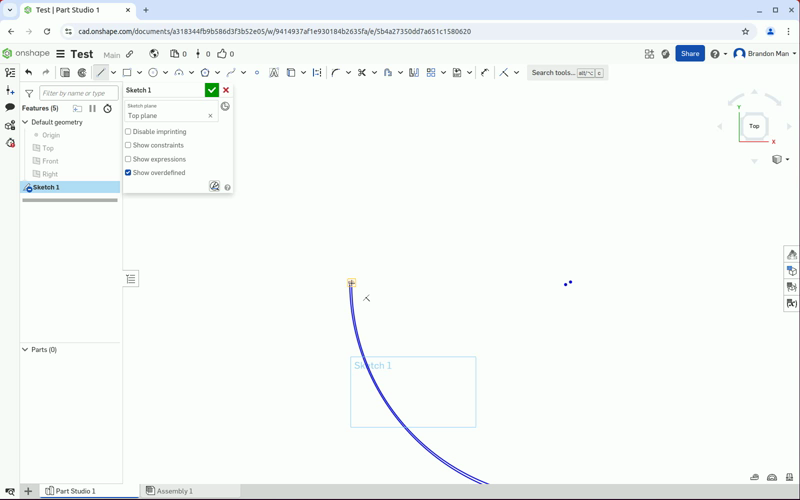
scroll(6)
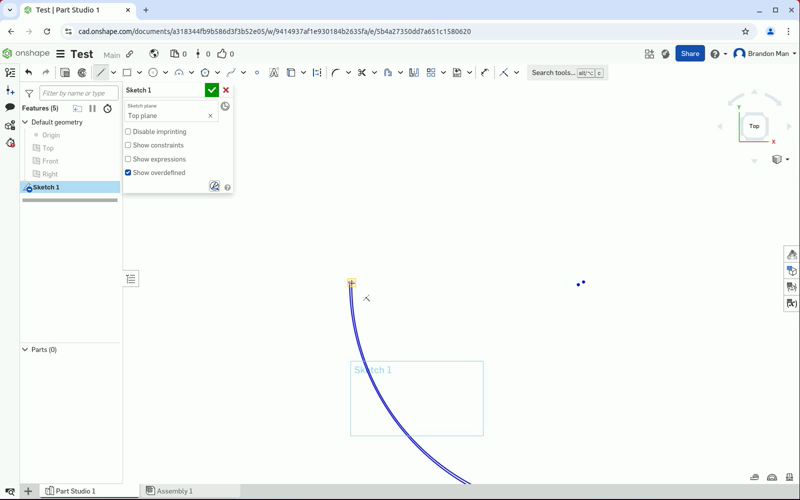
scroll(6)
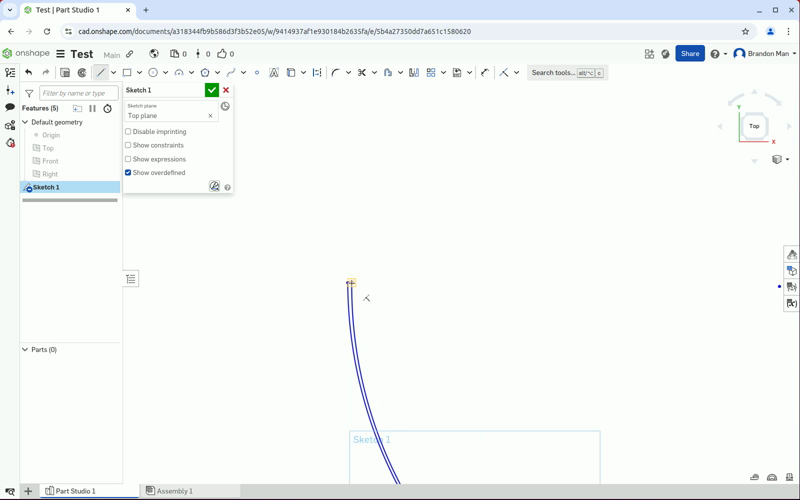
scroll(6)
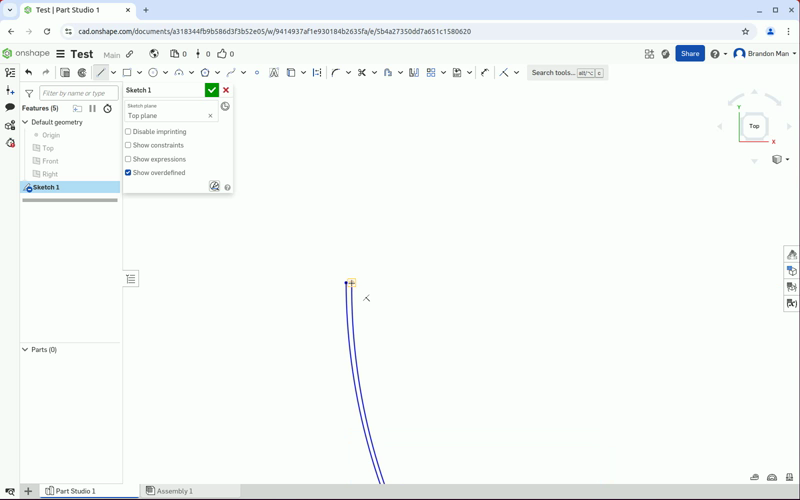
scroll(6)
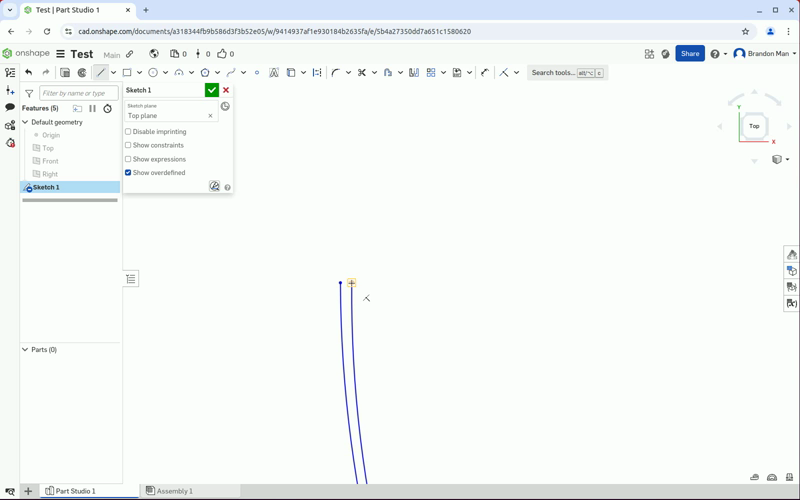
click(351, 282)
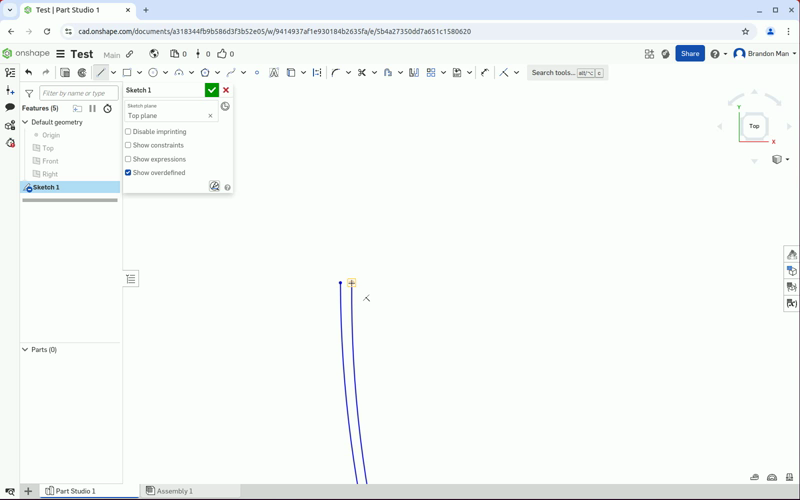
scroll(-6)
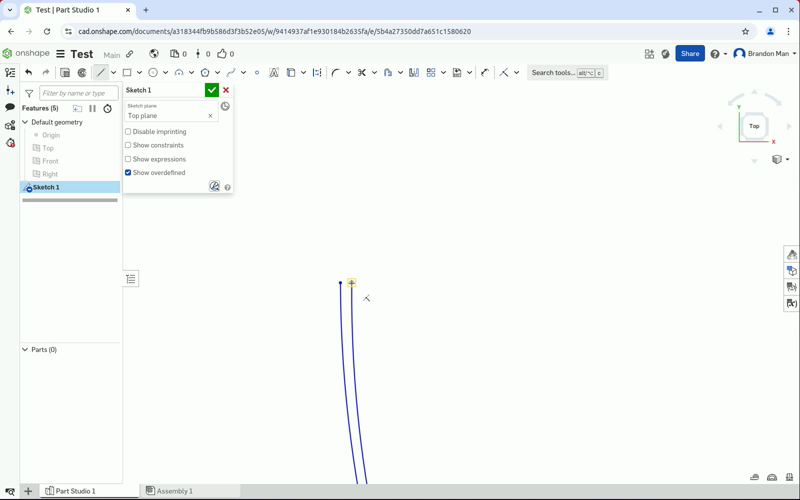
scroll(-6)
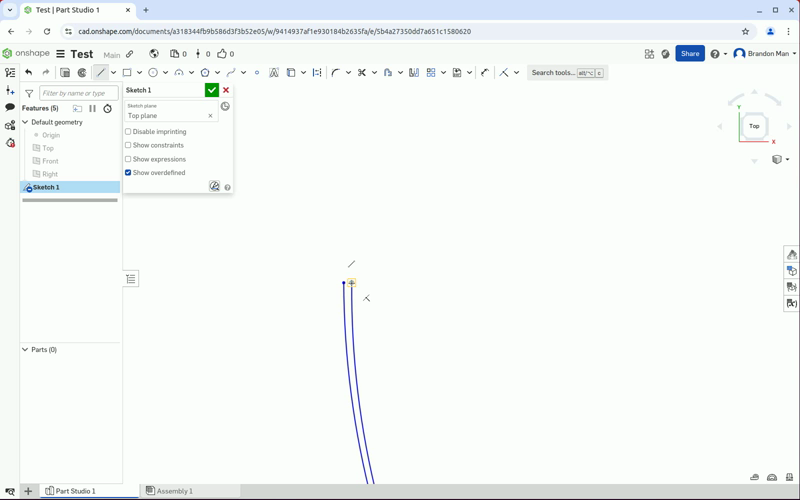
scroll(-6)
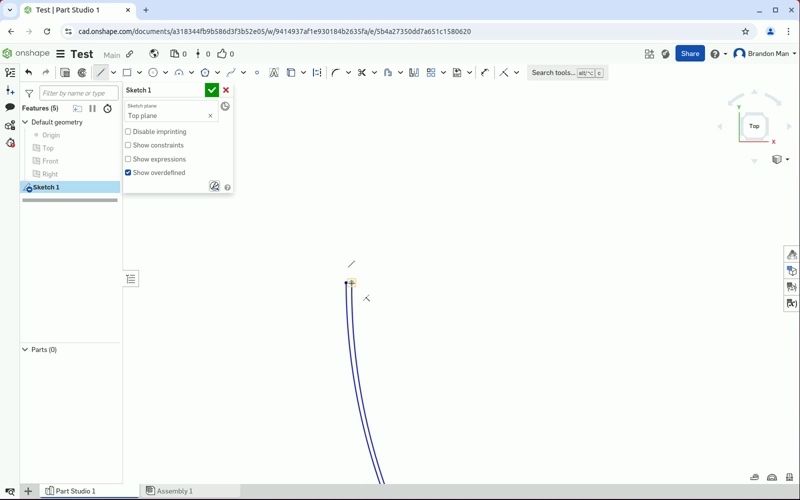
scroll(-6)
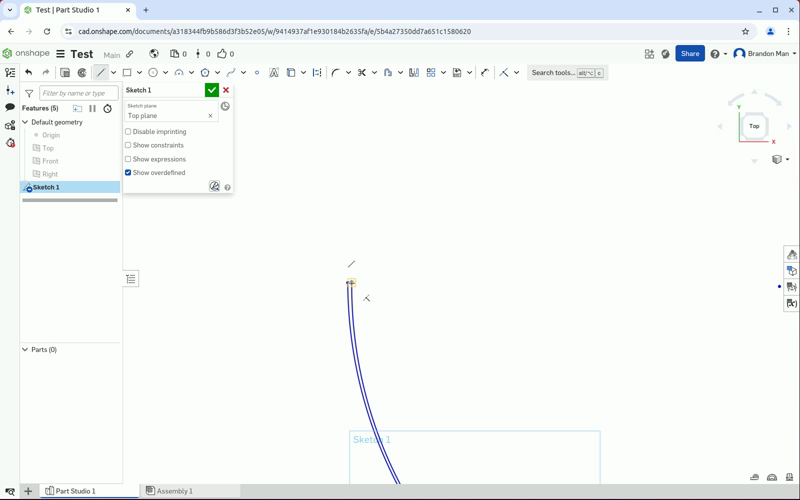
scroll(-6)
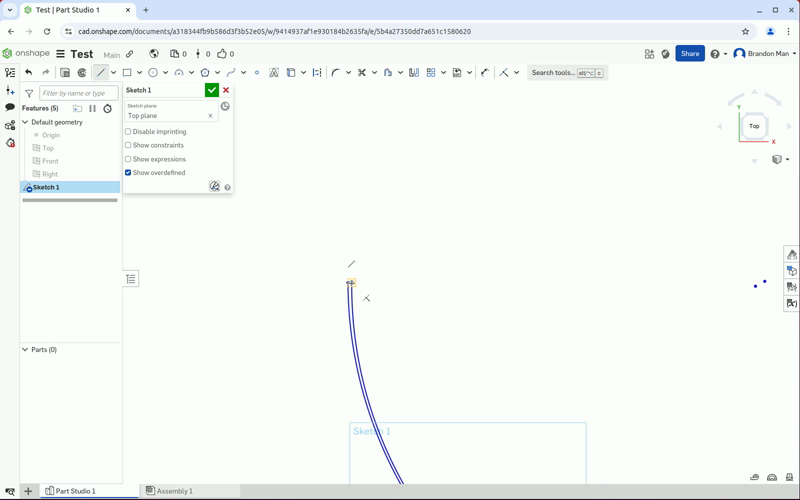
scroll(-6)
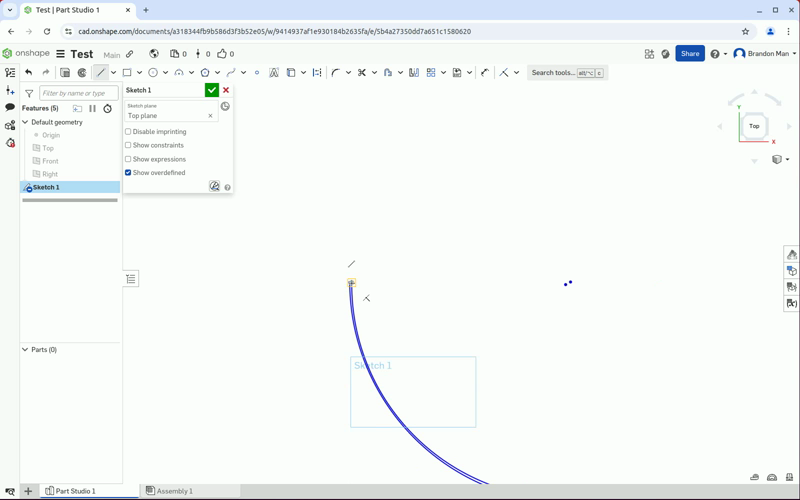
scroll(-6)
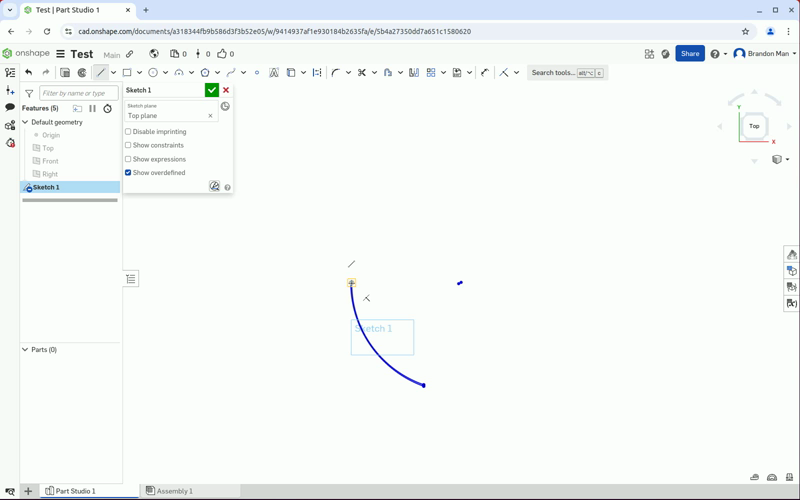
mouse_move(381, 282)
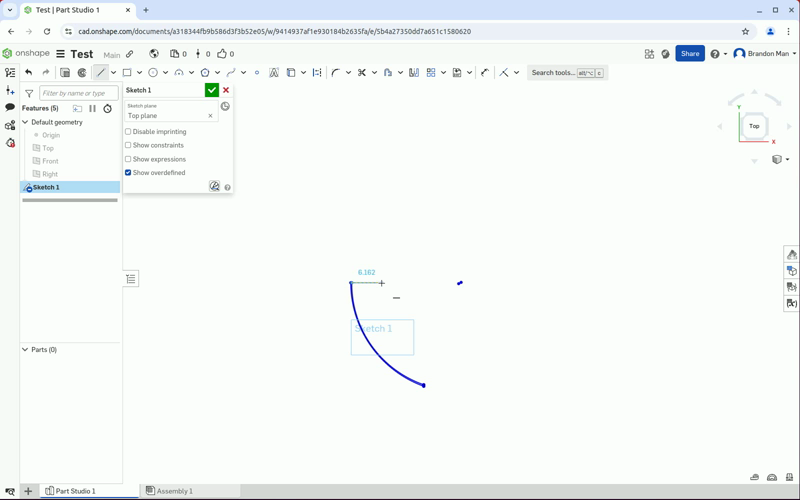
key_down(shift)
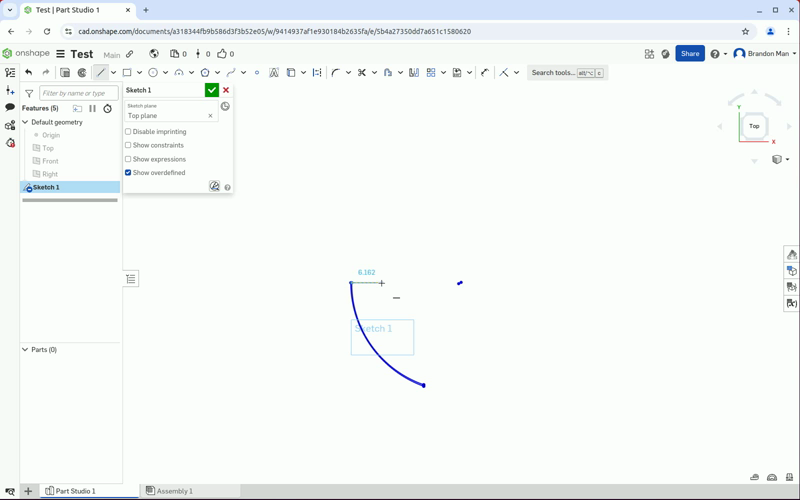
mouse_move(350, 282)
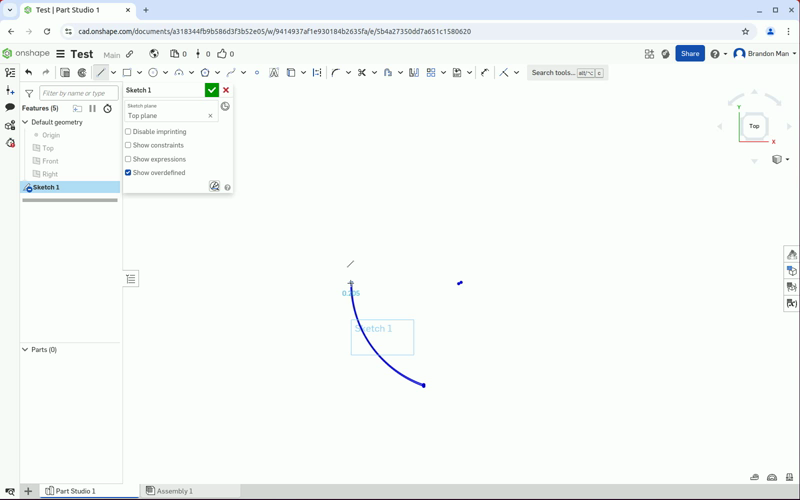
scroll(6)
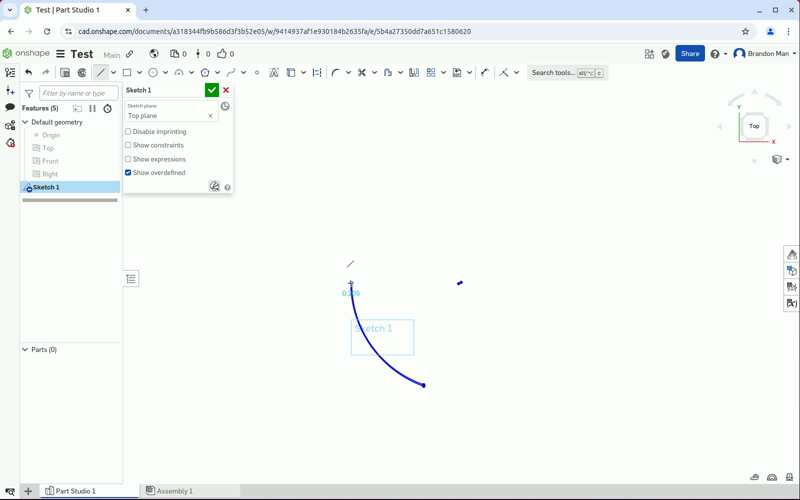
scroll(6)
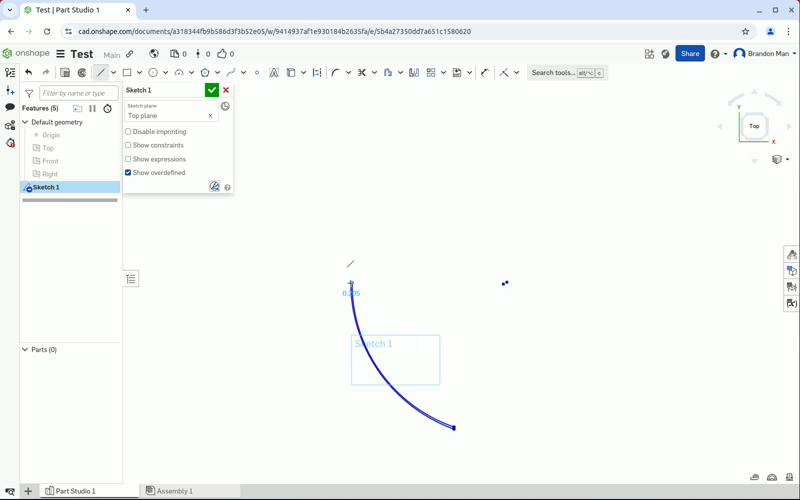
scroll(6)
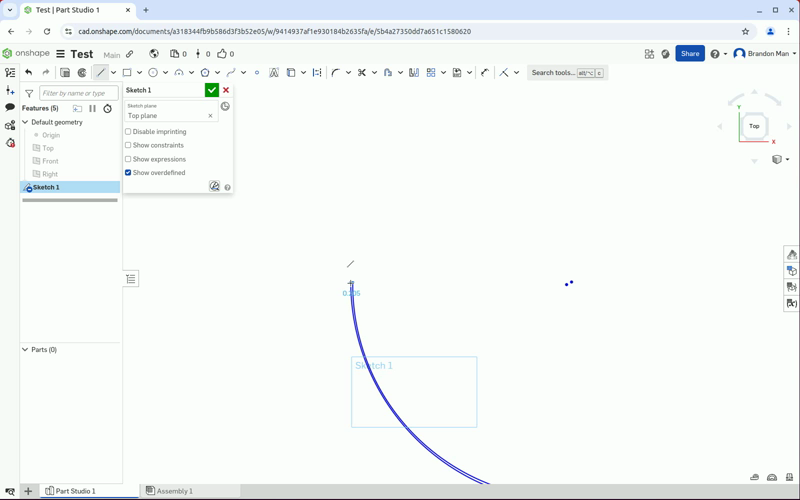
scroll(6)
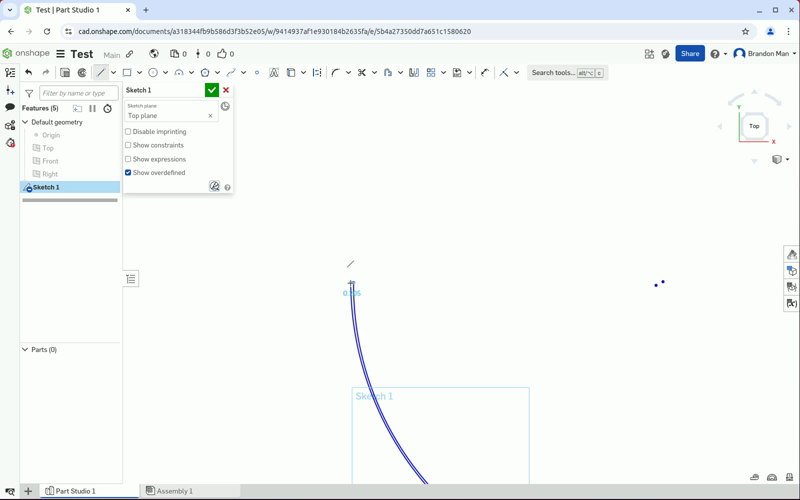
scroll(6)
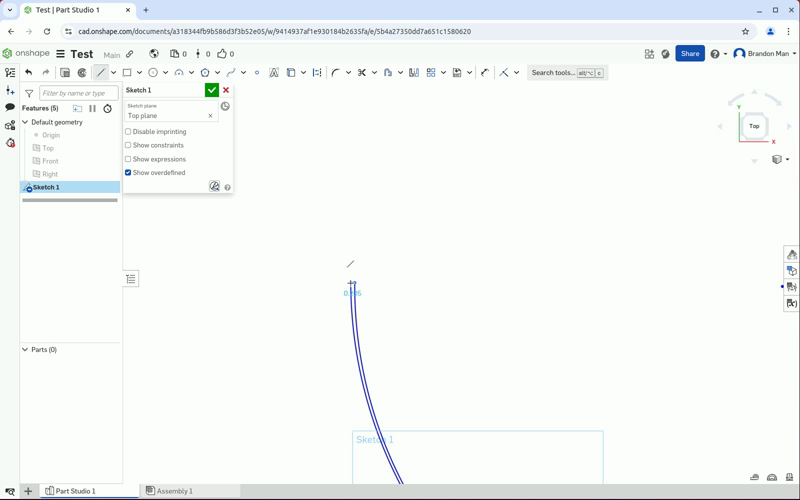
scroll(6)
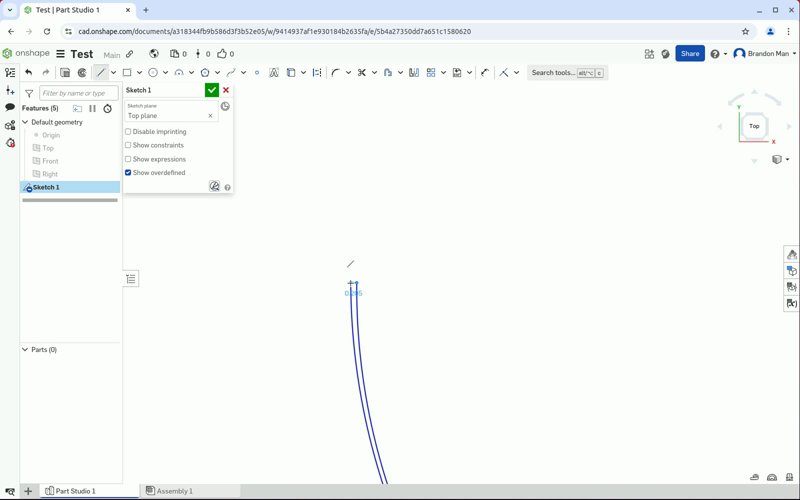
scroll(6)
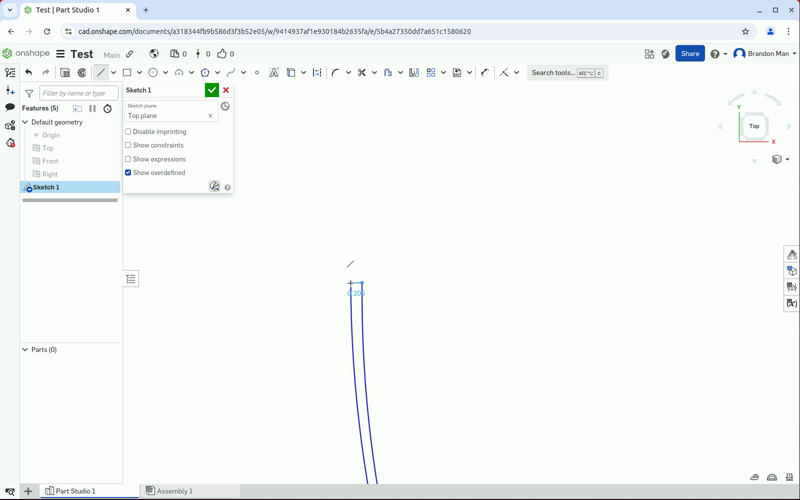
key_up(shift)
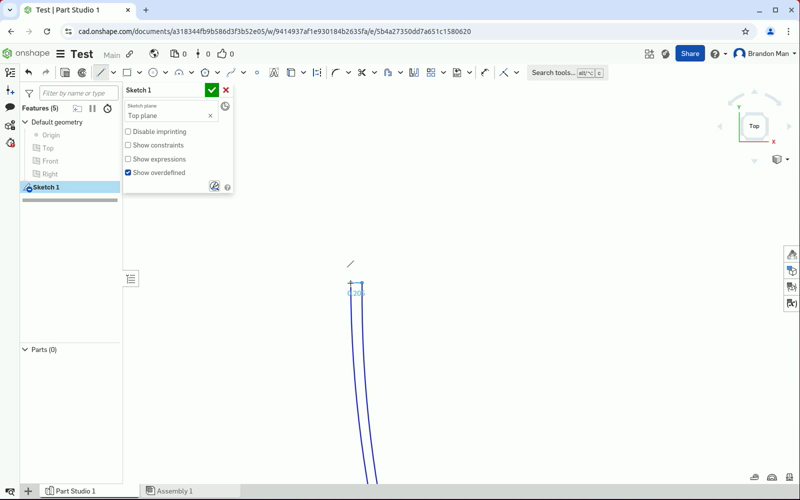
click(350, 282)
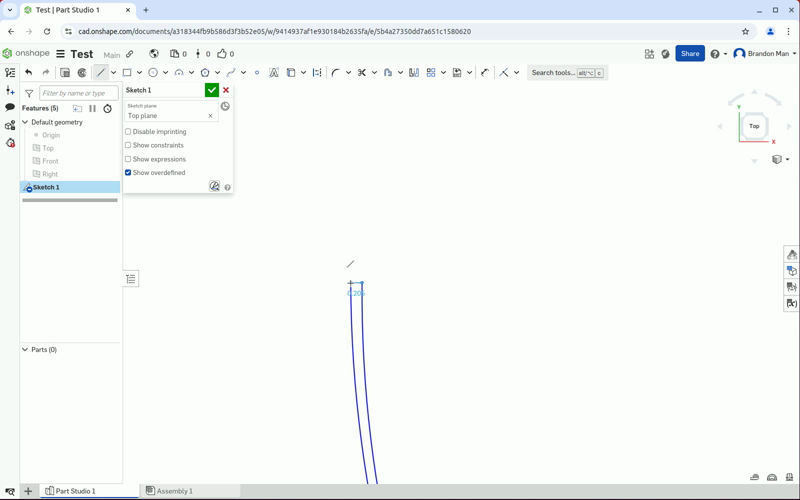
scroll(-6)
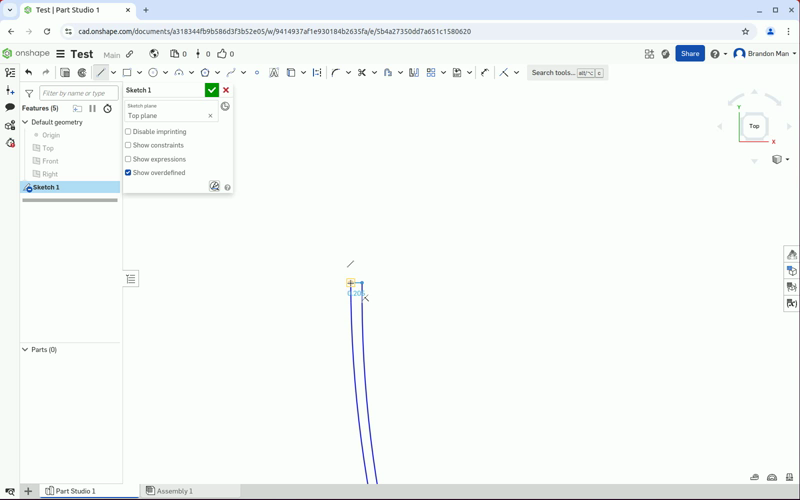
scroll(-6)
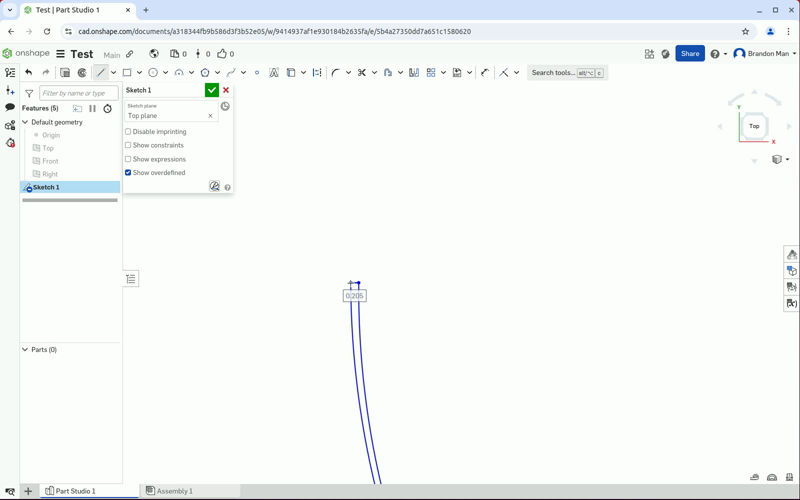
scroll(-6)
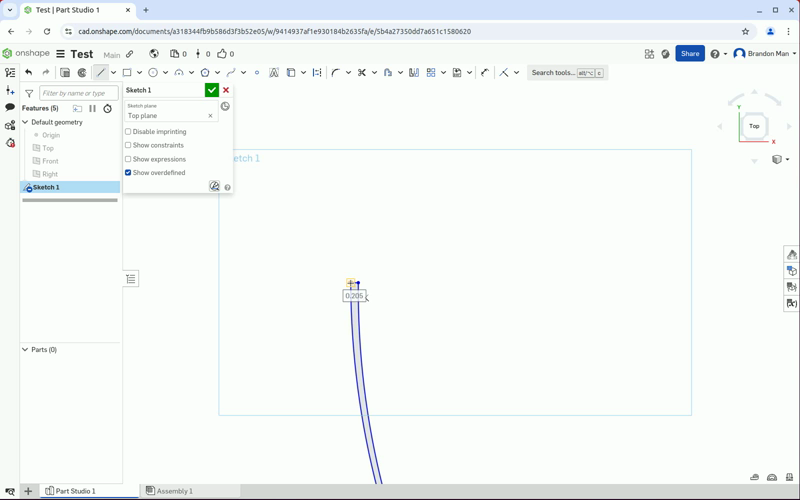
scroll(-6)
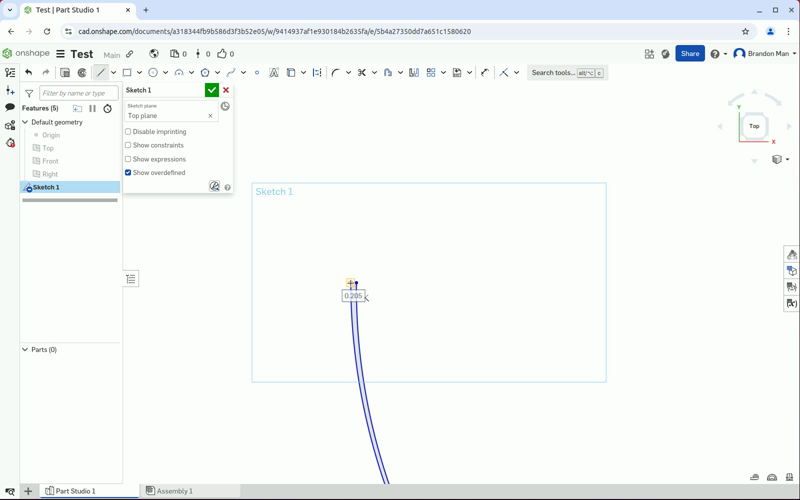
scroll(-6)
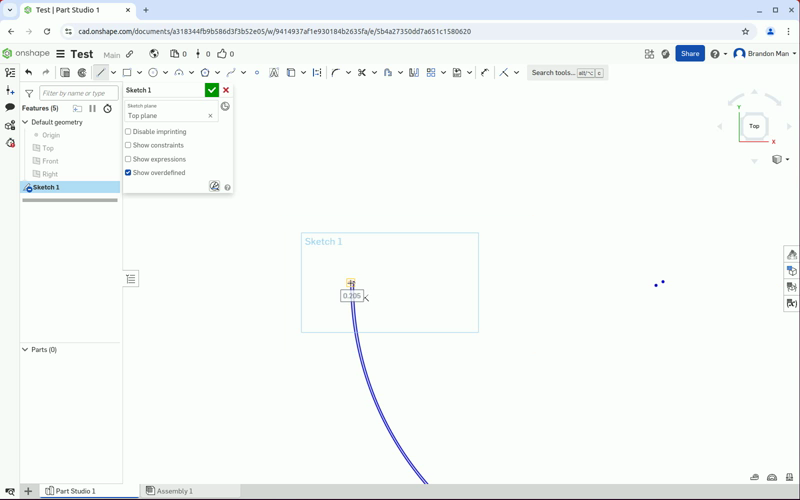
scroll(-6)
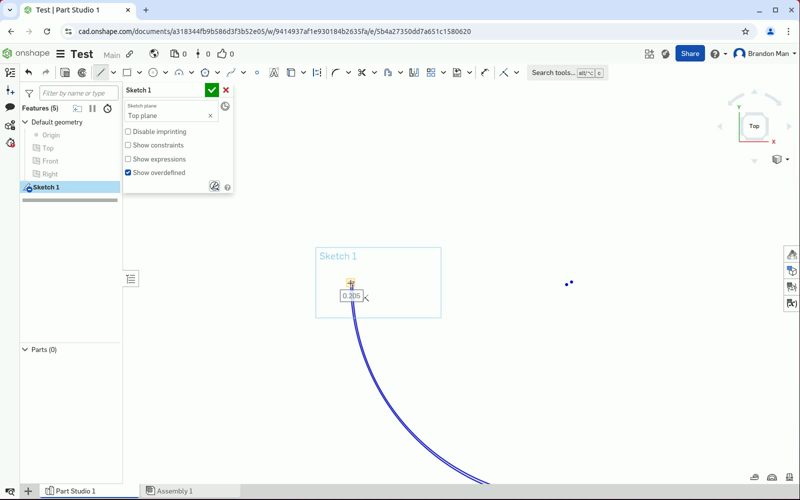
scroll(-6)
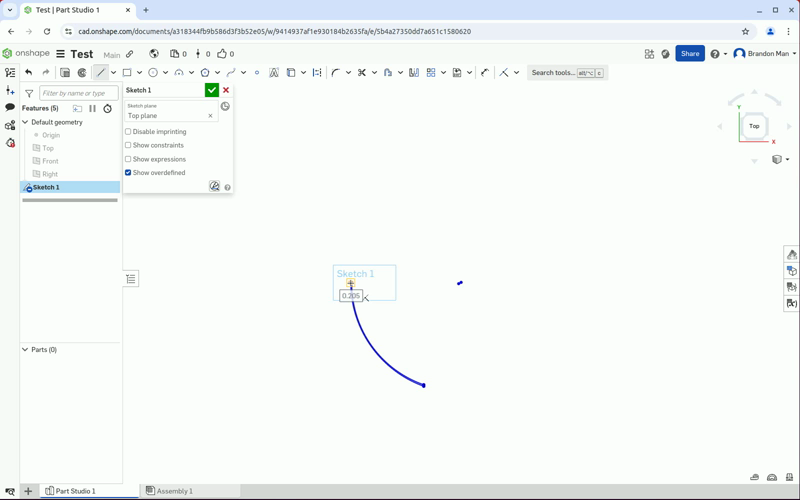
key(esc)
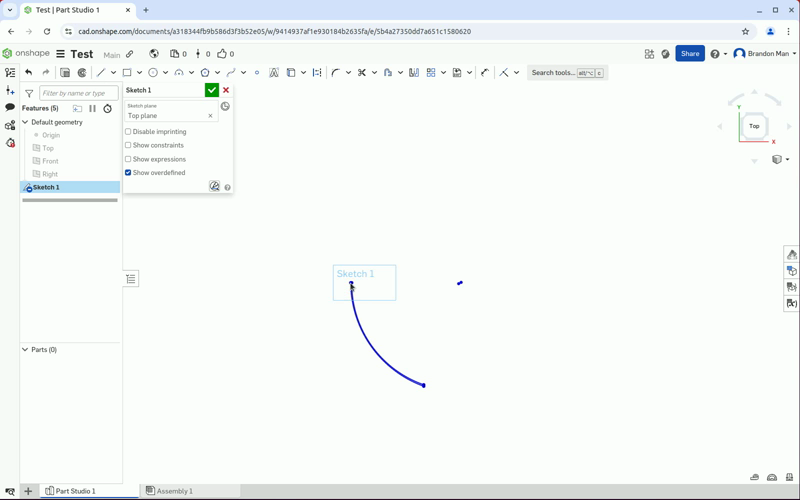
mouse_move(352, 298)
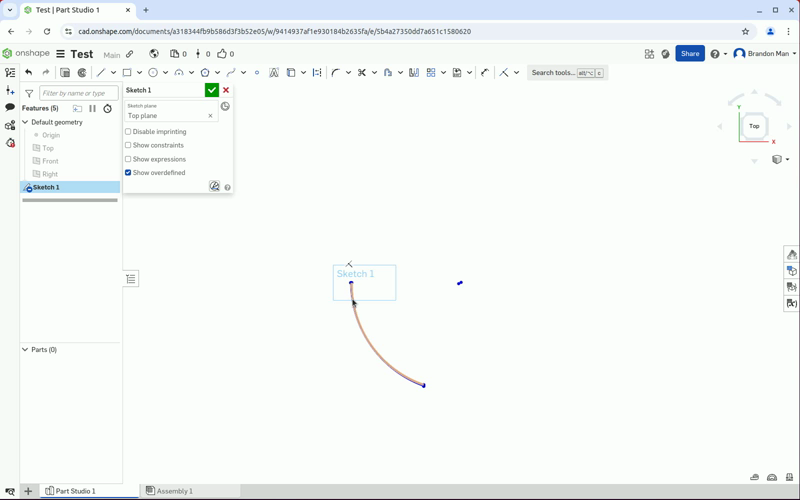
scroll(6)
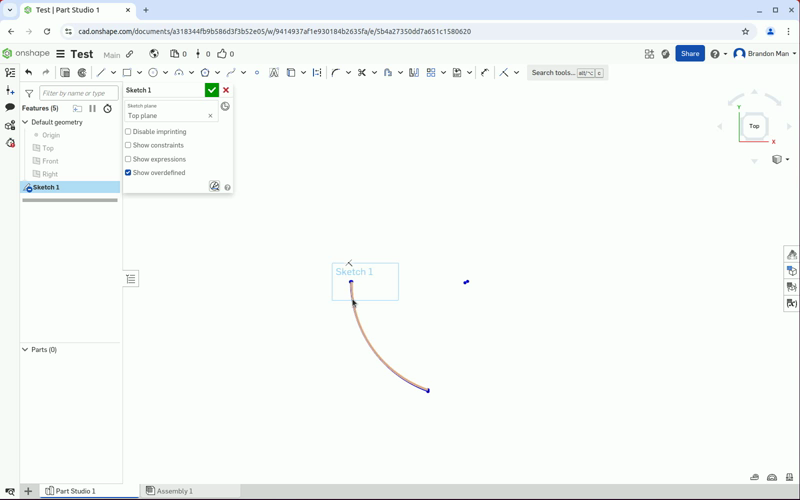
scroll(6)
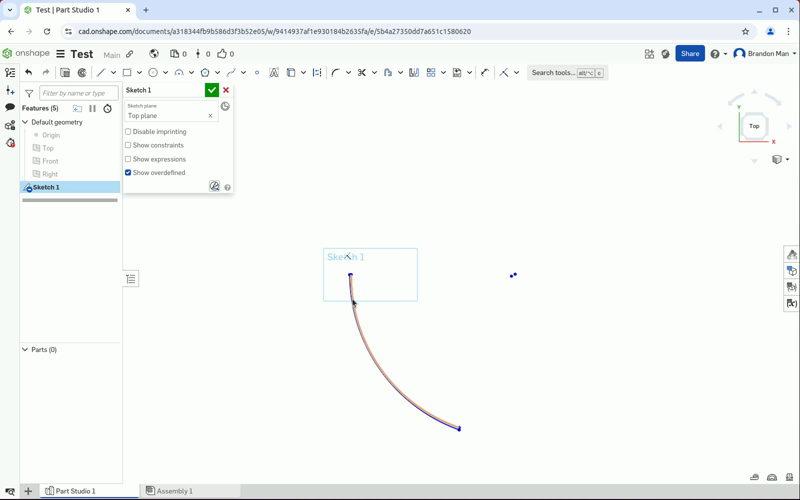
scroll(6)
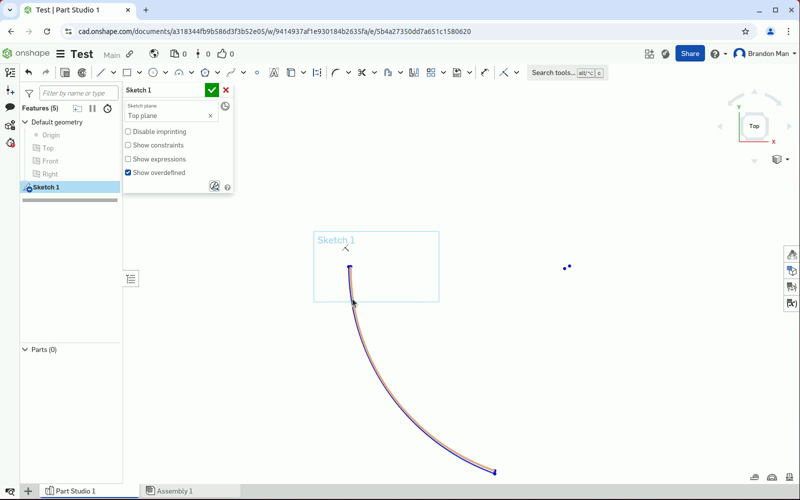
scroll(6)
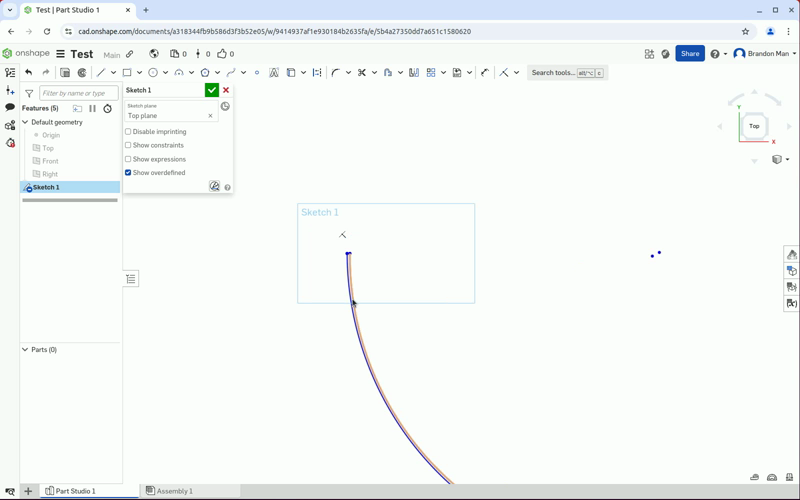
scroll(6)
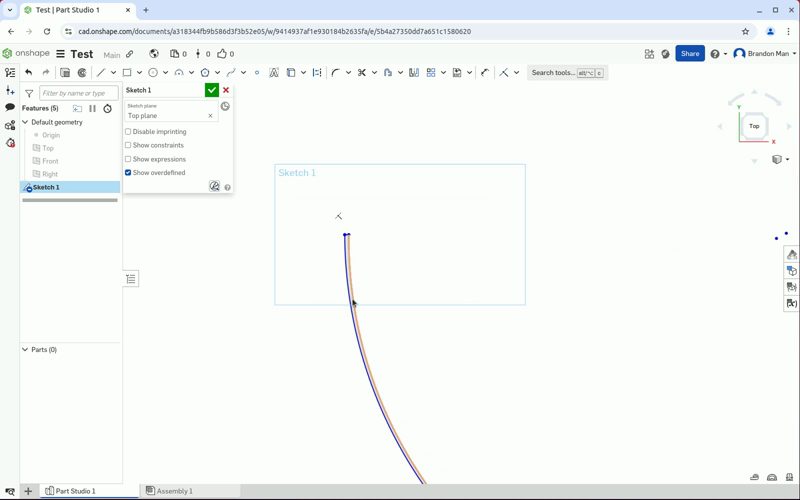
scroll(6)
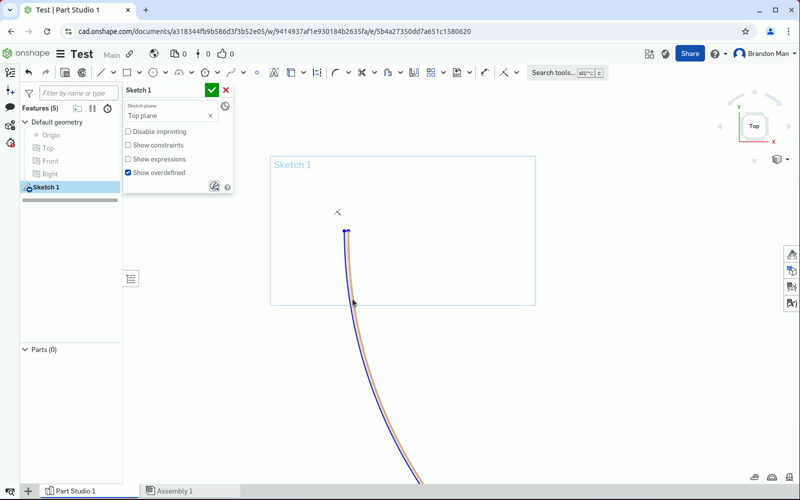
scroll(6)
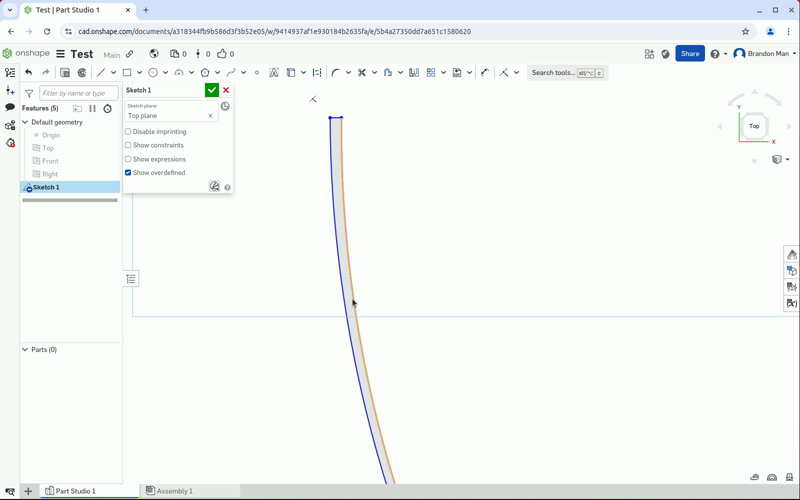
click(352, 298)
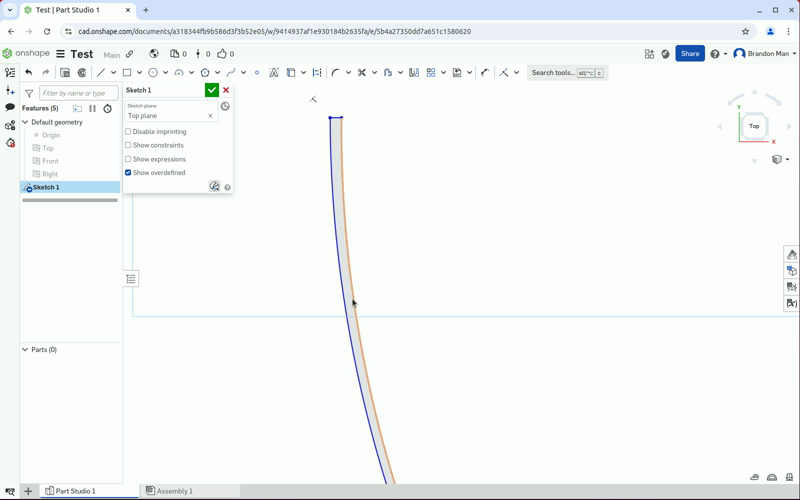
scroll(-6)
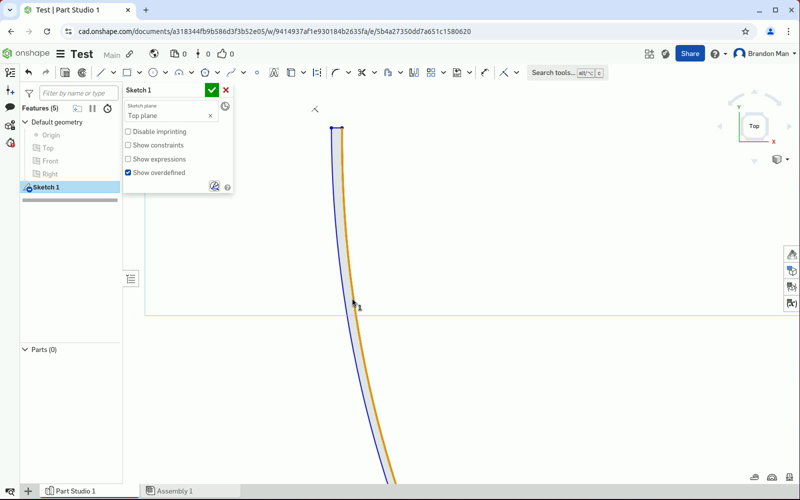
scroll(-6)
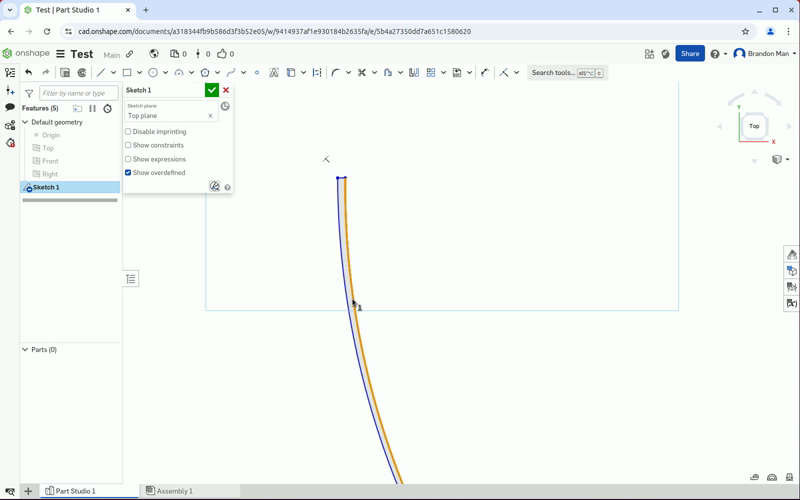
scroll(-6)
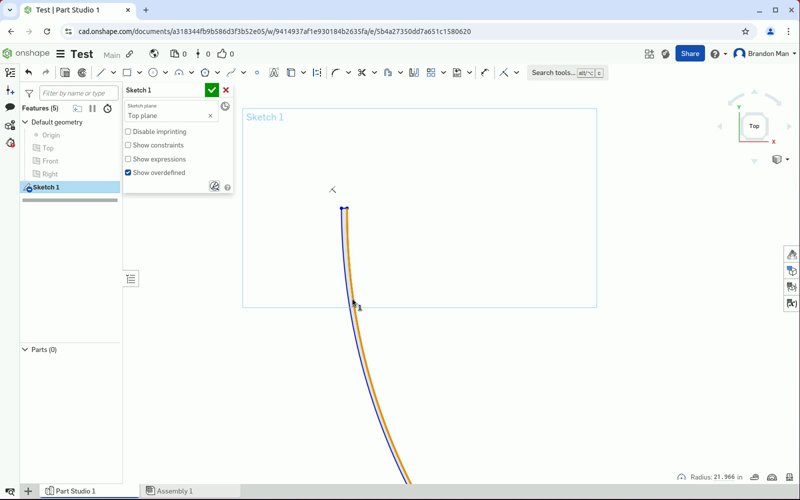
scroll(-6)
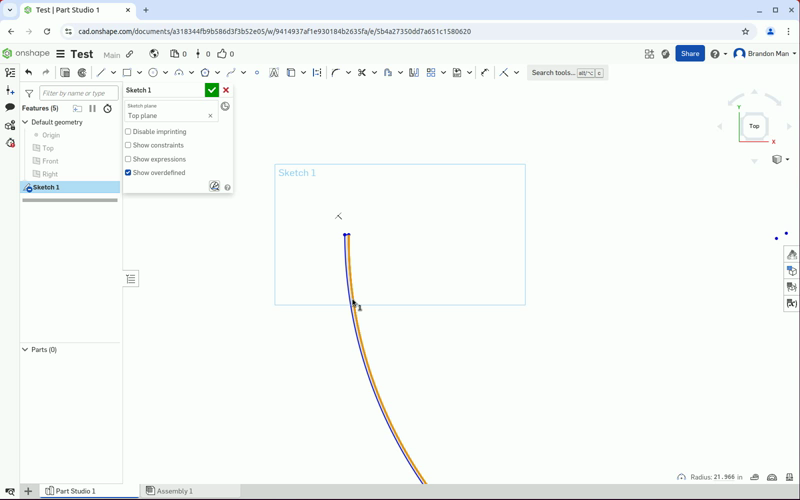
scroll(-6)
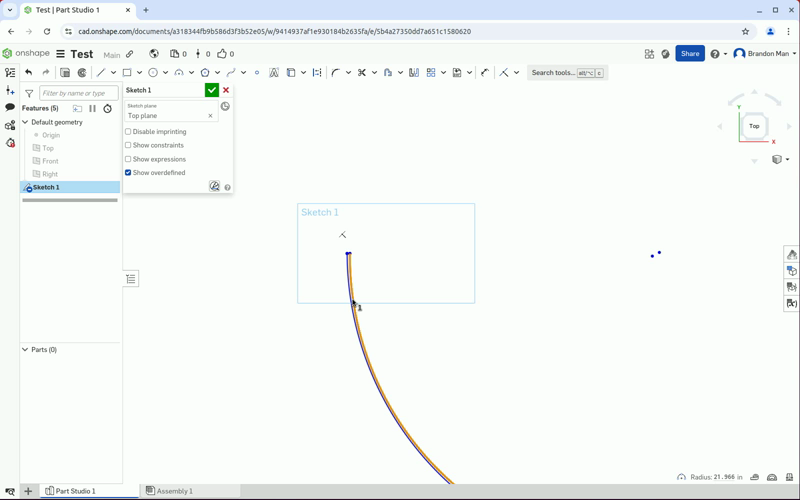
scroll(-6)
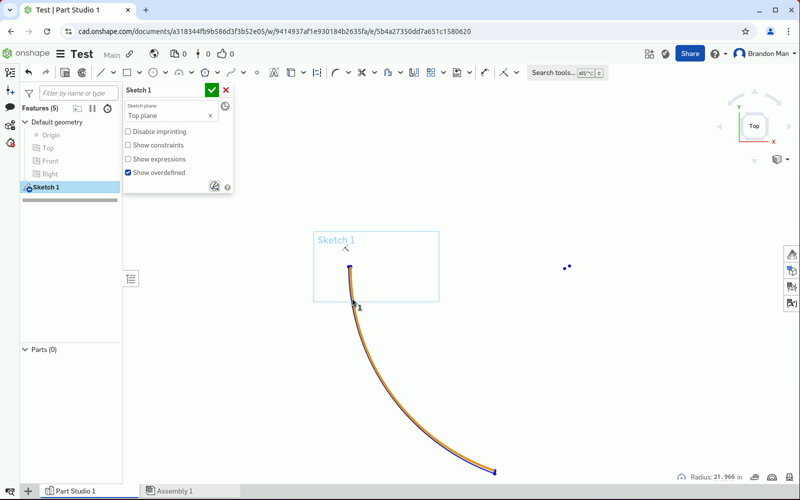
scroll(-6)
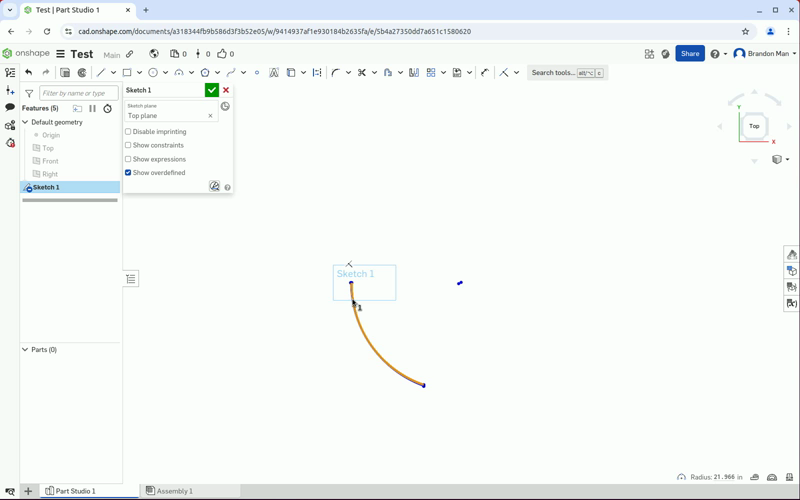
mouse_move(73, 352)
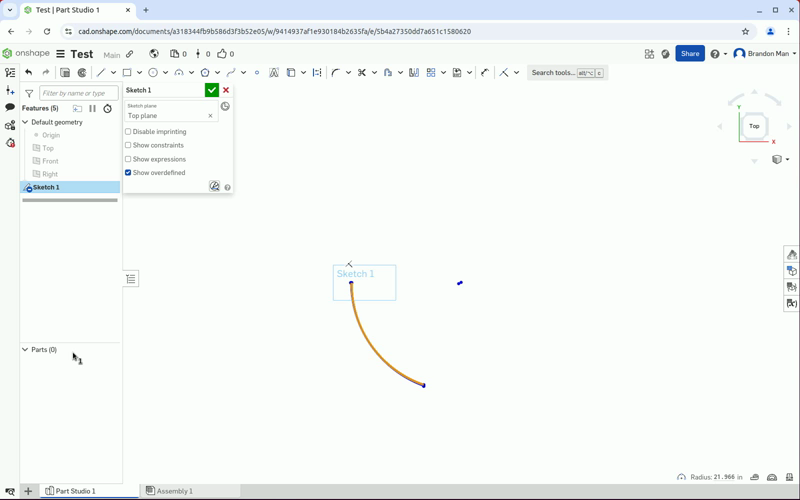
key(shift+y)
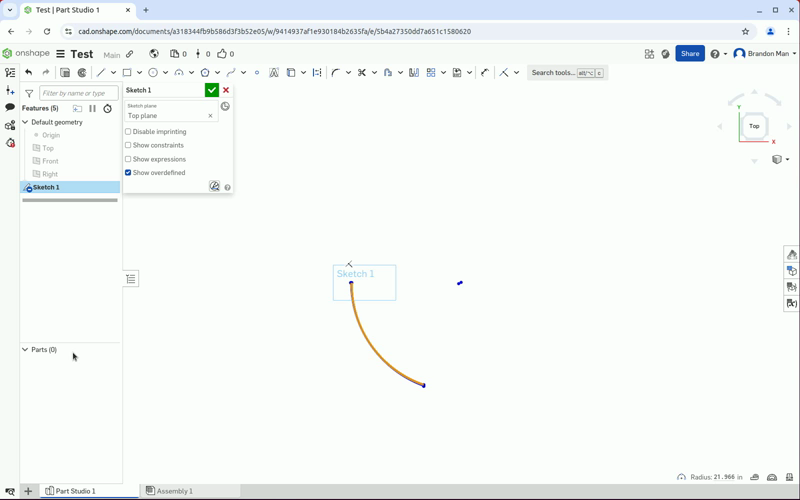
key(shift+e)
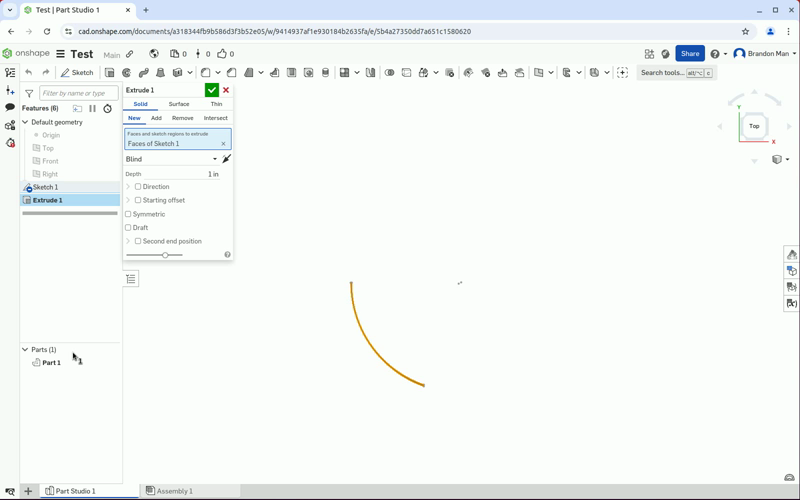
mouse_move(143, 106)
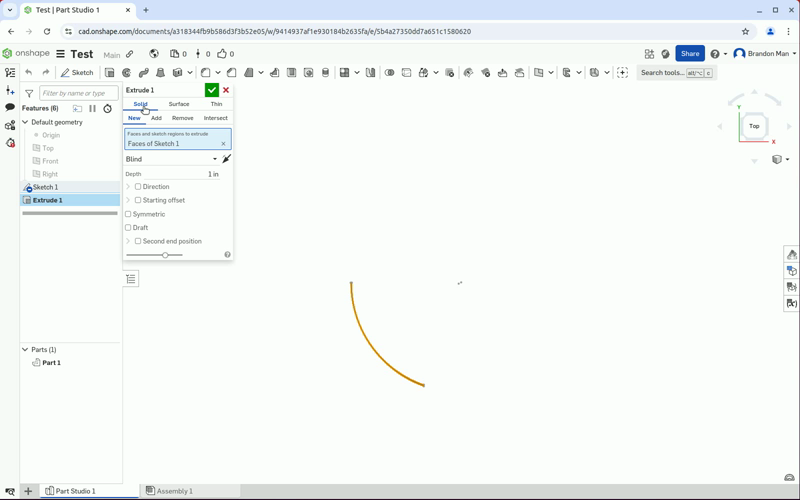
click(143, 106)
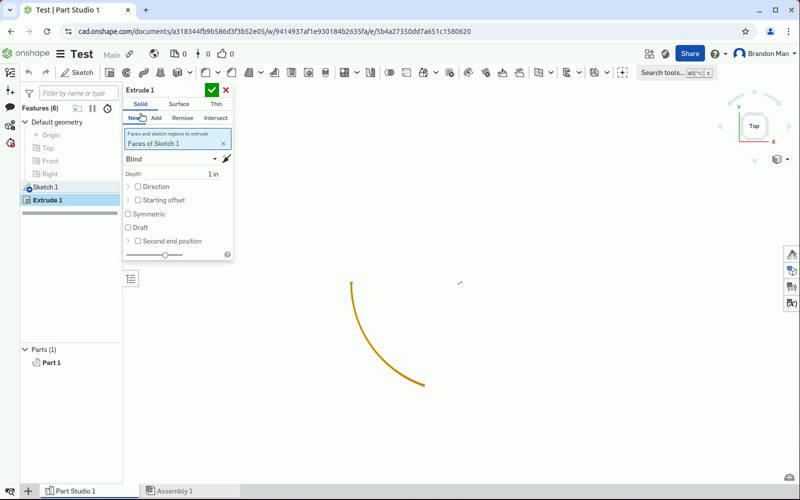
mouse_move(137, 120)
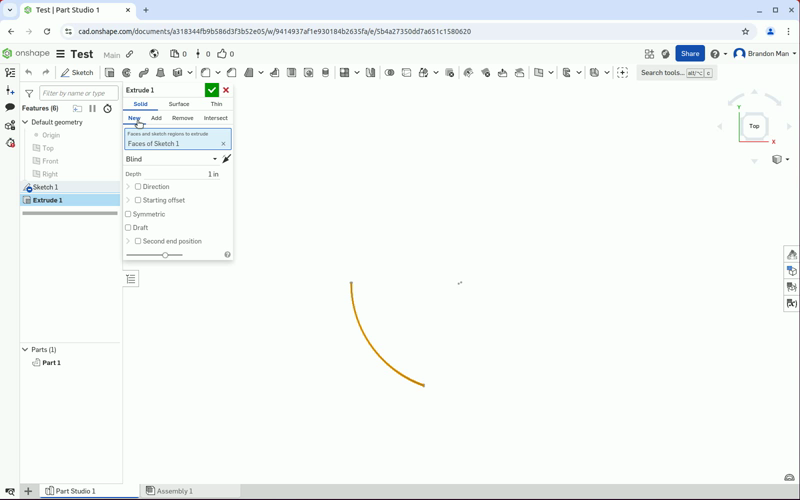
click(137, 120)
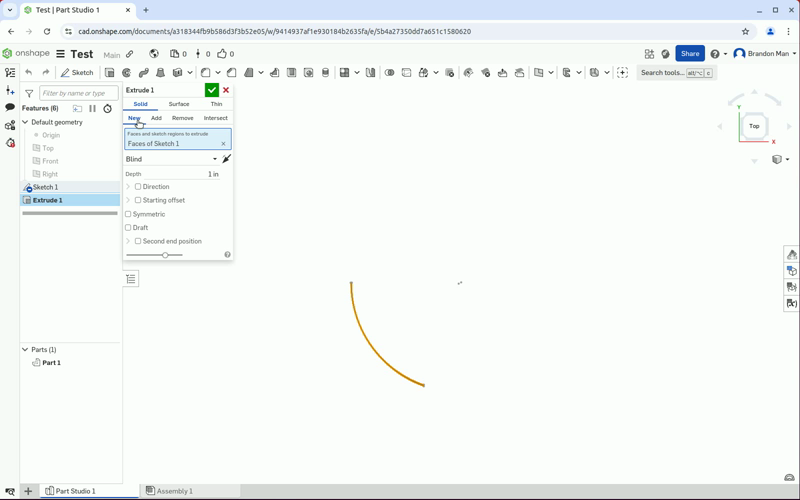
key(tab, 4)
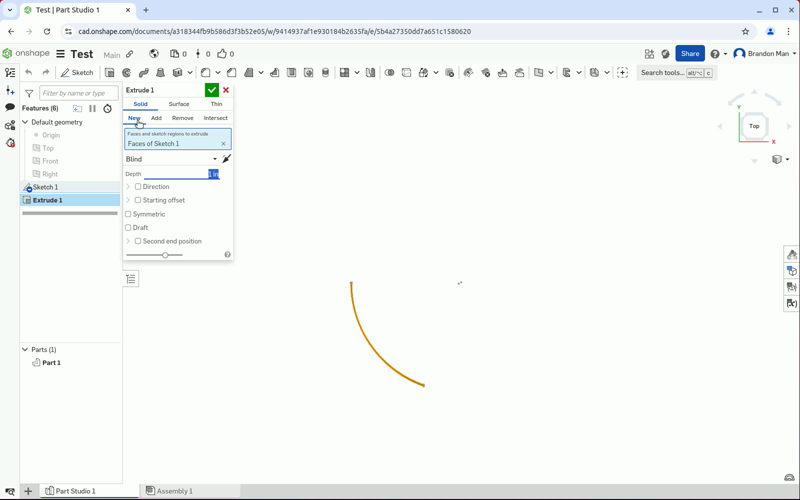
text(5.536)
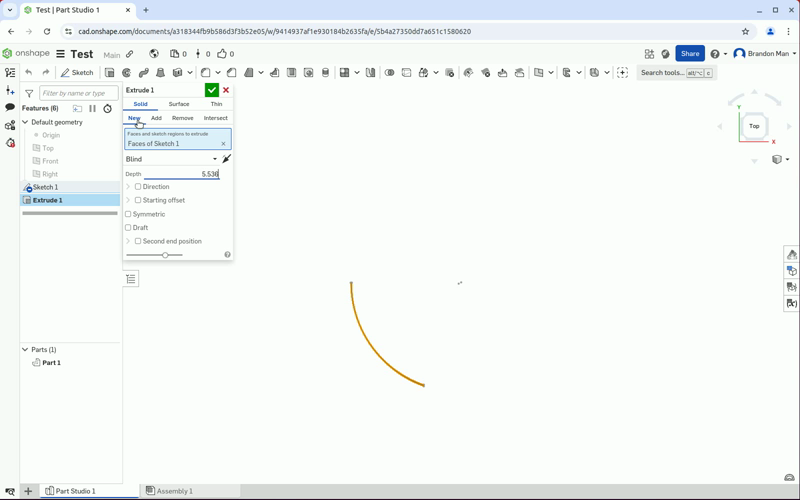
key(enter)
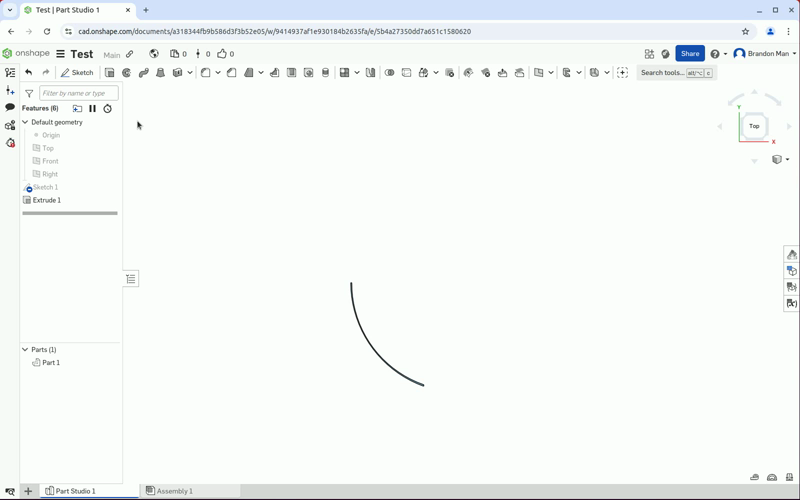
key(shift+h)
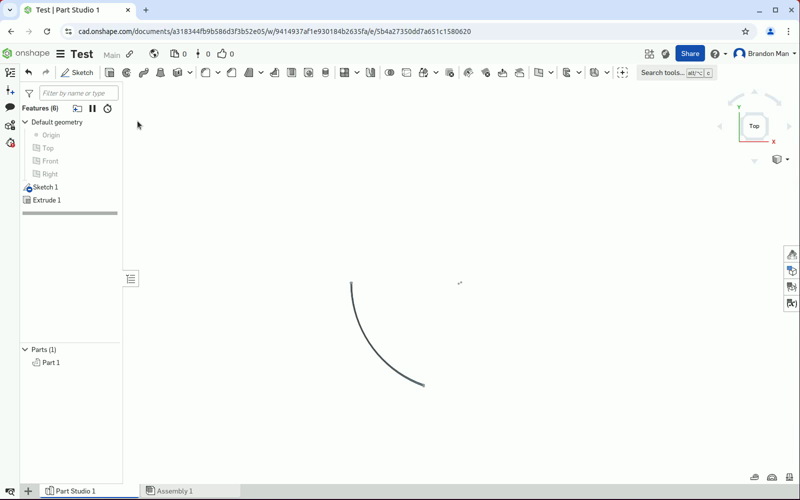
key(shift+h)
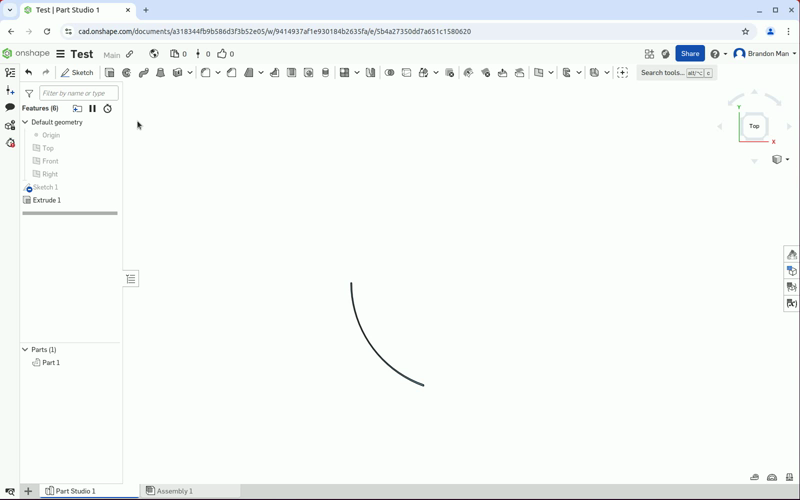
mouse_move(73, 189)
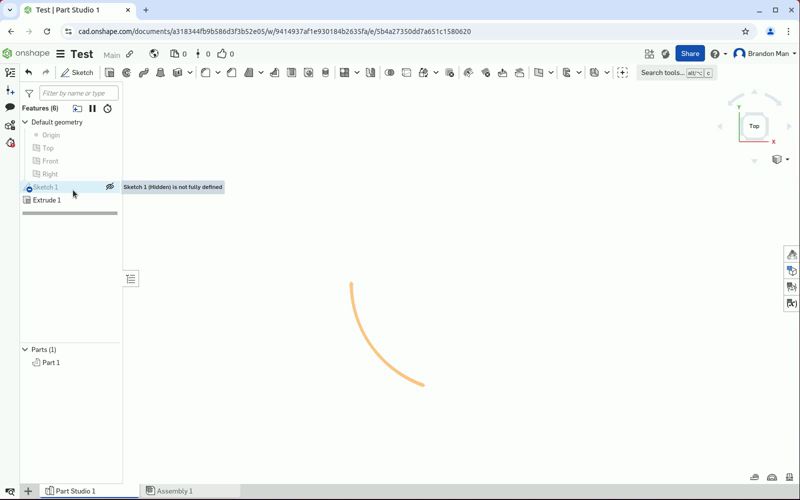
click(73, 189)
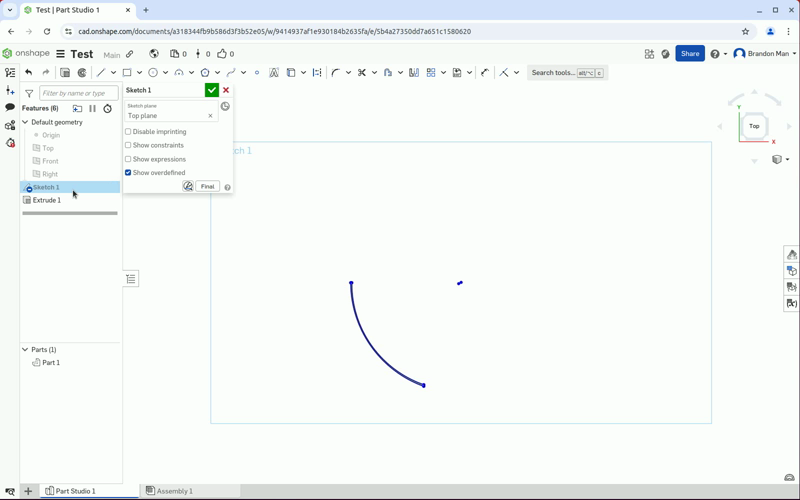
mouse_move(229, 92)
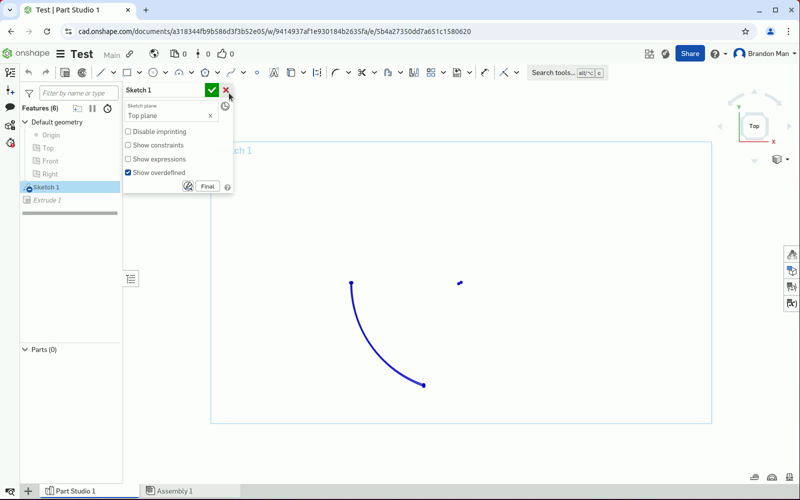
click(229, 92)
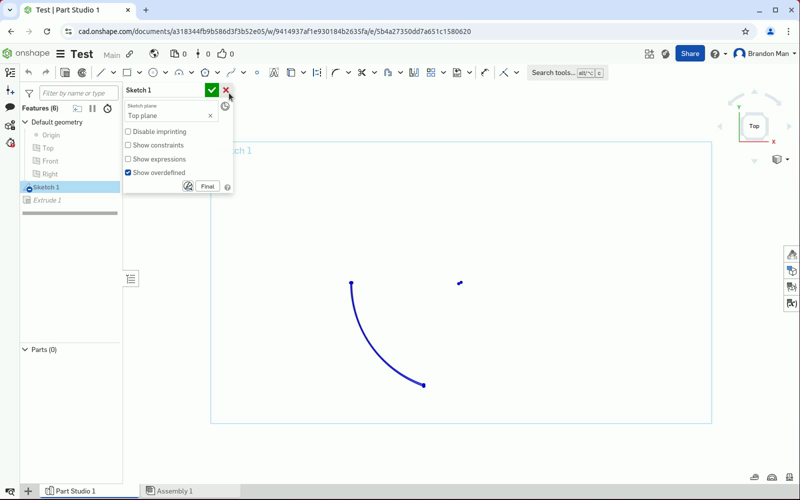
key(shift+s)
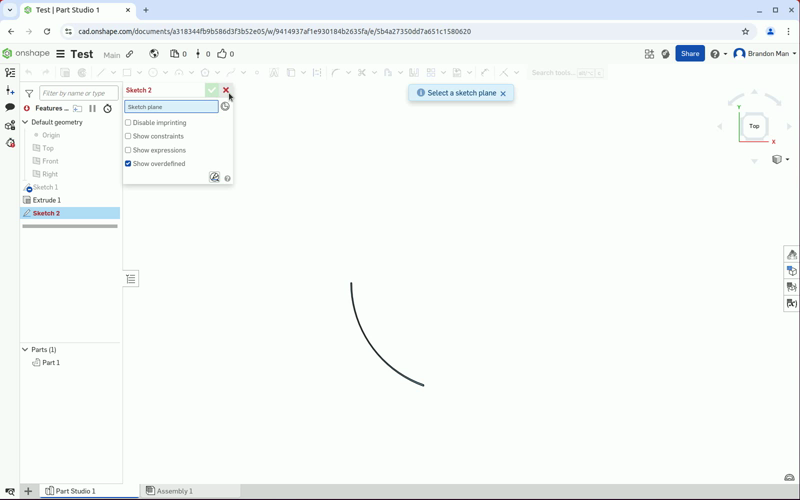
mouse_move(73, 150)
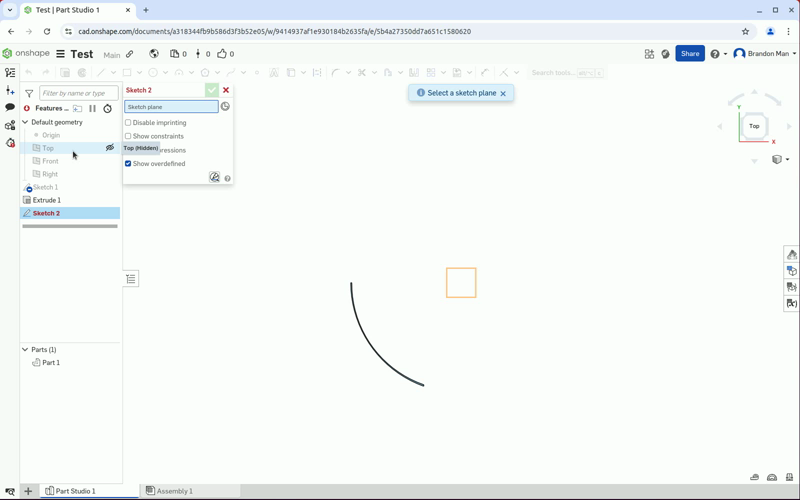
click(73, 150)
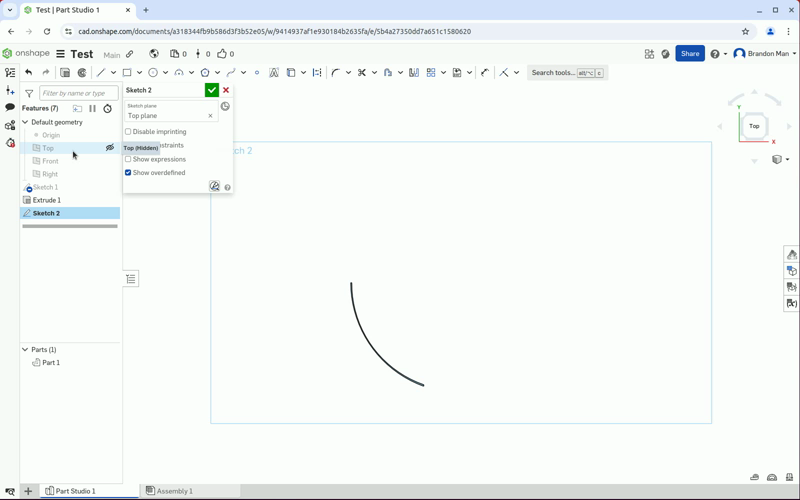
mouse_move(73, 352)
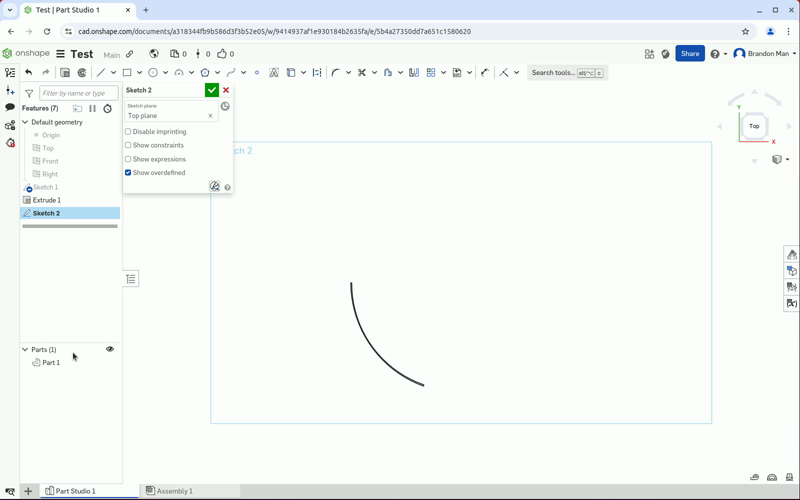
key(y)
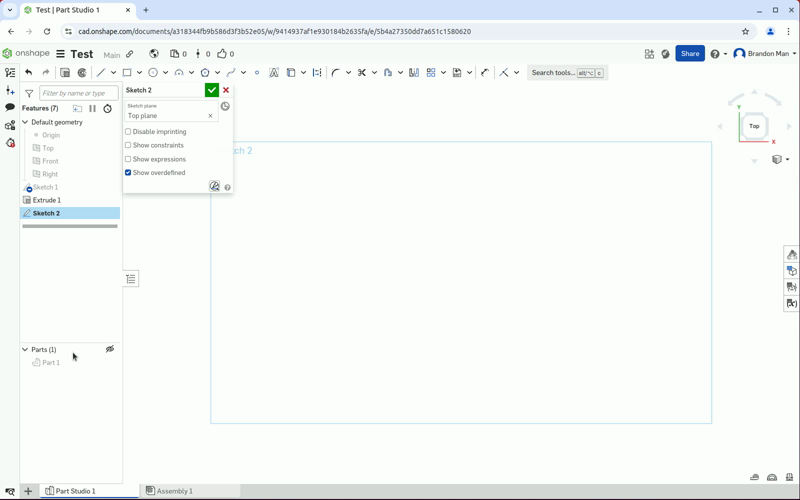
key(l)
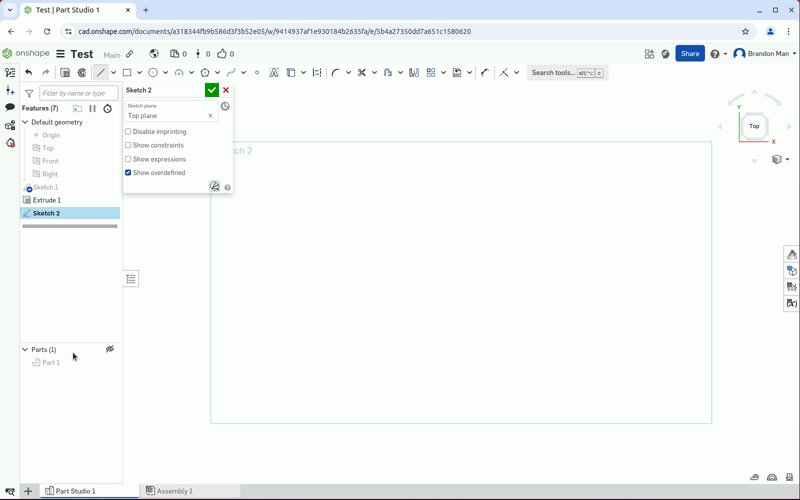
key_down(shift)
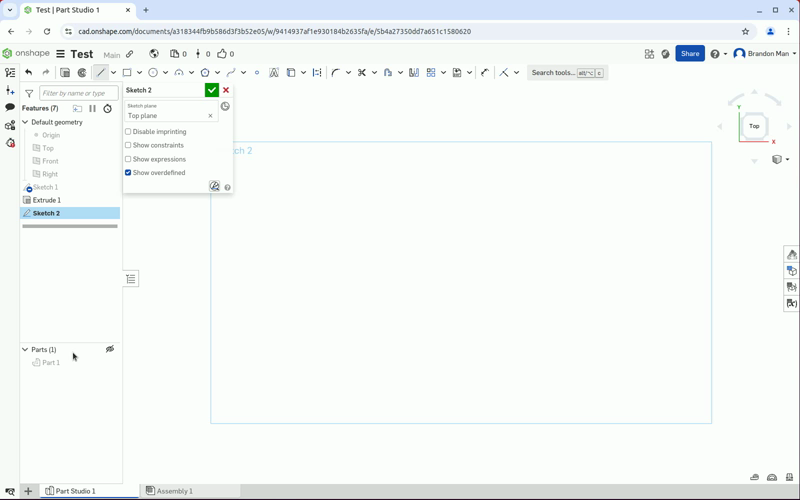
mouse_move(423, 386)
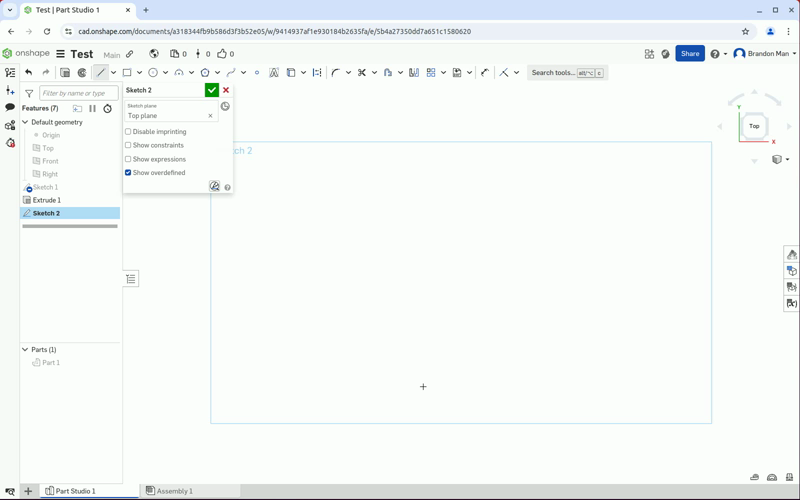
click(423, 386)
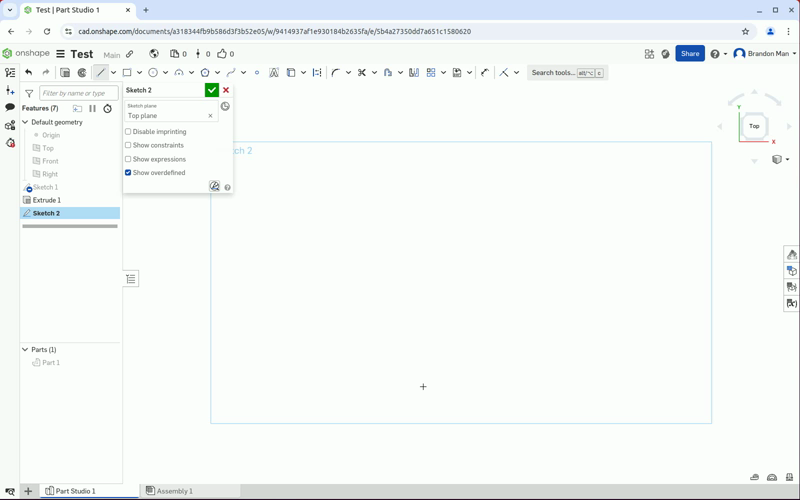
key_up(shift)
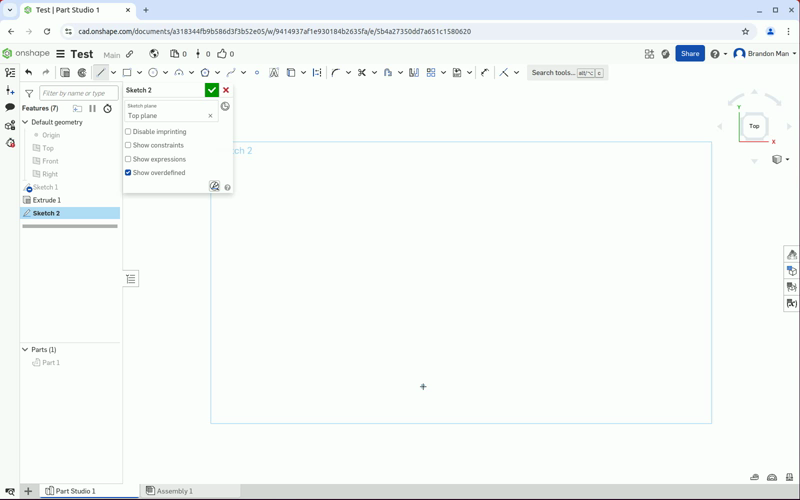
key_down(shift)
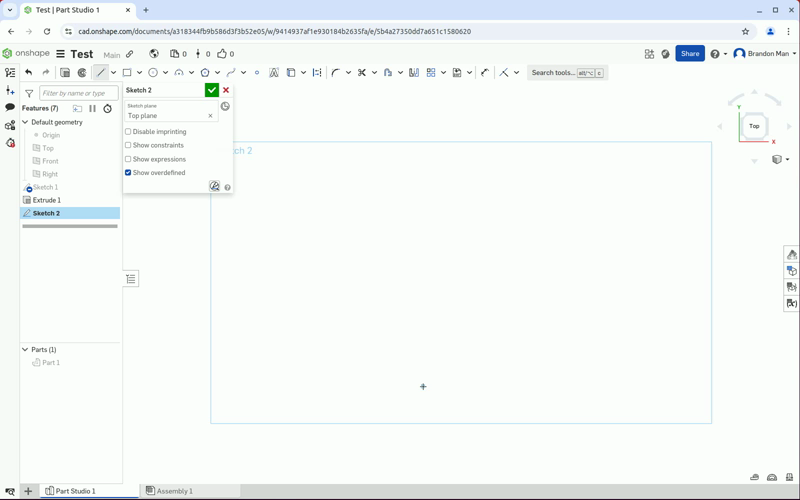
mouse_move(453, 386)
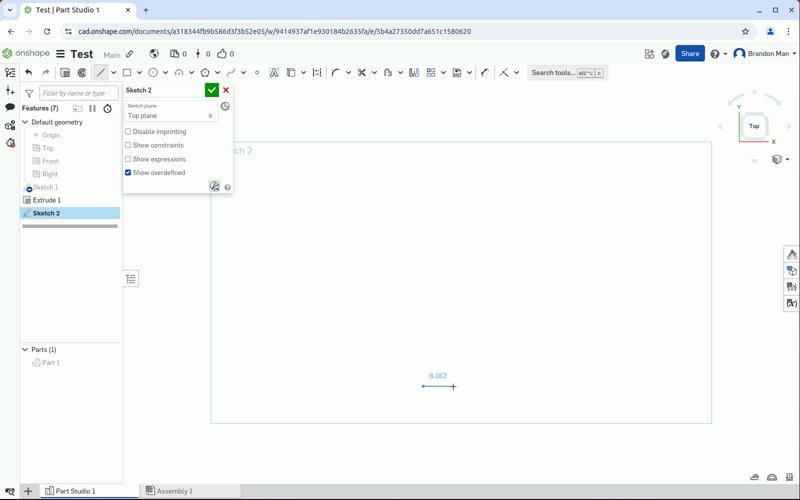
mouse_move(452, 395)
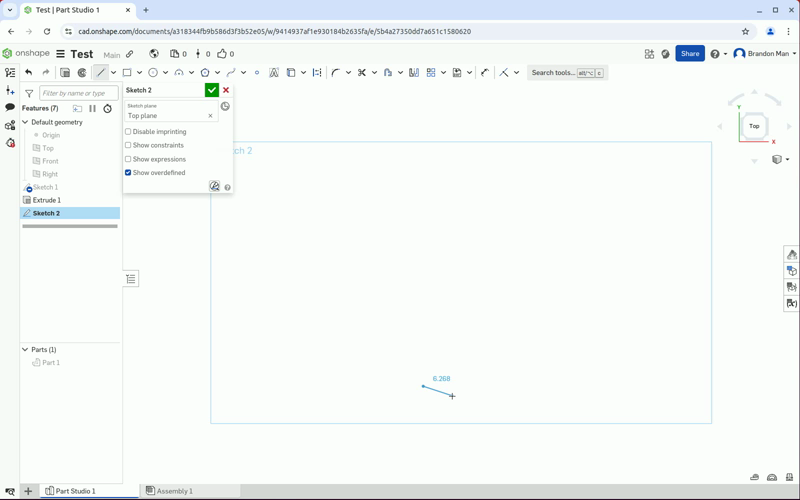
click(452, 395)
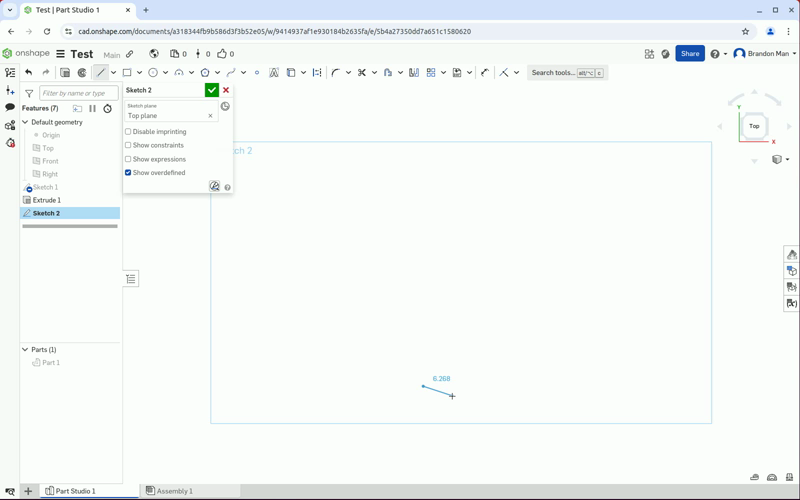
key_up(shift)
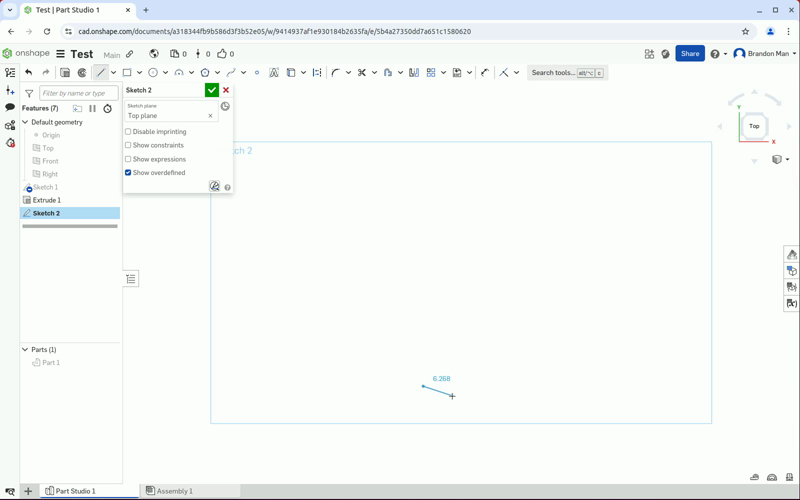
key_down(shift)
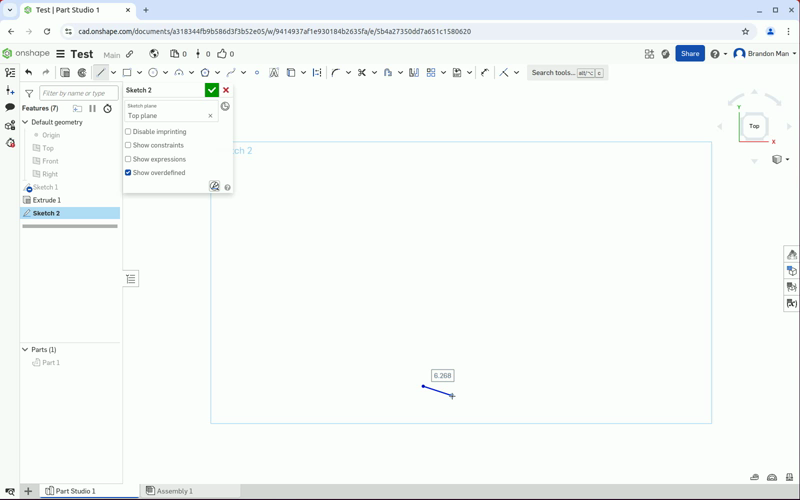
mouse_move(482, 395)
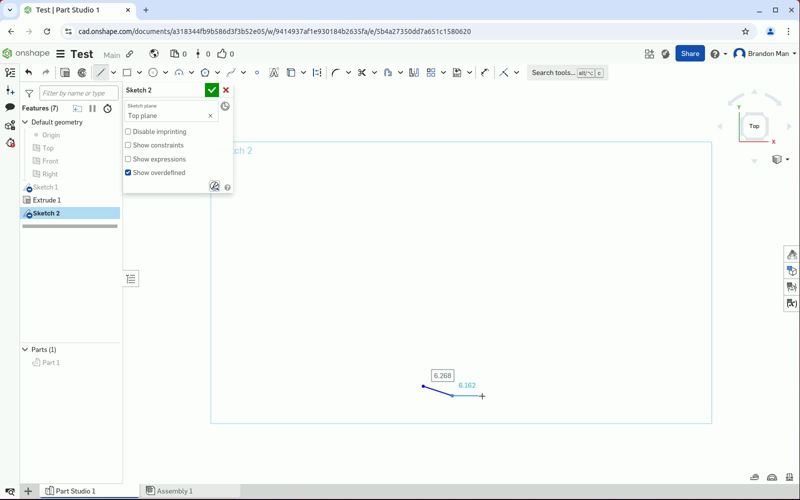
mouse_move(452, 394)
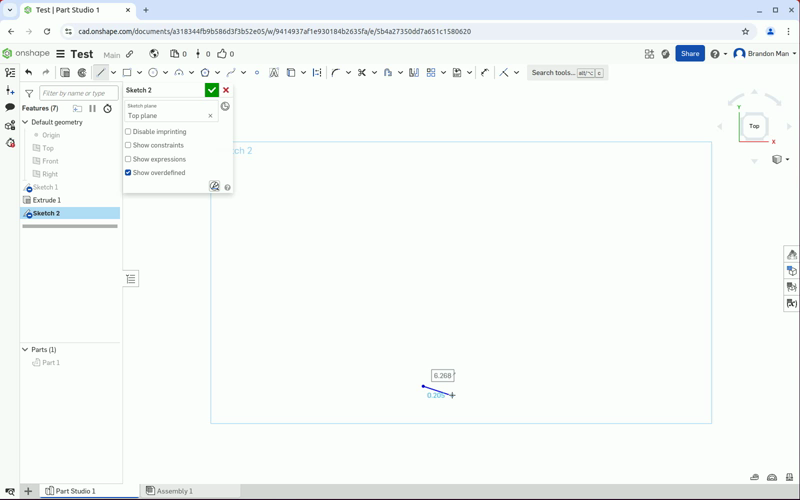
scroll(6)
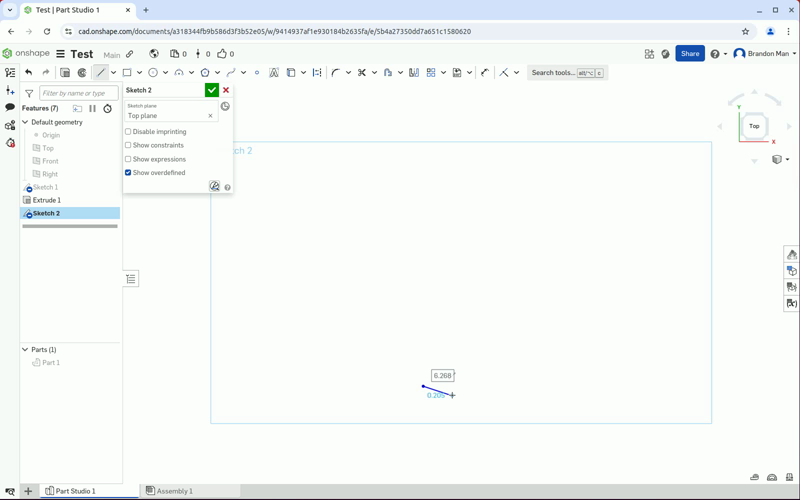
scroll(6)
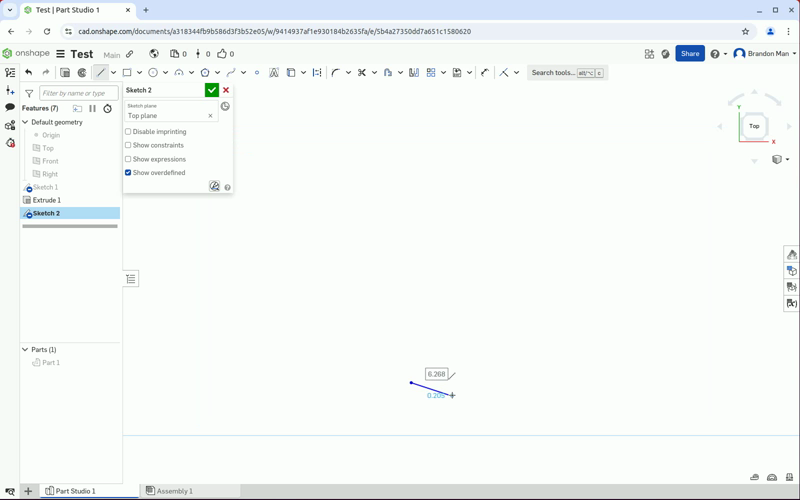
scroll(6)
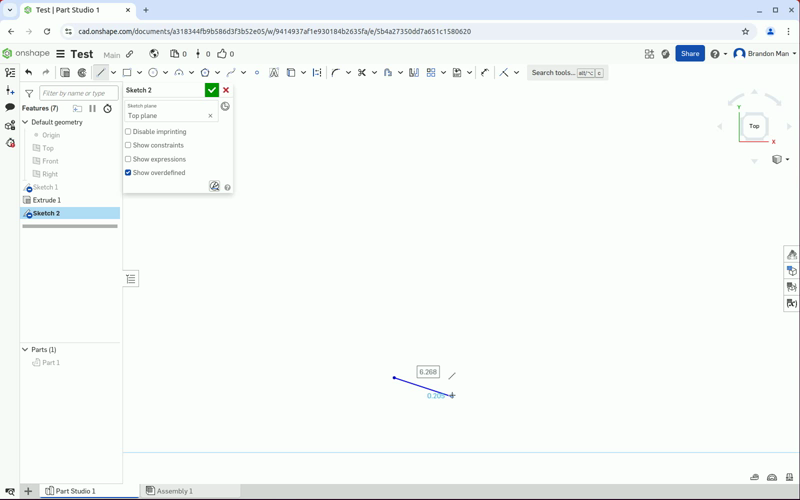
scroll(6)
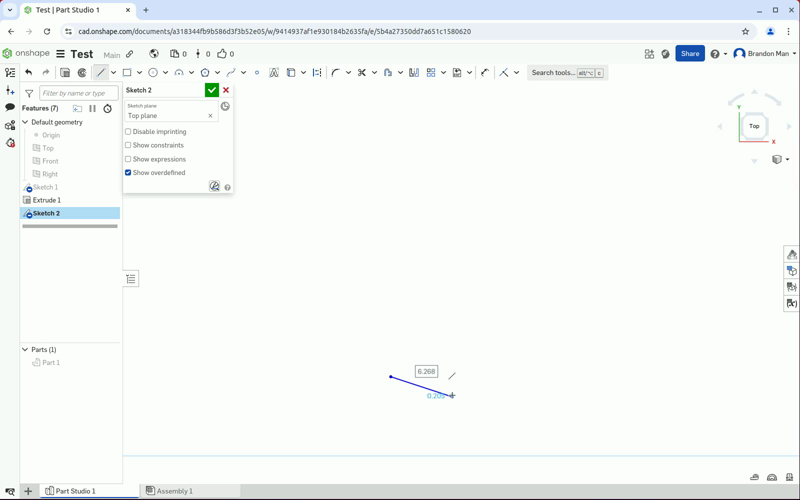
scroll(6)
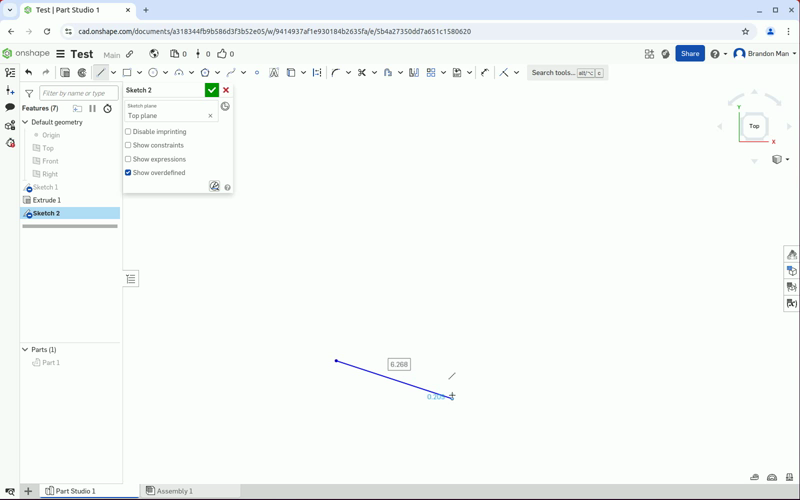
scroll(6)
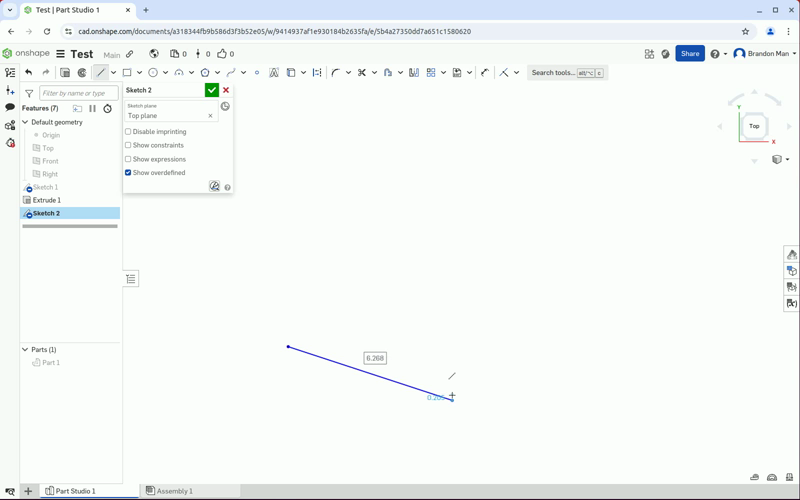
scroll(6)
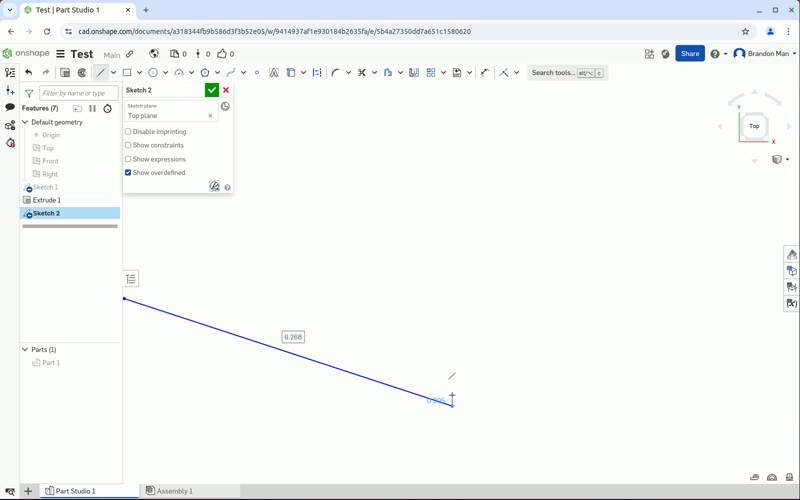
click(452, 394)
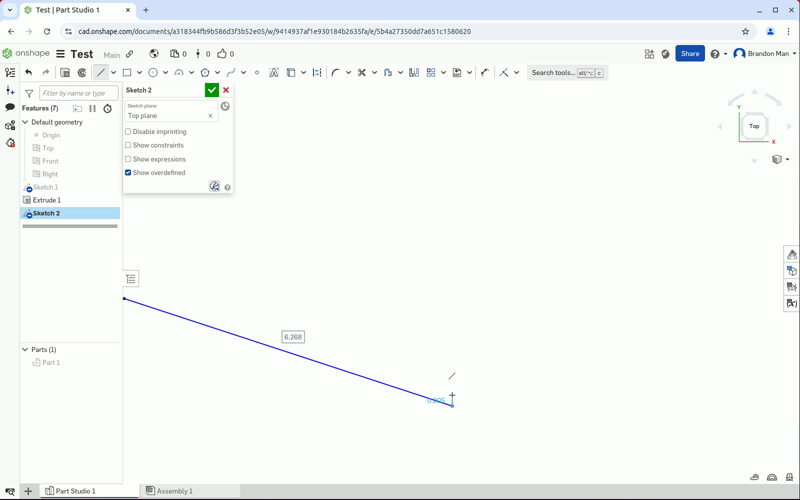
scroll(-6)
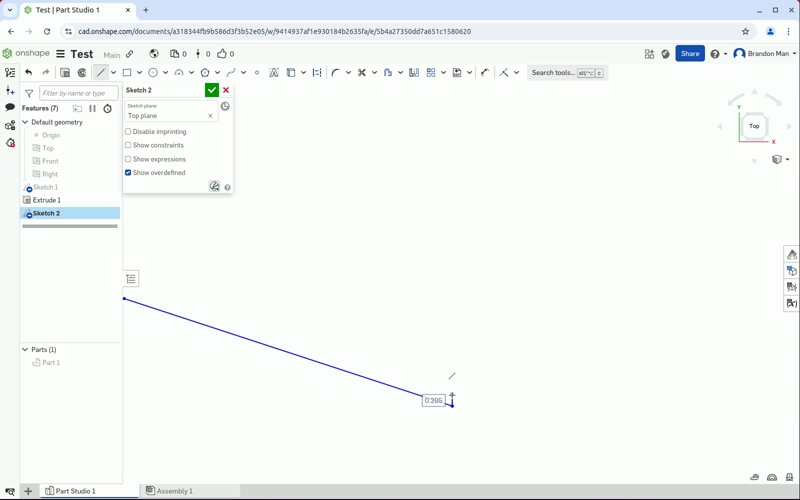
scroll(-6)
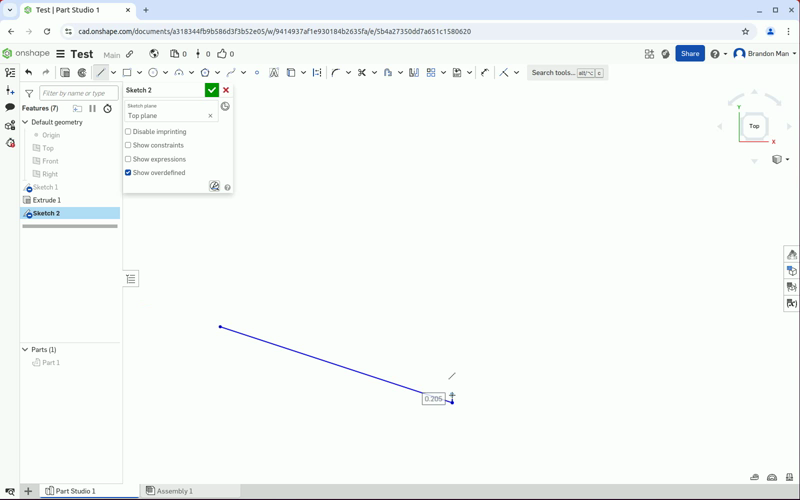
scroll(-6)
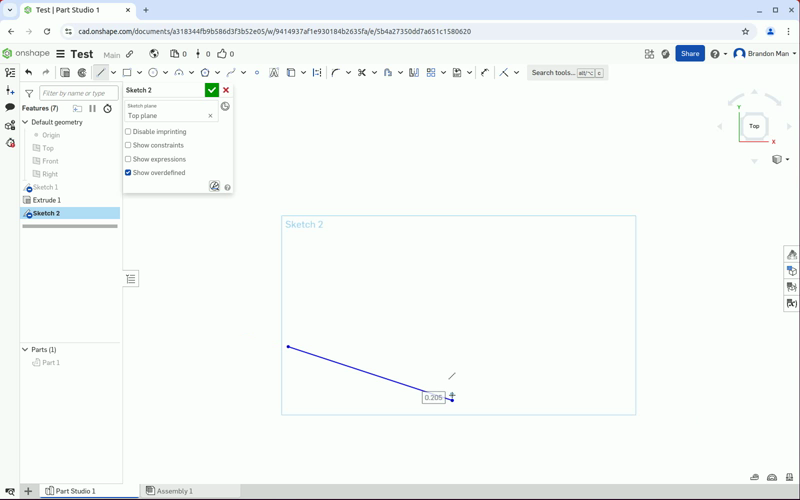
scroll(-6)
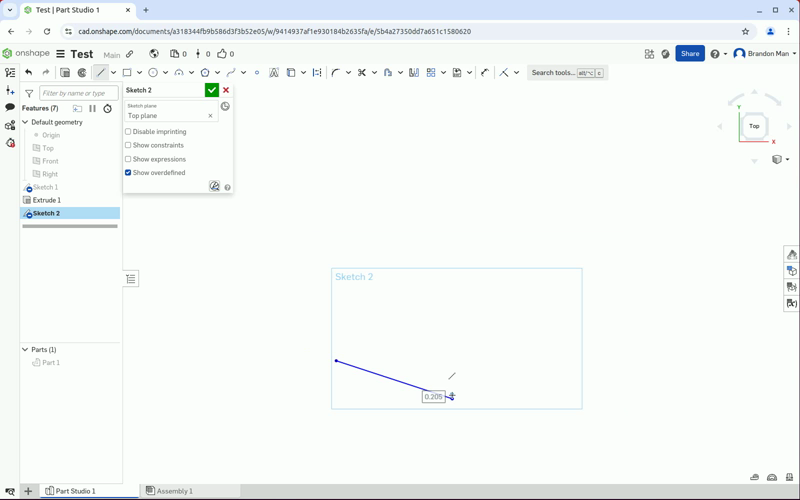
scroll(-6)
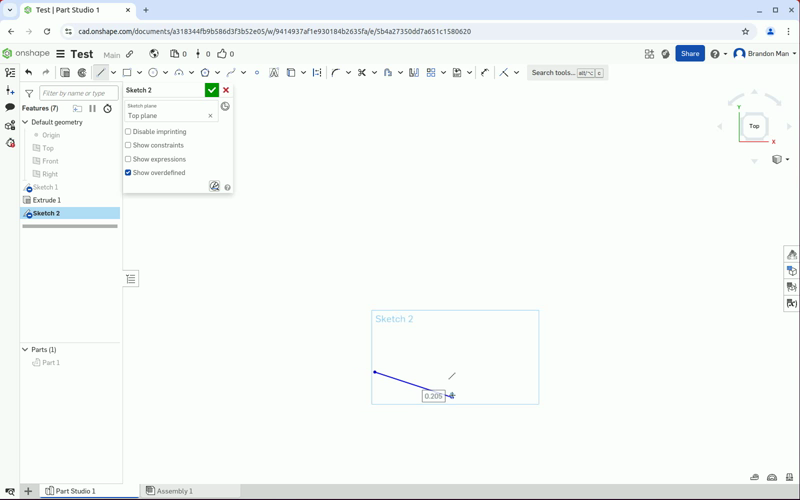
scroll(-6)
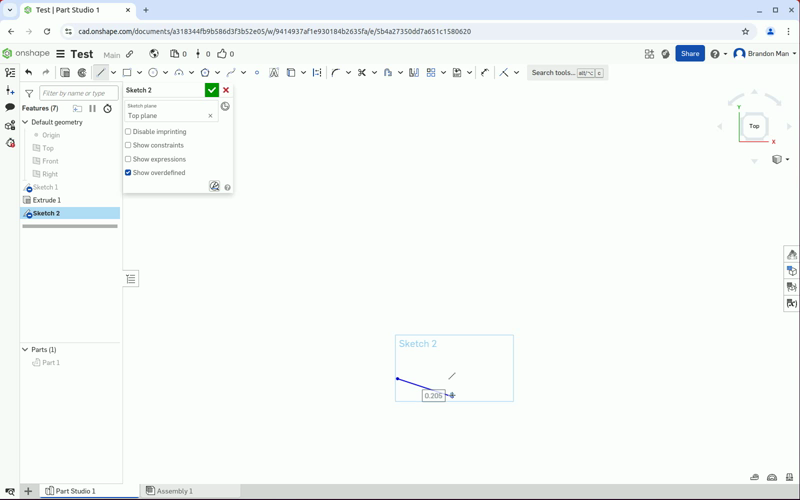
scroll(-6)
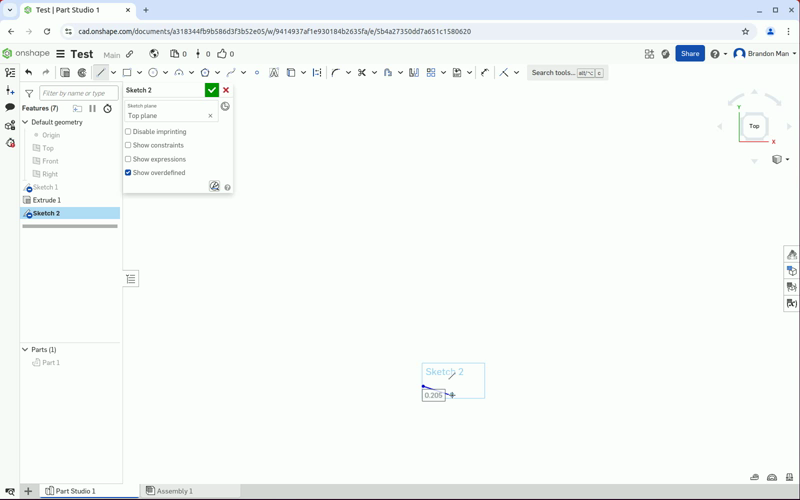
key_up(shift)
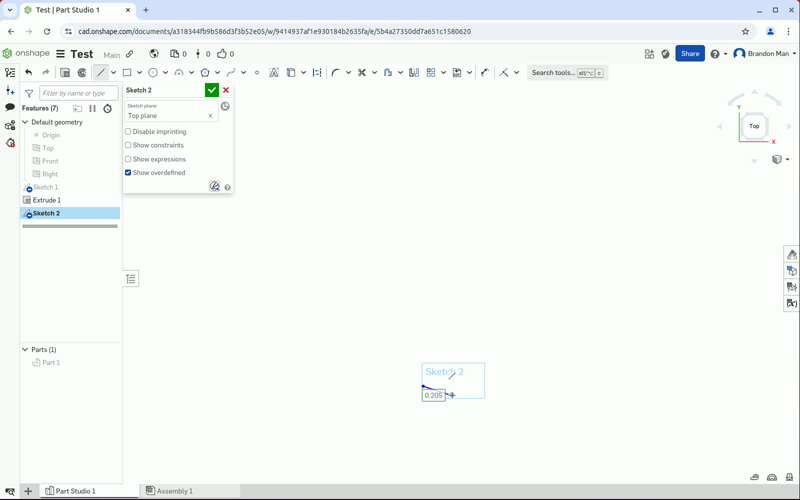
key_down(shift)
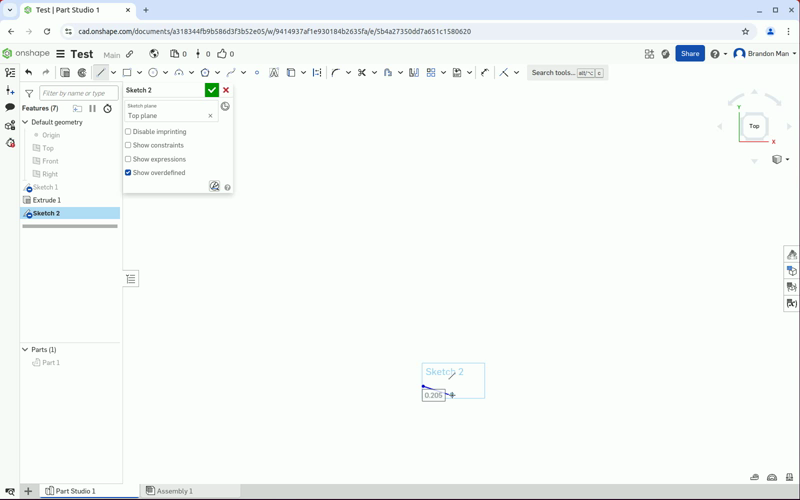
mouse_move(482, 394)
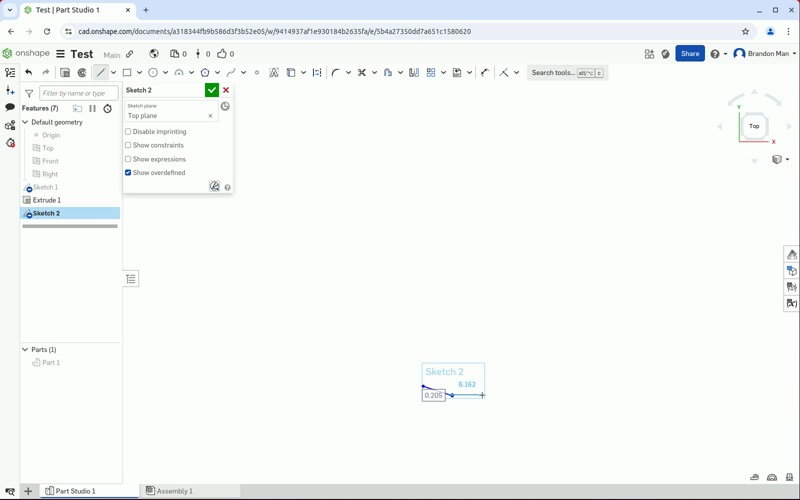
mouse_move(423, 385)
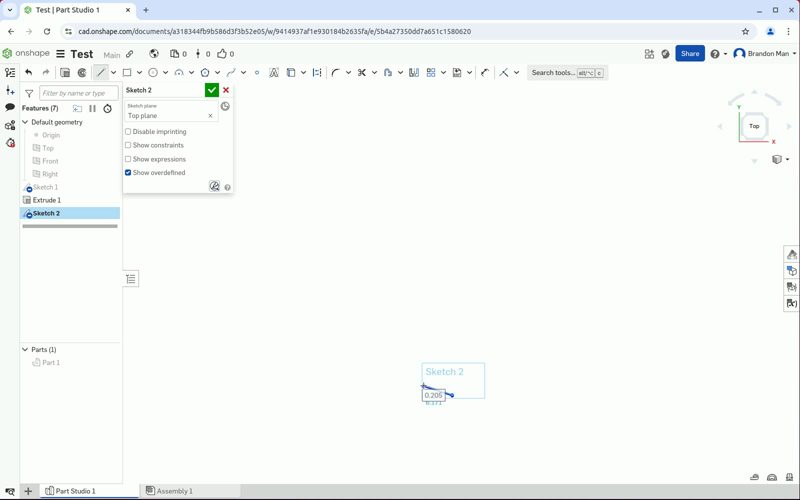
scroll(6)
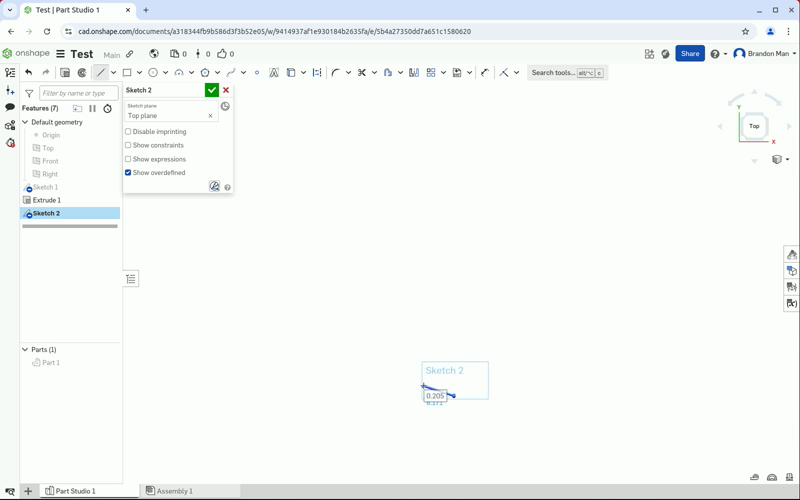
scroll(6)
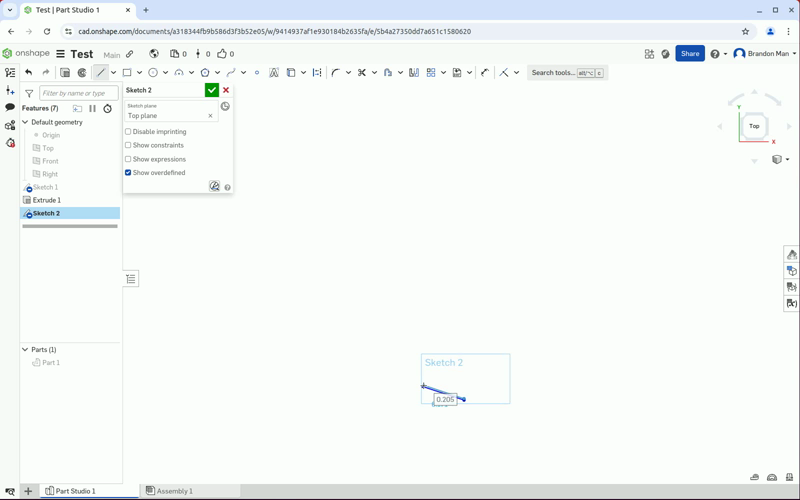
scroll(6)
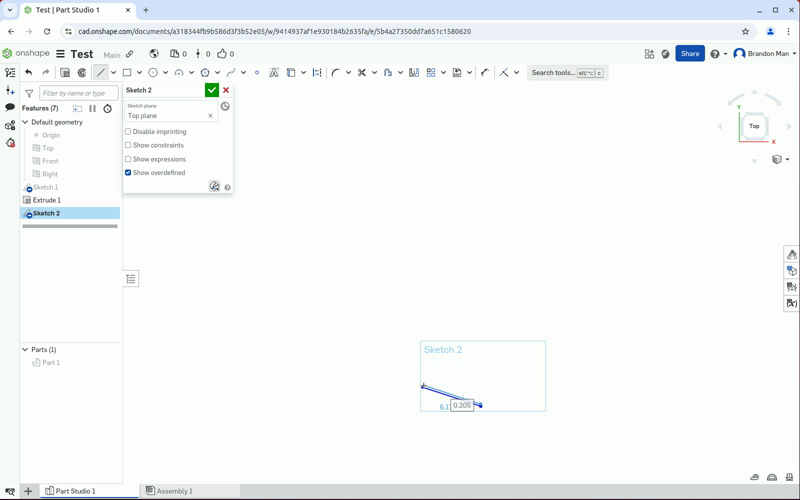
scroll(6)
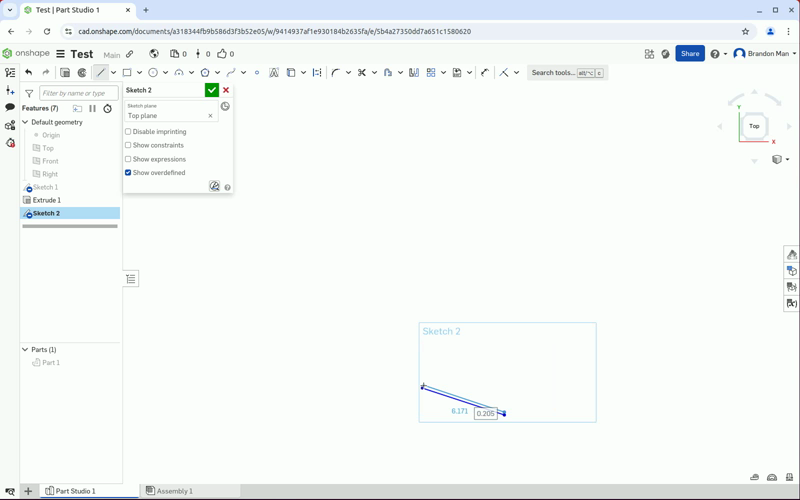
scroll(6)
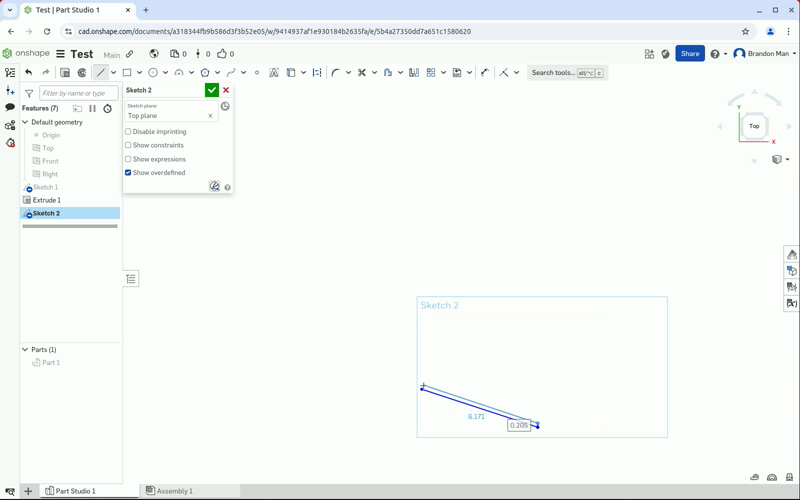
scroll(6)
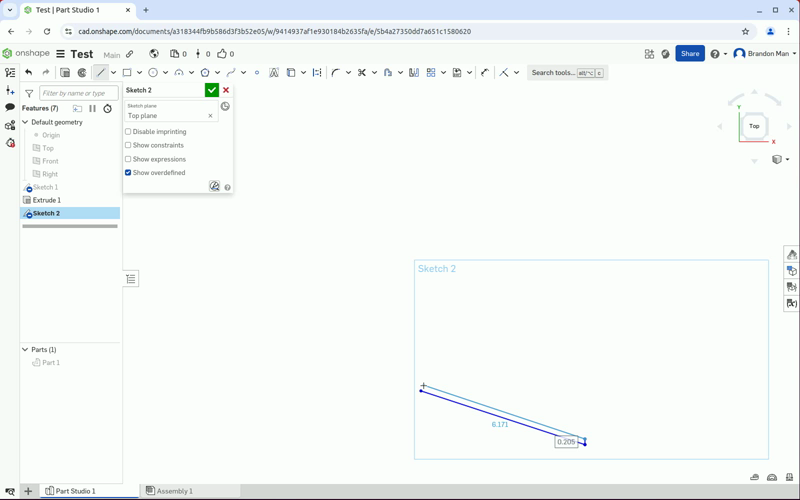
scroll(6)
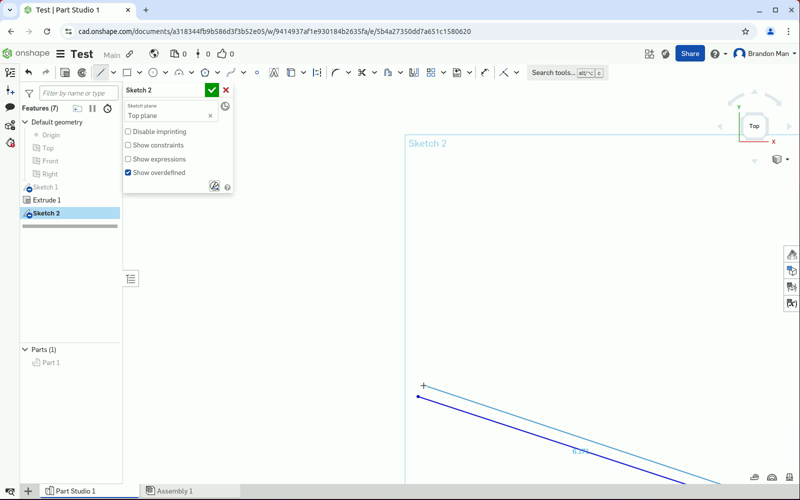
click(423, 385)
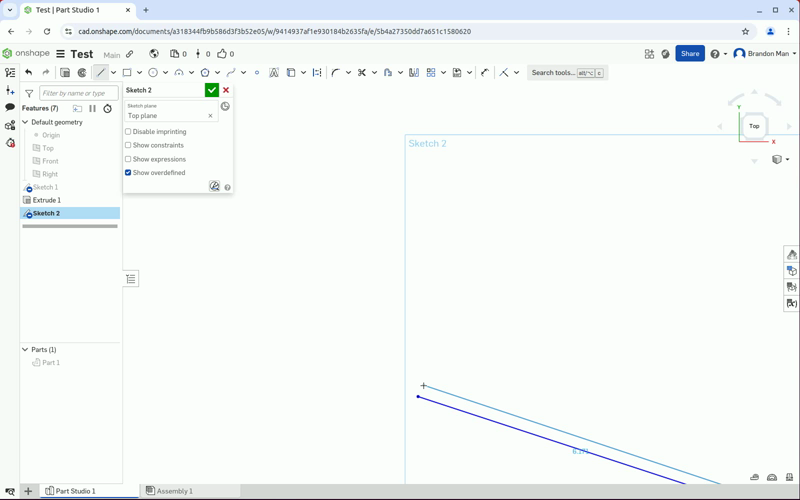
scroll(-6)
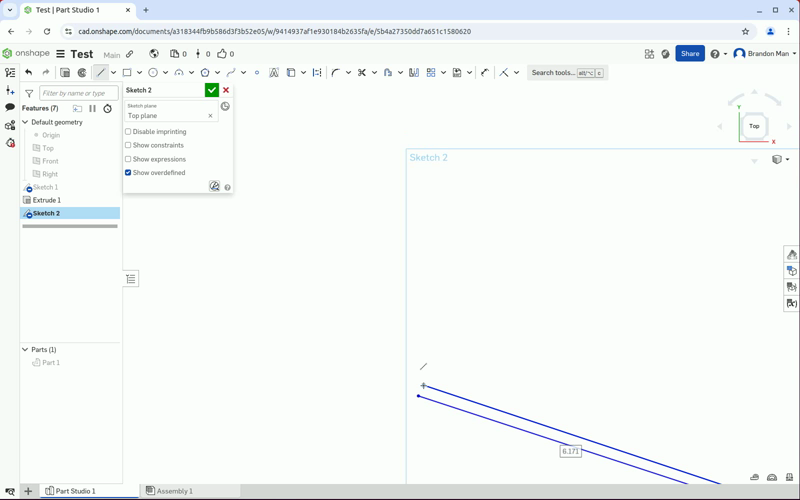
scroll(-6)
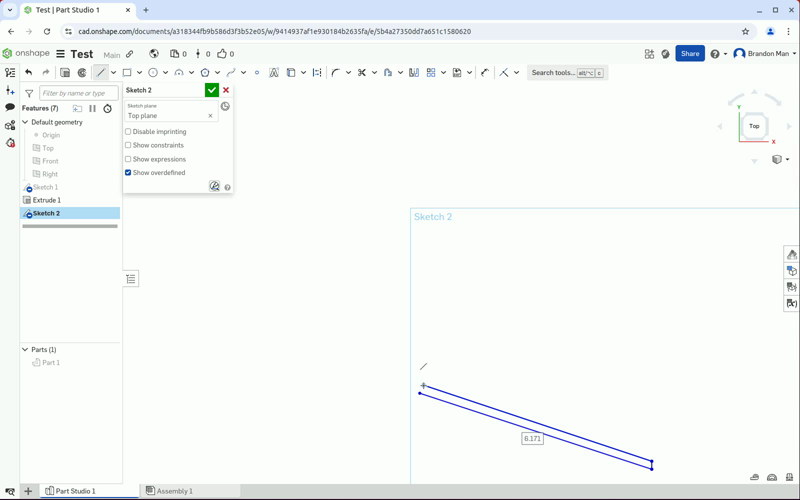
scroll(-6)
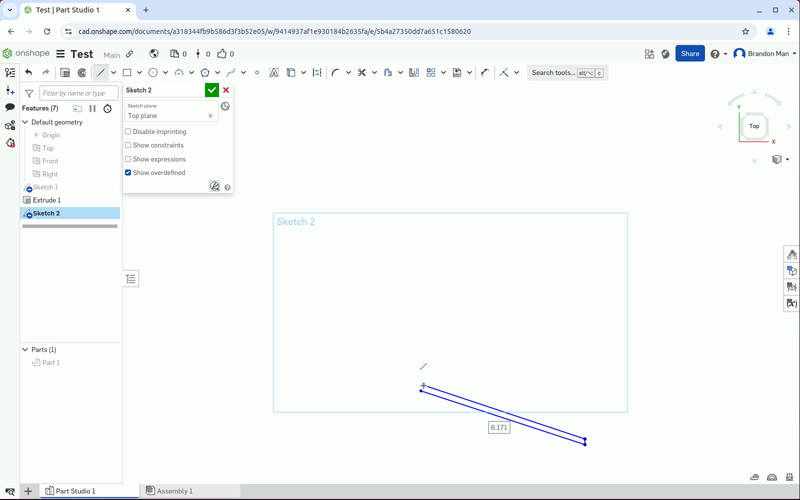
scroll(-6)
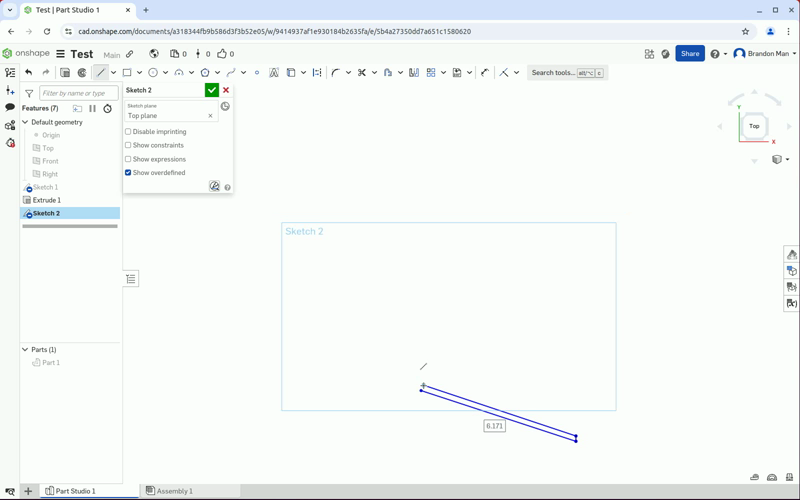
scroll(-6)
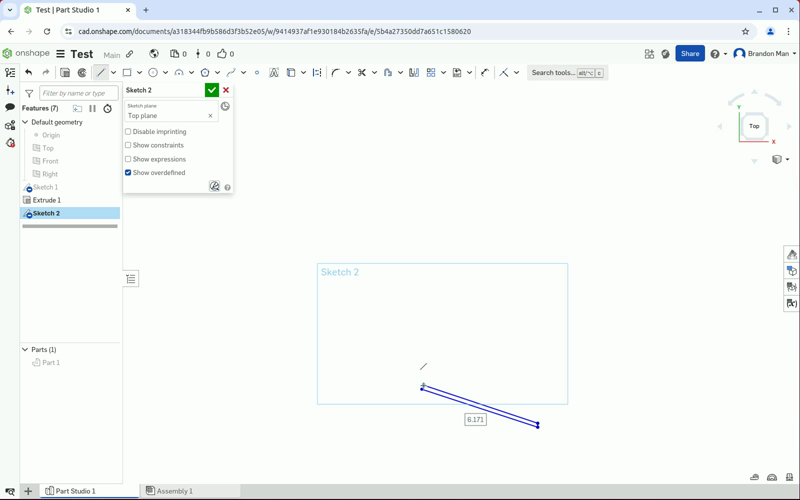
scroll(-6)
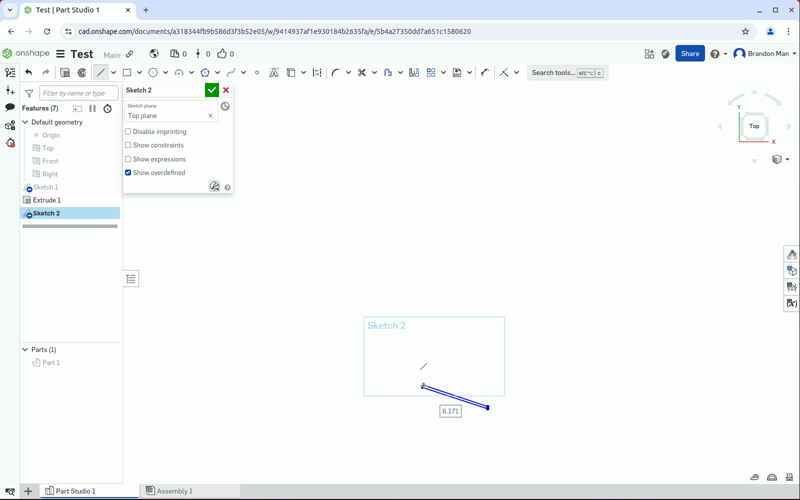
scroll(-6)
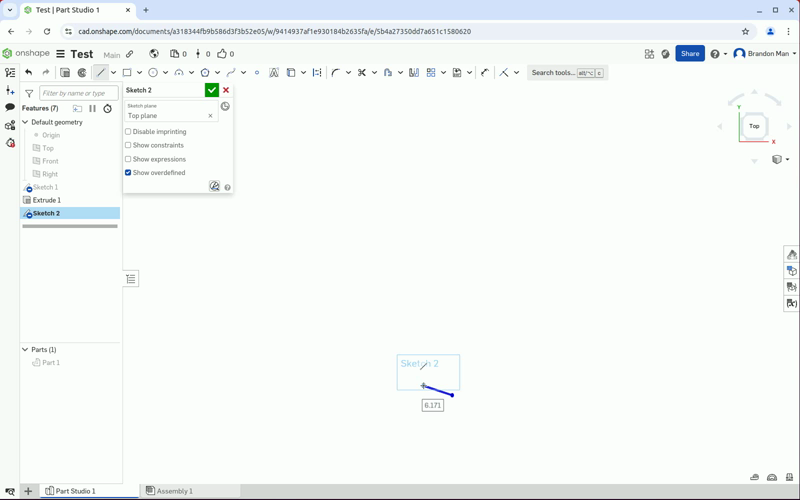
key_up(shift)
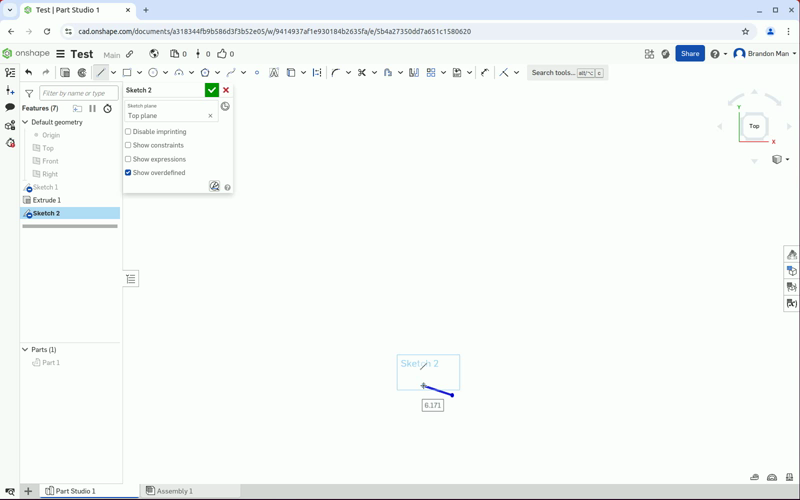
mouse_move(453, 385)
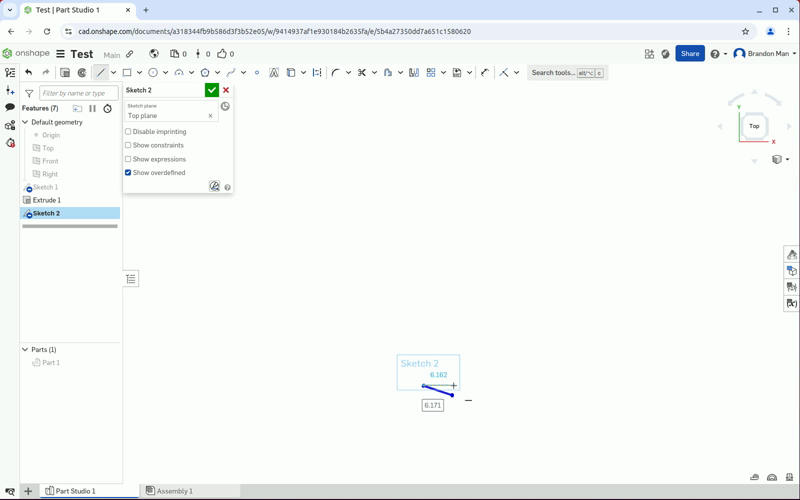
key_down(shift)
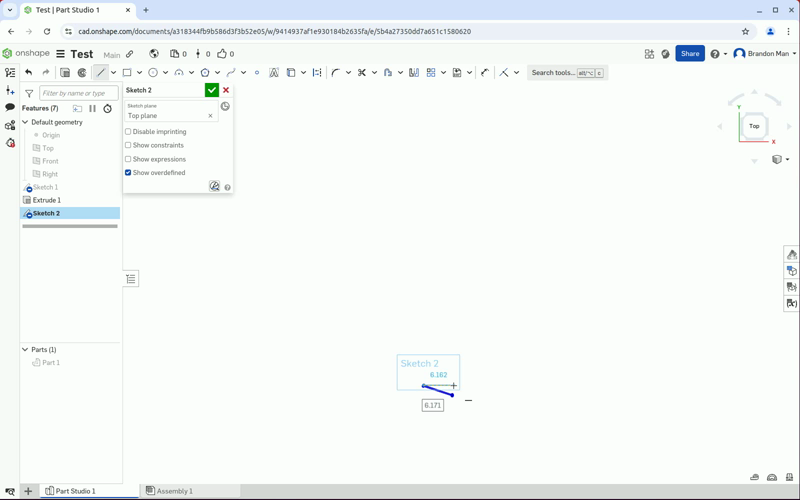
mouse_move(423, 386)
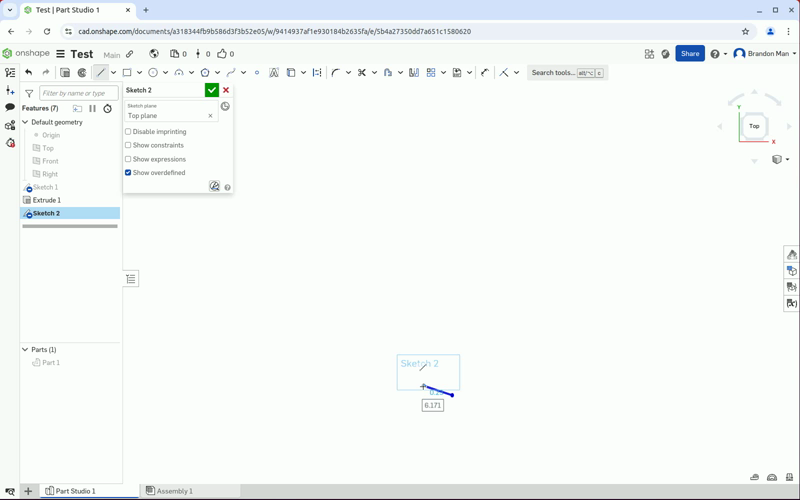
scroll(6)
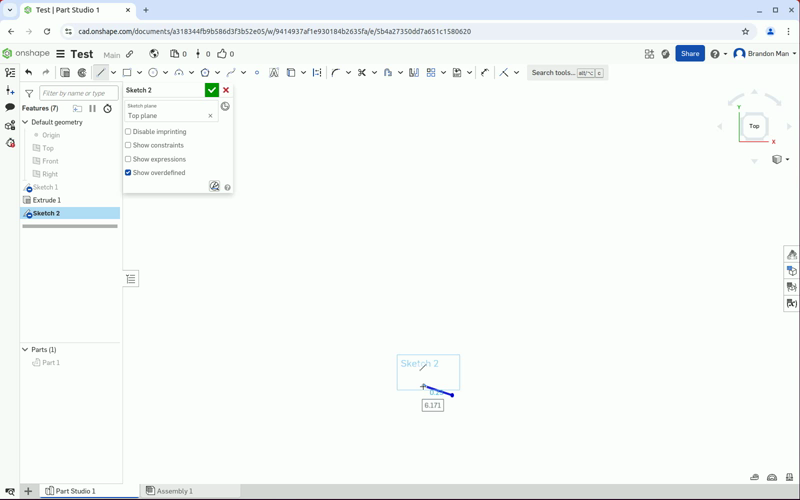
scroll(6)
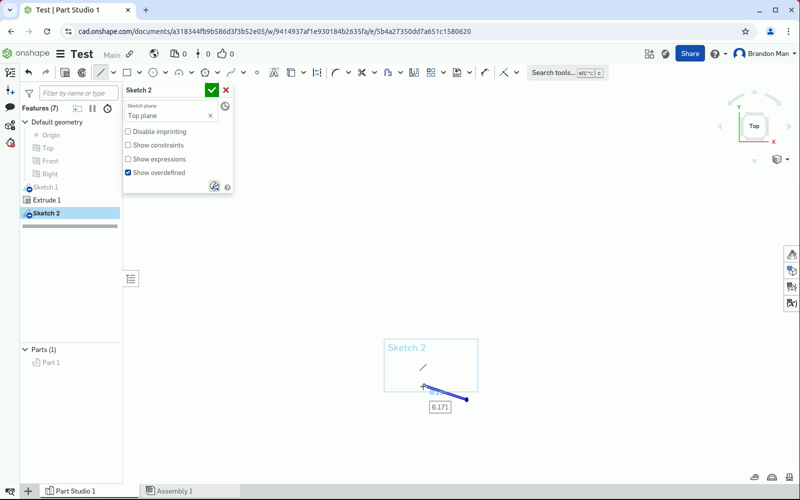
scroll(6)
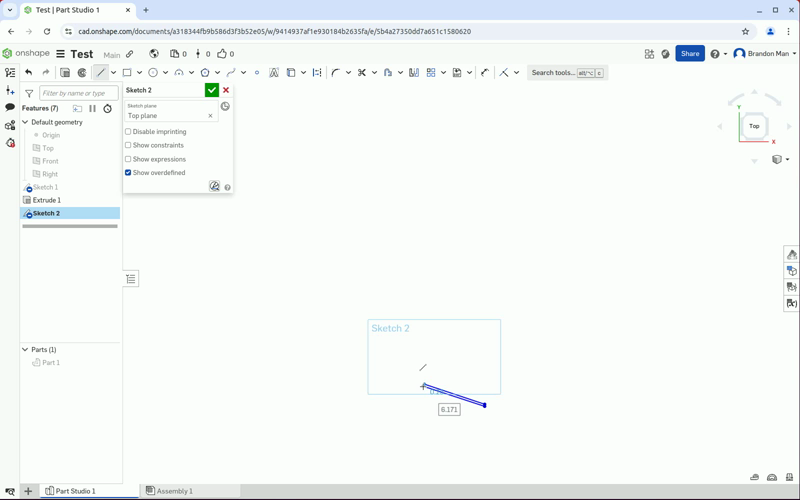
scroll(6)
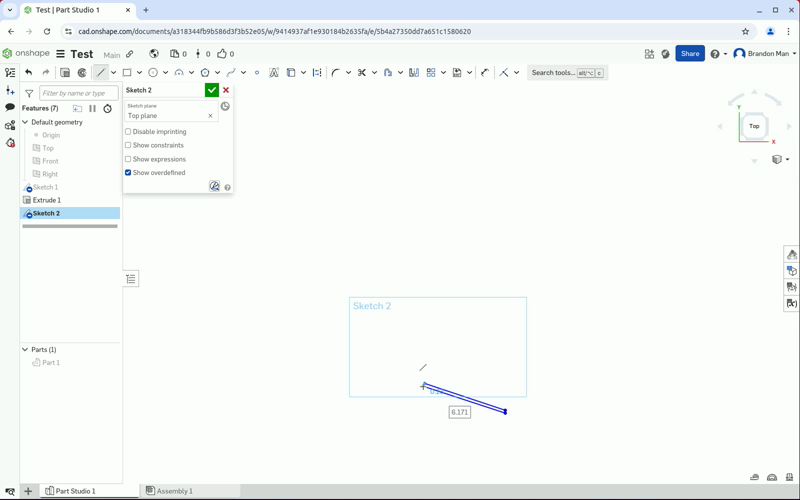
scroll(6)
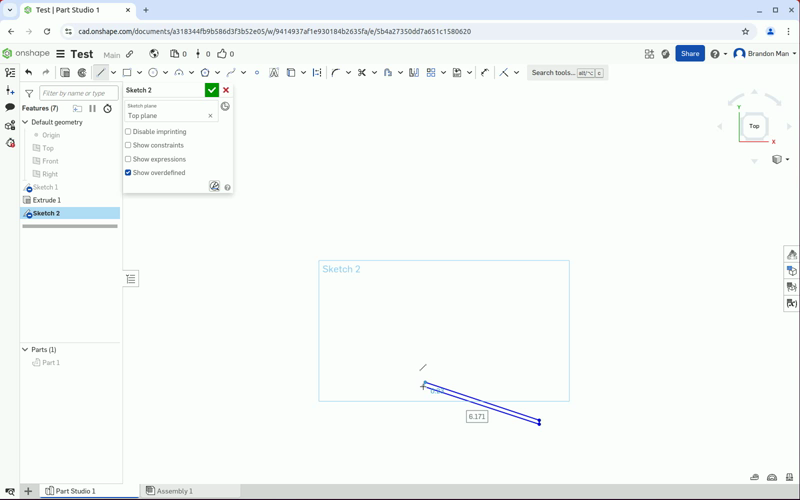
scroll(6)
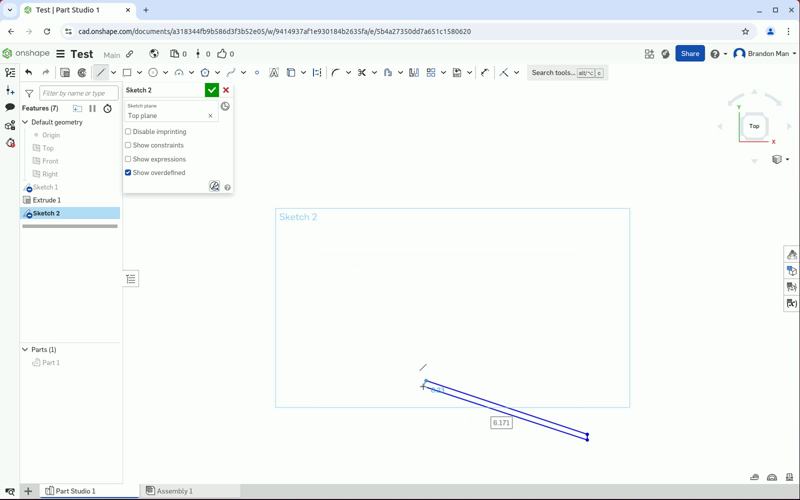
scroll(6)
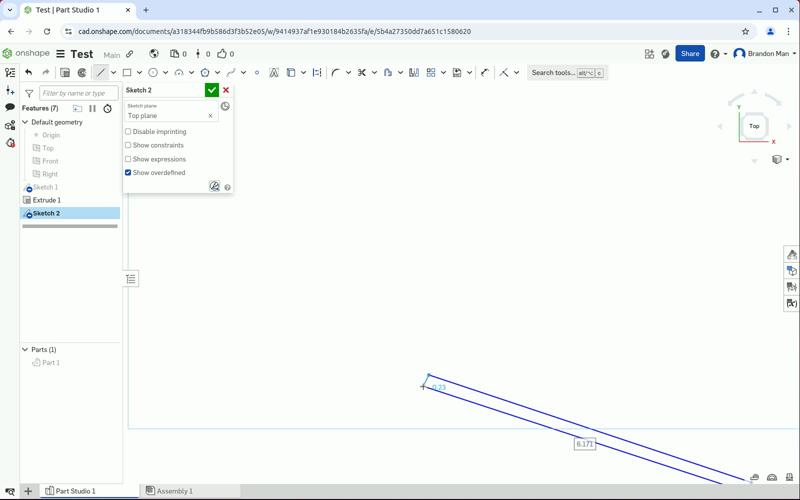
key_up(shift)
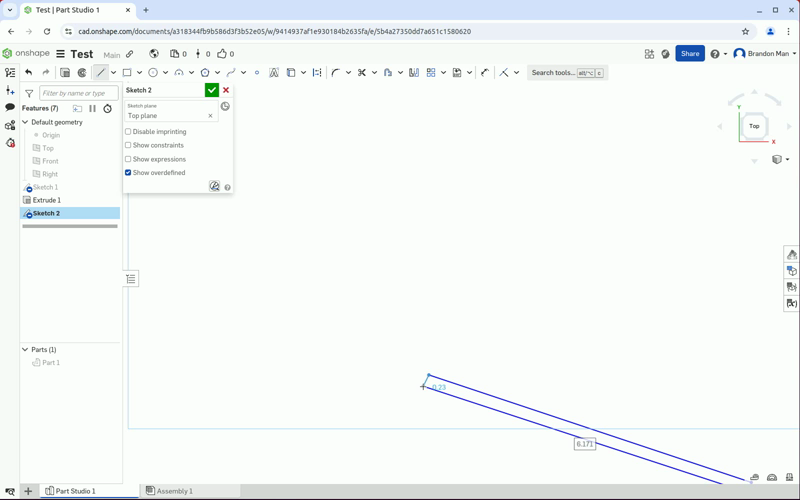
click(423, 386)
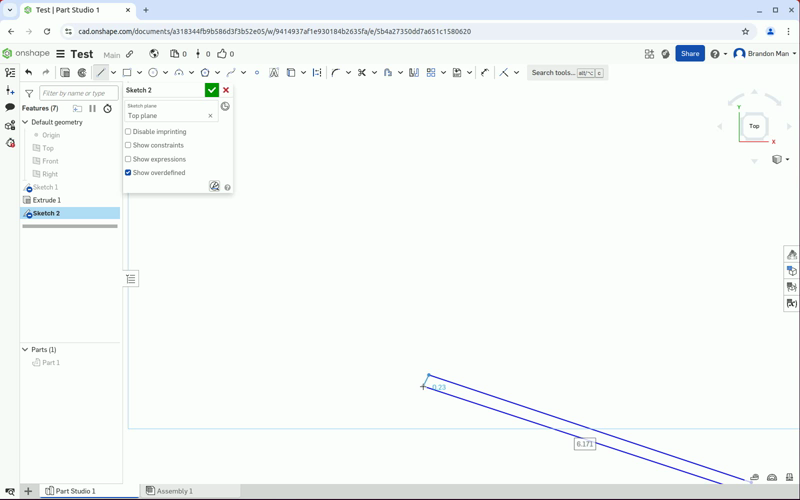
scroll(-6)
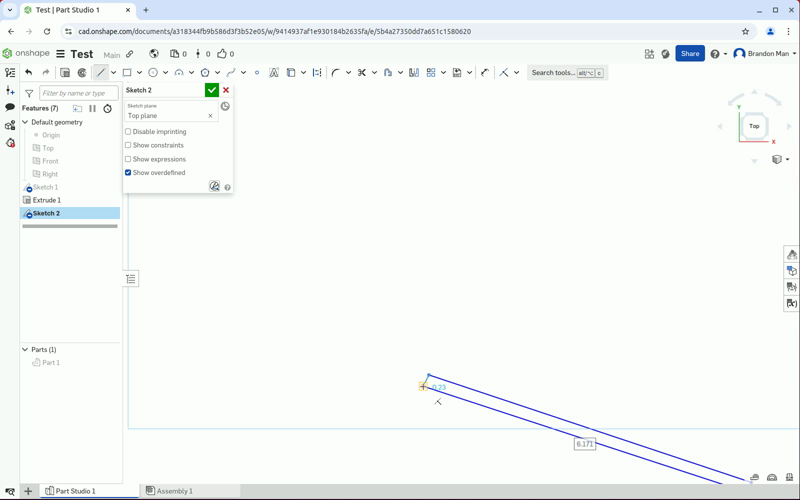
scroll(-6)
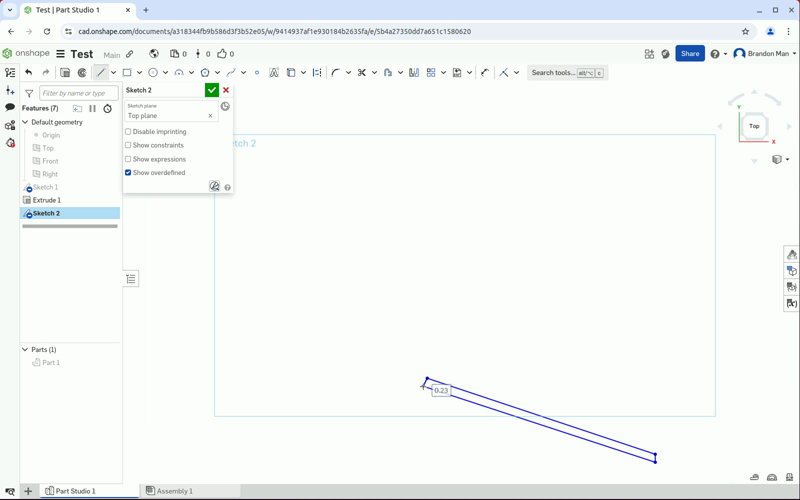
scroll(-6)
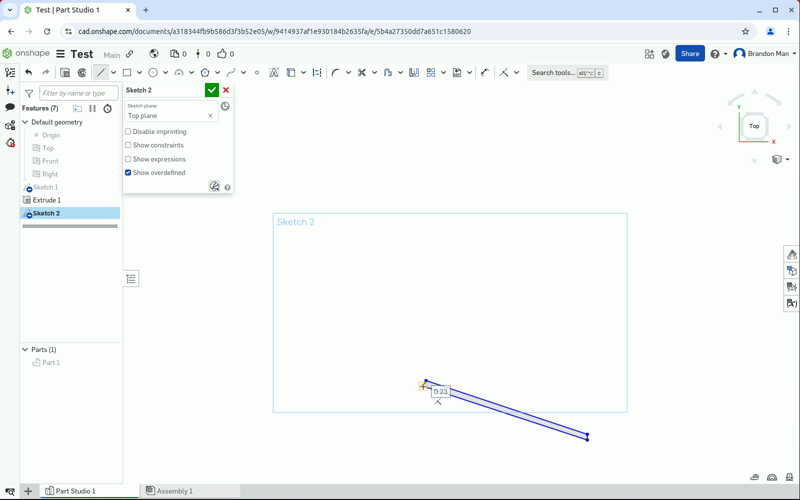
scroll(-6)
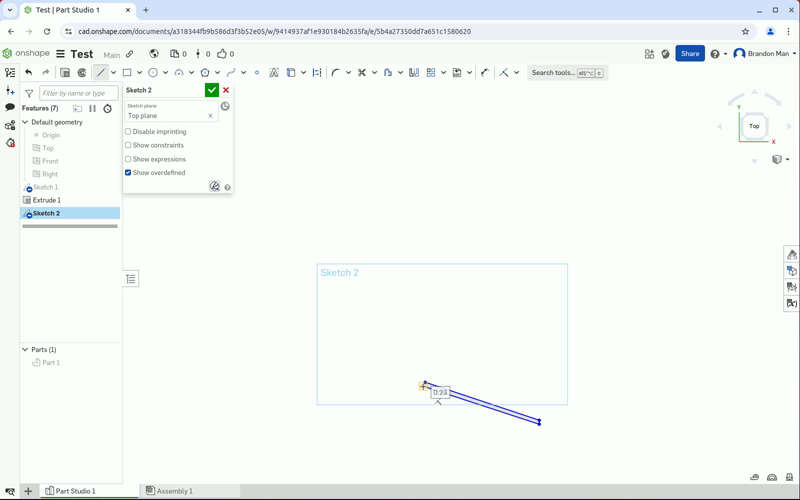
scroll(-6)
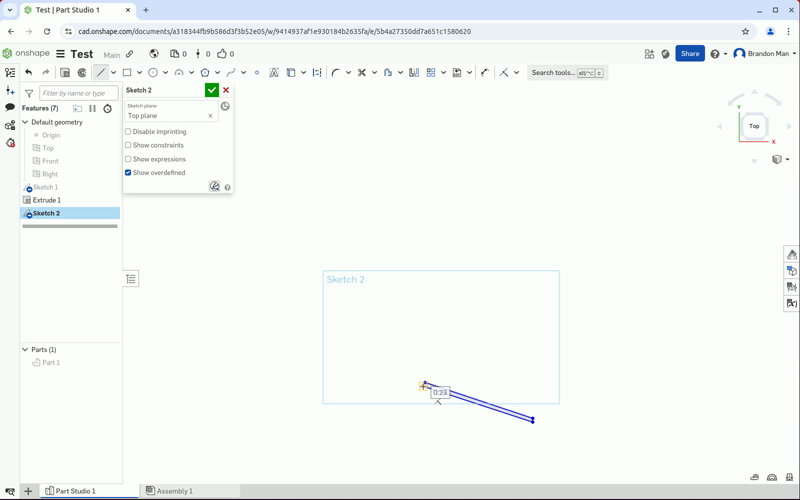
scroll(-6)
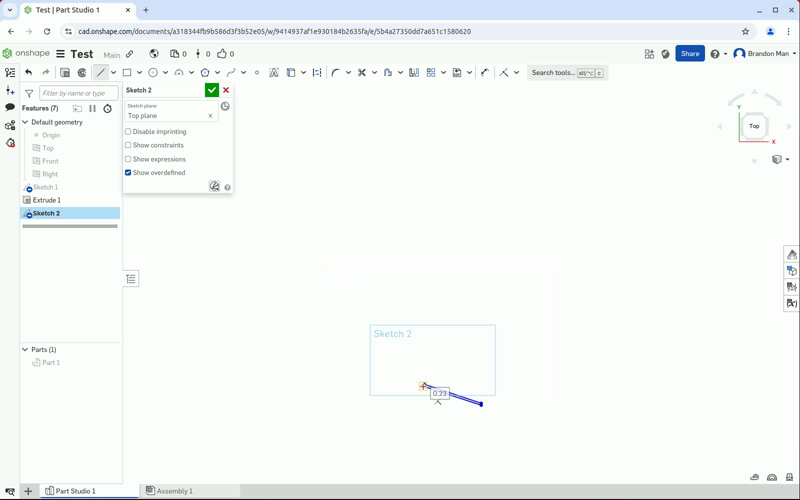
scroll(-6)
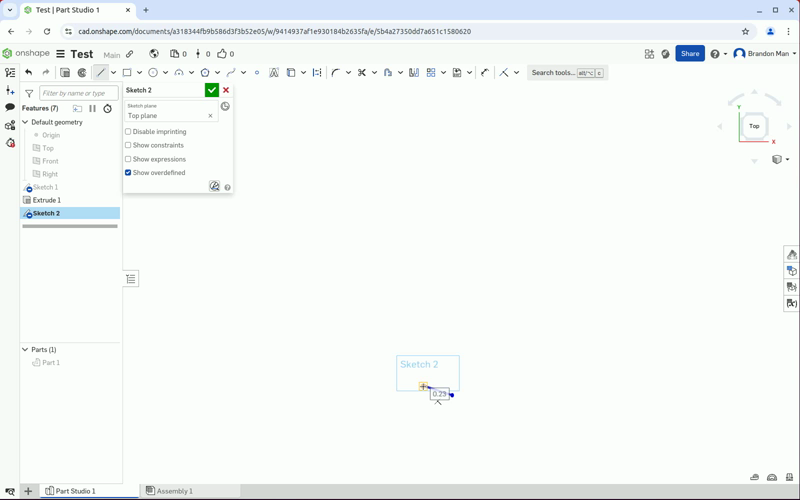
key(esc)
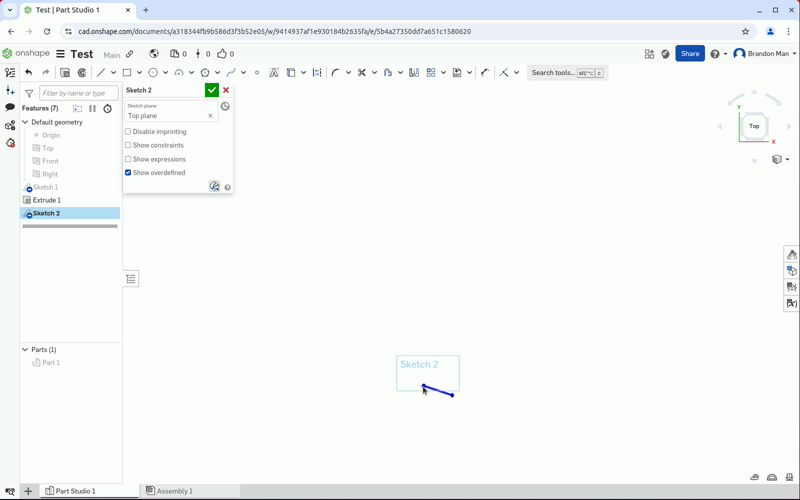
mouse_move(436, 389)
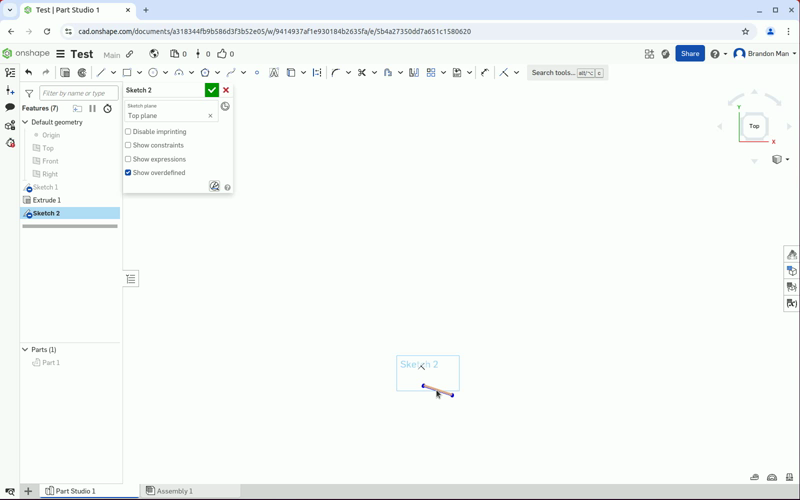
scroll(6)
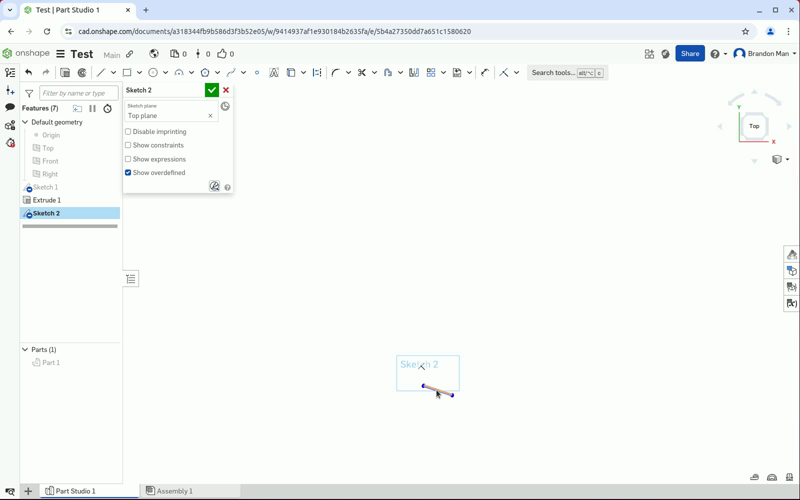
scroll(6)
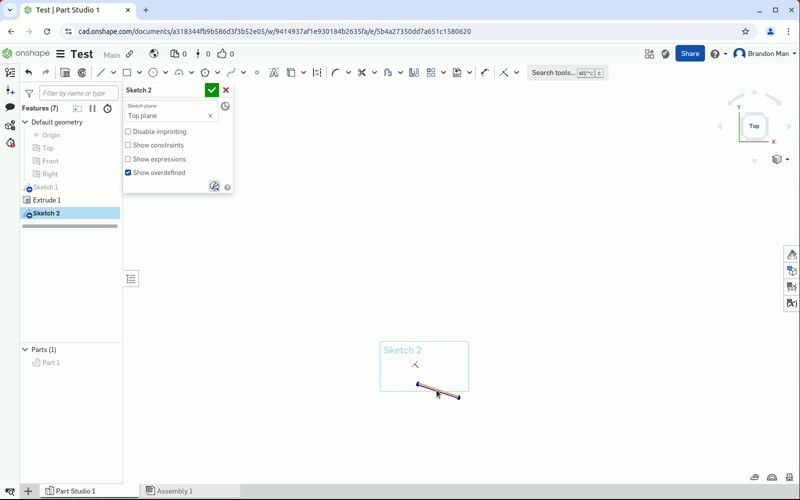
scroll(6)
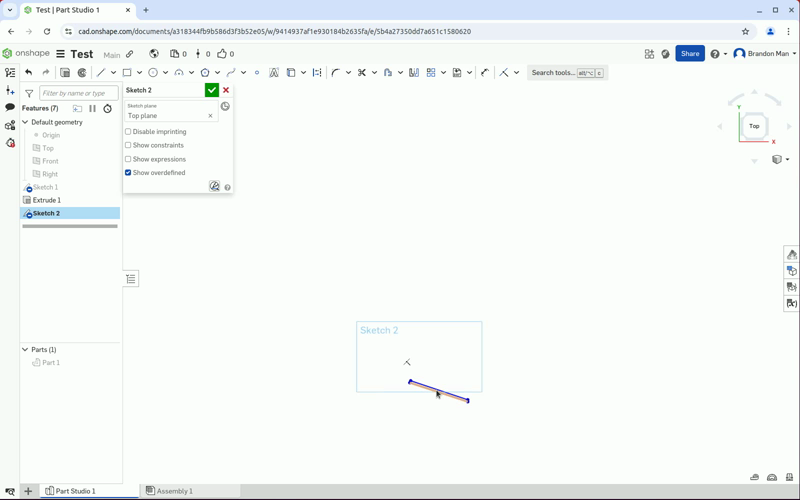
scroll(6)
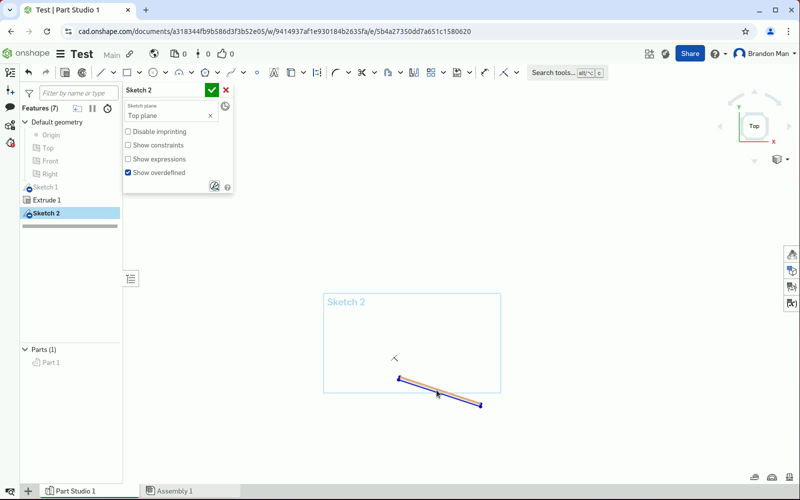
scroll(6)
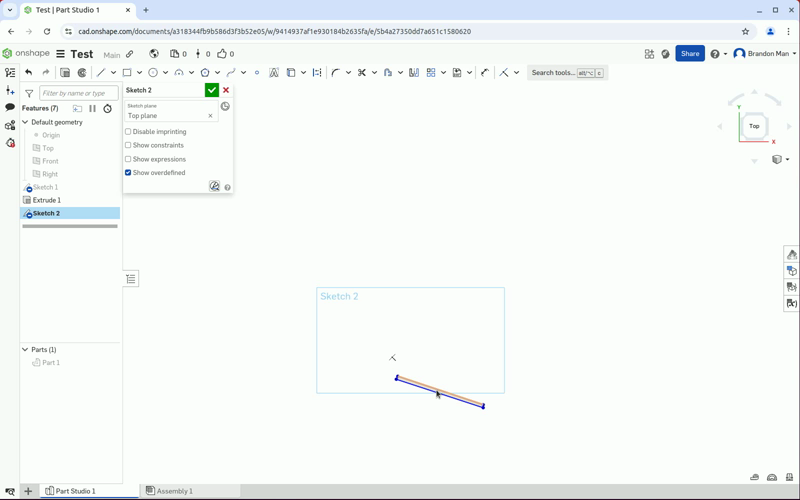
scroll(6)
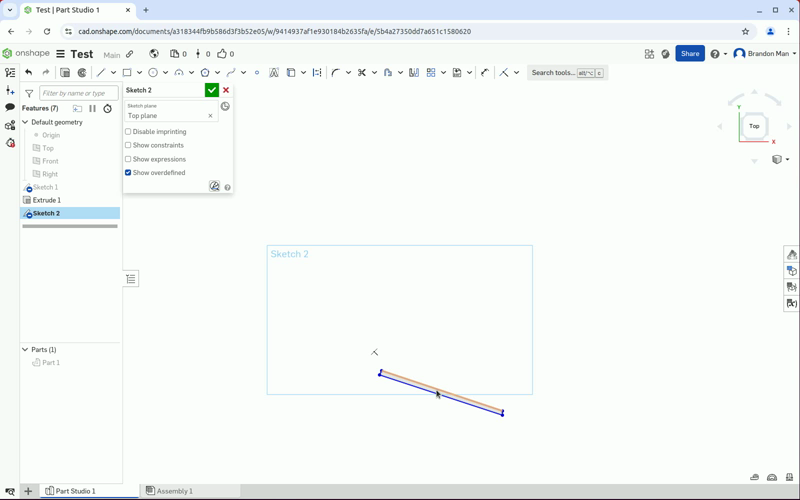
scroll(6)
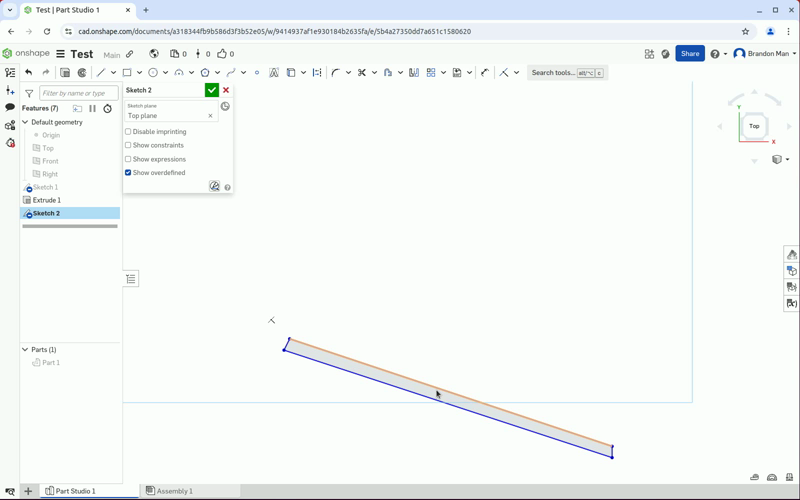
click(436, 389)
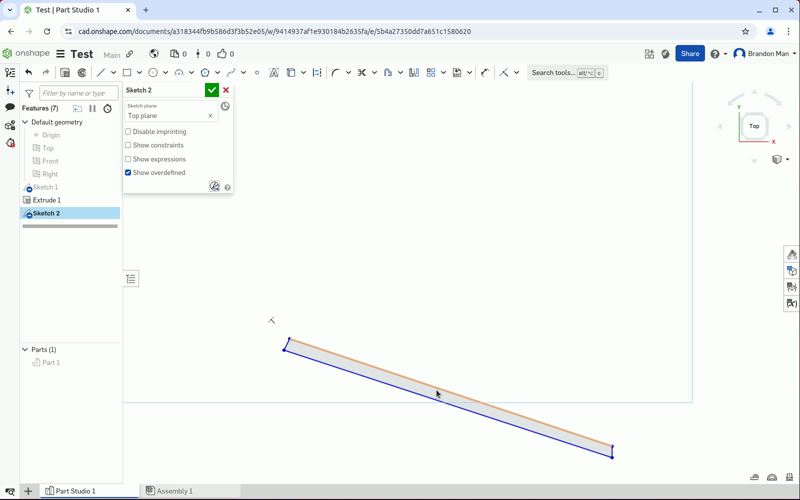
scroll(-6)
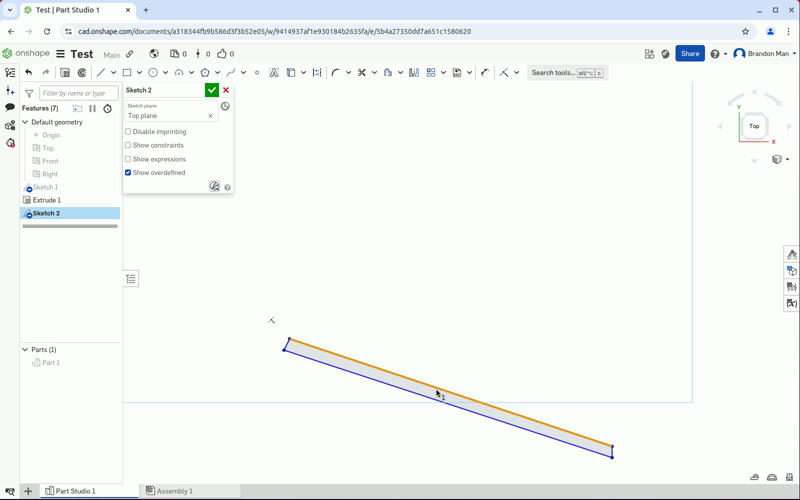
scroll(-6)
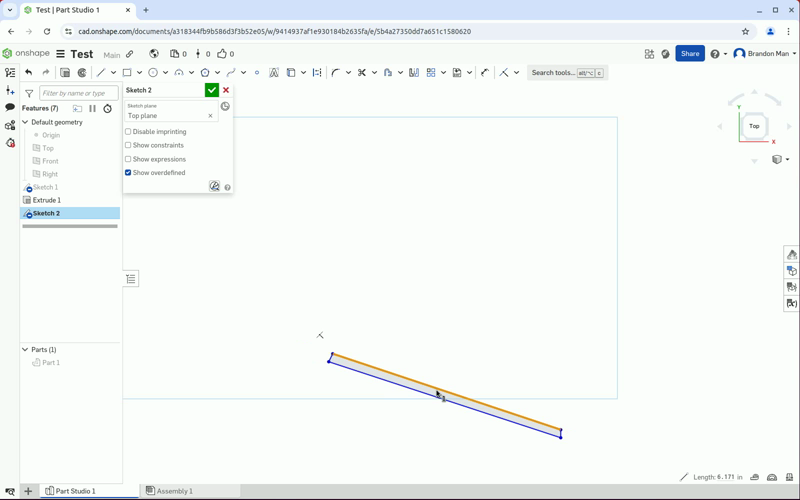
scroll(-6)
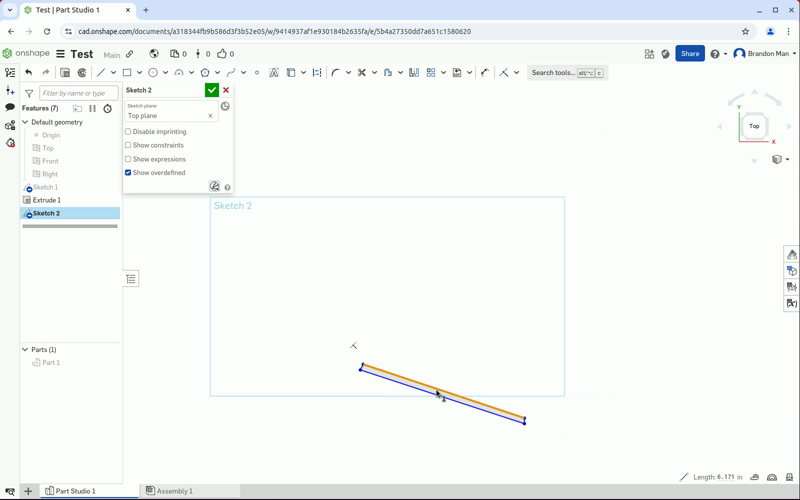
scroll(-6)
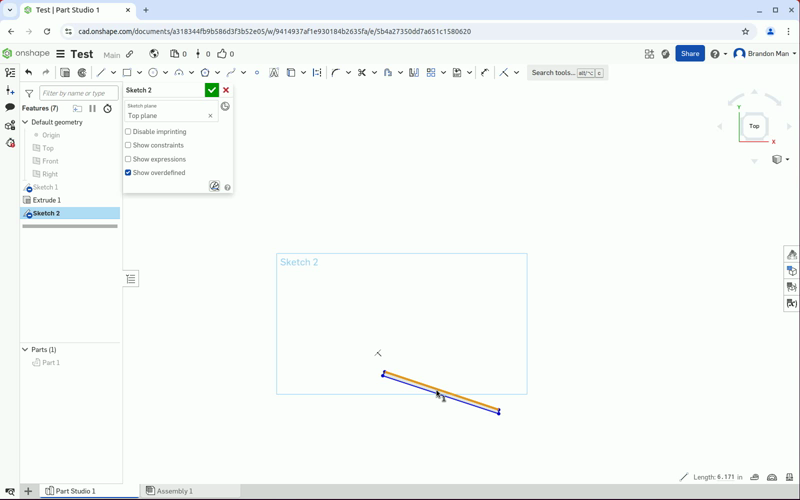
scroll(-6)
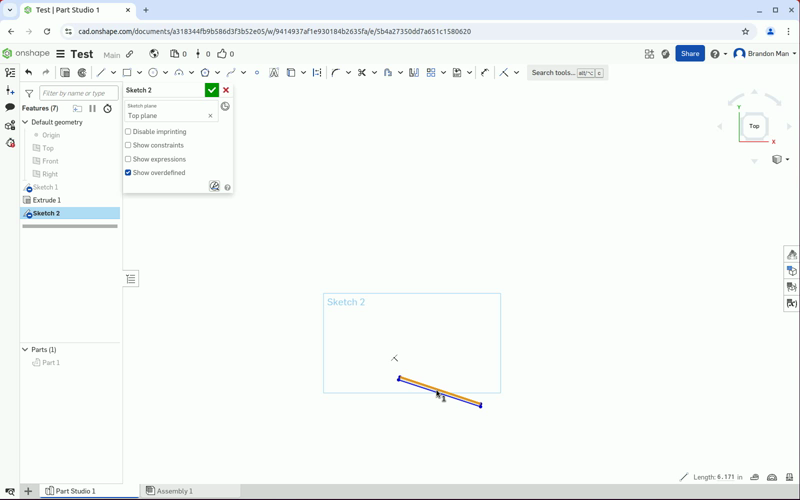
scroll(-6)
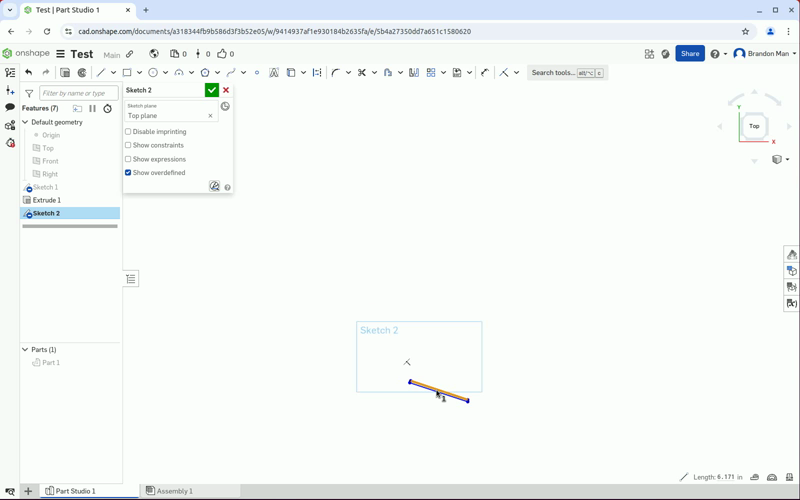
scroll(-6)
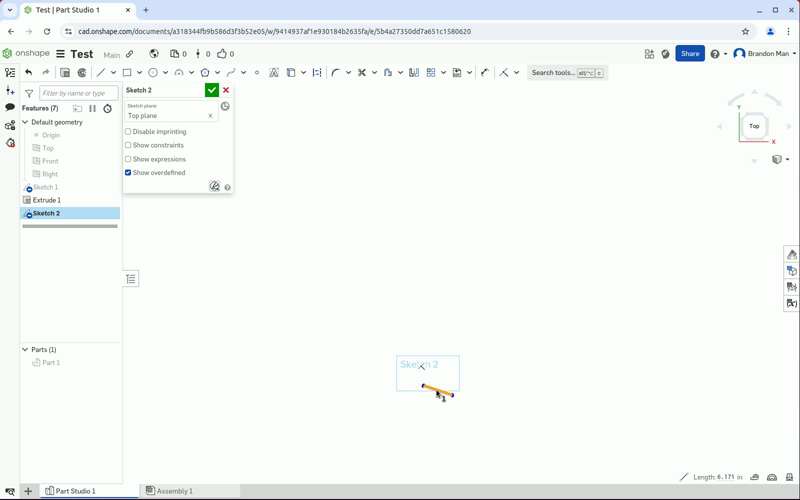
mouse_move(73, 352)
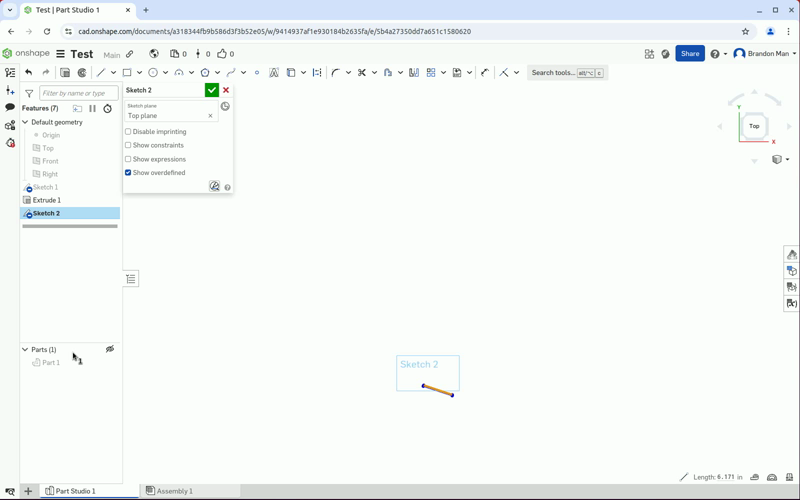
key(shift+y)
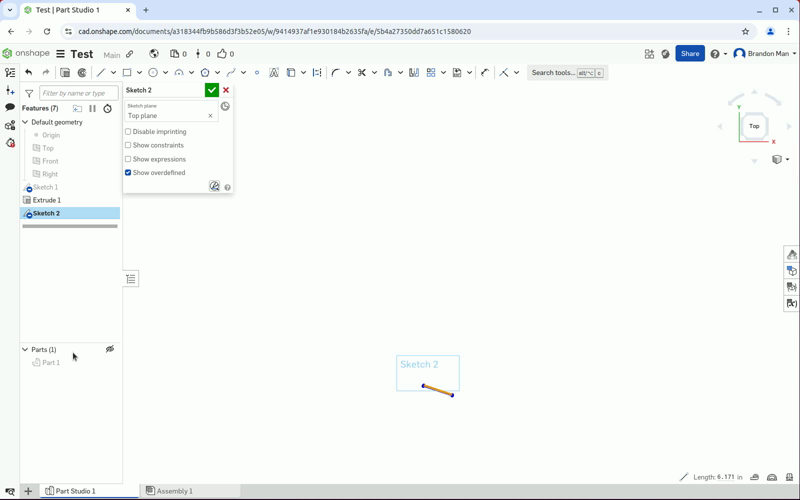
key(shift+e)
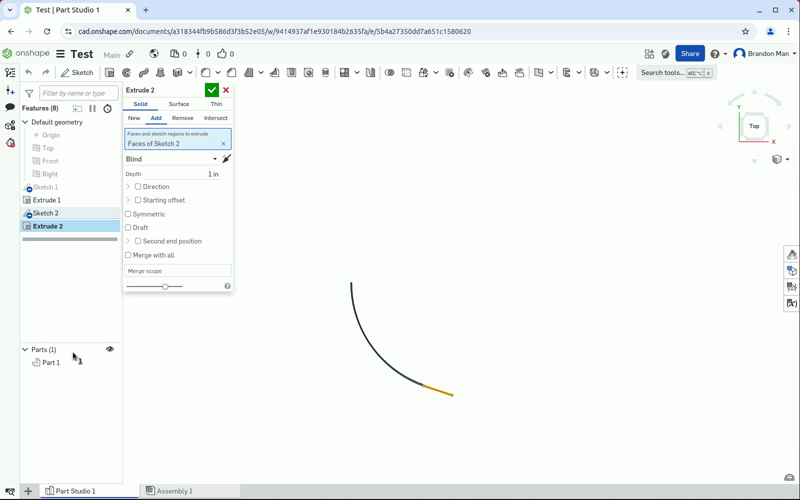
mouse_move(143, 106)
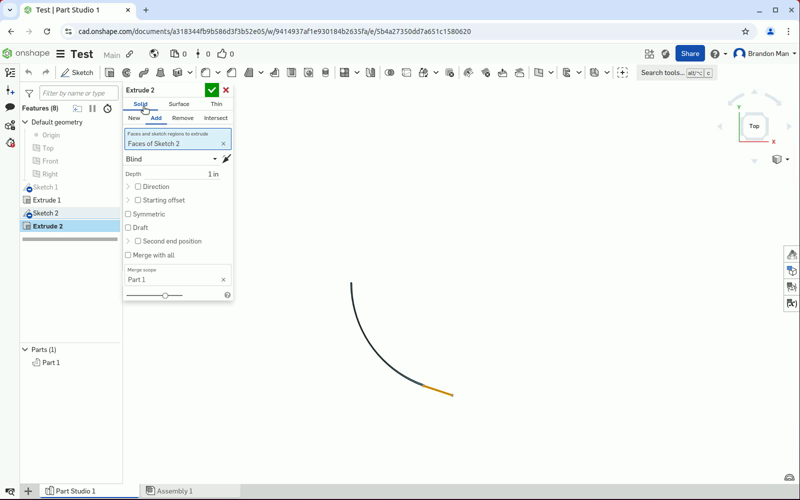
click(143, 106)
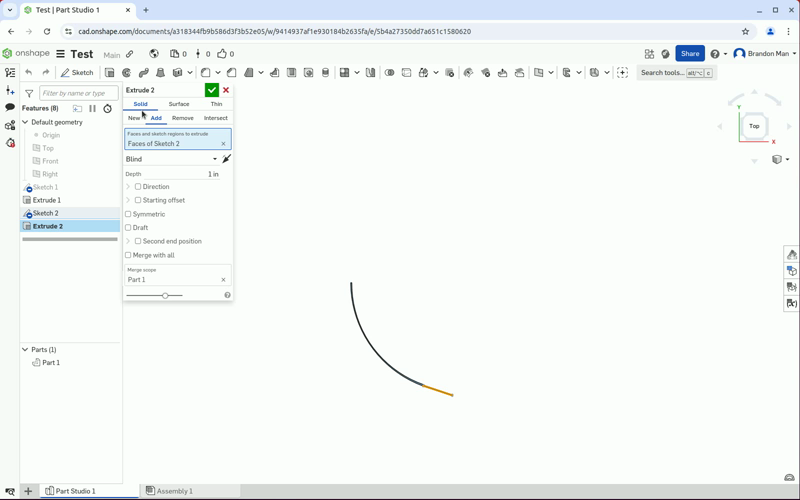
mouse_move(137, 120)
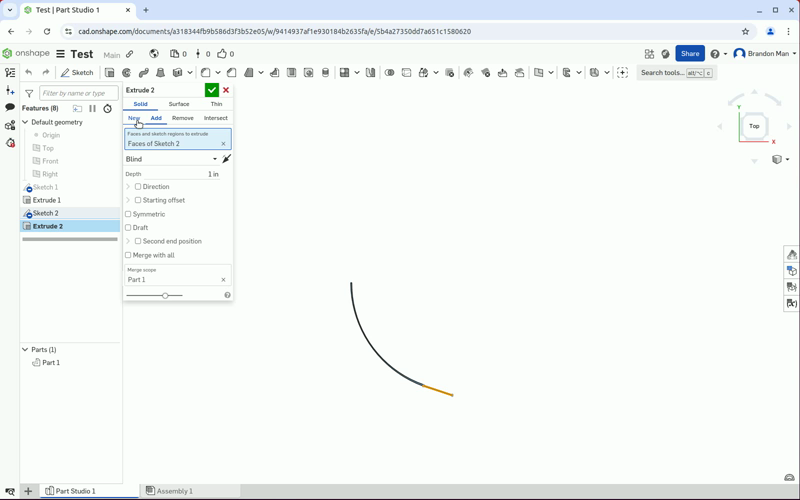
click(137, 120)
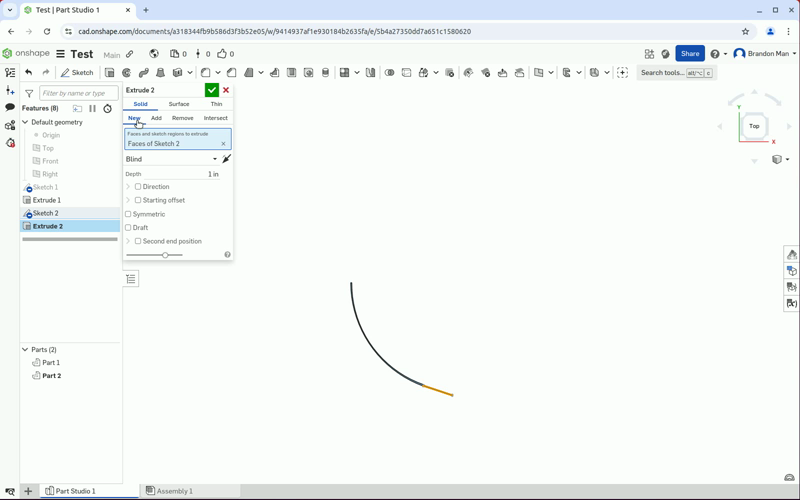
key(tab, 4)
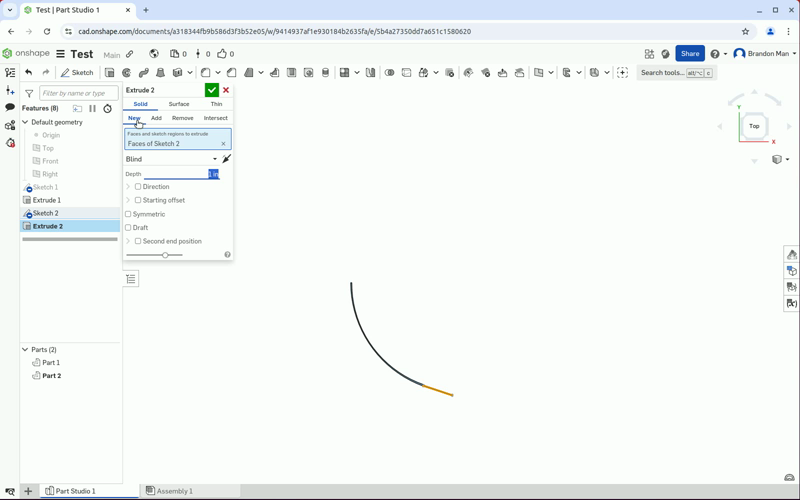
text(5.536)
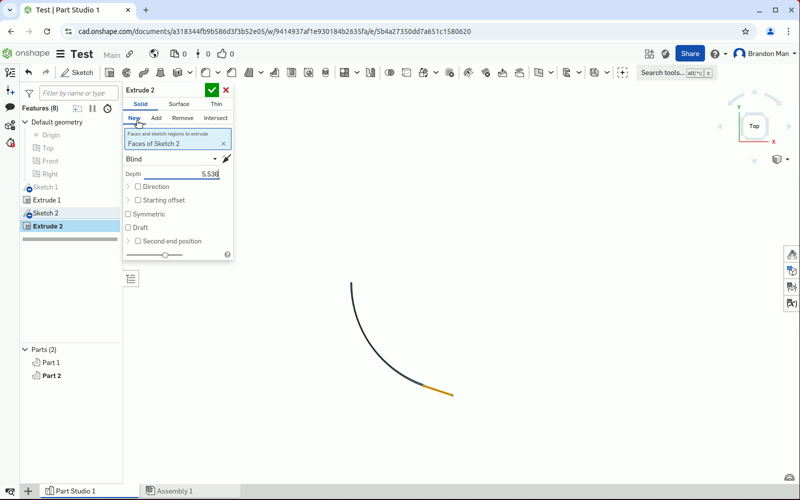
key(enter)
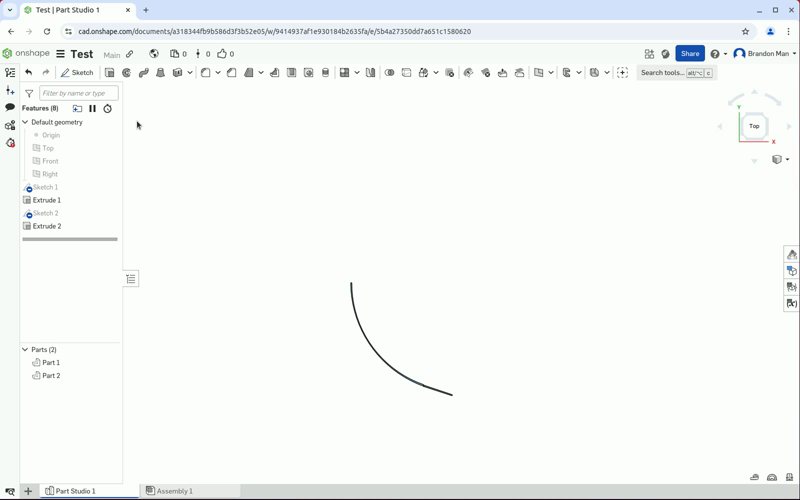
key(shift+h)
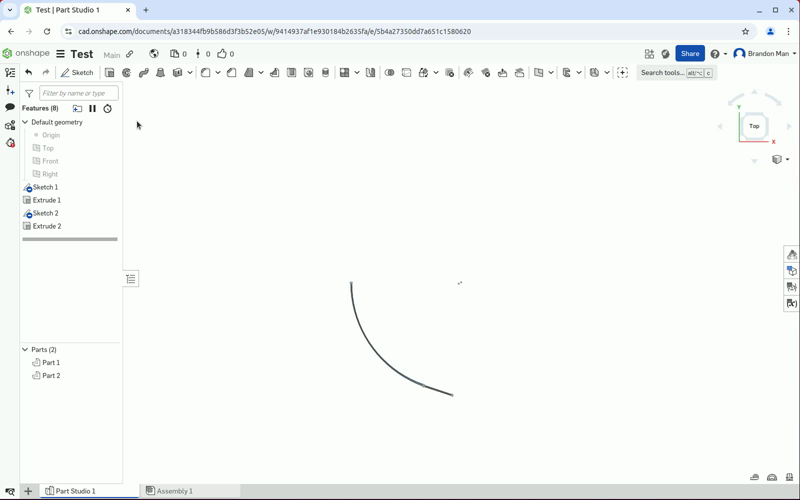
key(shift+h)
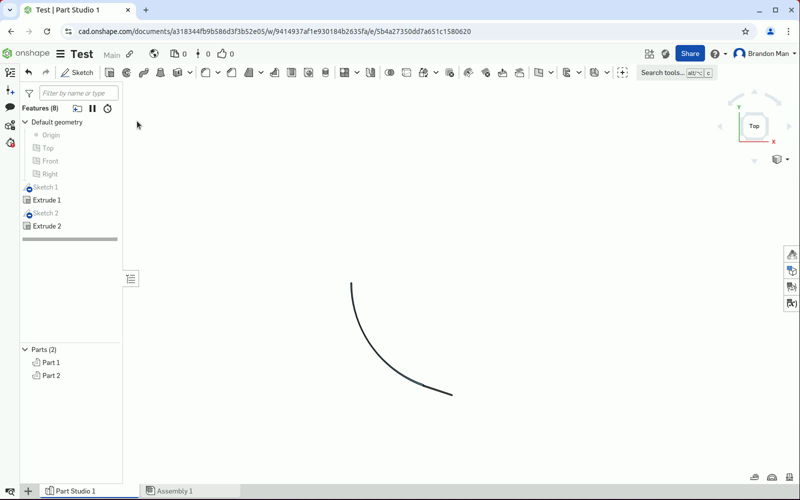
mouse_move(73, 189)
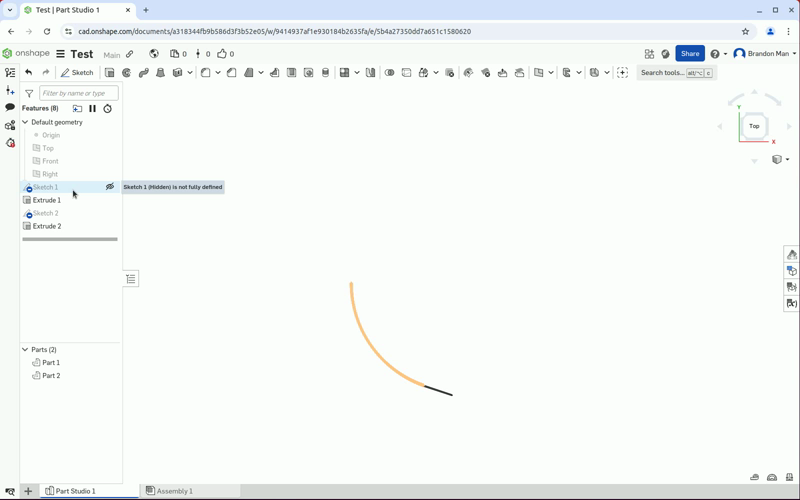
click(73, 189)
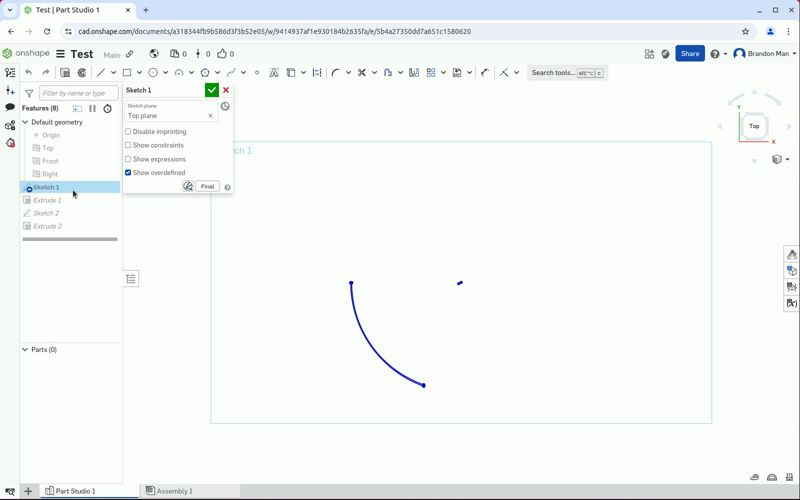
mouse_move(229, 92)
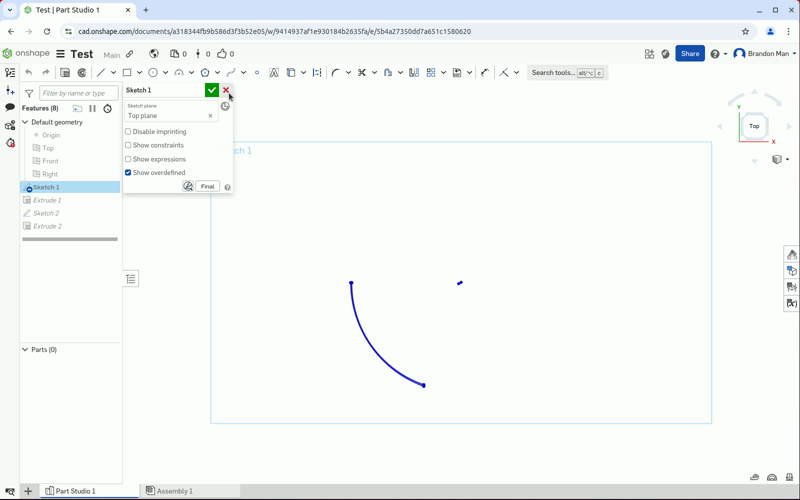
click(229, 92)
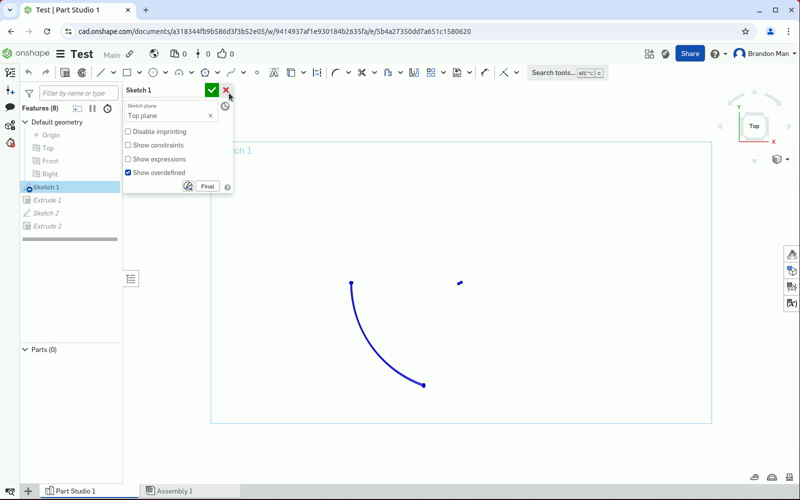
key(shift+s)
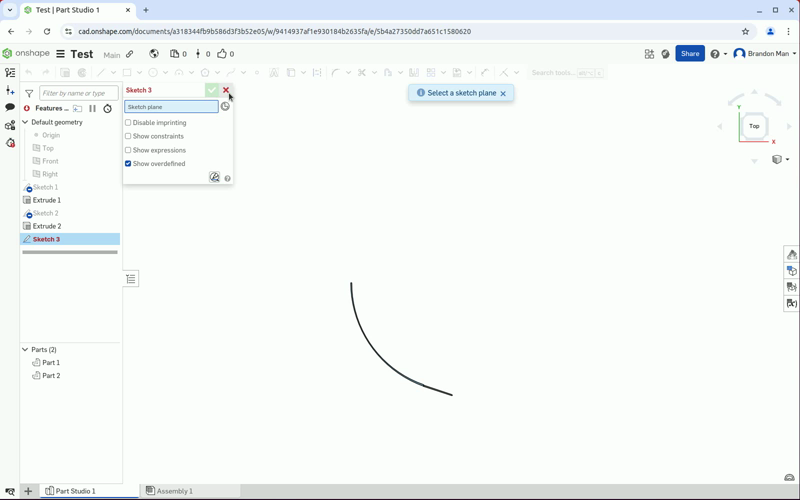
mouse_move(73, 150)
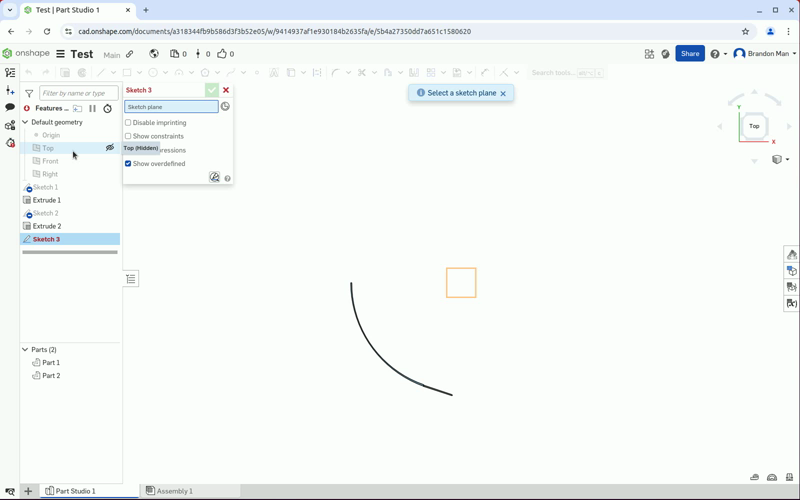
click(73, 150)
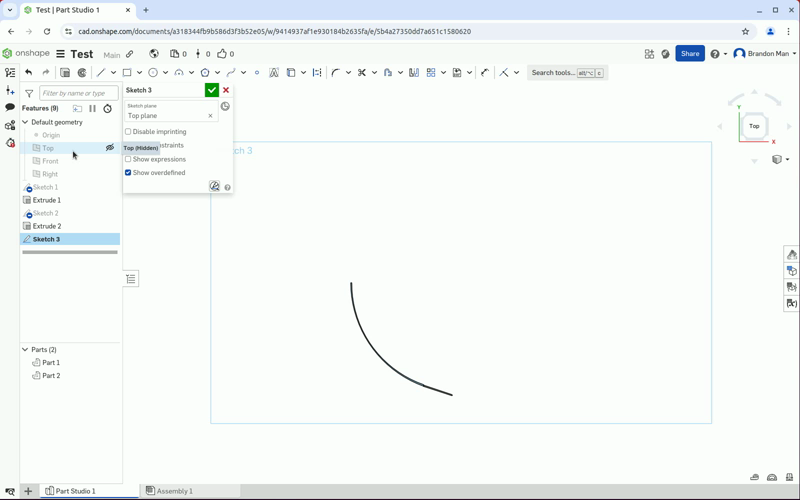
mouse_move(73, 352)
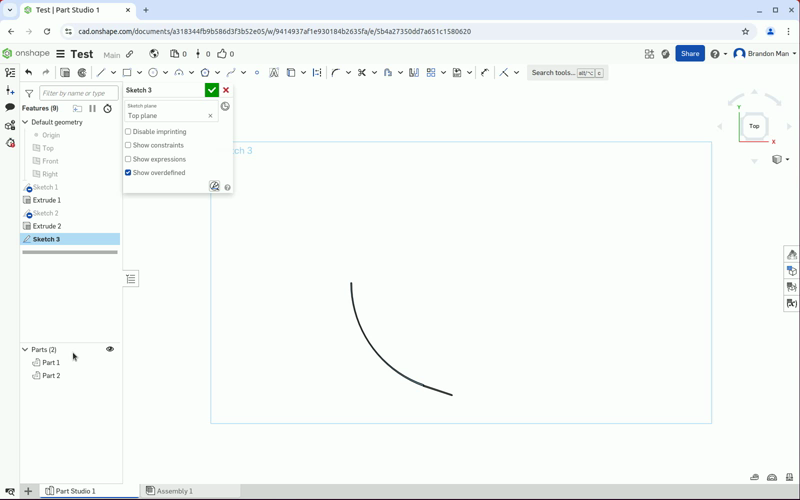
key(y)
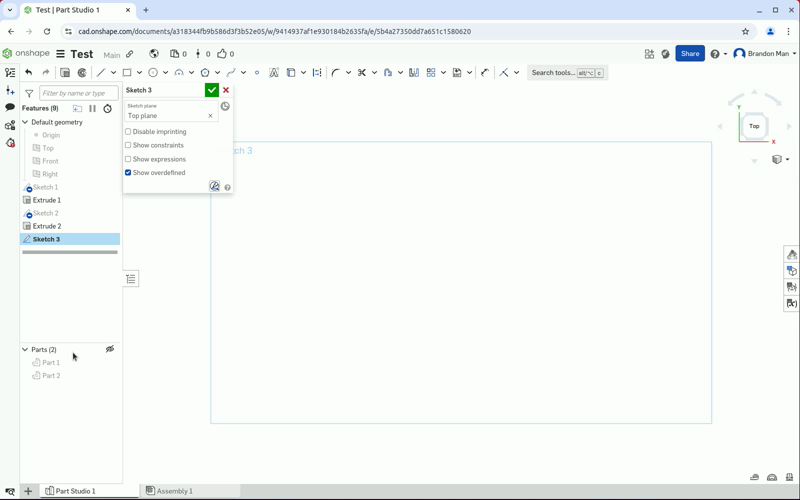
key(l)
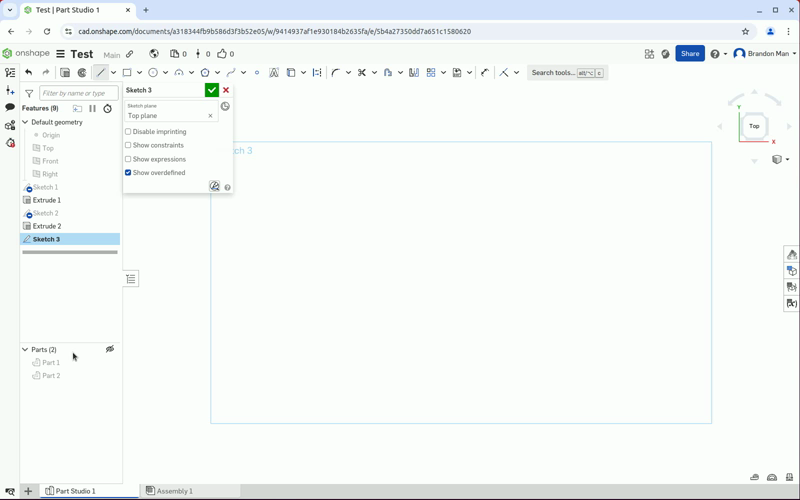
key_down(shift)
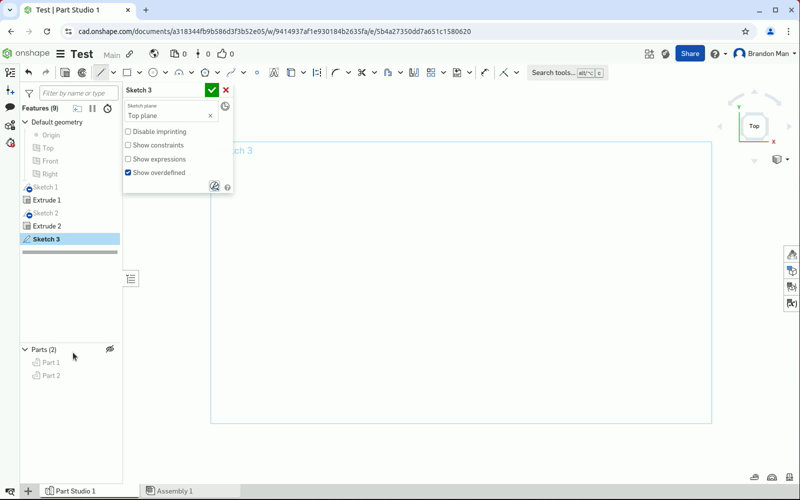
mouse_move(451, 395)
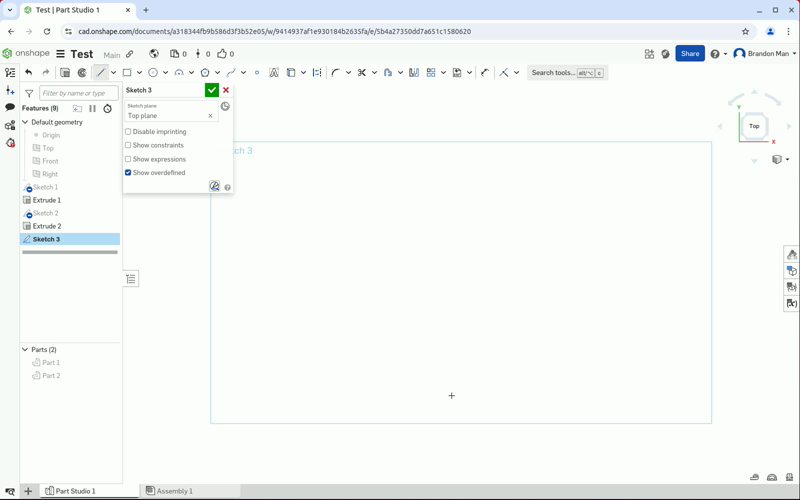
click(451, 395)
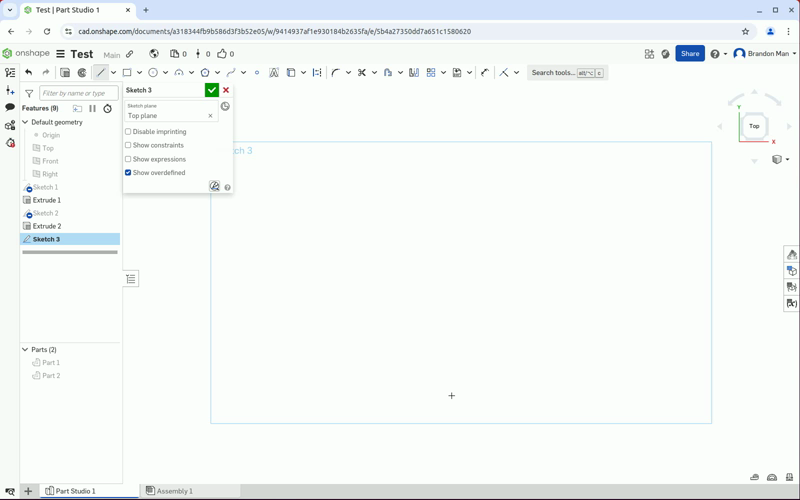
key_up(shift)
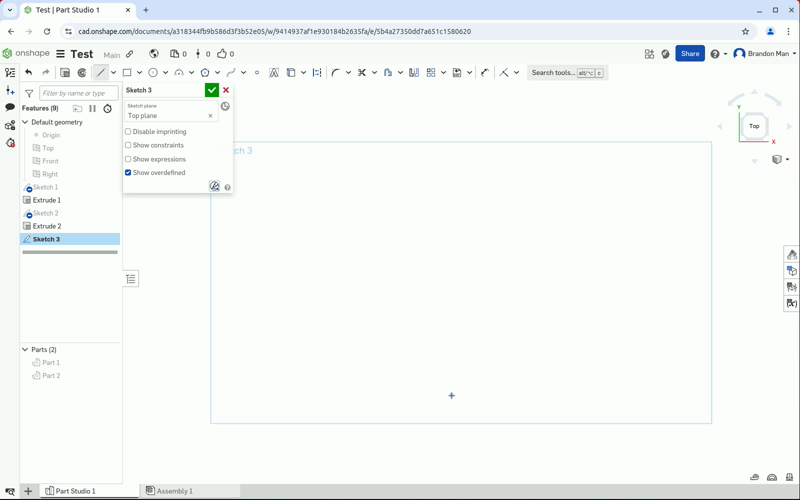
key_down(shift)
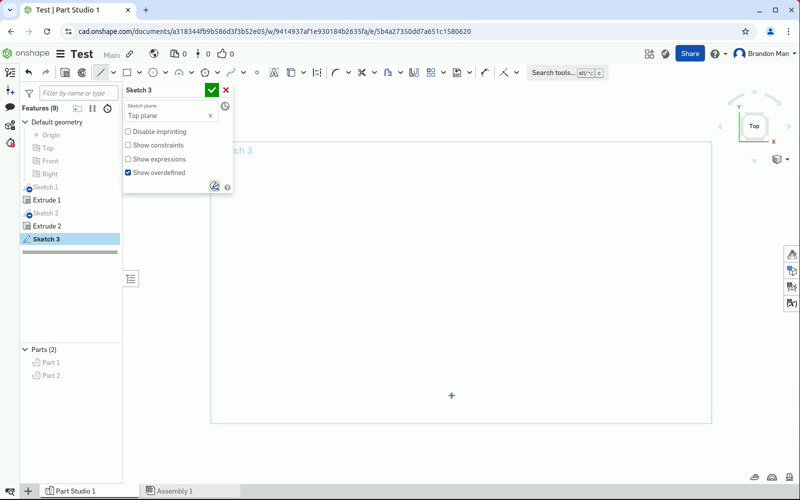
mouse_move(481, 395)
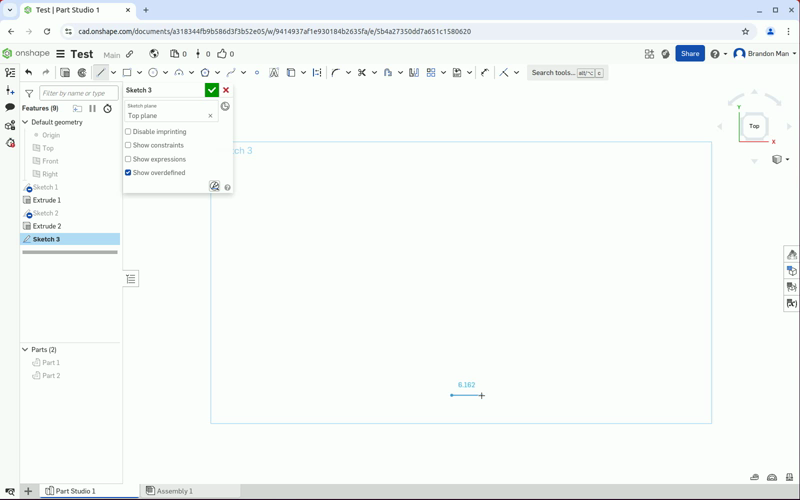
mouse_move(461, 395)
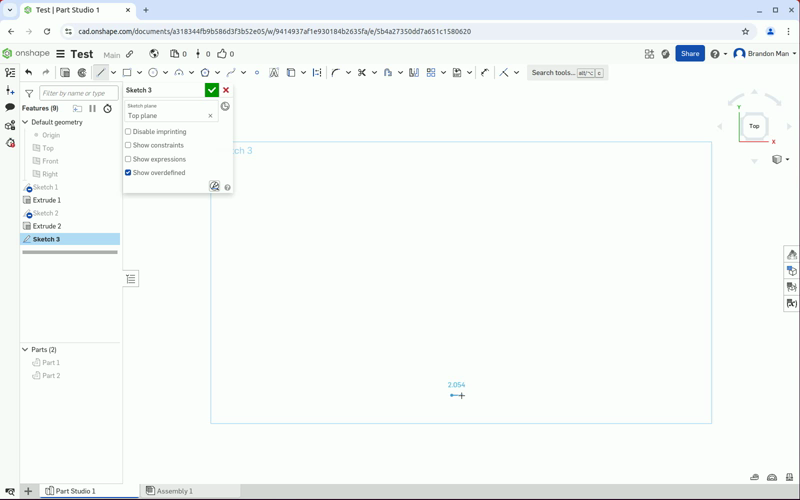
click(461, 395)
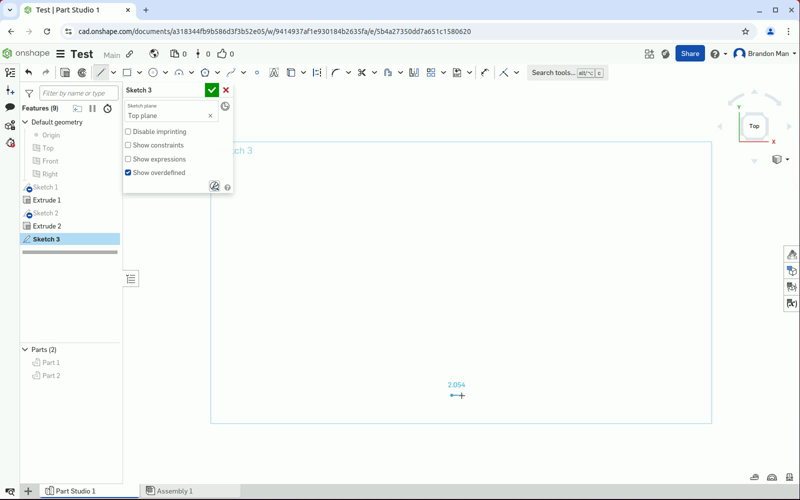
key_up(shift)
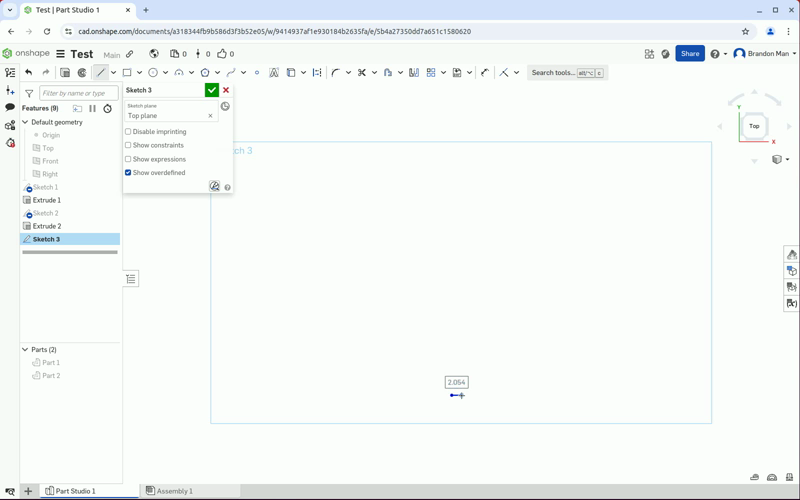
key_down(shift)
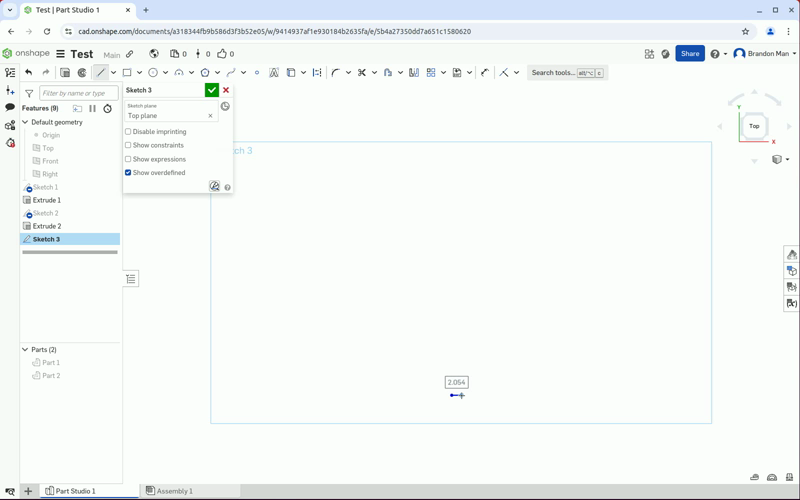
mouse_move(492, 395)
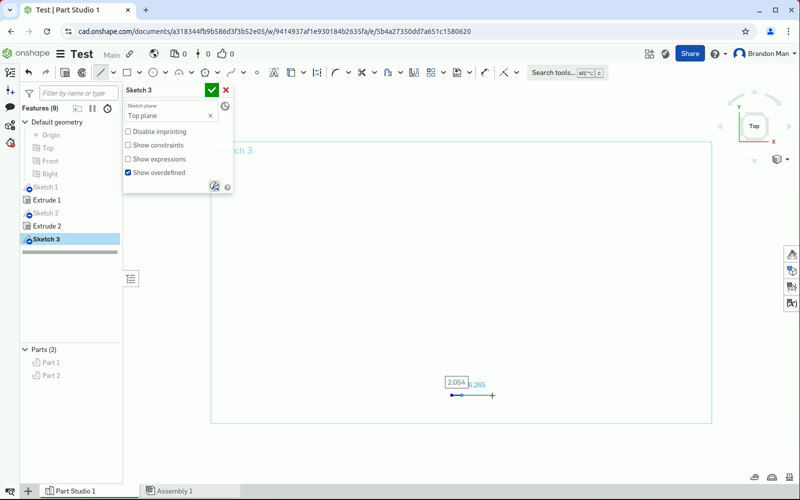
mouse_move(461, 394)
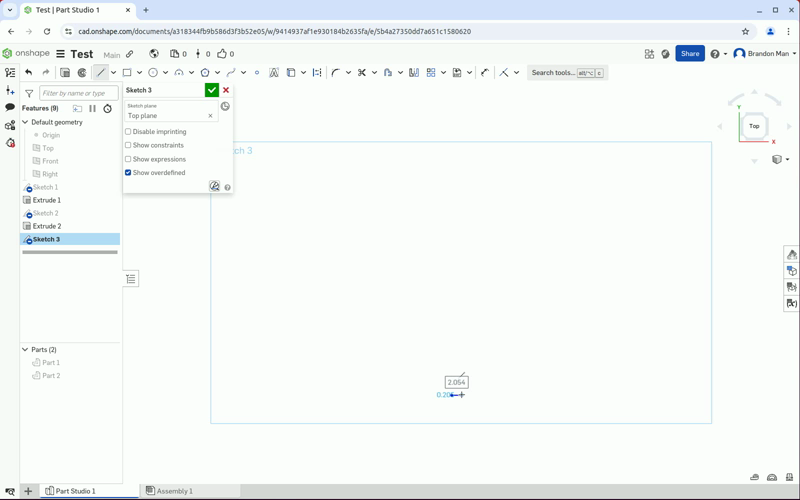
scroll(6)
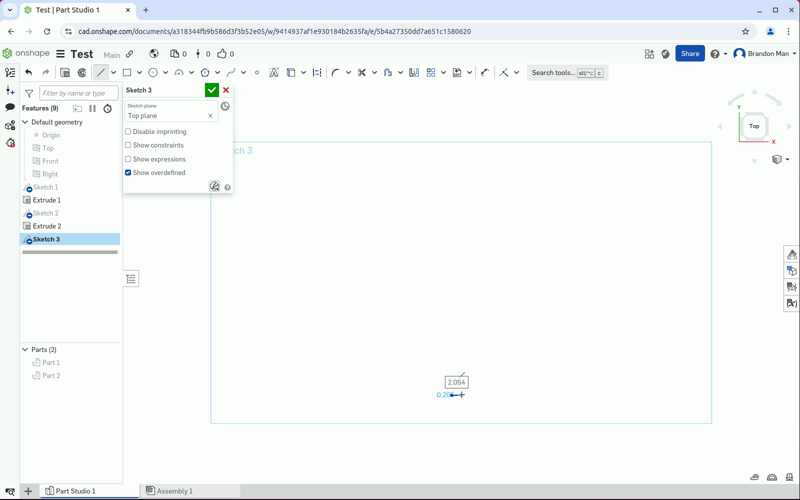
scroll(6)
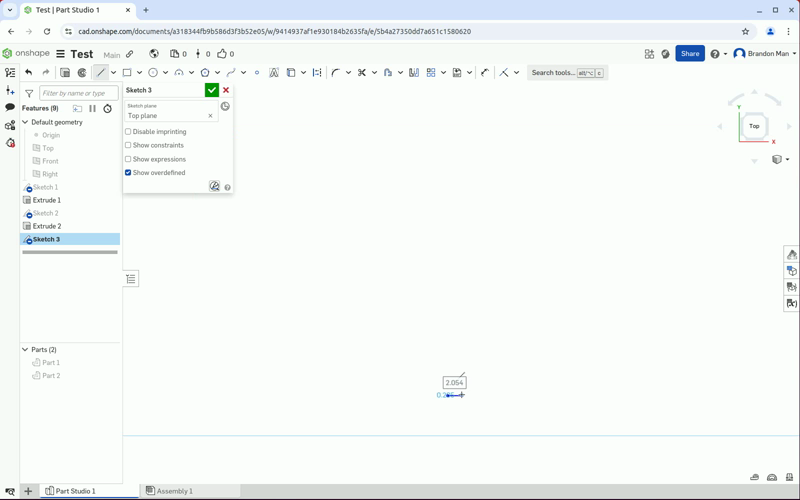
scroll(6)
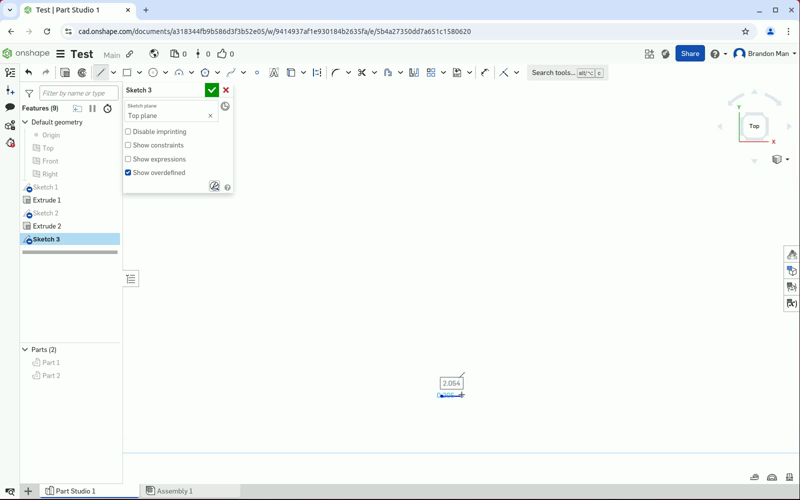
scroll(6)
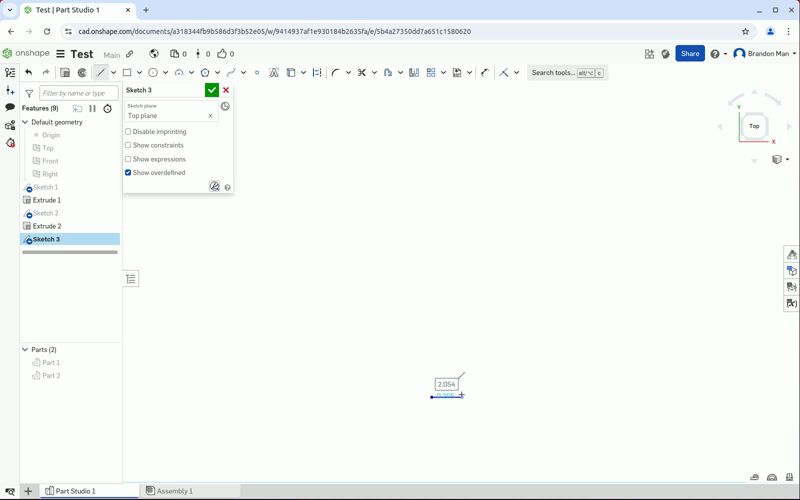
scroll(6)
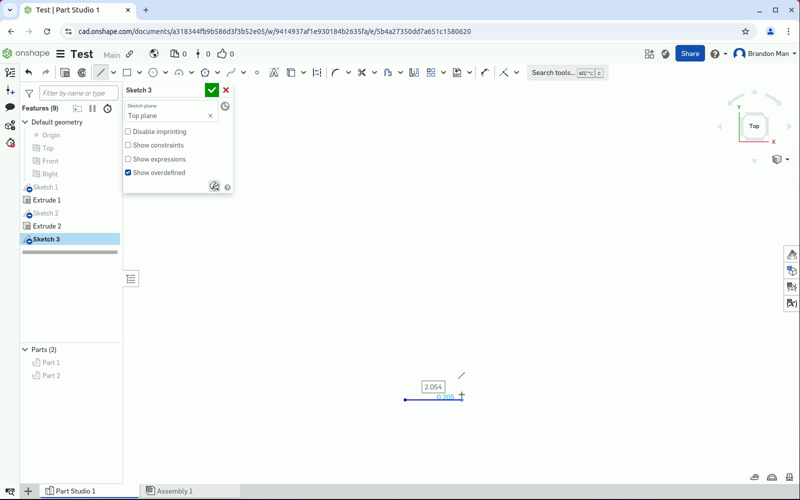
scroll(6)
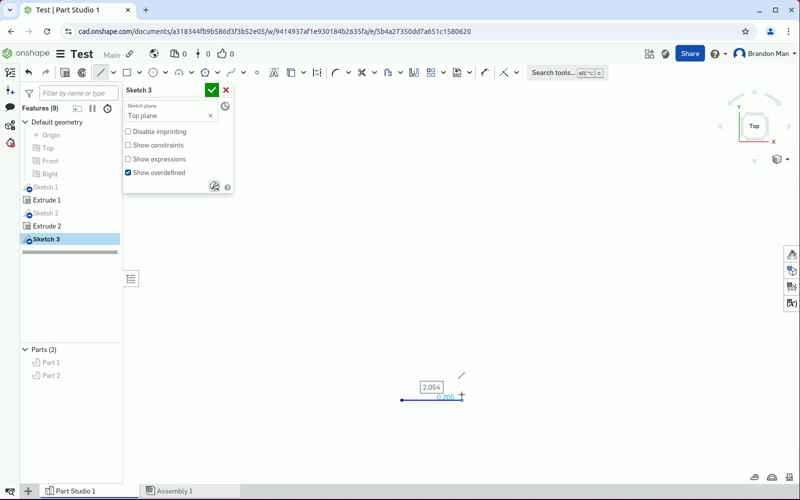
scroll(6)
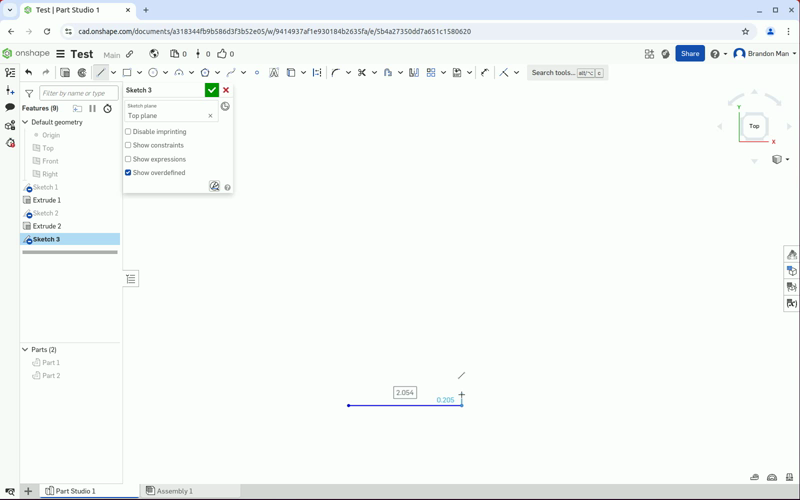
click(461, 394)
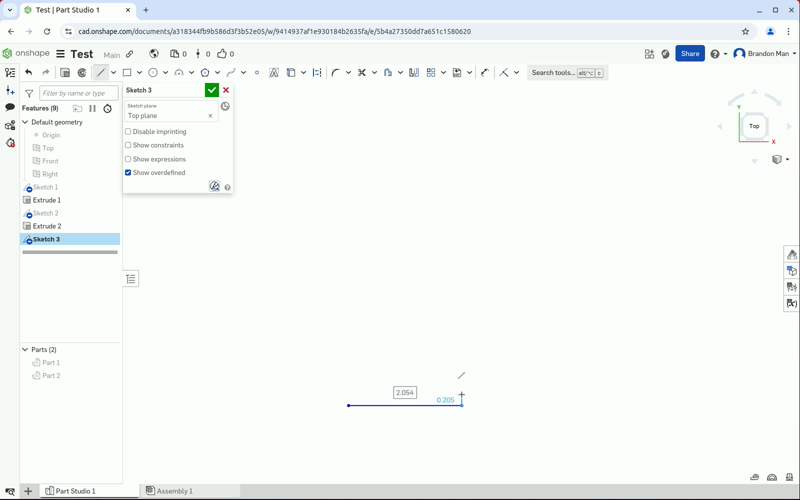
scroll(-6)
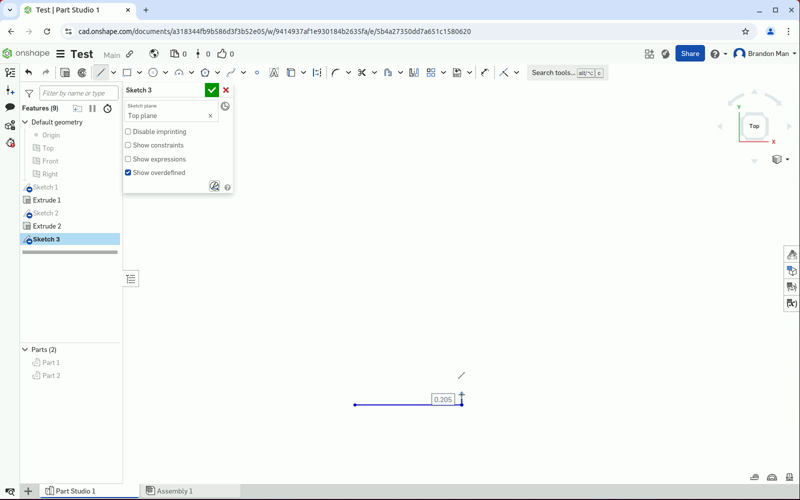
scroll(-6)
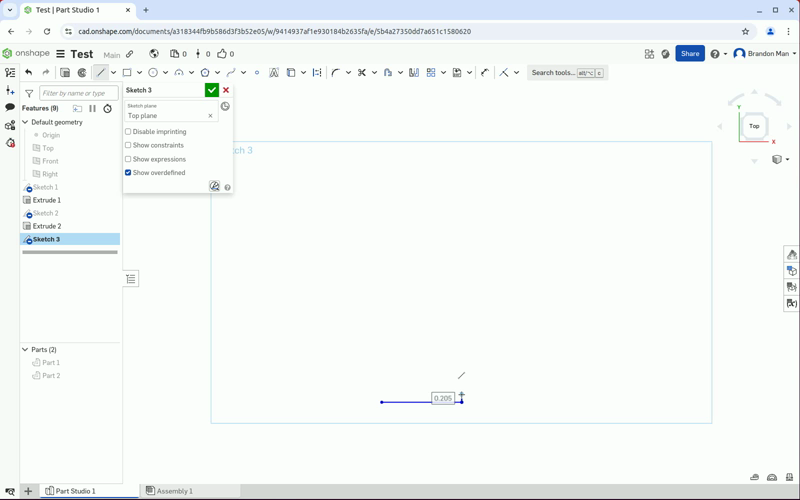
scroll(-6)
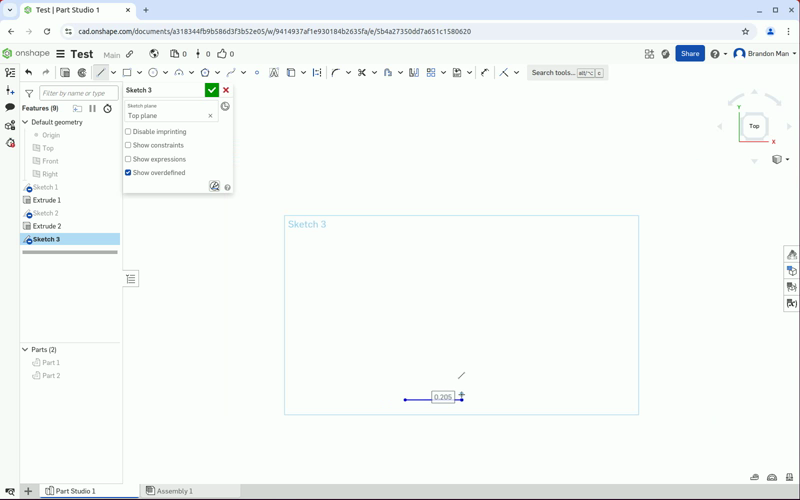
scroll(-6)
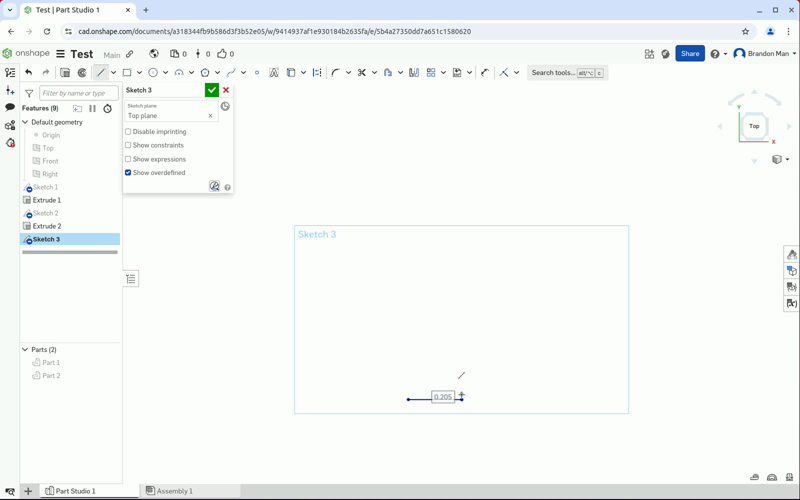
scroll(-6)
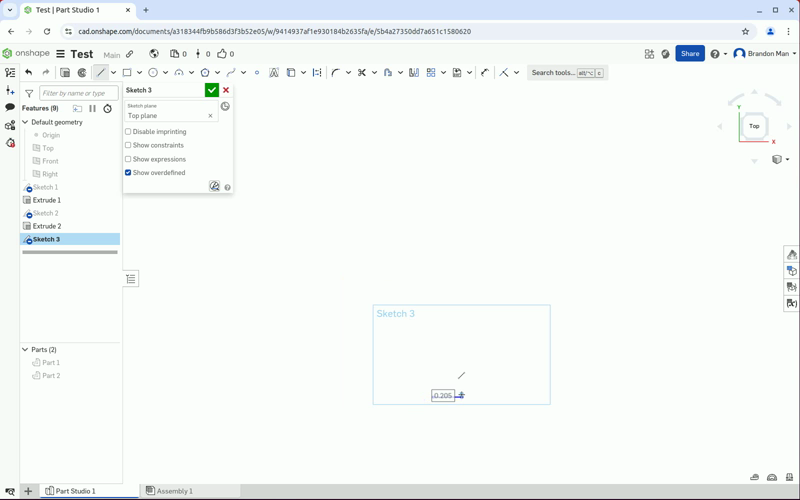
scroll(-6)
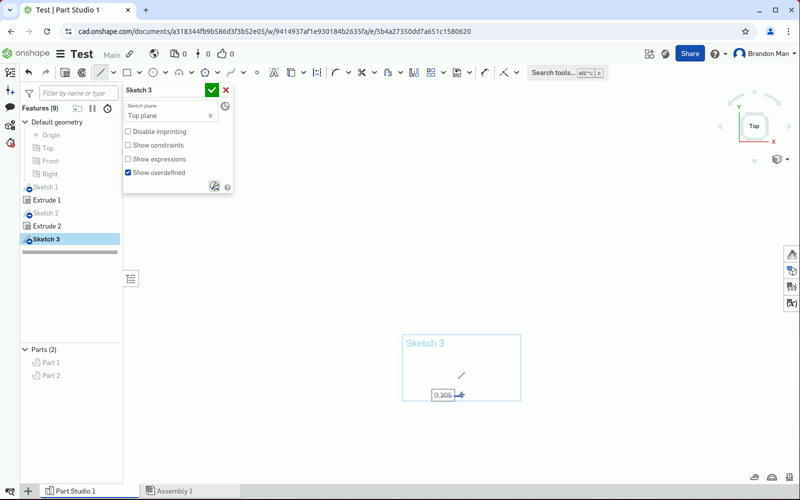
scroll(-6)
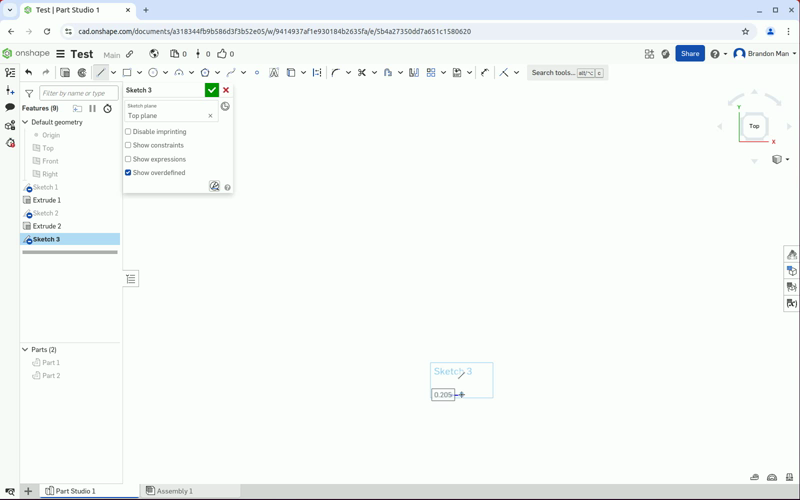
key_up(shift)
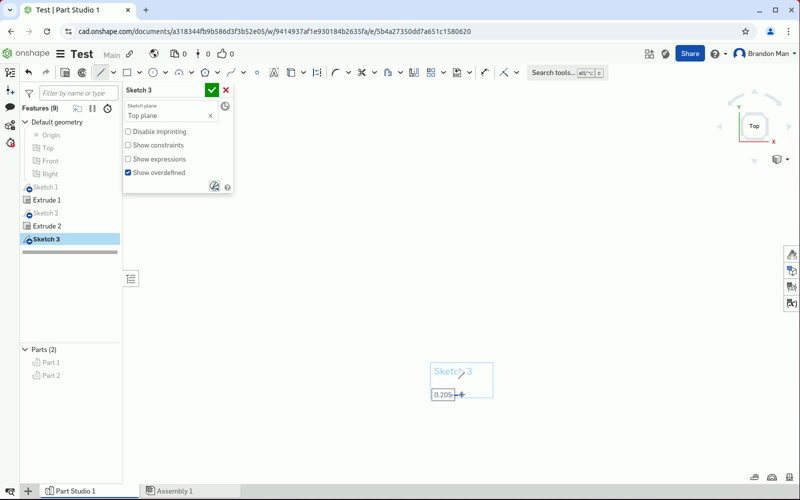
key_down(shift)
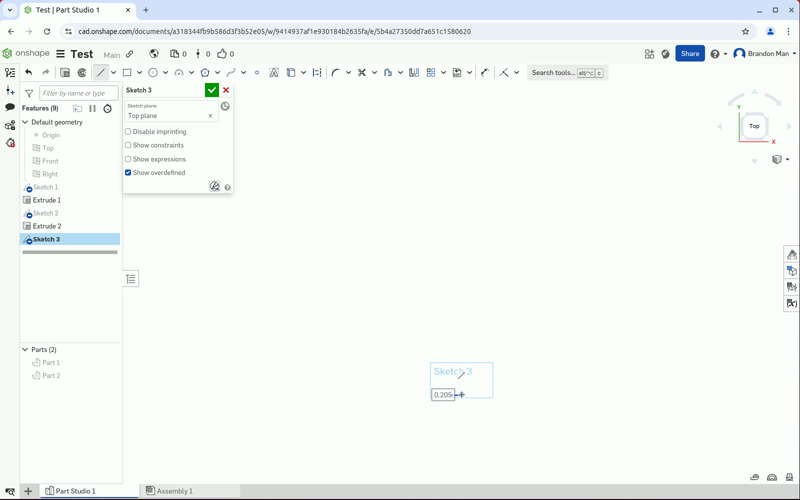
mouse_move(492, 394)
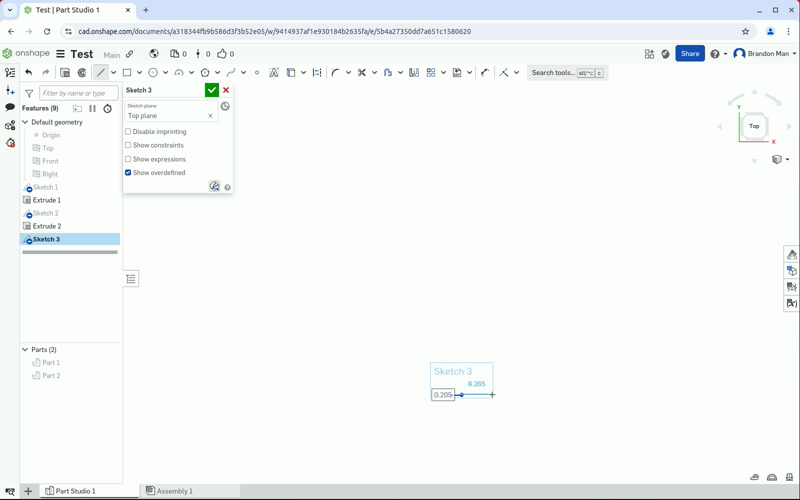
mouse_move(451, 394)
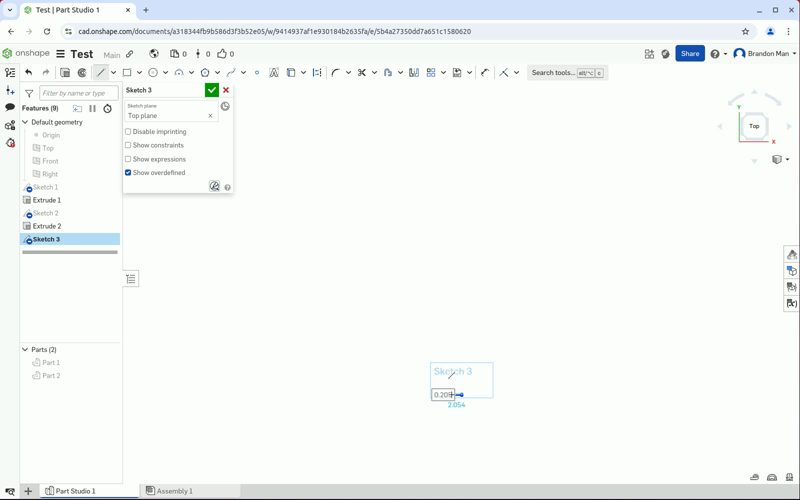
scroll(6)
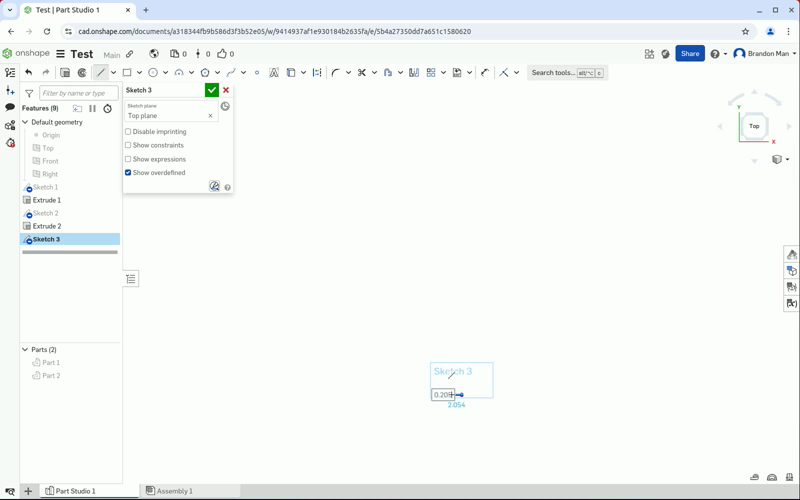
scroll(6)
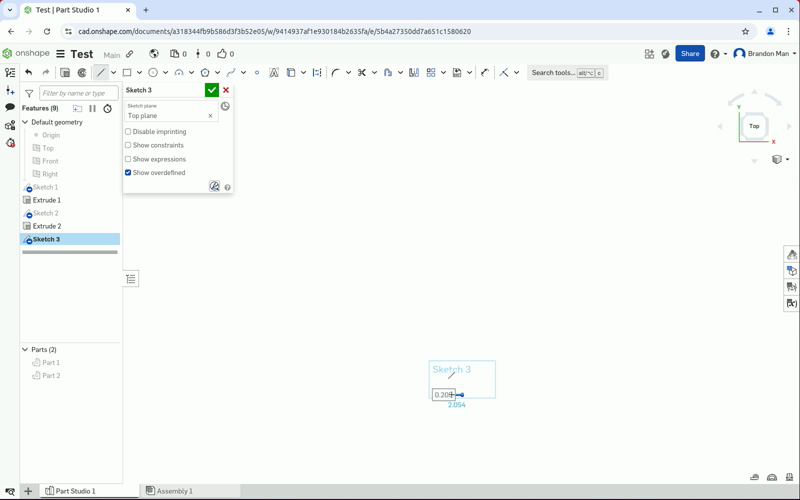
scroll(6)
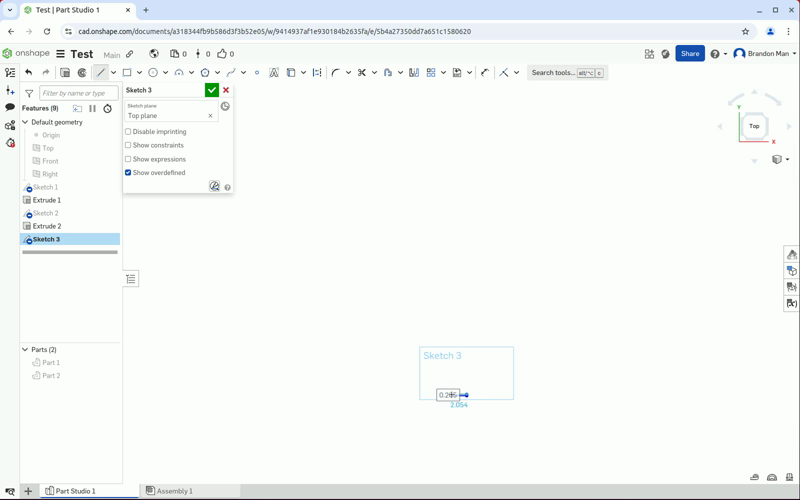
scroll(6)
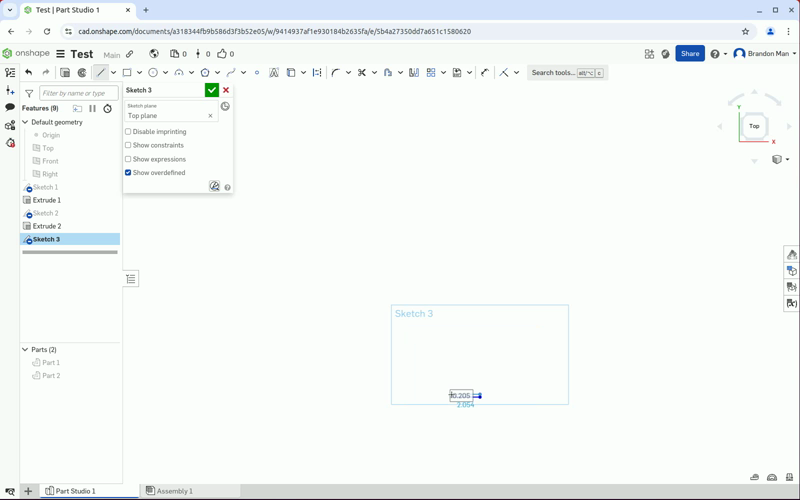
scroll(6)
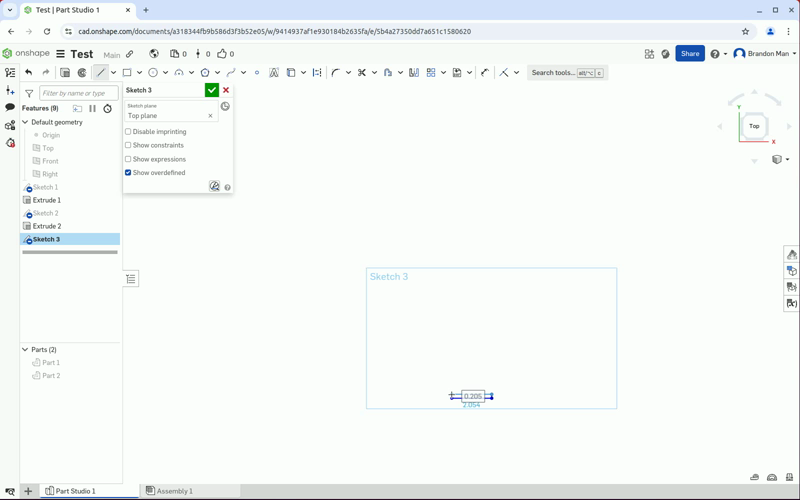
scroll(6)
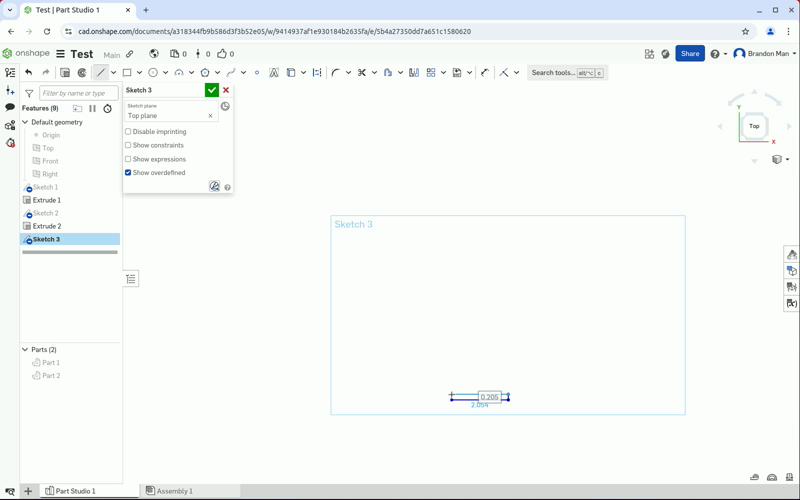
scroll(6)
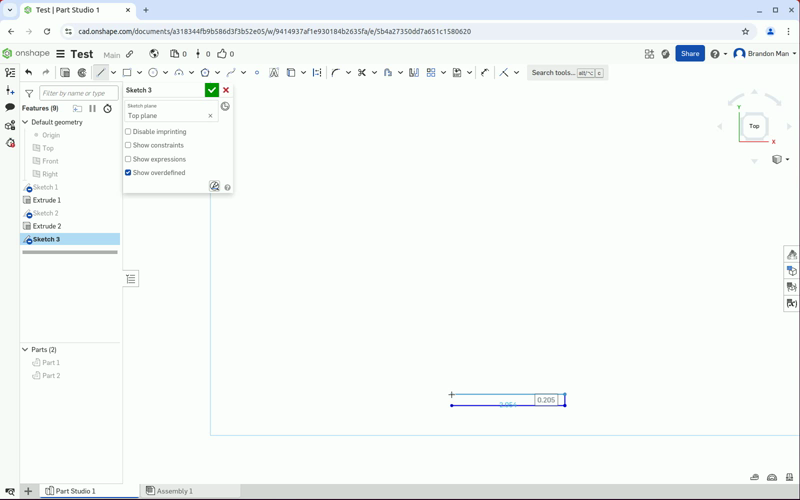
click(451, 394)
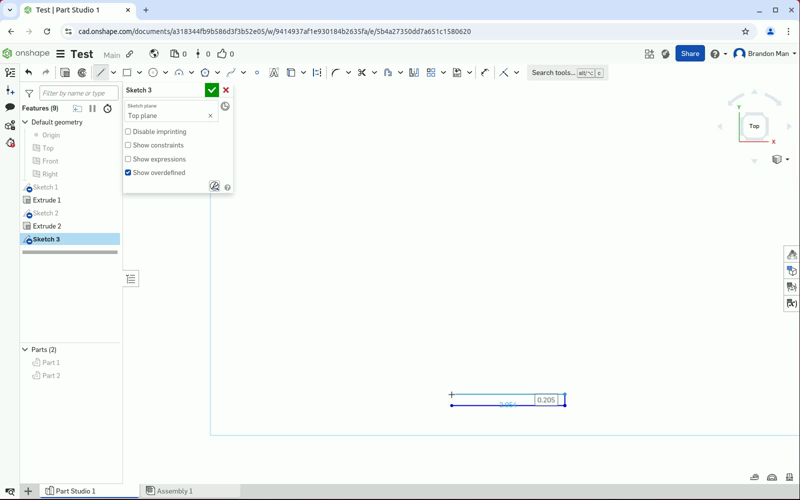
scroll(-6)
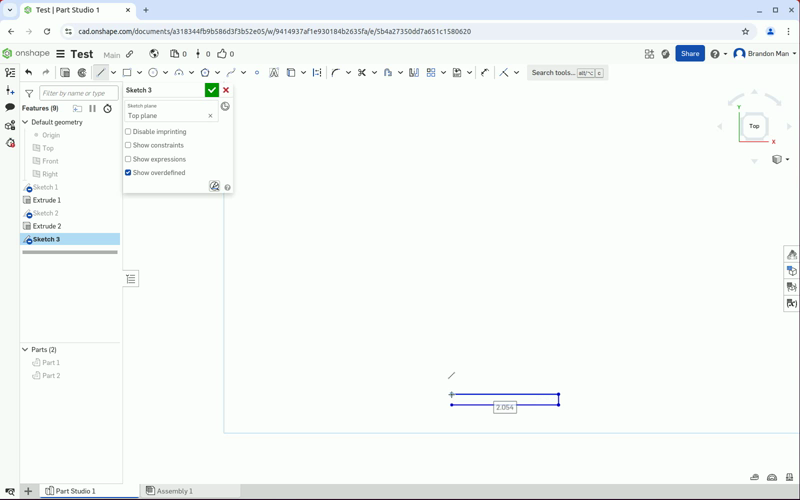
scroll(-6)
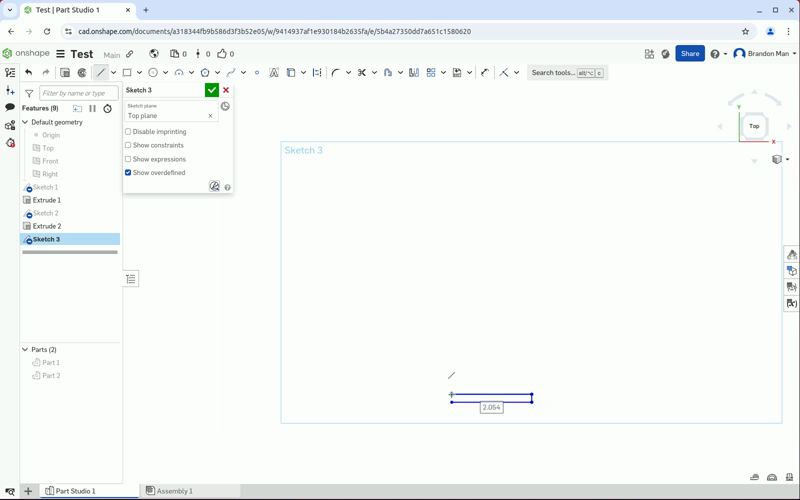
scroll(-6)
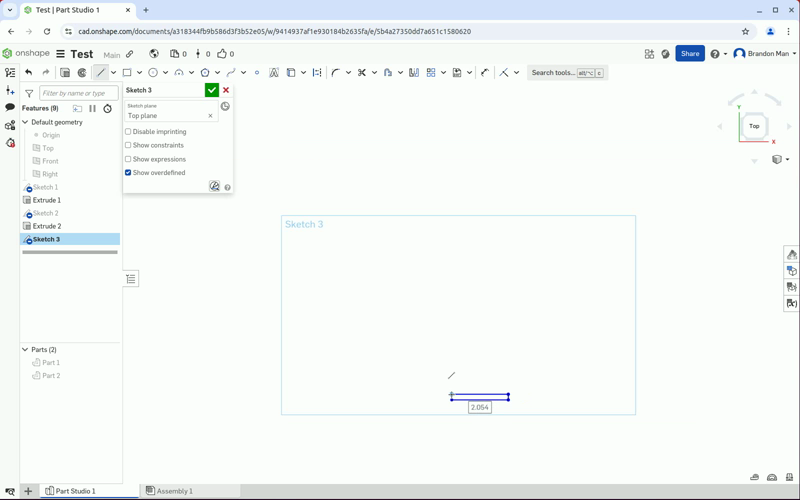
scroll(-6)
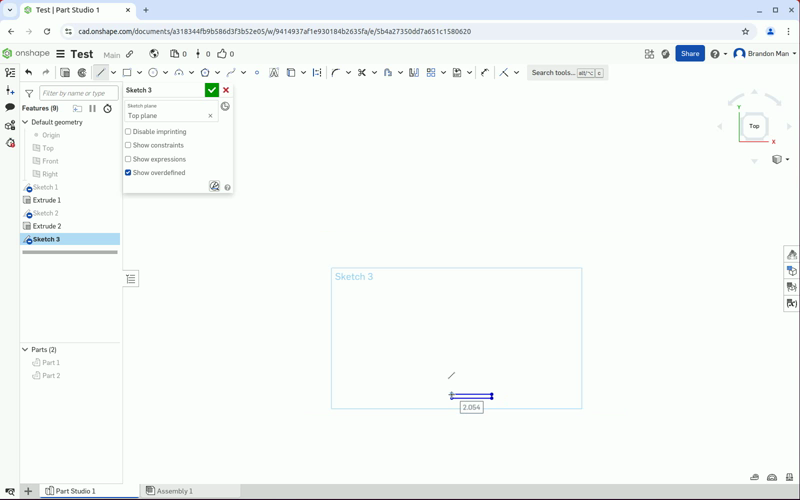
scroll(-6)
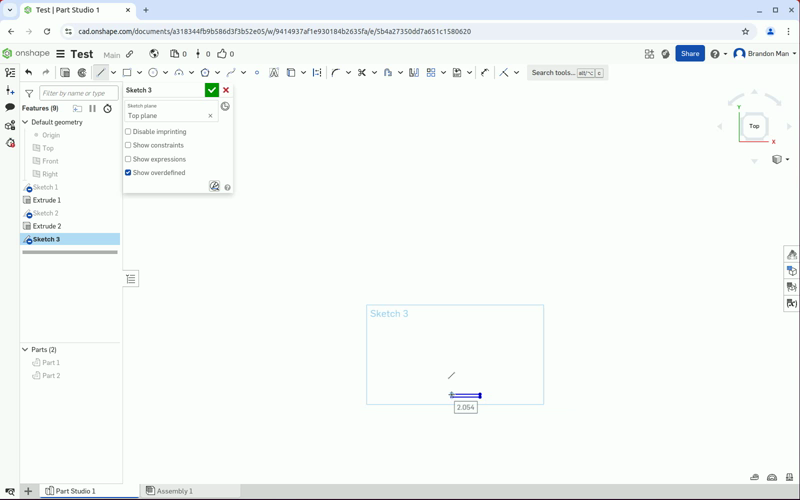
scroll(-6)
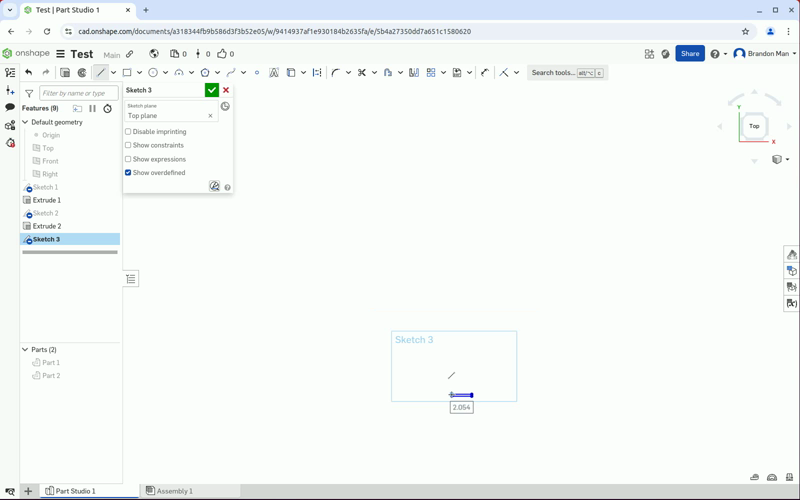
scroll(-6)
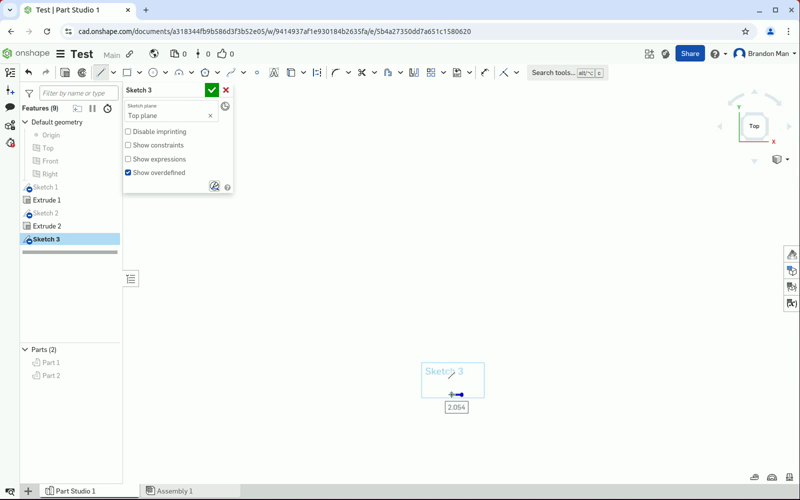
key_up(shift)
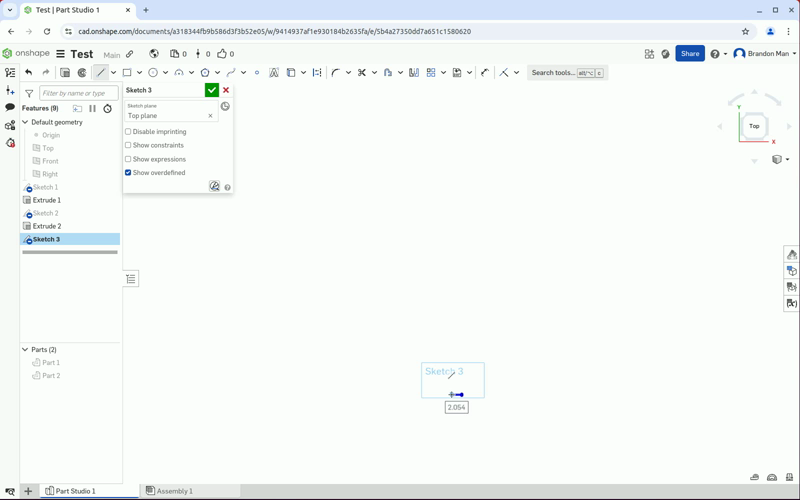
mouse_move(481, 394)
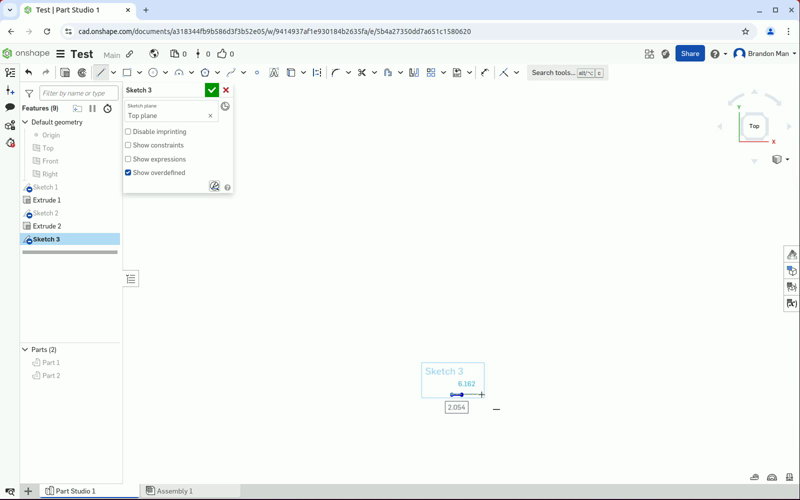
key_down(shift)
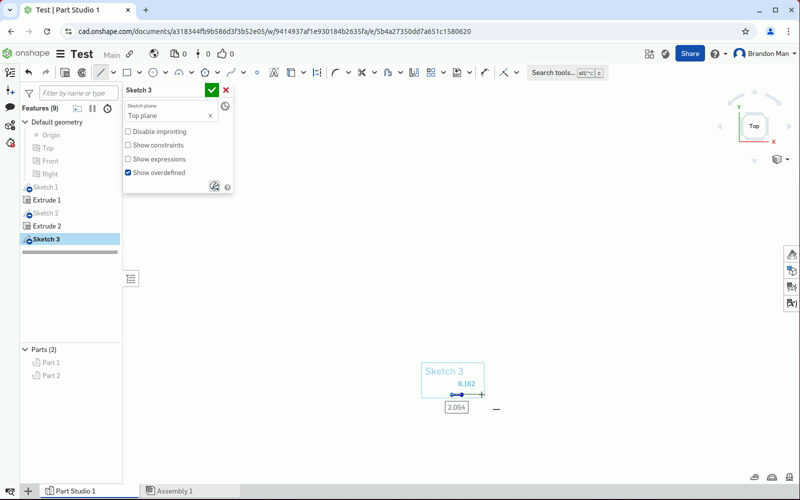
mouse_move(451, 395)
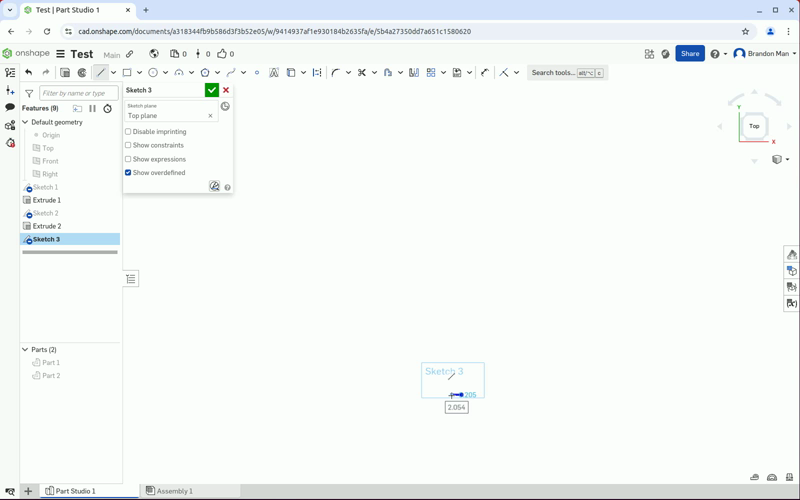
scroll(6)
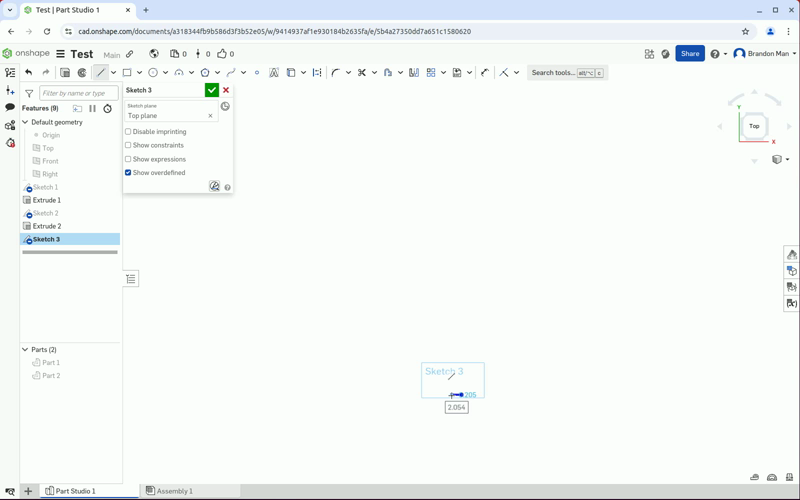
scroll(6)
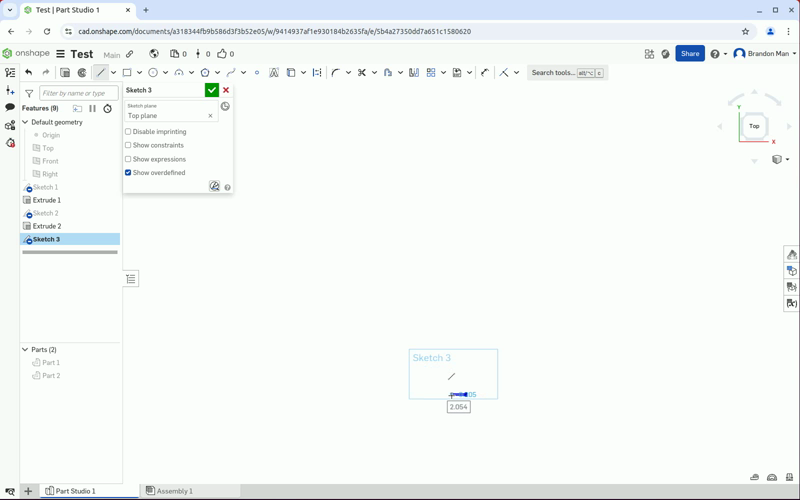
scroll(6)
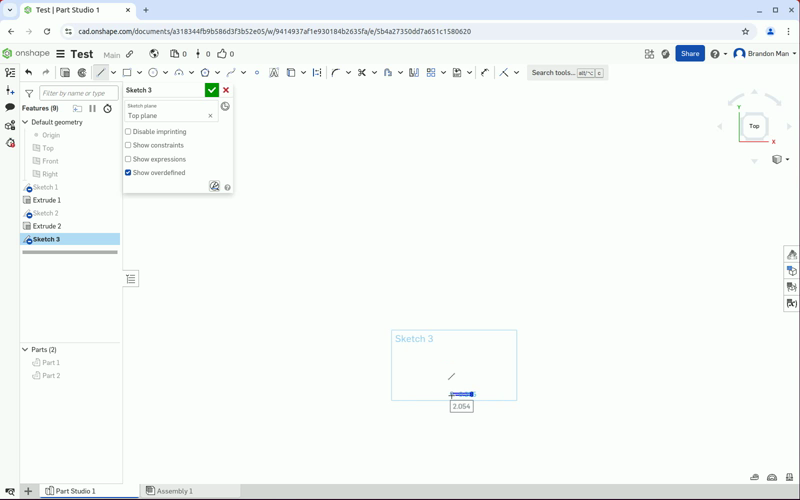
scroll(6)
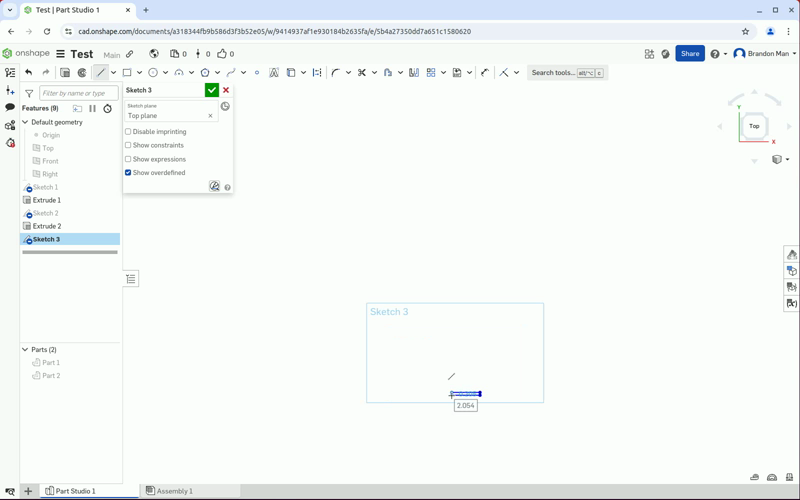
scroll(6)
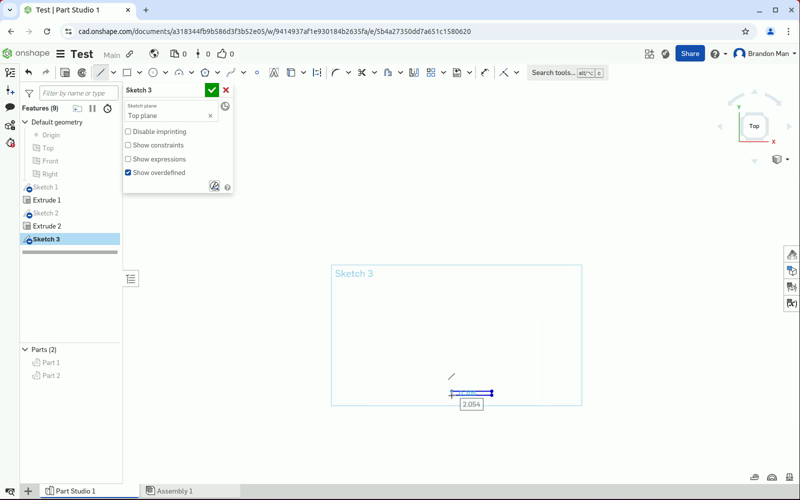
scroll(6)
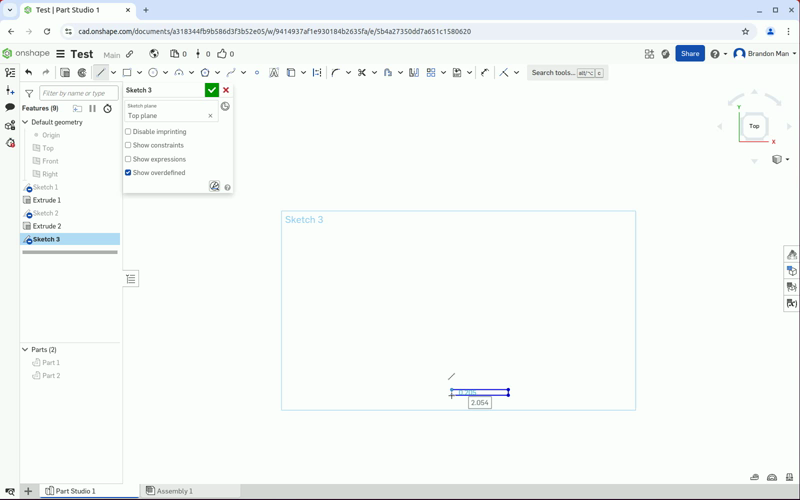
scroll(6)
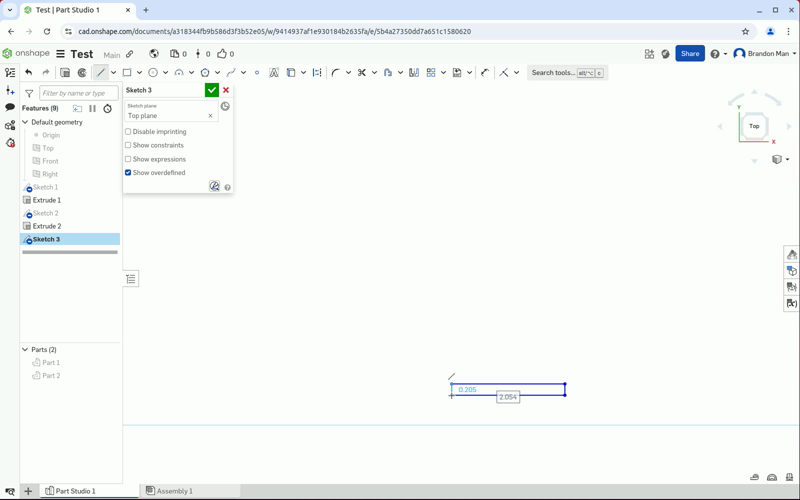
key_up(shift)
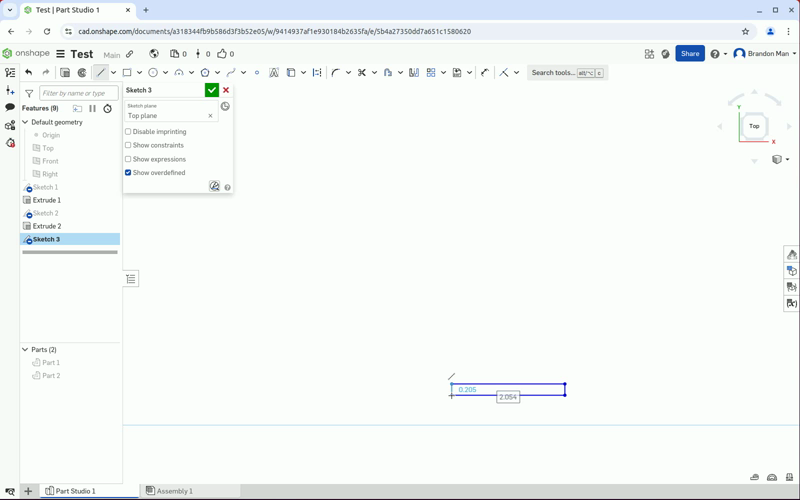
click(451, 395)
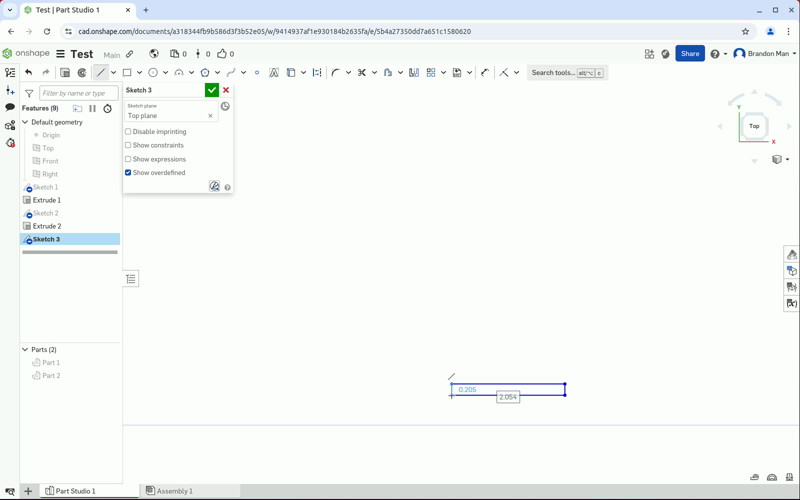
scroll(-6)
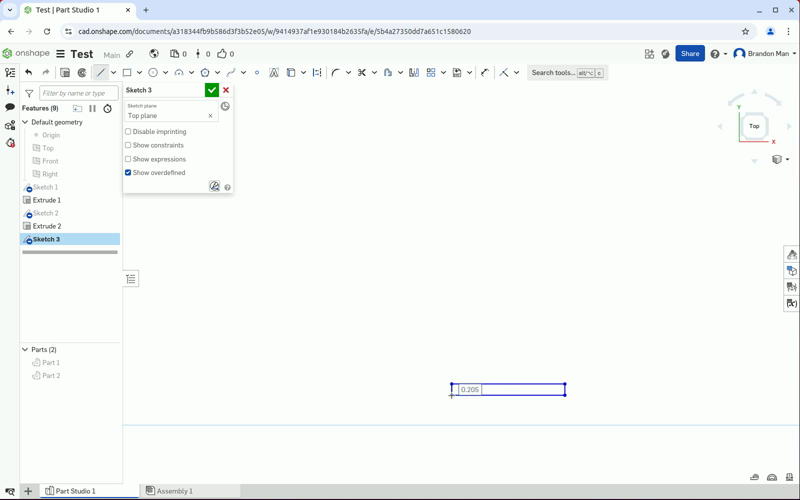
scroll(-6)
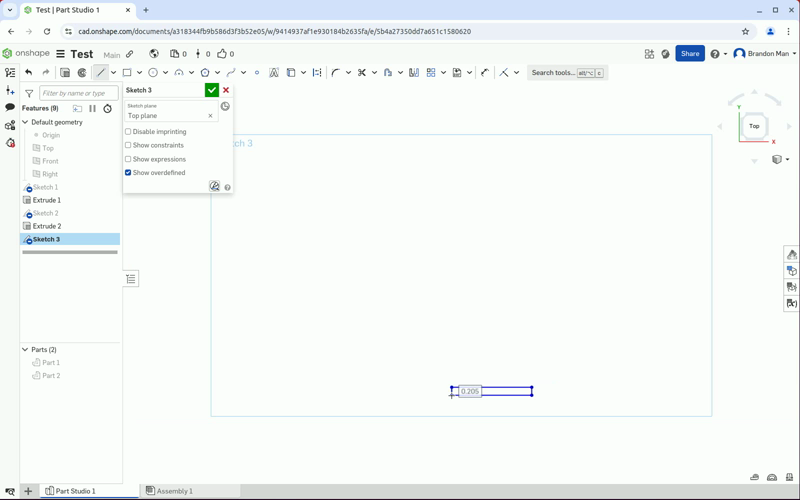
scroll(-6)
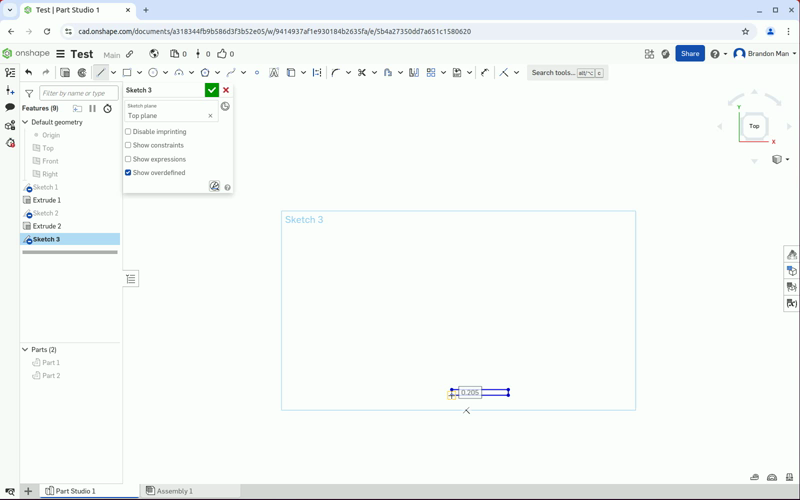
scroll(-6)
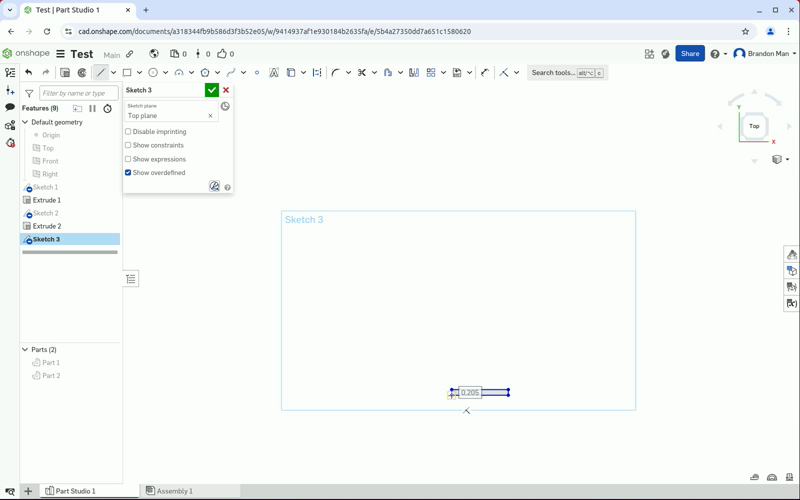
scroll(-6)
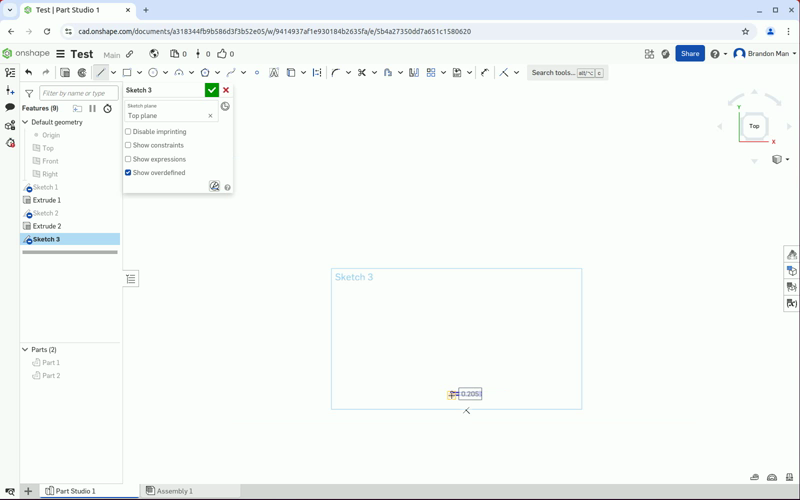
scroll(-6)
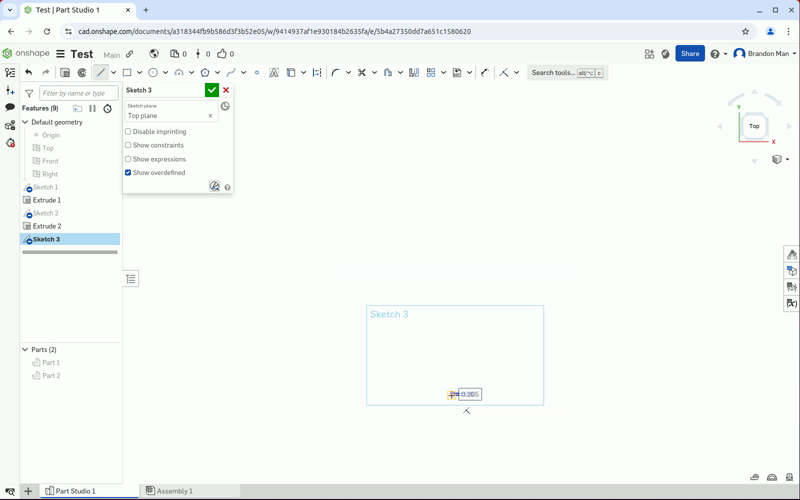
scroll(-6)
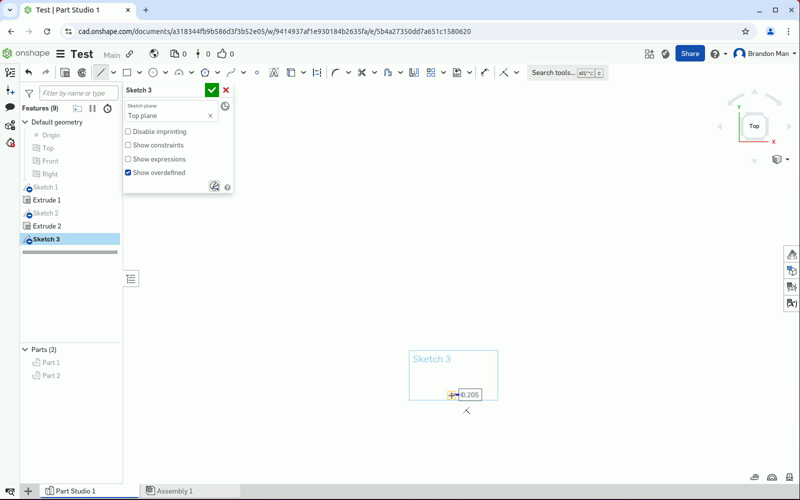
key(esc)
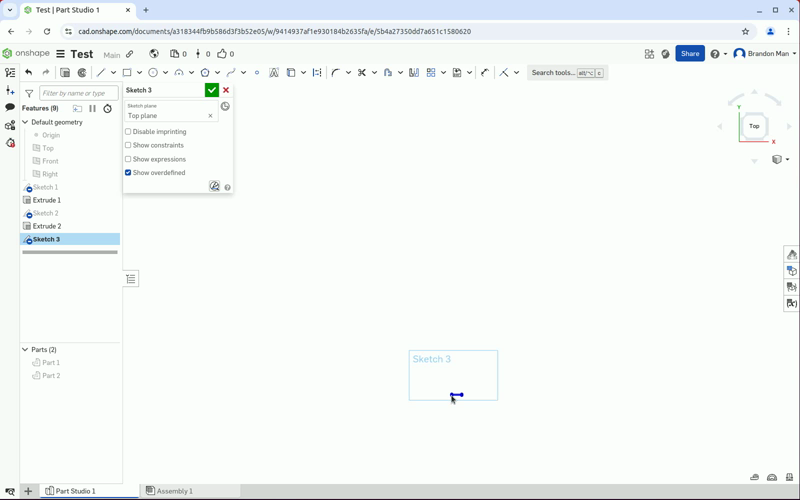
mouse_move(452, 395)
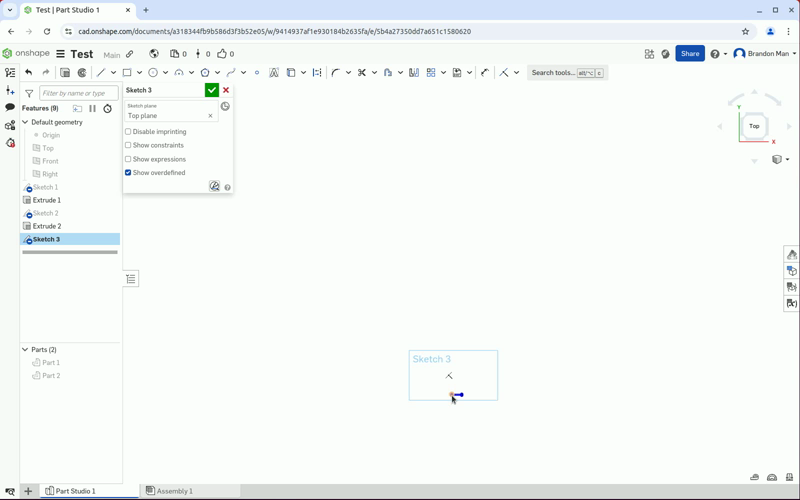
scroll(6)
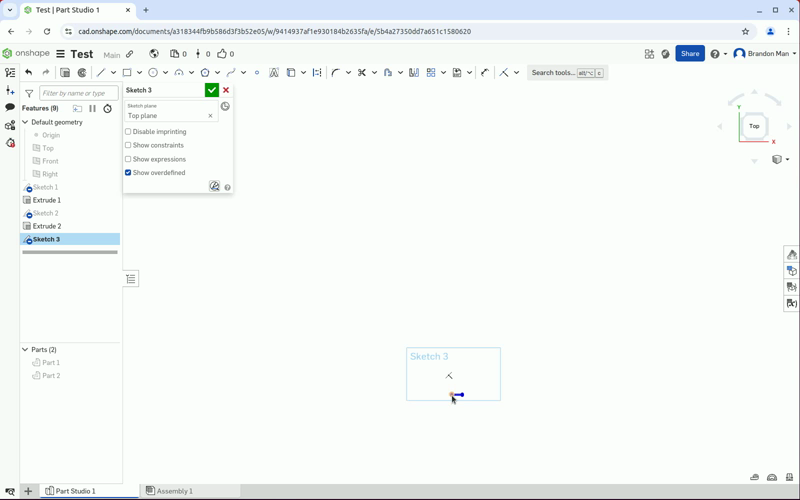
scroll(6)
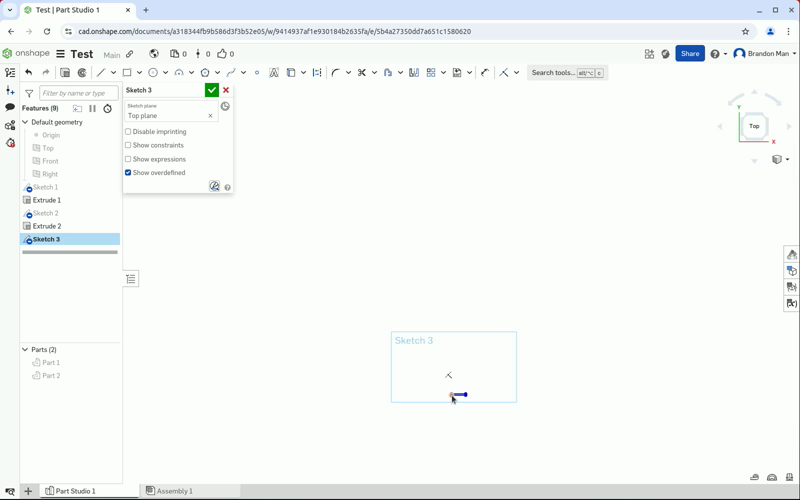
scroll(6)
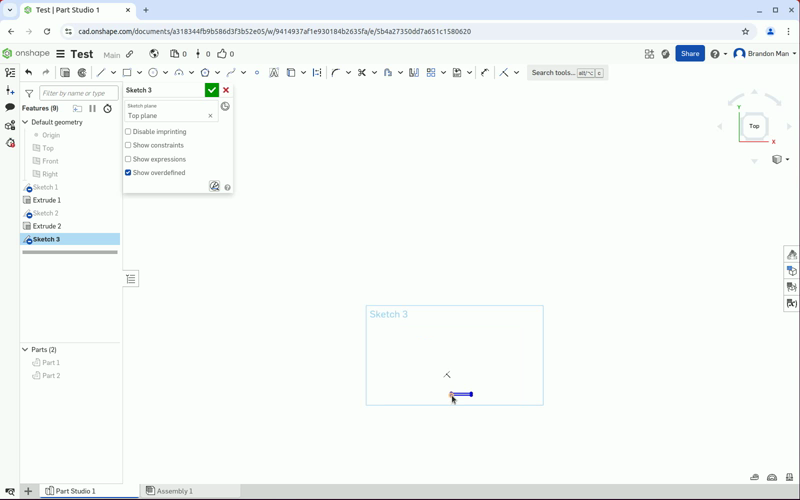
scroll(6)
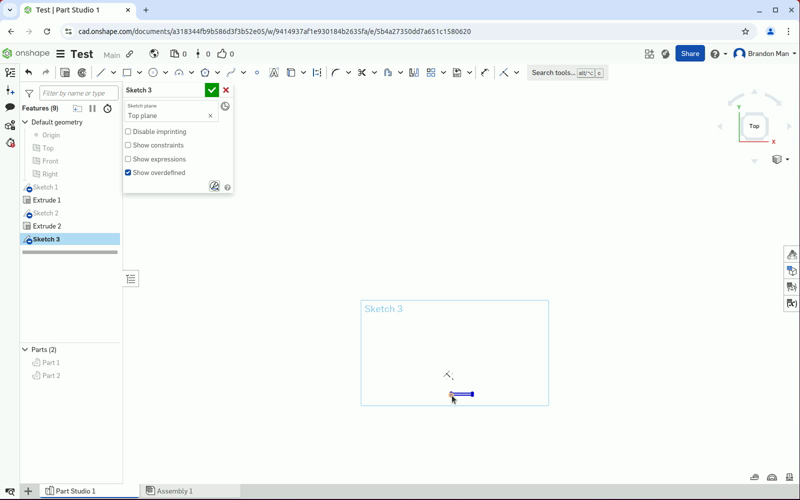
scroll(6)
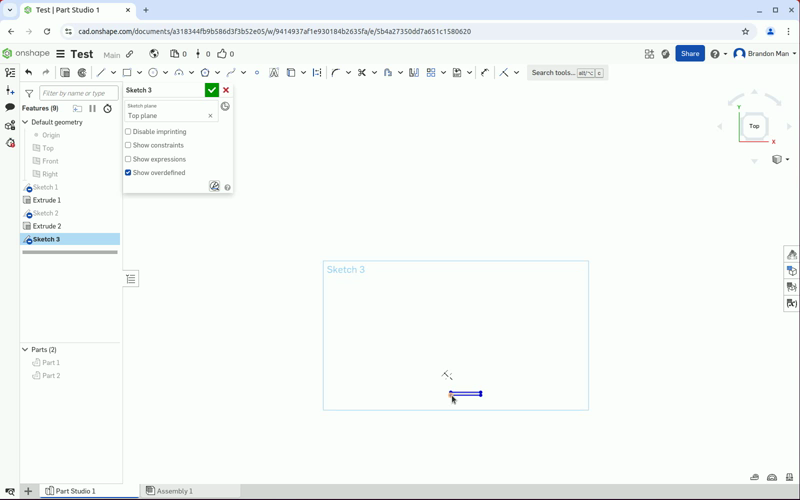
scroll(6)
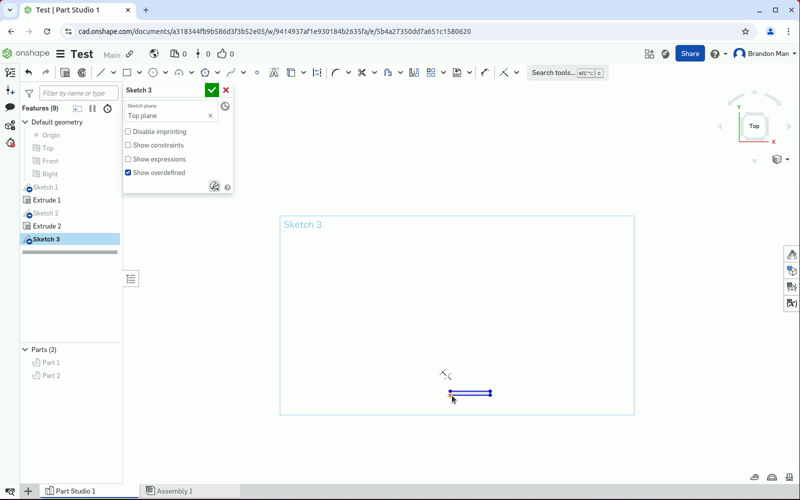
scroll(6)
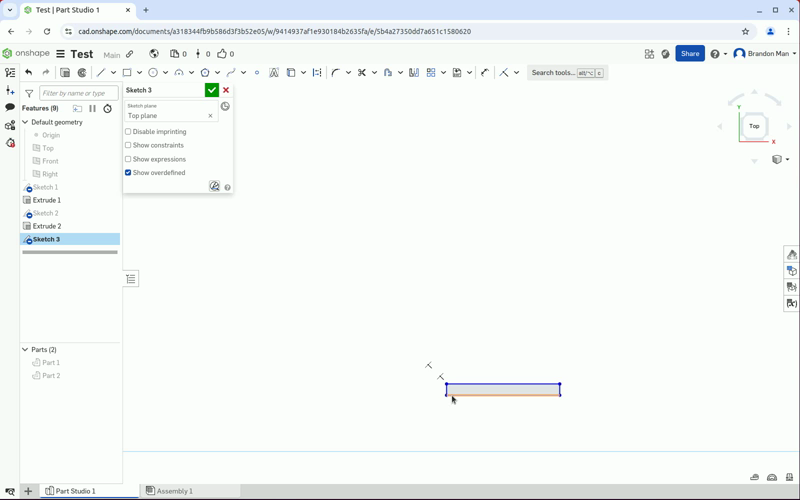
click(452, 395)
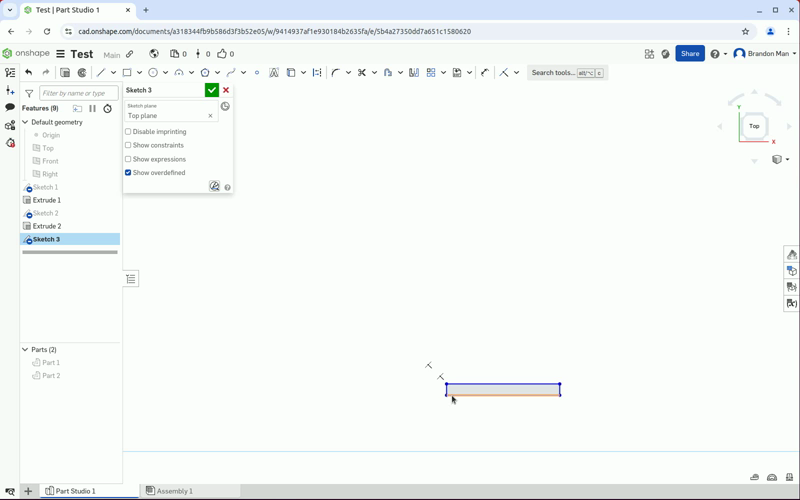
scroll(-6)
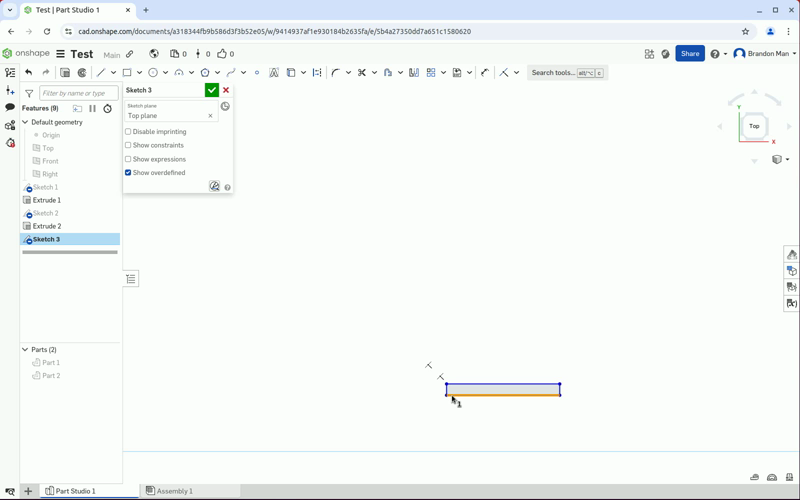
scroll(-6)
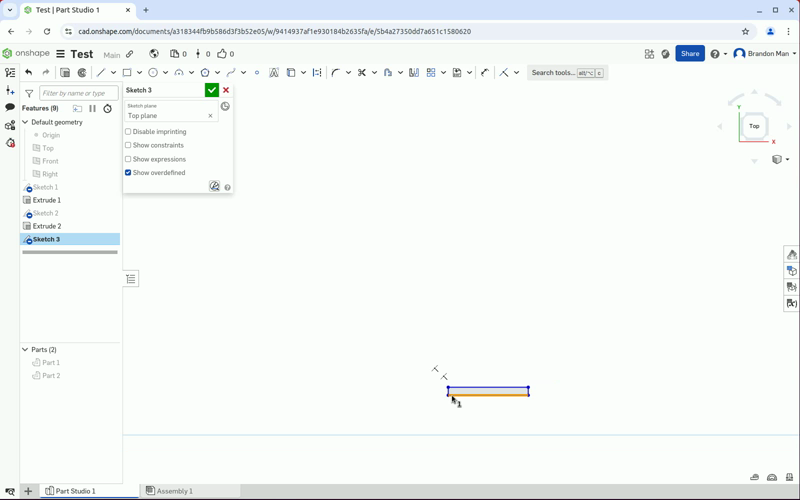
scroll(-6)
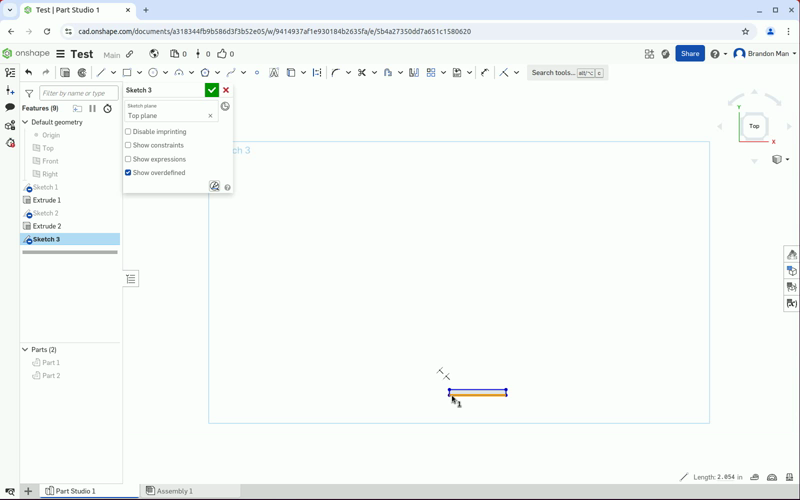
scroll(-6)
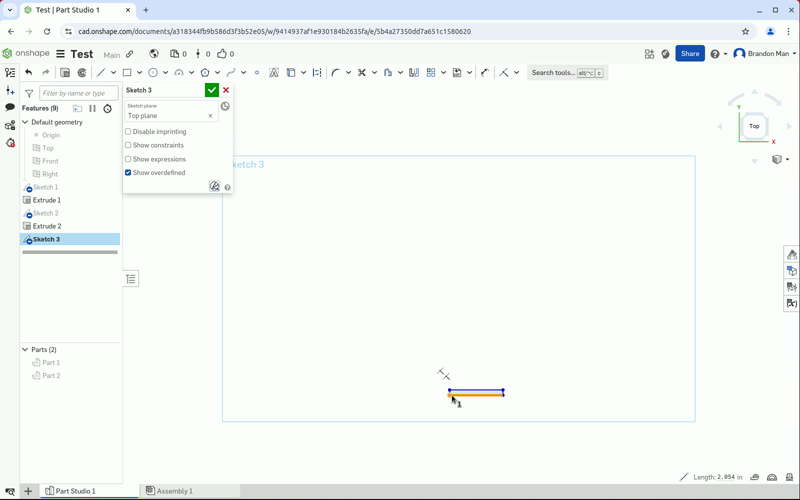
scroll(-6)
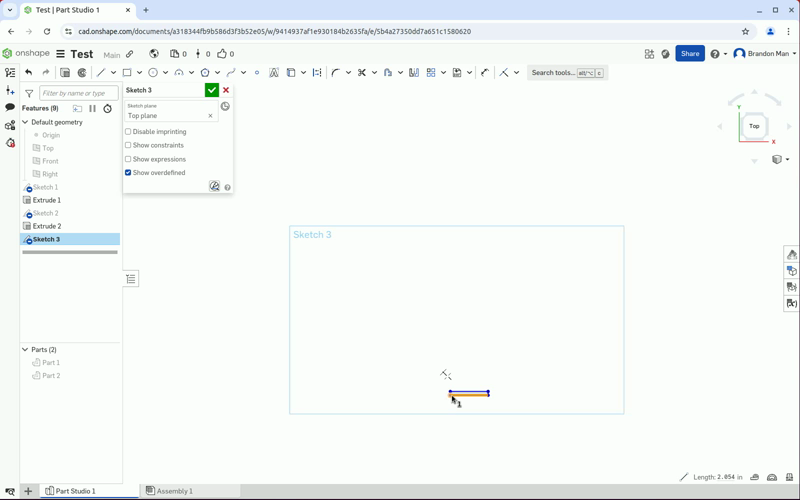
scroll(-6)
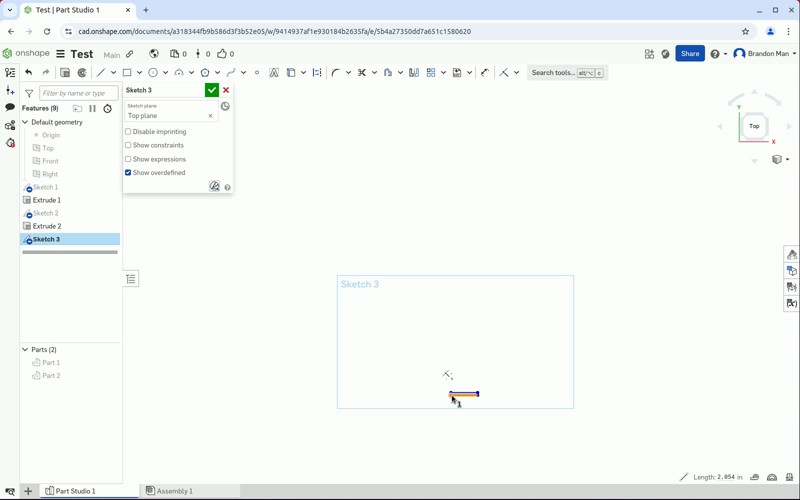
scroll(-6)
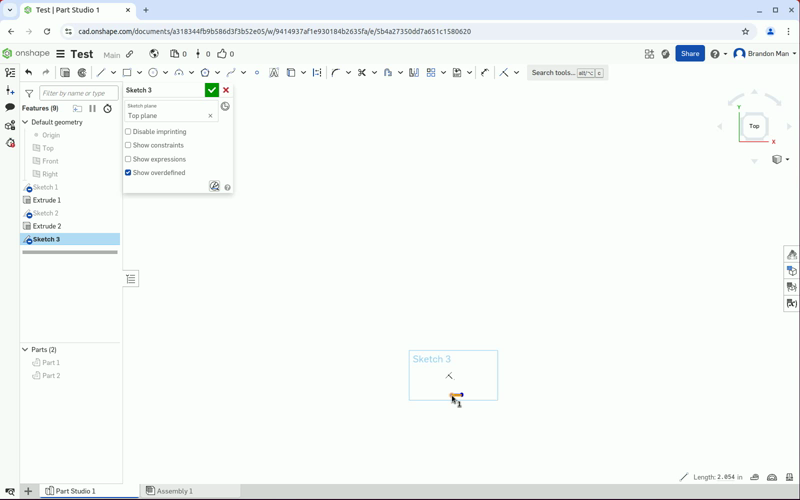
mouse_move(73, 352)
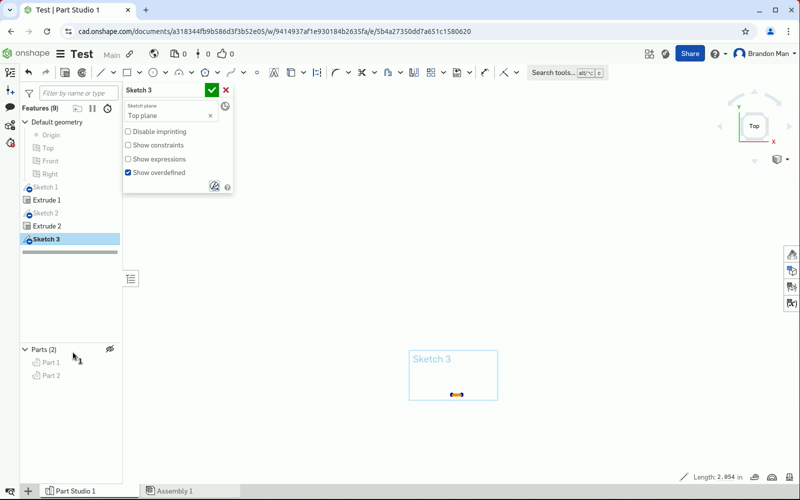
key(shift+y)
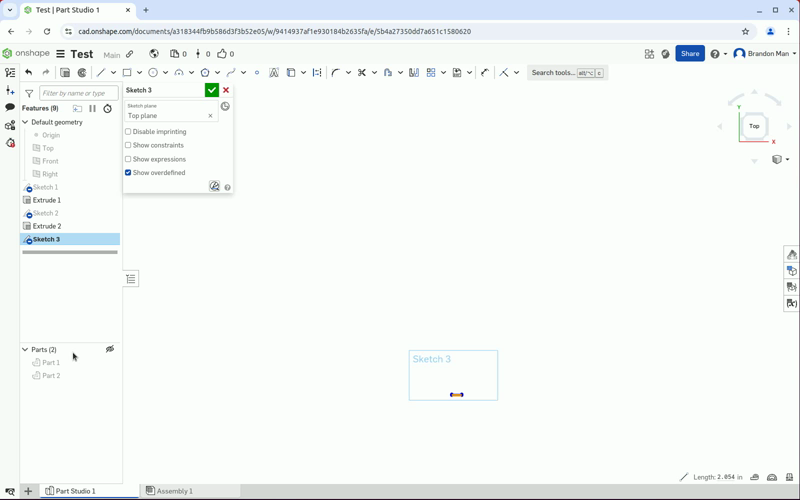
key(shift+e)
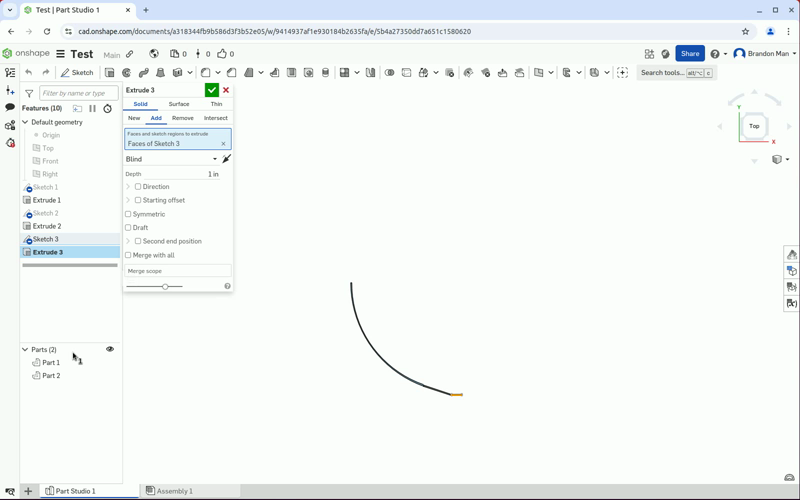
mouse_move(143, 106)
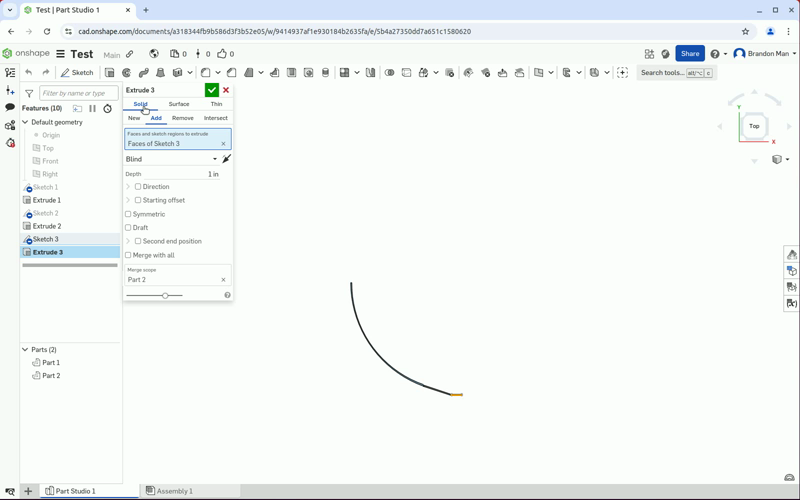
click(143, 106)
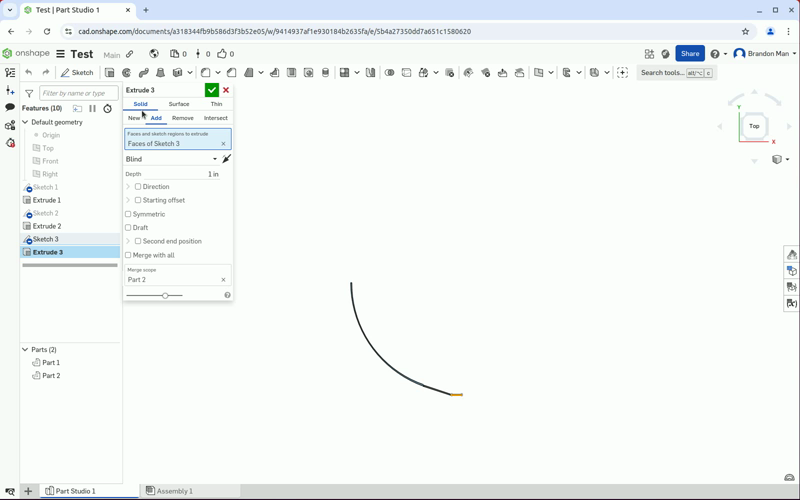
mouse_move(137, 120)
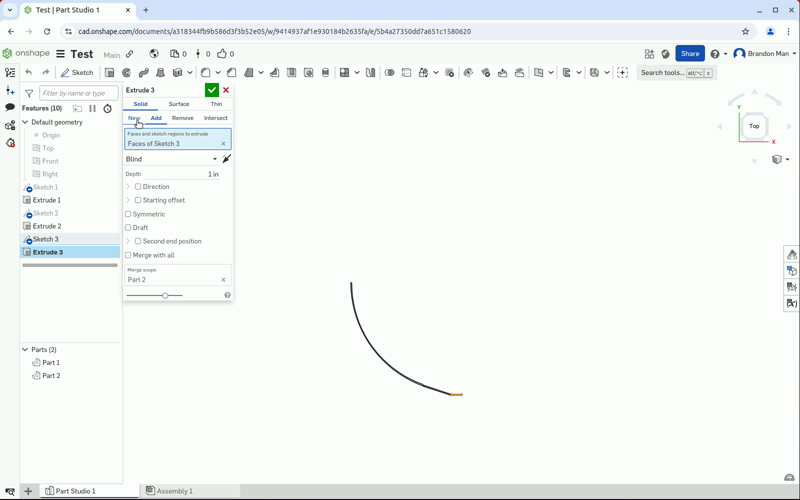
click(137, 120)
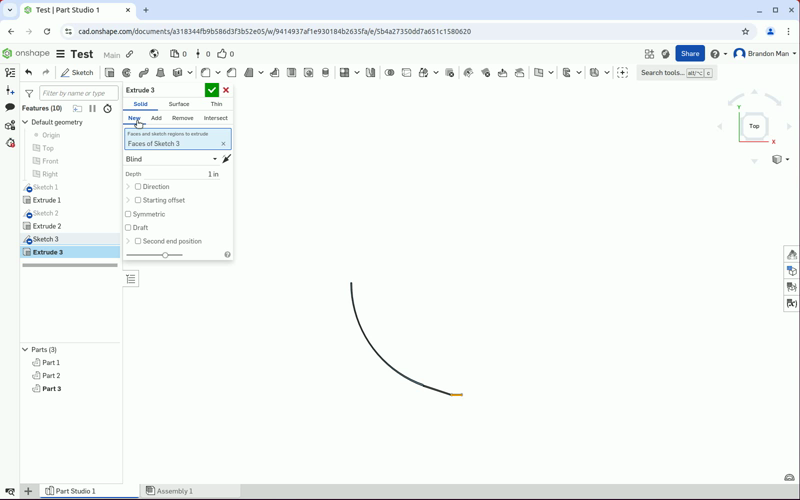
key(tab, 4)
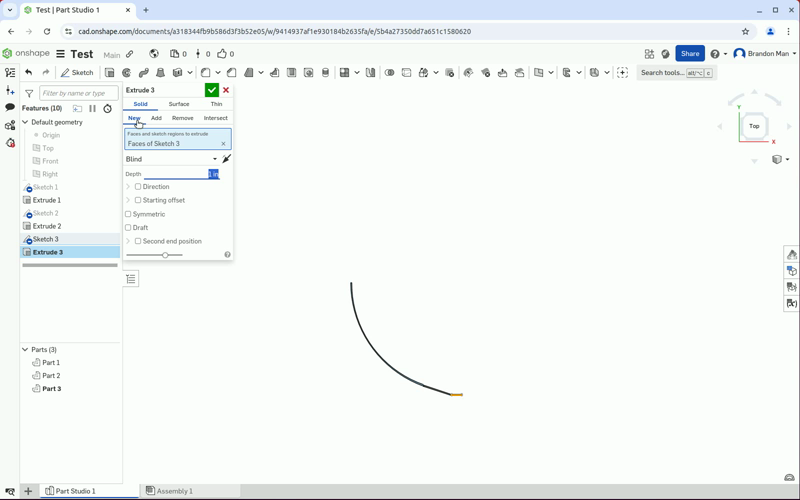
text(5.536)
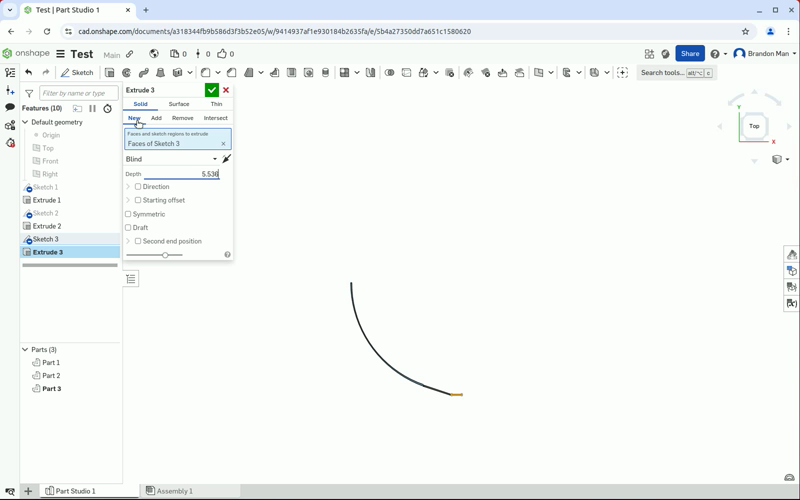
key(enter)
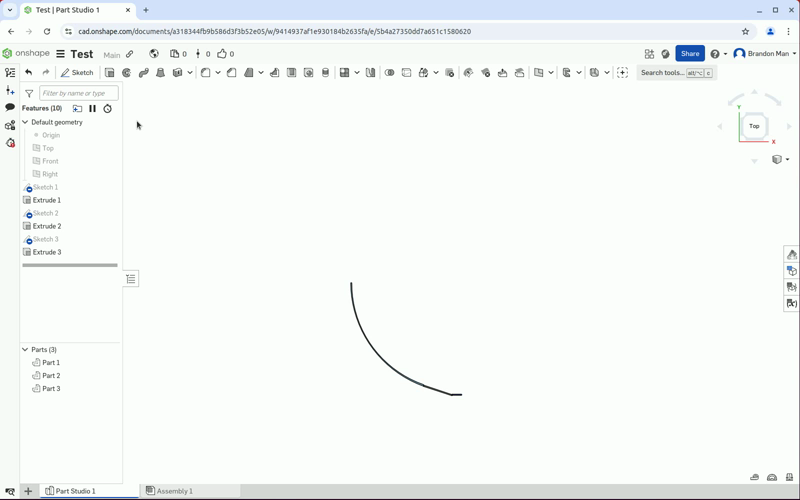
key(shift+h)
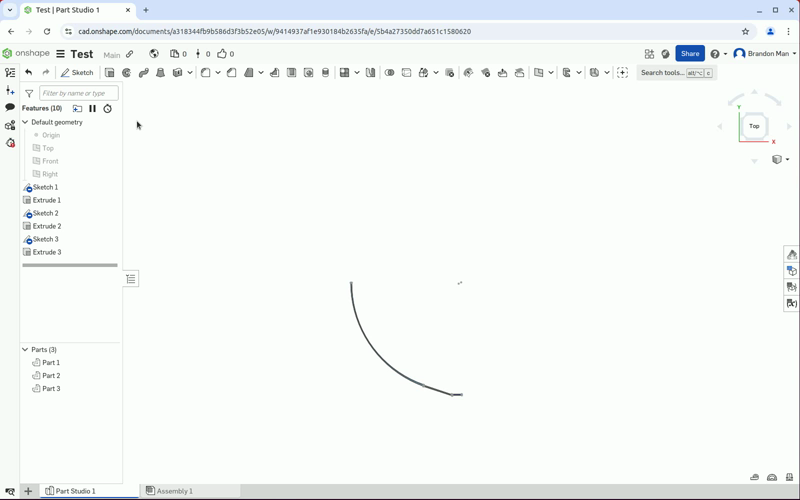
key(shift+h)
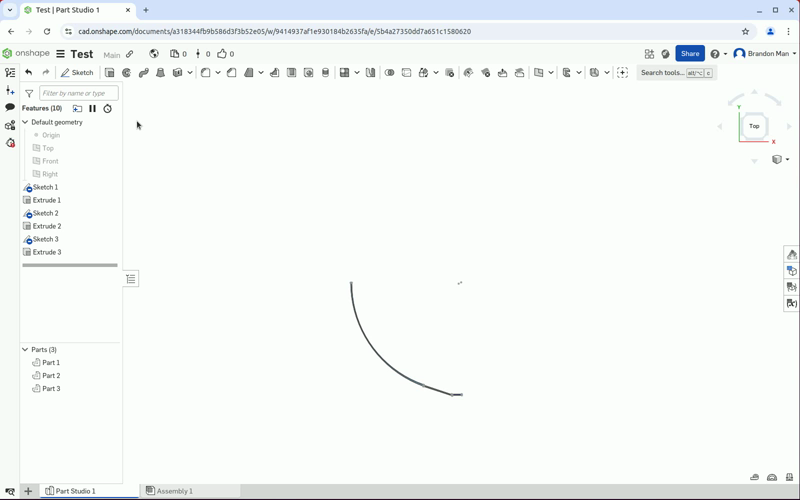
key(shift+7)
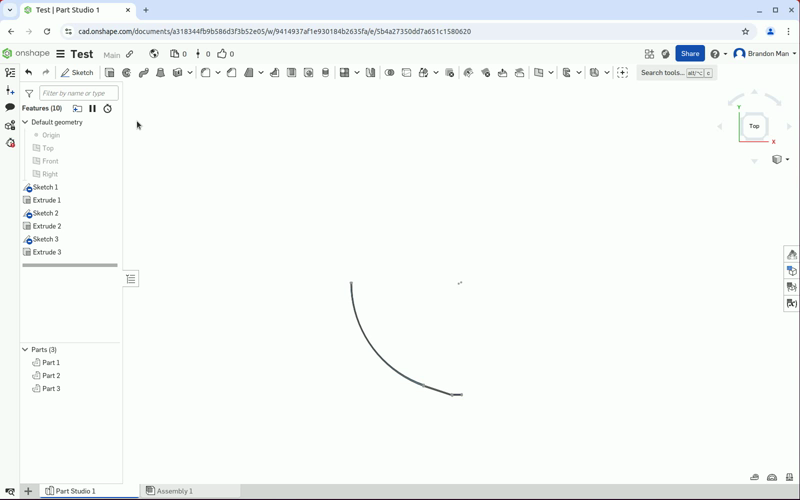
key(up, 3)
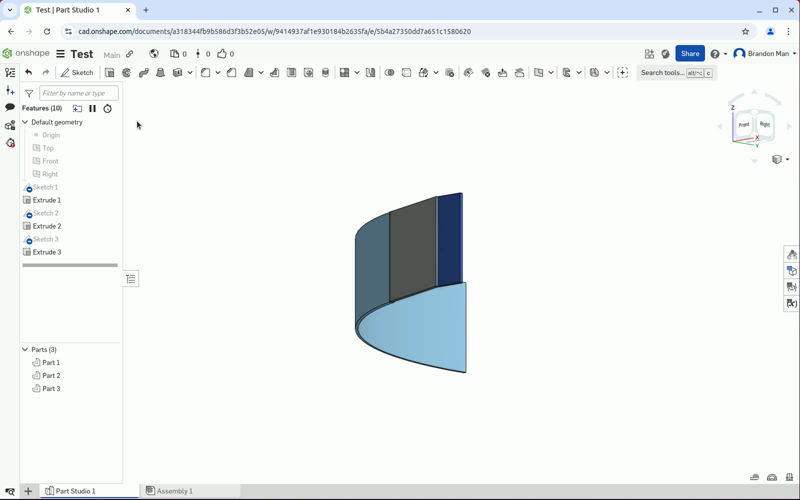
key(left, 3)
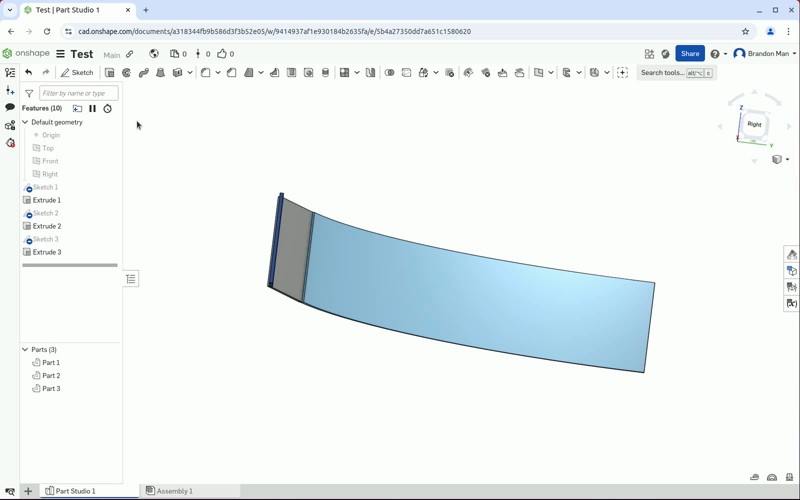
key(right, 3)
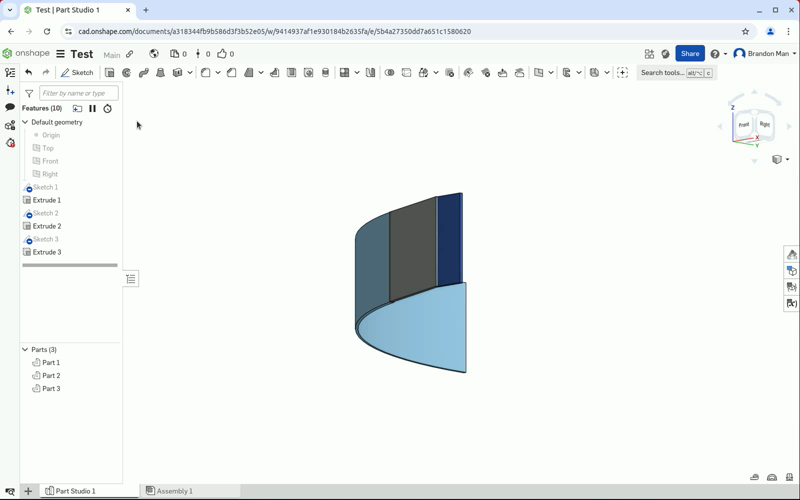
key(down, 3)
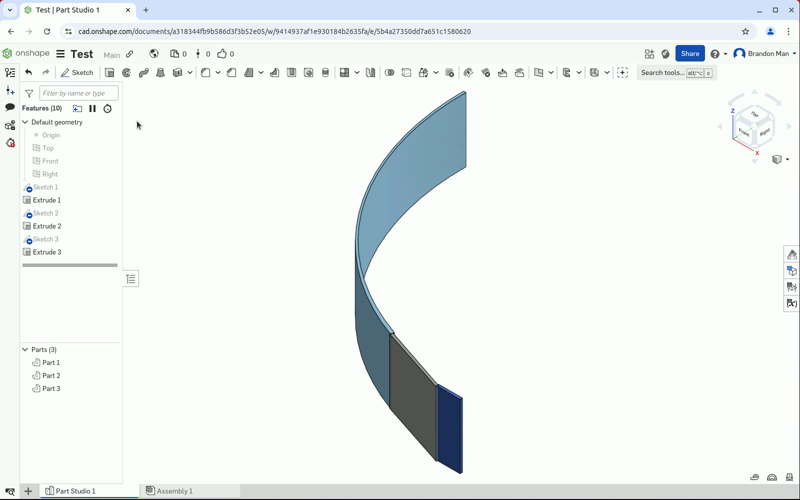
mouse_move(73, 189)
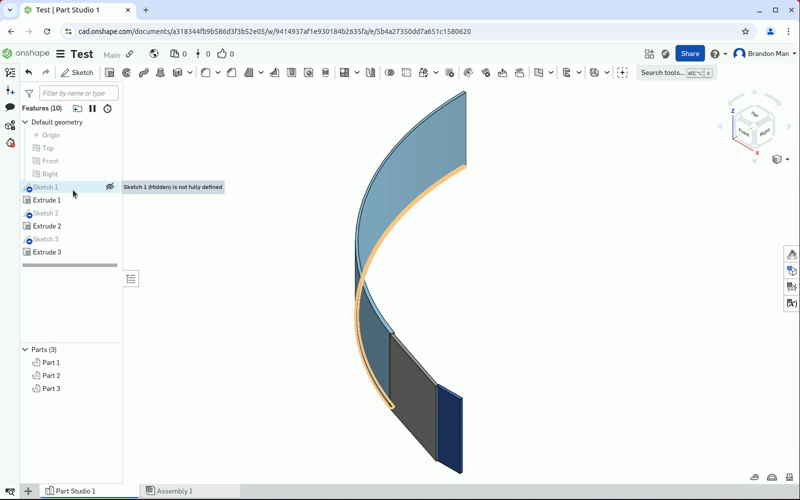
click(73, 189)